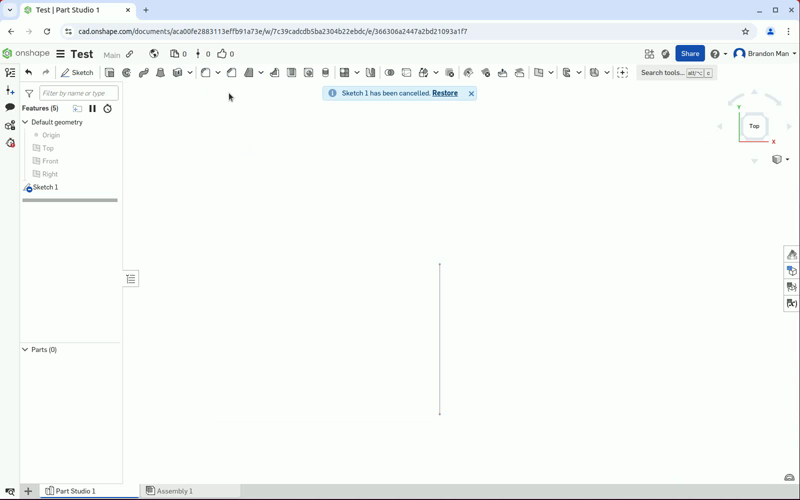
key(shift+h)
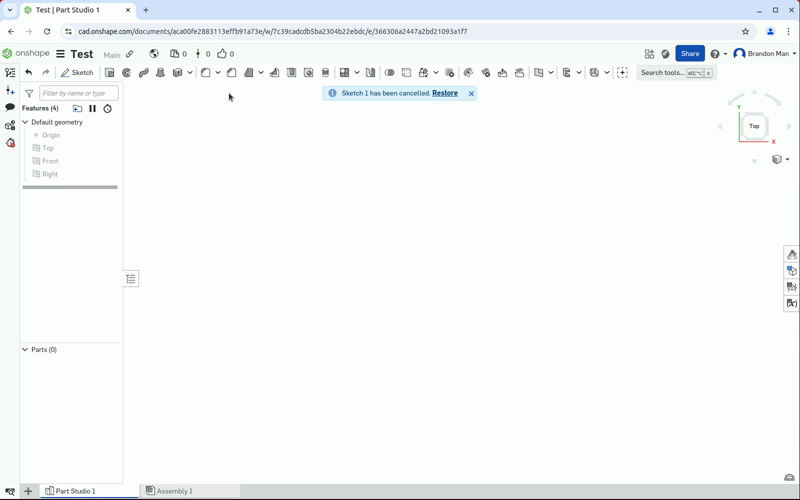
mouse_move(73, 352)
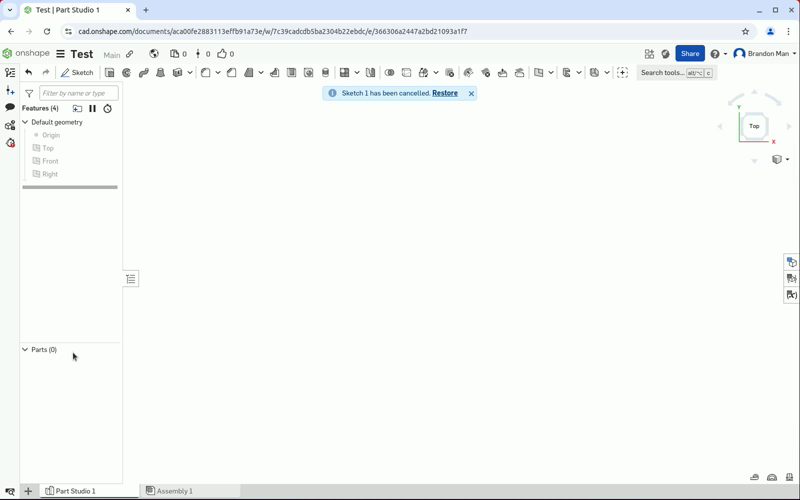
key(y)
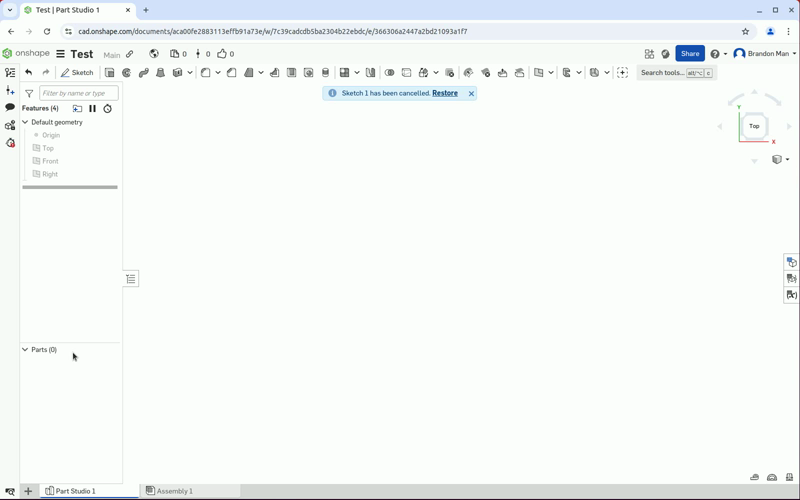
key(shift+p)
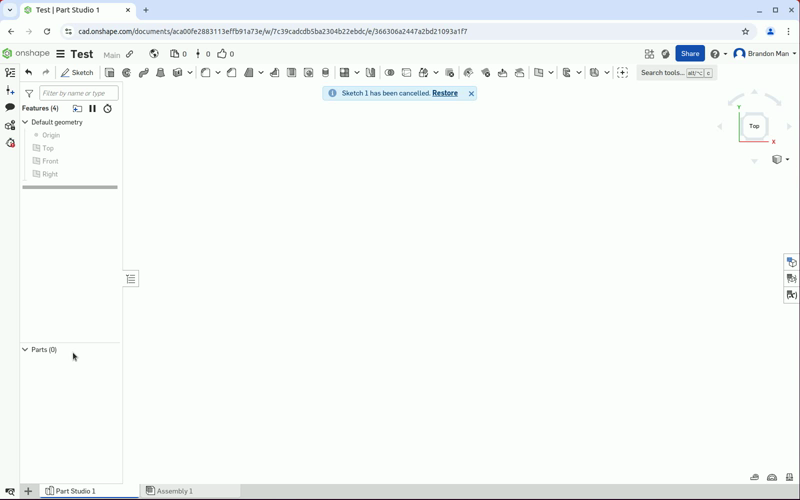
key(space)
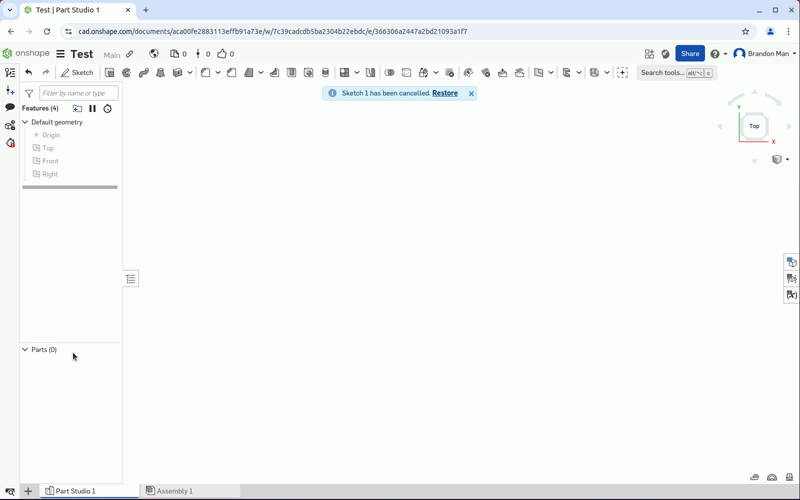
key_down(shift)
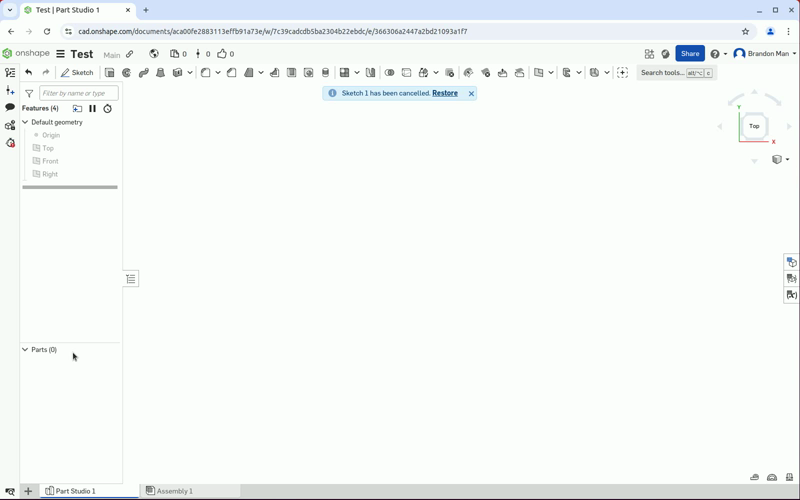
key(up)
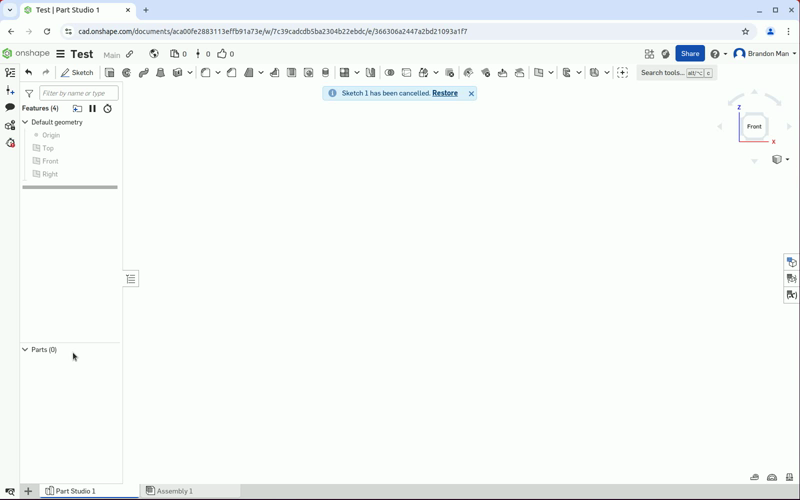
key_up(shift)
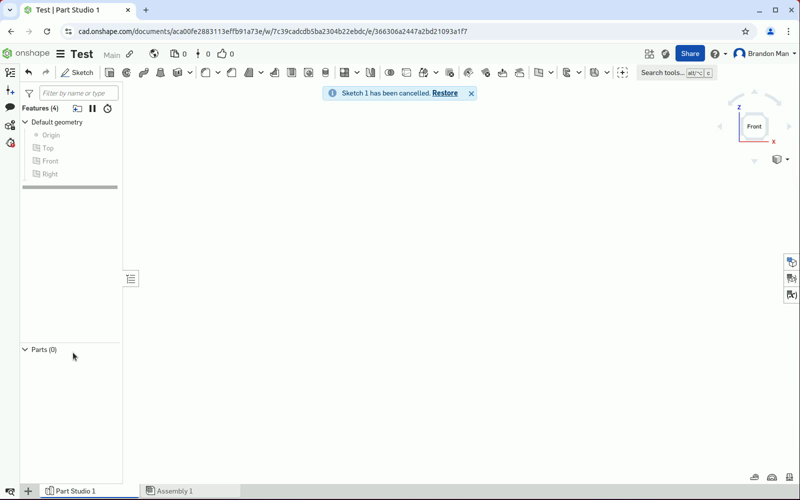
mouse_move(73, 352)
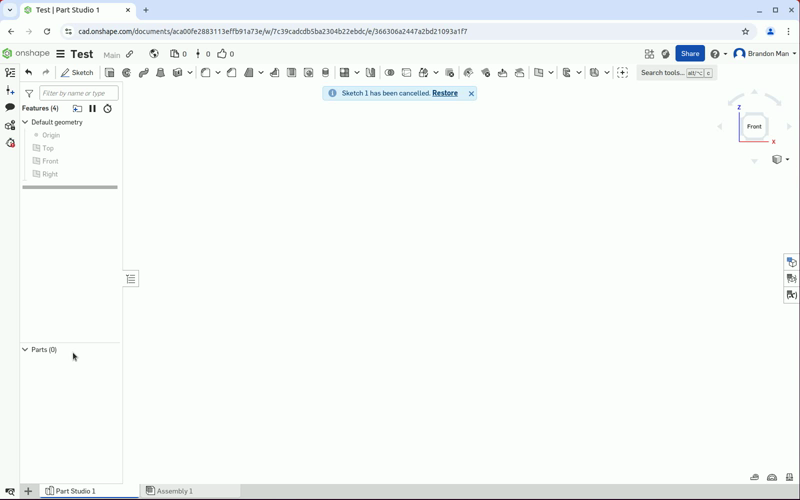
key(shift+y)
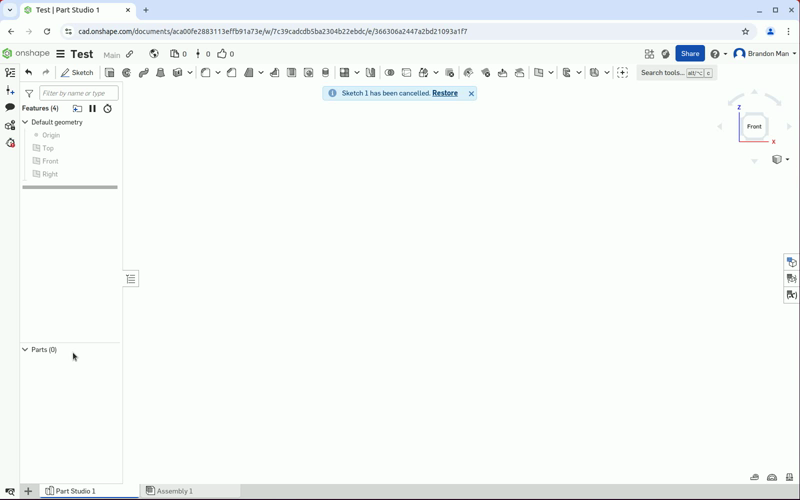
key(shift+s)
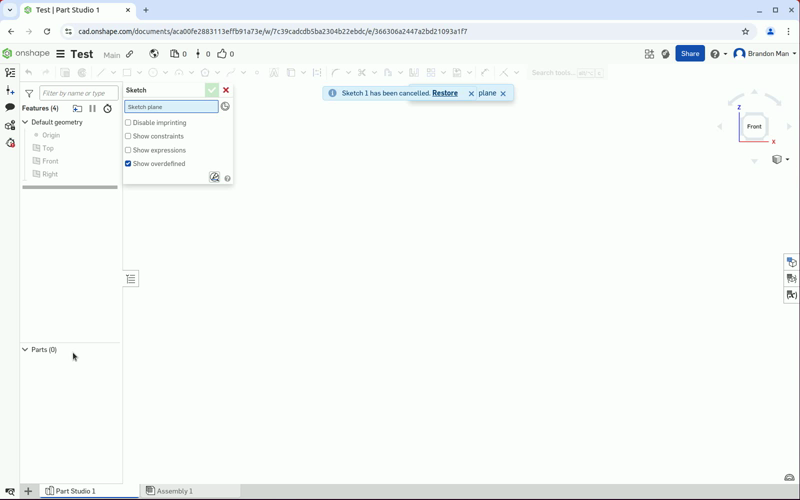
mouse_move(73, 163)
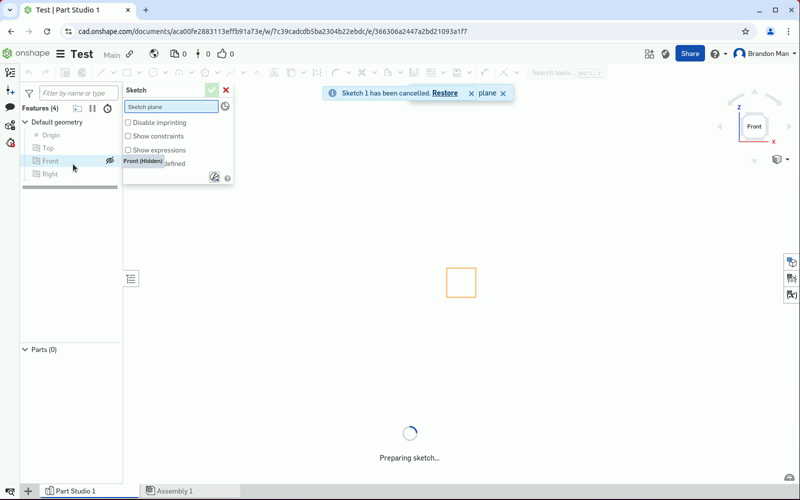
click(73, 163)
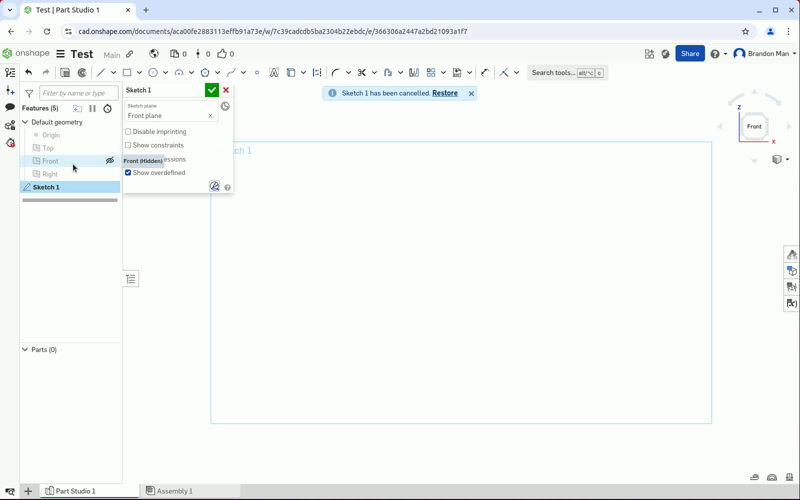
mouse_move(73, 352)
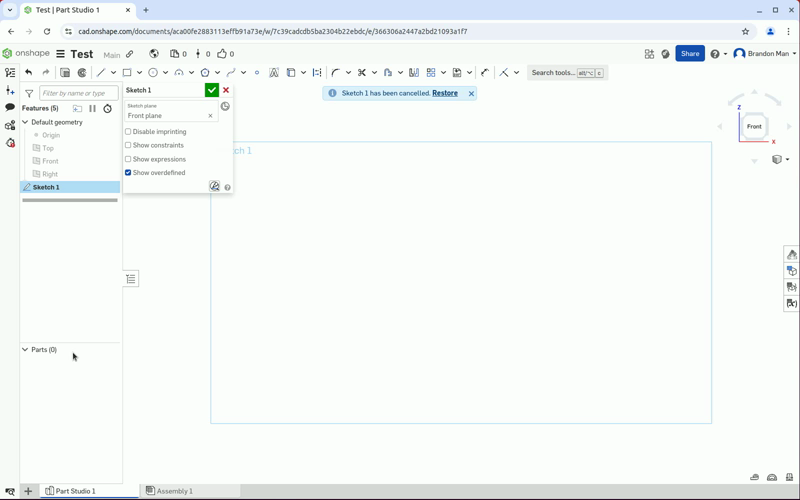
key(y)
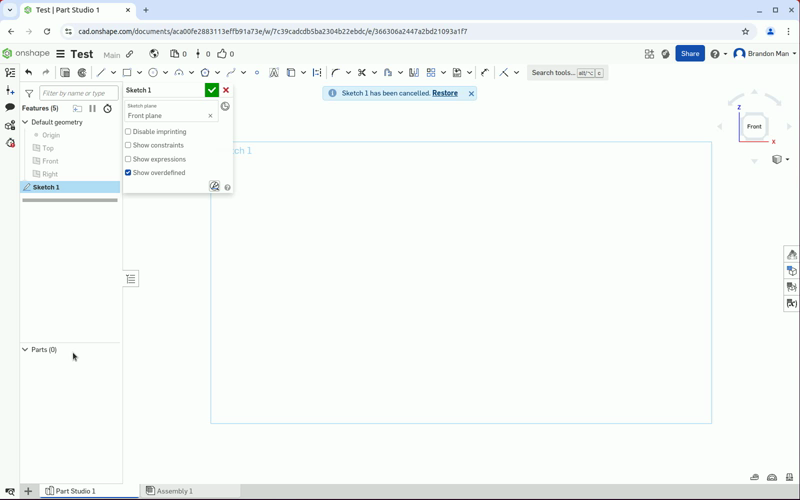
key(c)
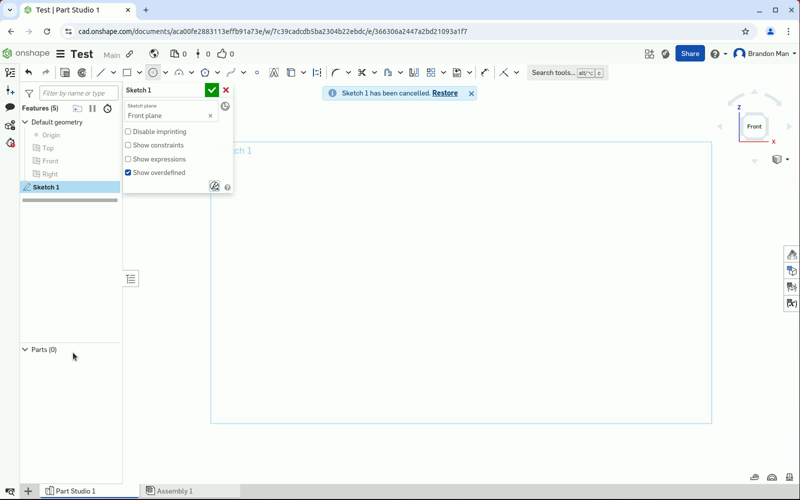
key_down(shift)
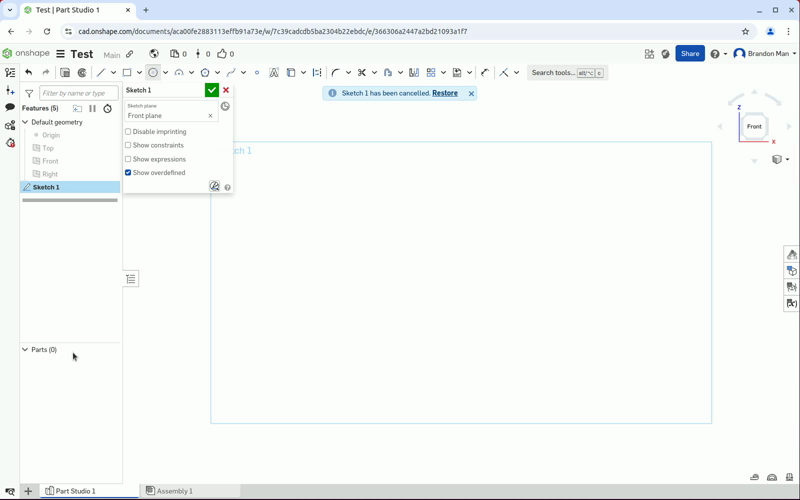
mouse_move(460, 282)
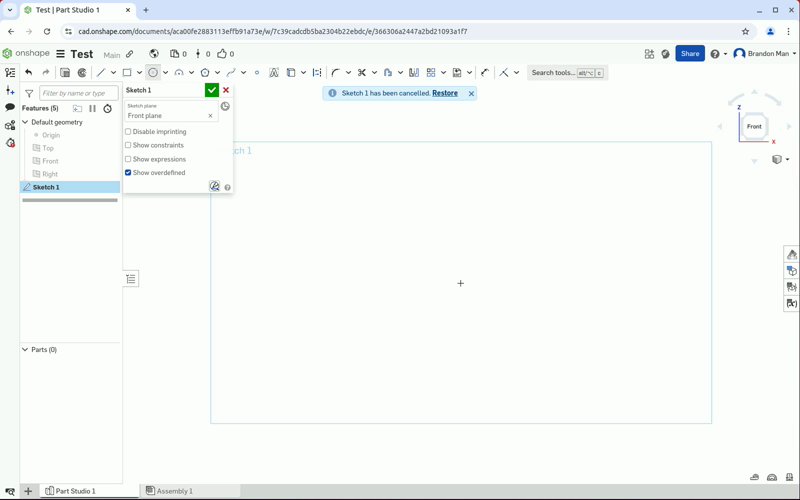
click(460, 282)
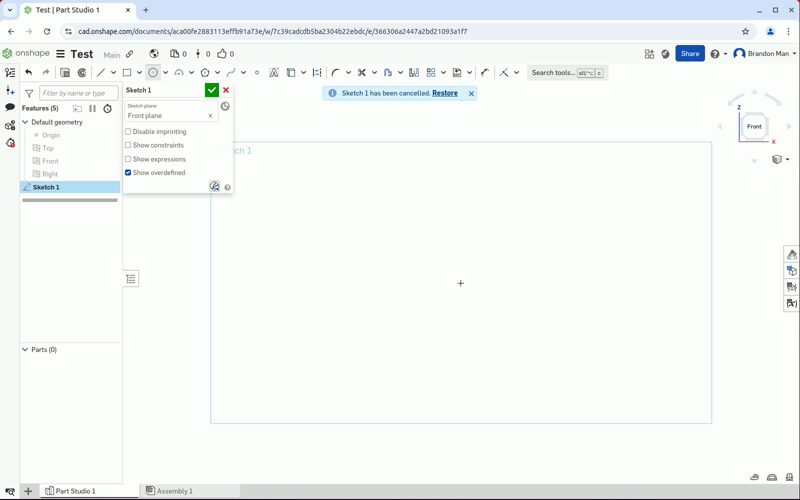
key_up(shift)
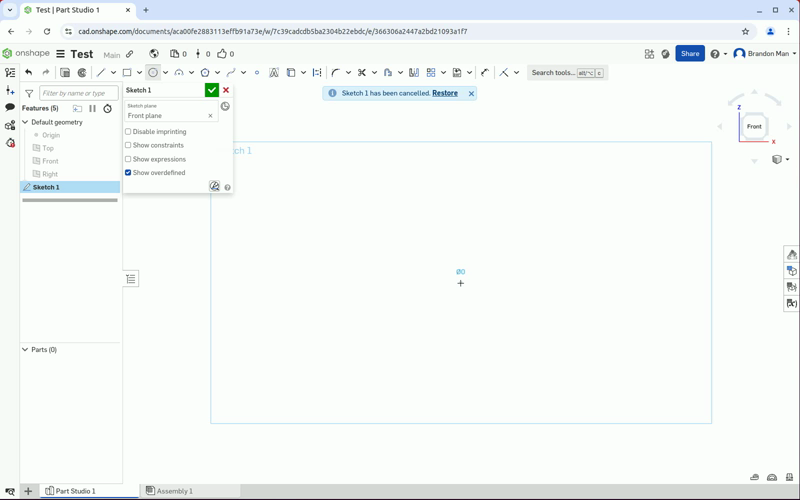
mouse_move(473, 282)
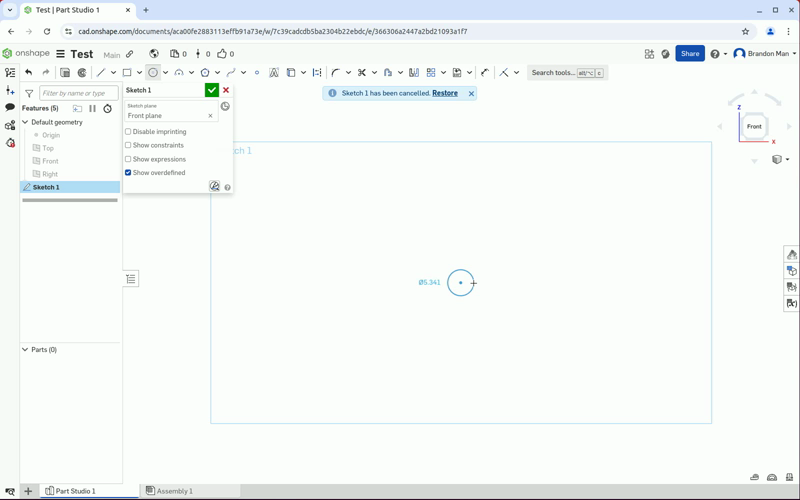
click(473, 282)
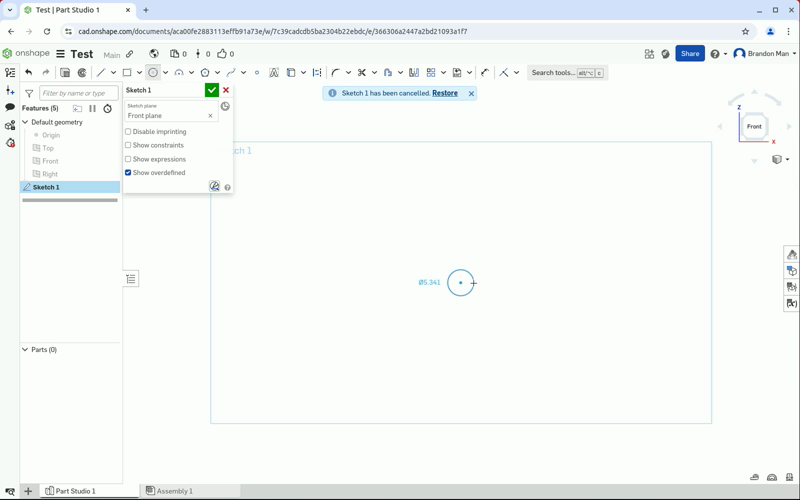
key(esc)
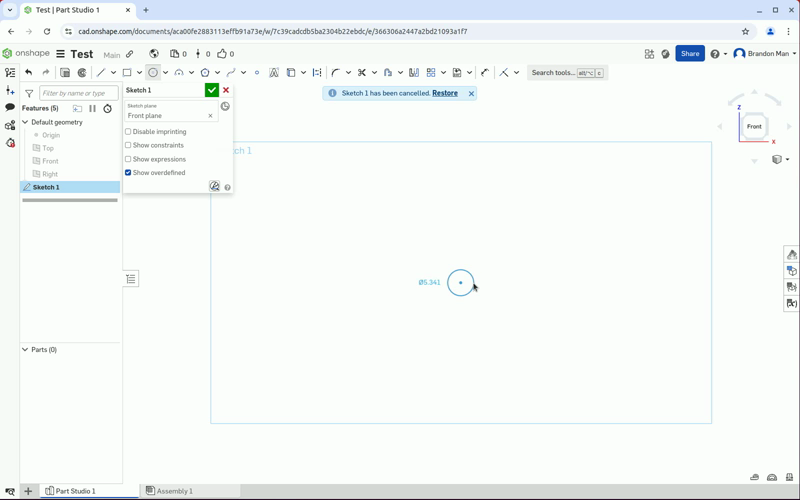
key(c)
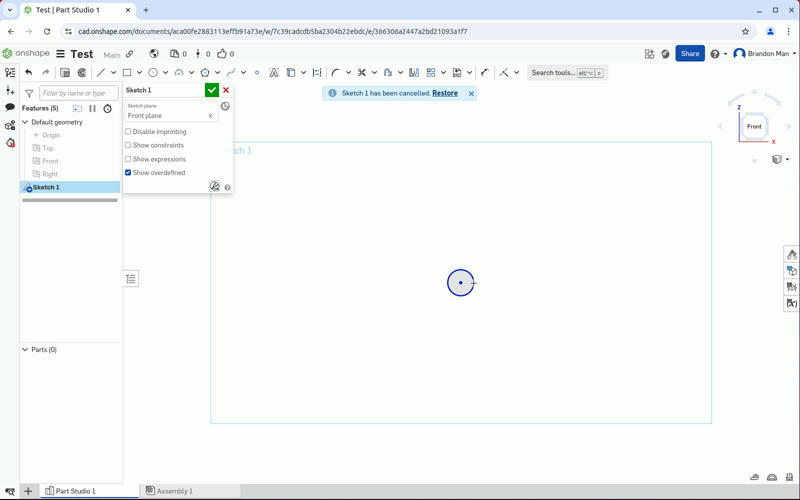
key_down(shift)
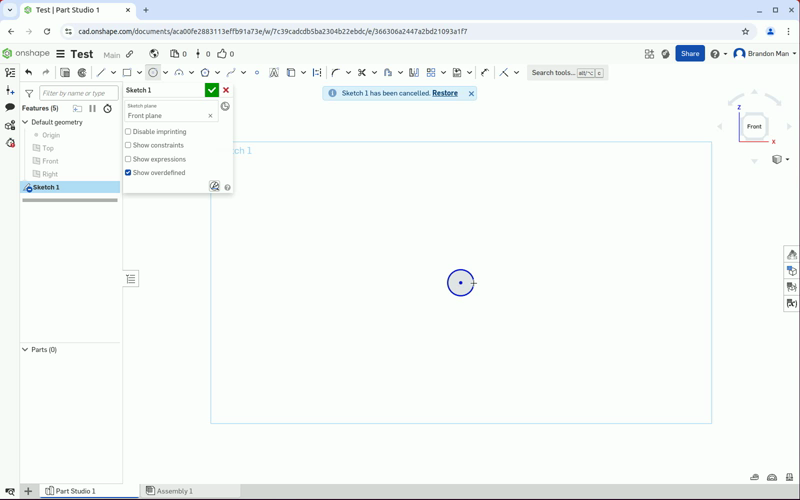
mouse_move(460, 282)
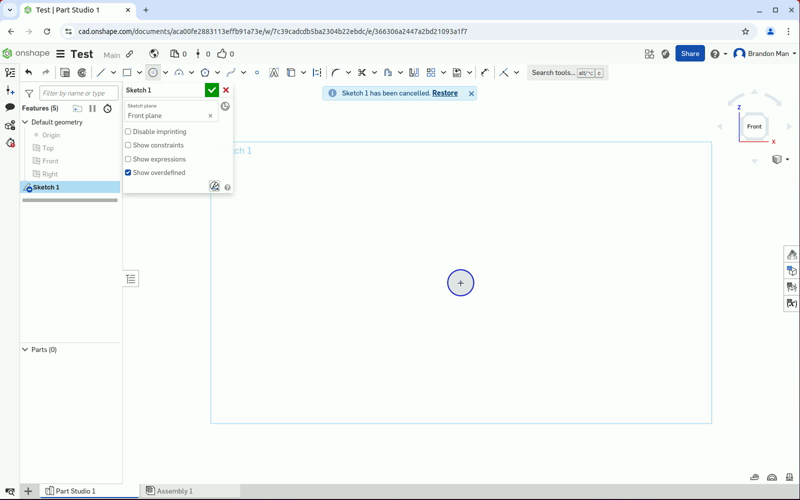
click(460, 282)
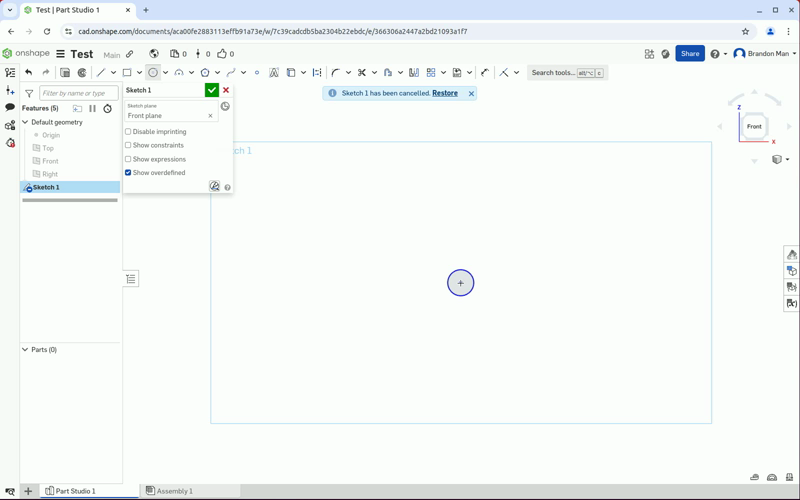
key_up(shift)
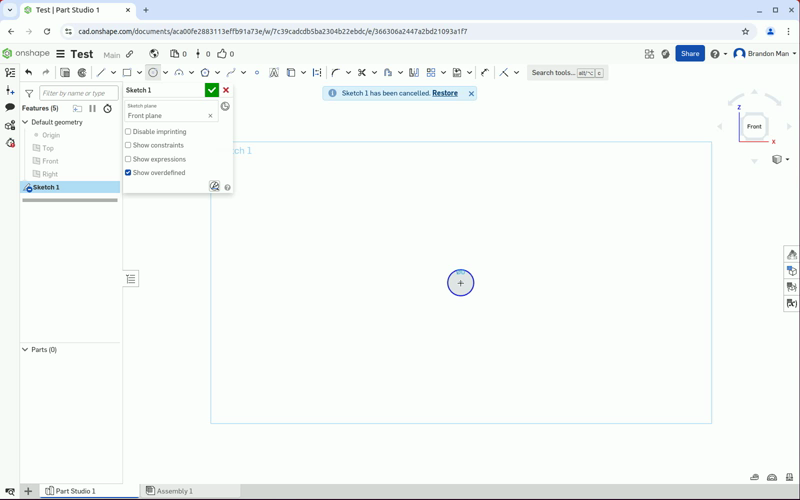
mouse_move(463, 282)
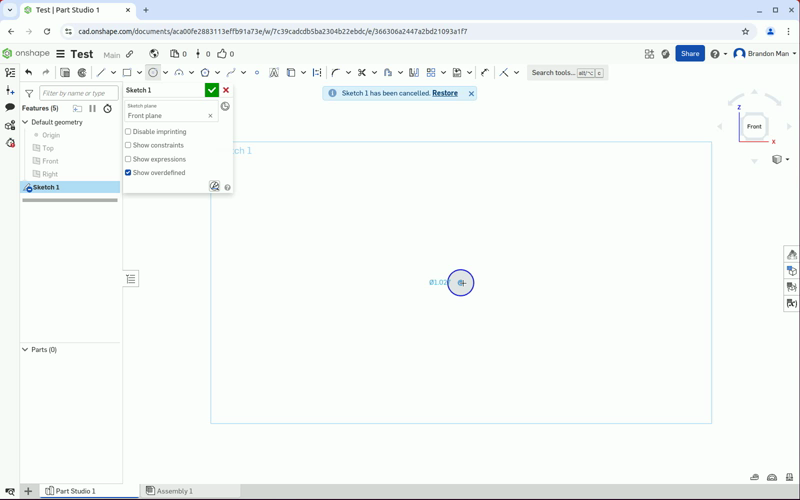
scroll(6)
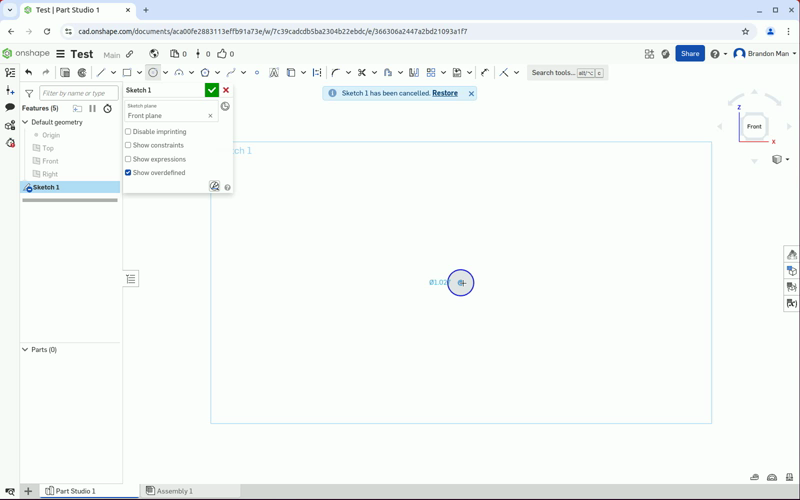
scroll(6)
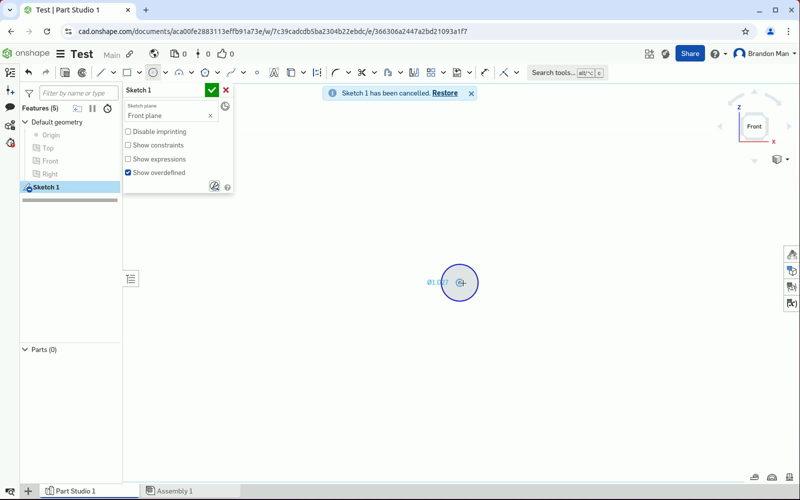
scroll(6)
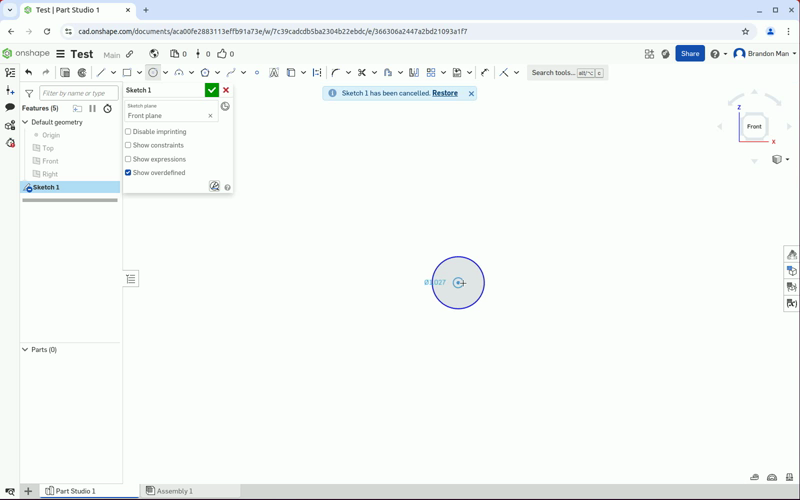
scroll(6)
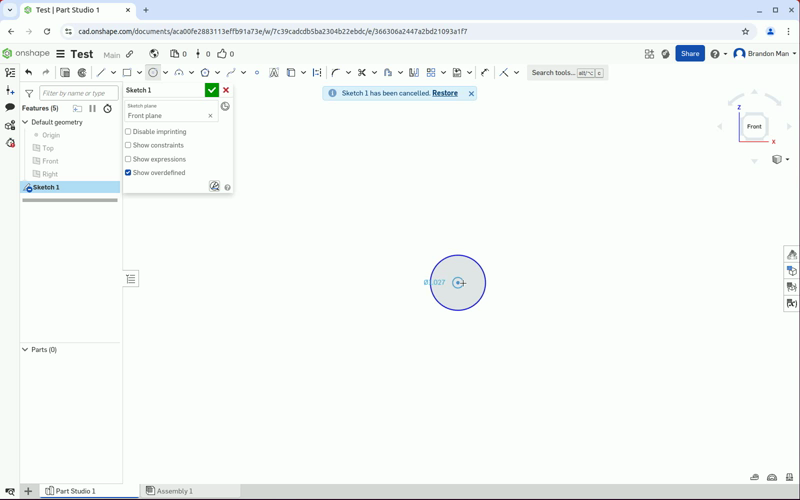
scroll(6)
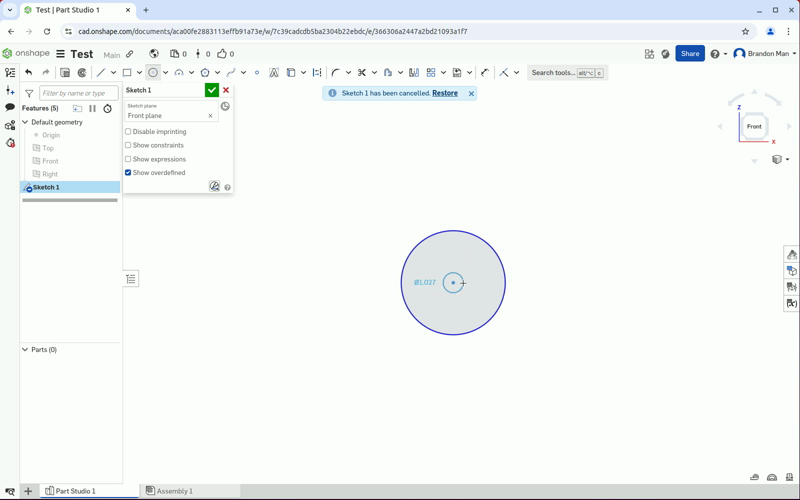
scroll(6)
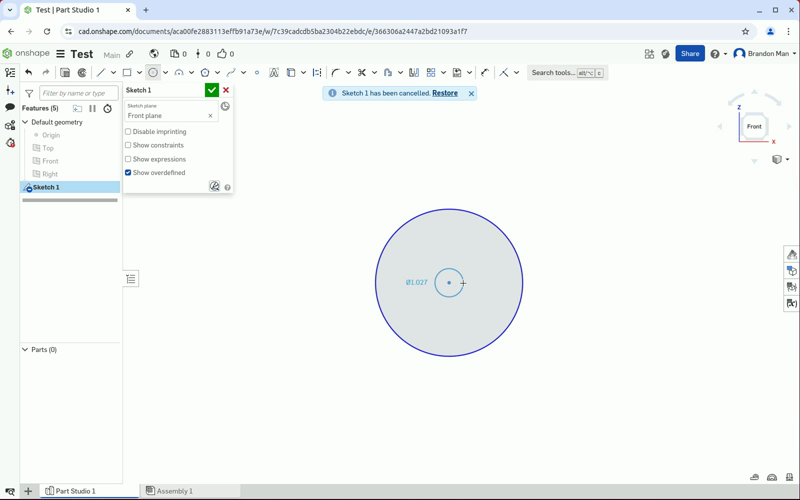
scroll(6)
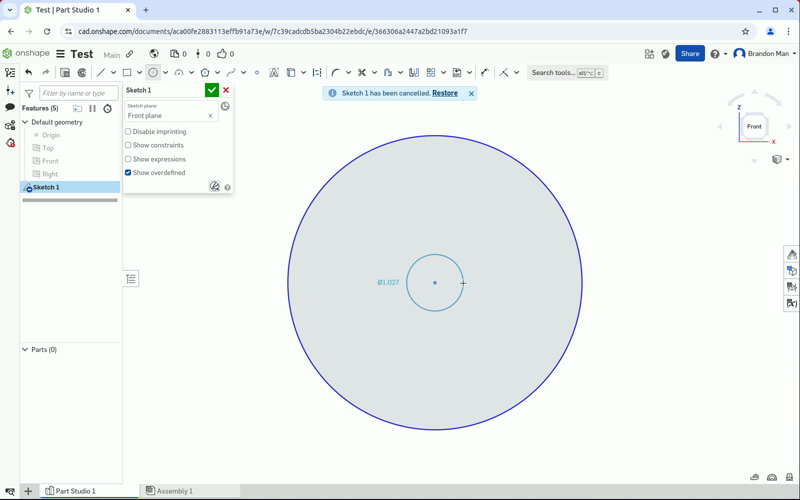
click(463, 282)
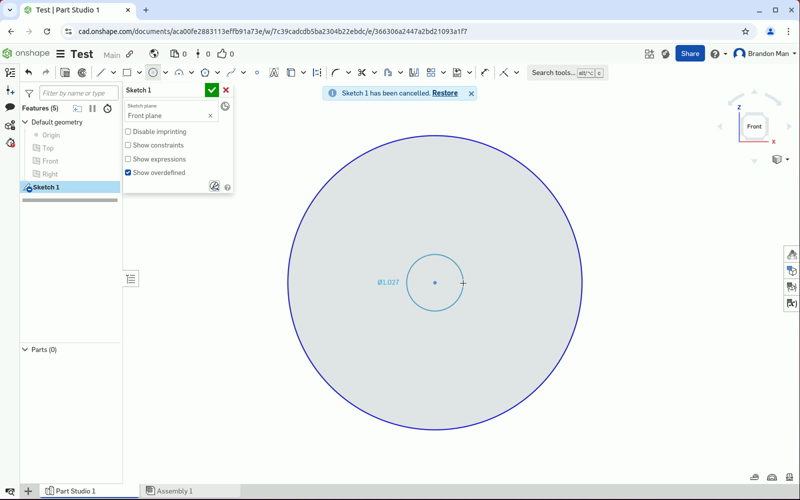
scroll(-6)
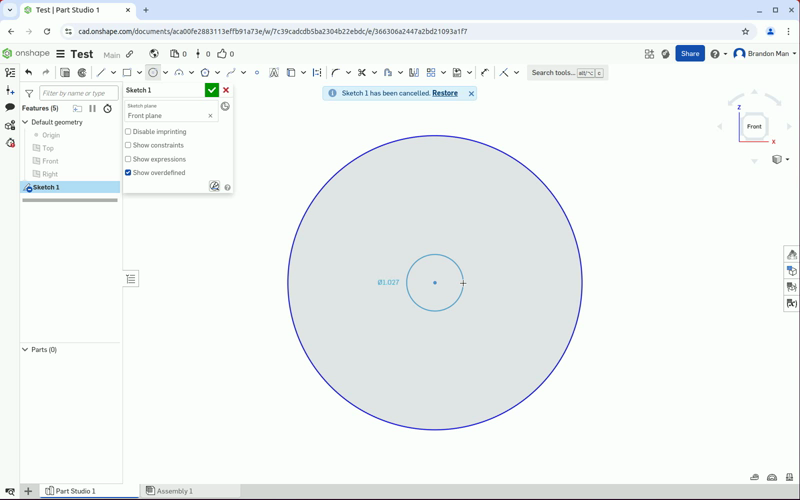
scroll(-6)
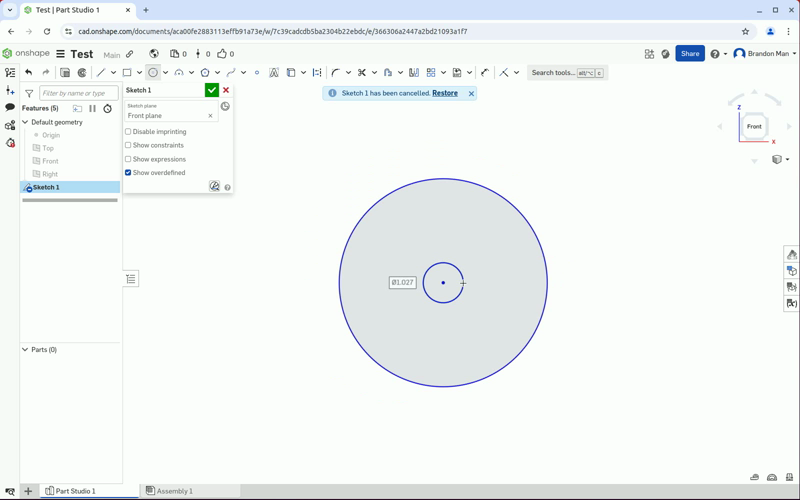
scroll(-6)
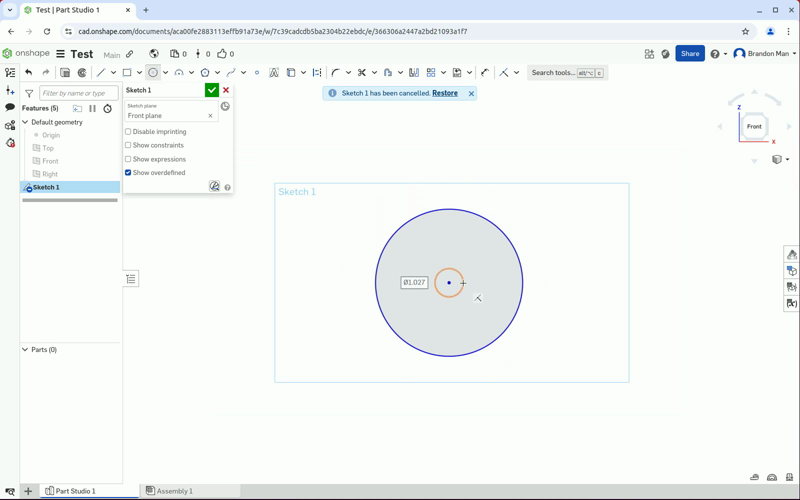
scroll(-6)
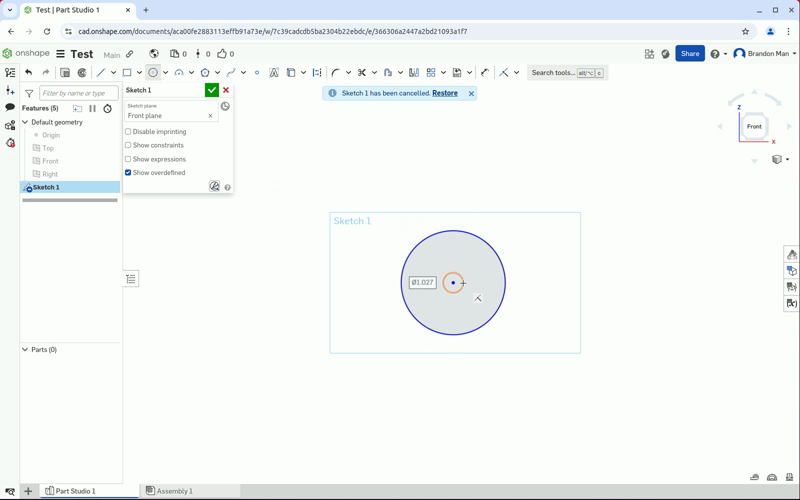
scroll(-6)
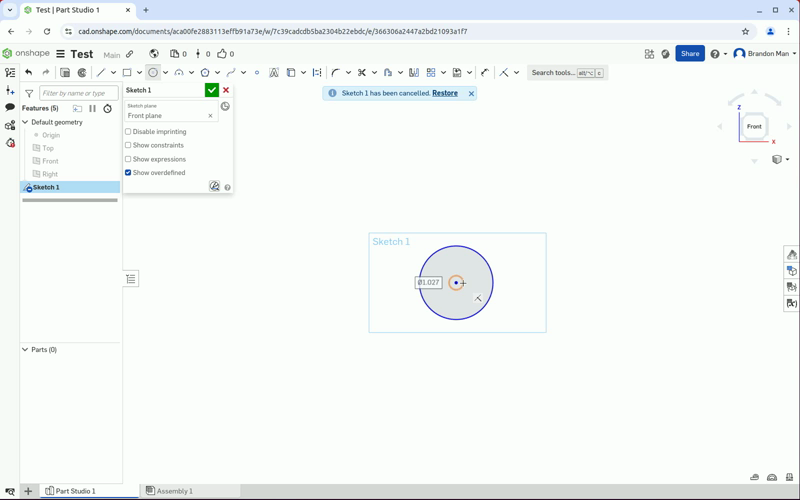
scroll(-6)
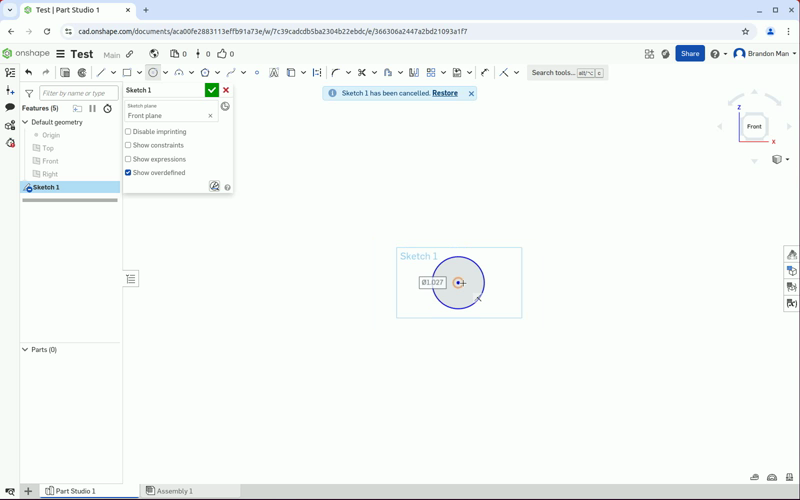
scroll(-6)
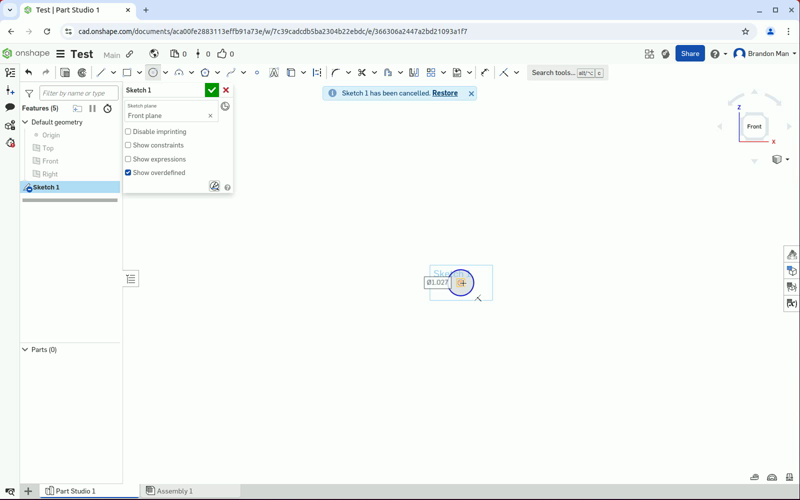
key(esc)
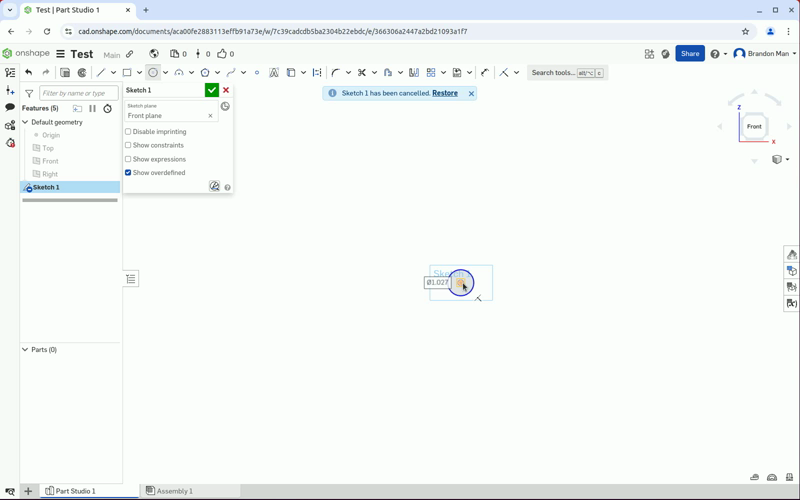
mouse_move(467, 284)
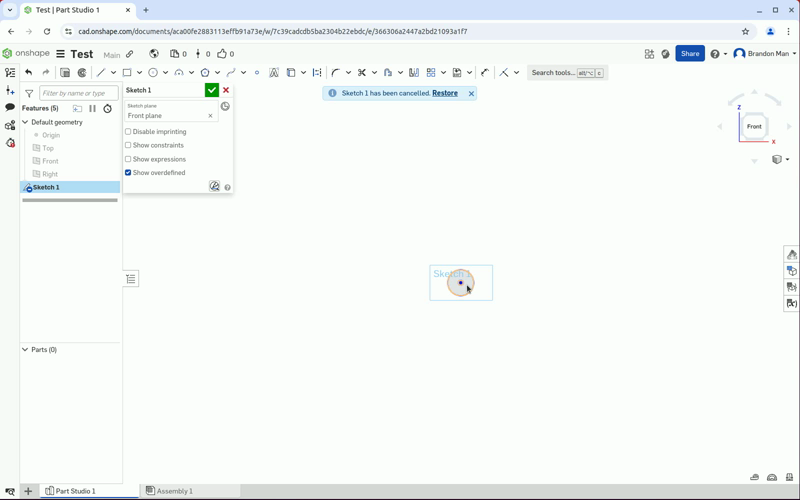
scroll(6)
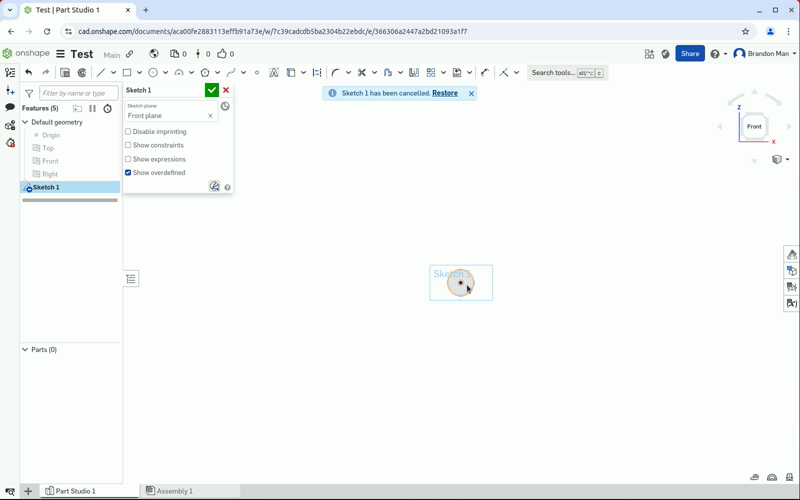
scroll(6)
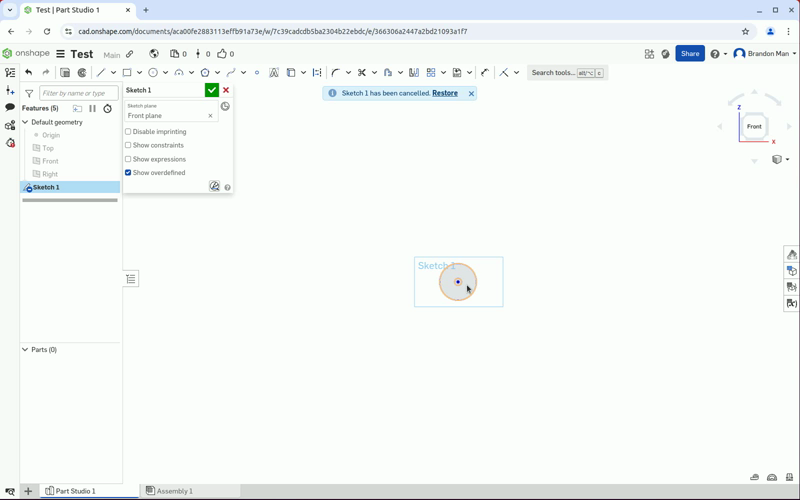
scroll(6)
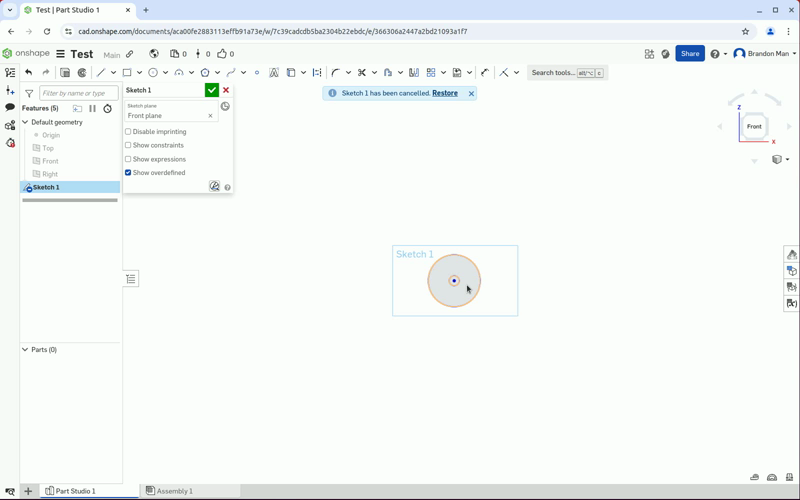
scroll(6)
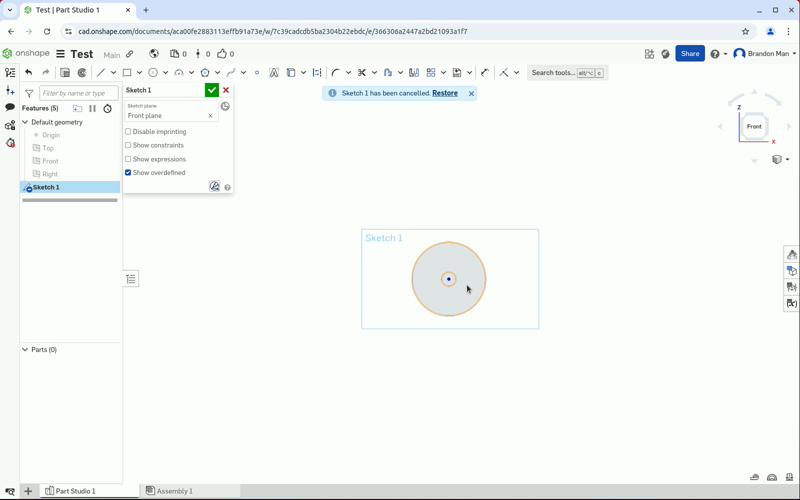
scroll(6)
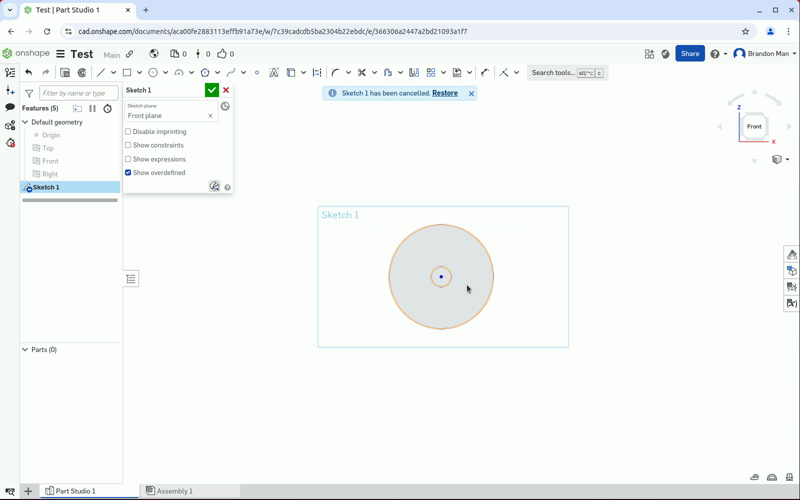
scroll(6)
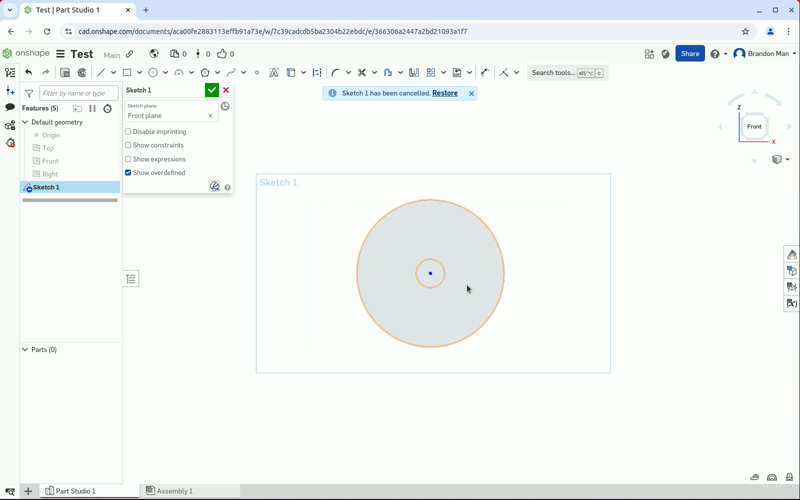
scroll(6)
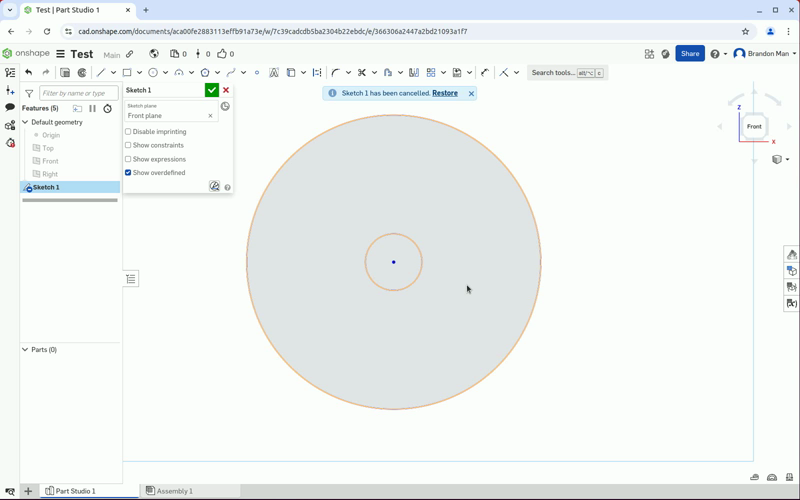
click(467, 284)
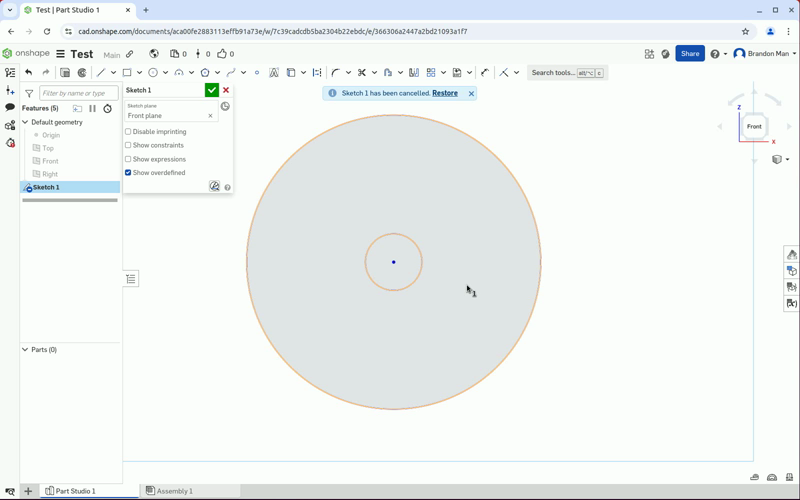
scroll(-6)
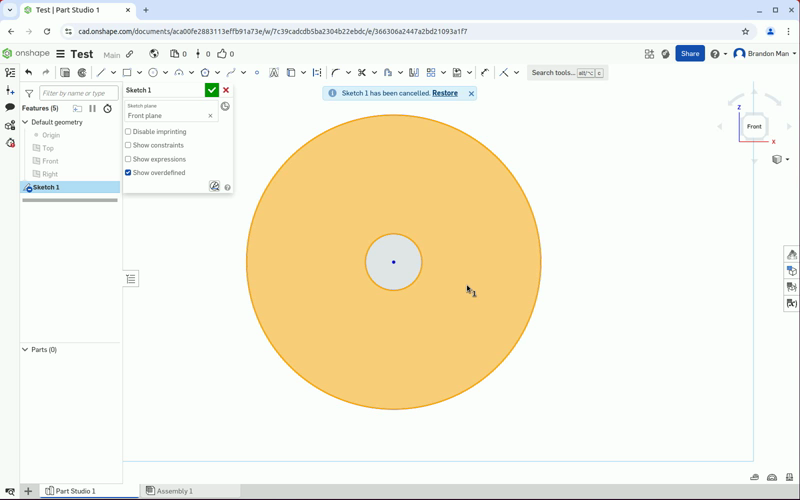
scroll(-6)
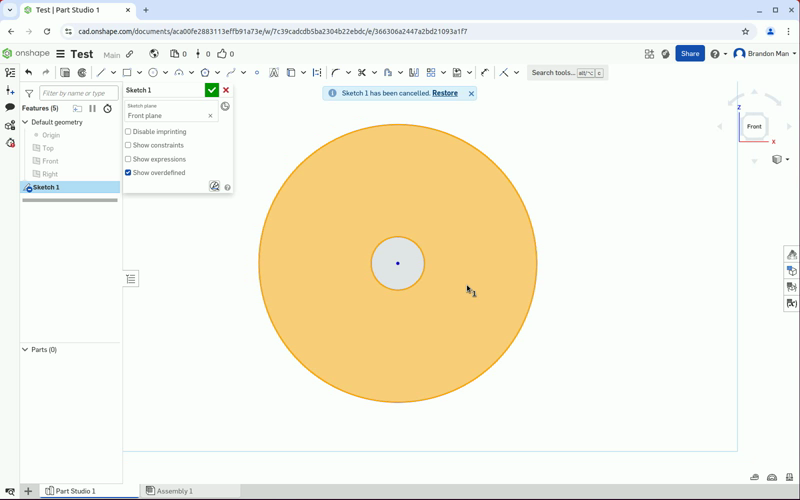
scroll(-6)
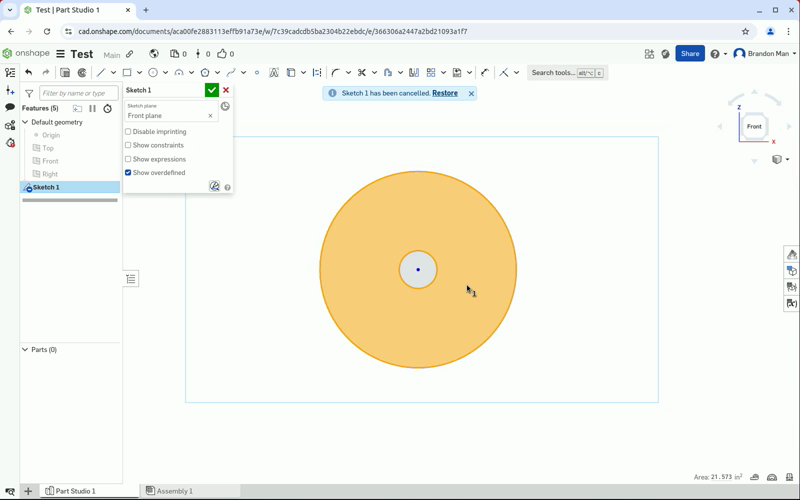
scroll(-6)
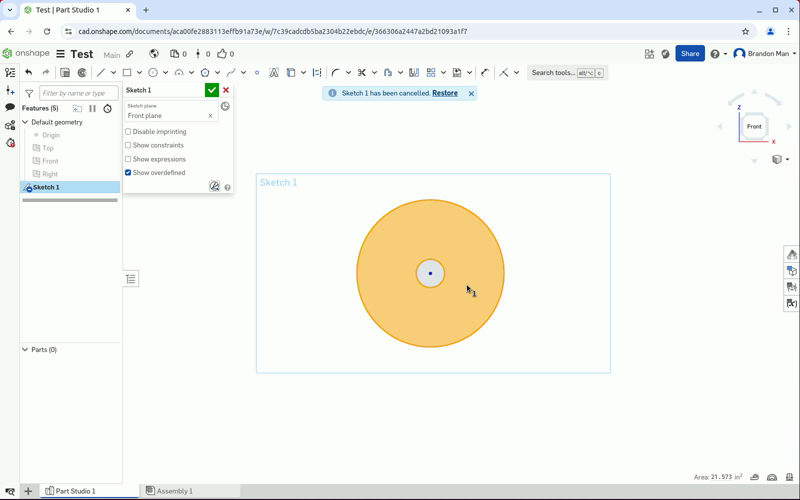
scroll(-6)
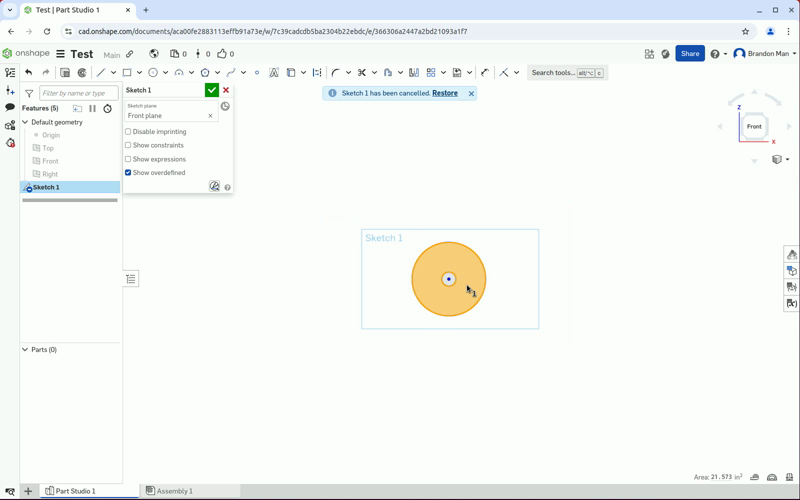
scroll(-6)
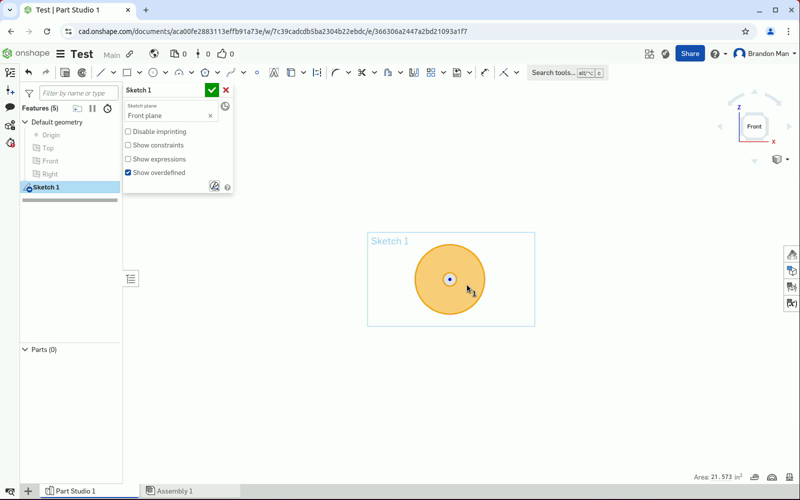
scroll(-6)
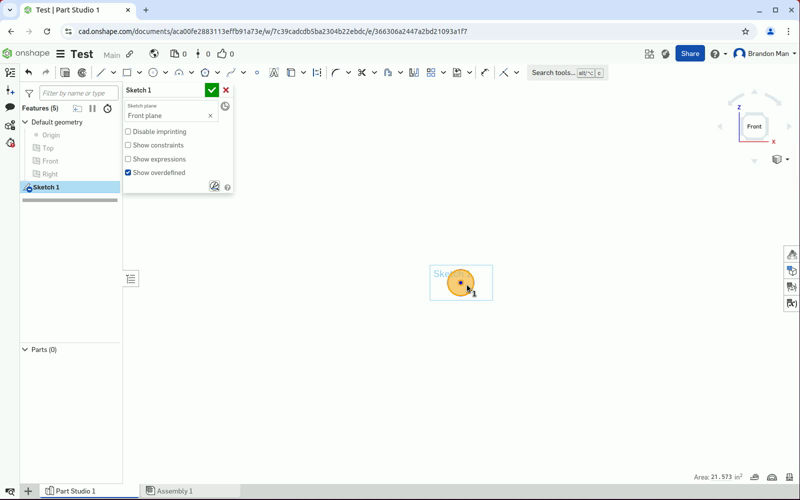
mouse_move(73, 352)
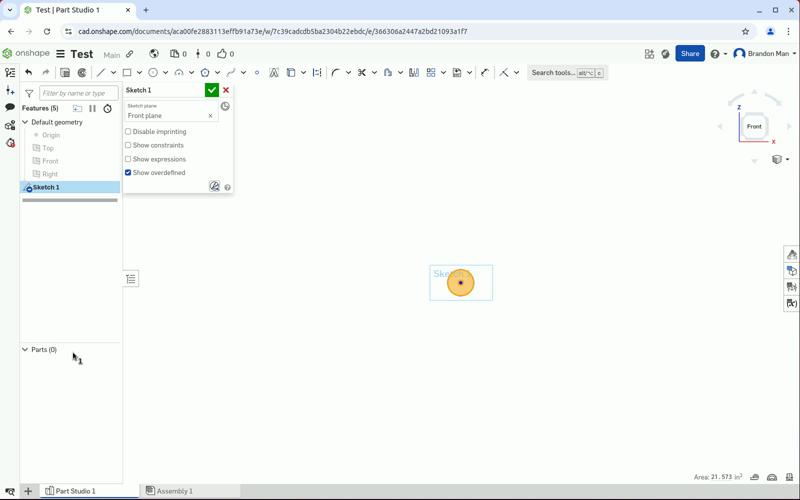
key(shift+y)
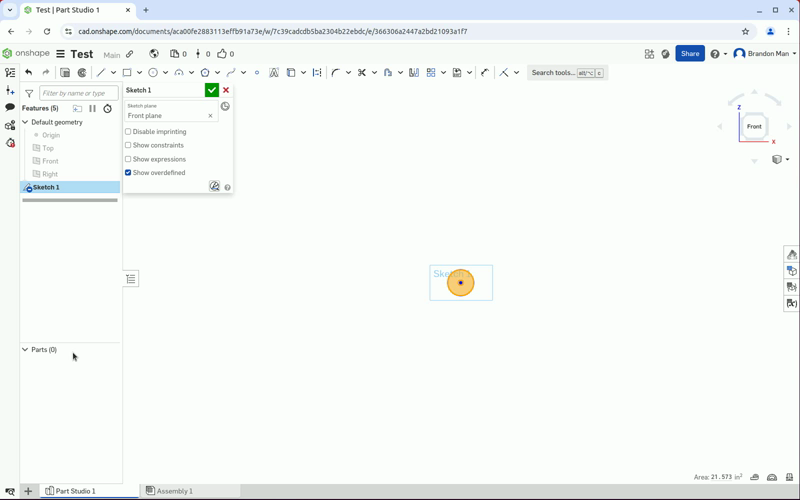
key(shift+e)
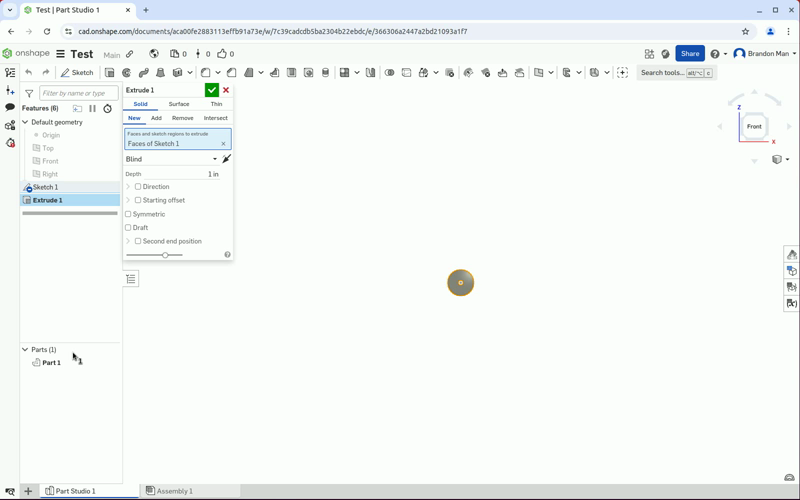
mouse_move(143, 106)
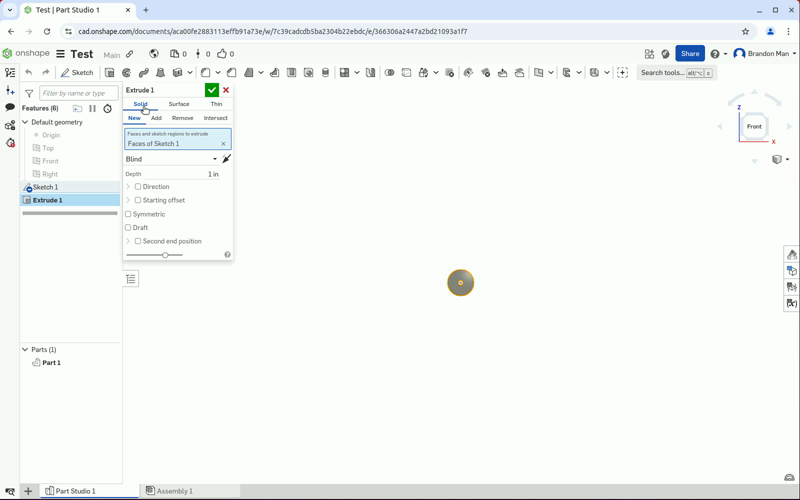
click(143, 106)
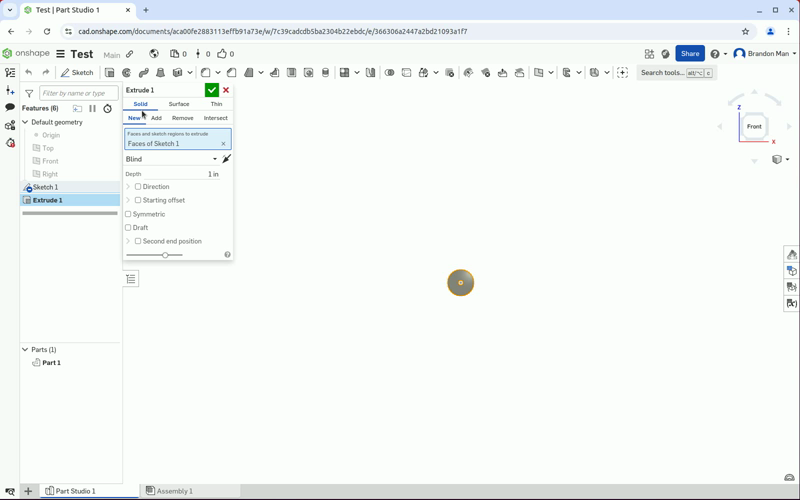
mouse_move(137, 120)
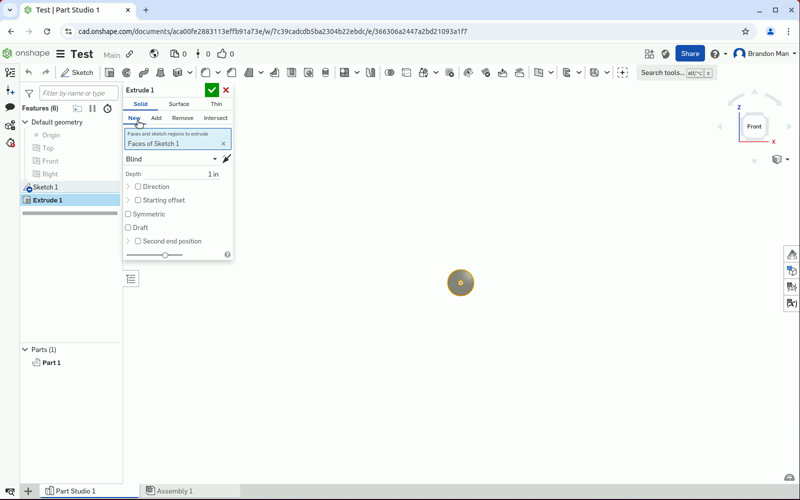
click(137, 120)
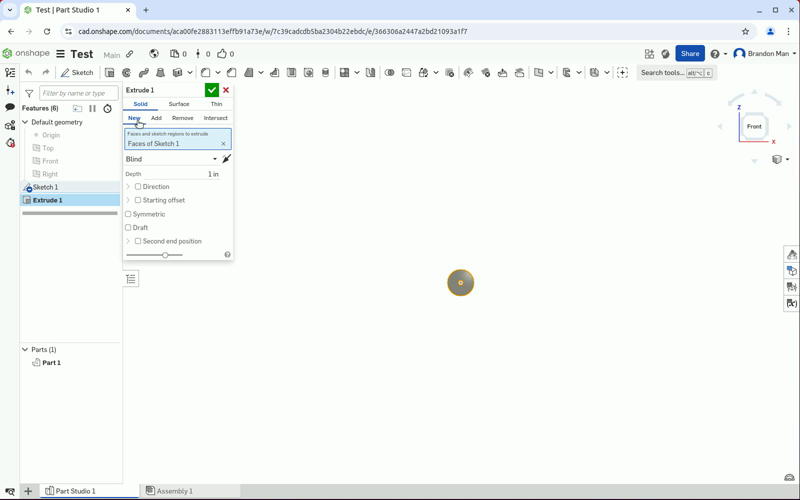
key(tab, 4)
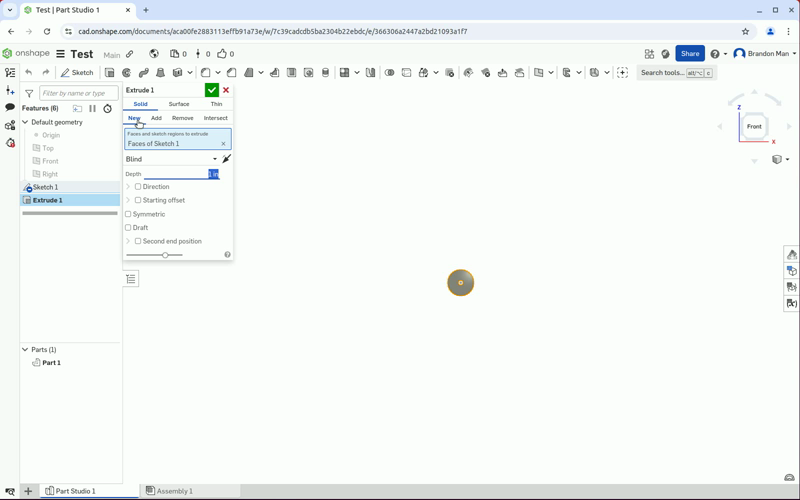
text(1.204)
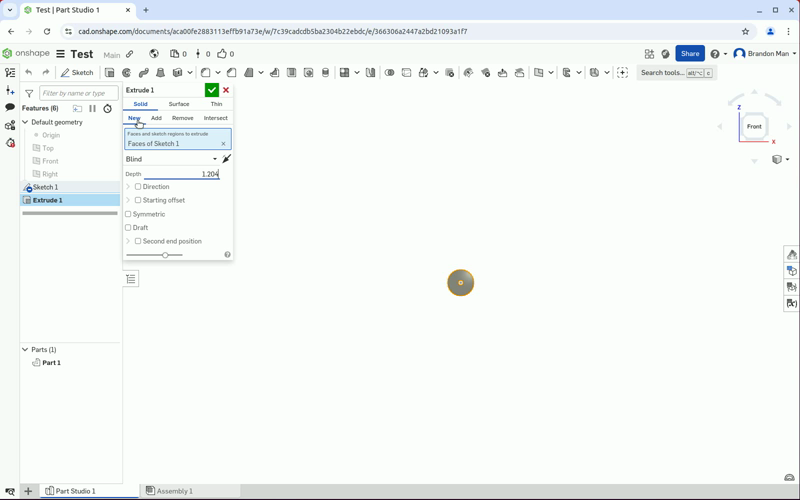
key(enter)
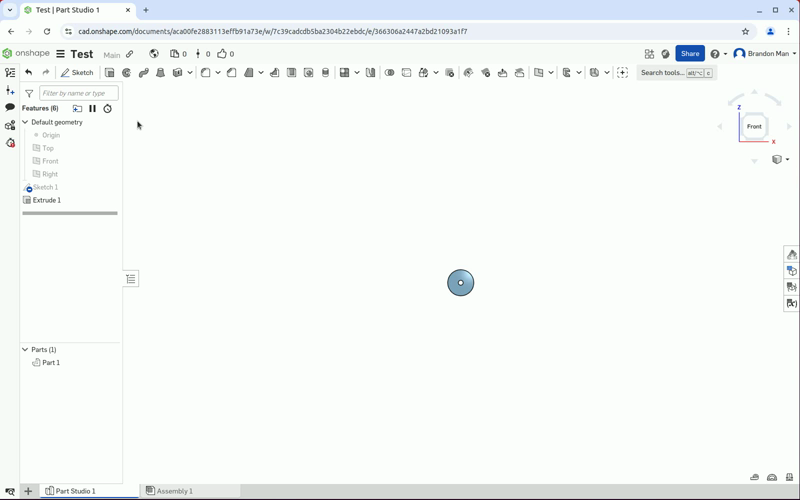
key(shift+h)
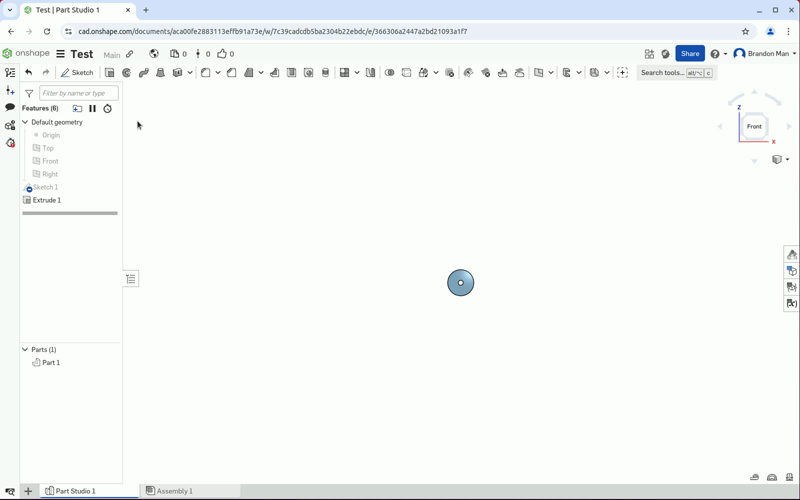
key(shift+h)
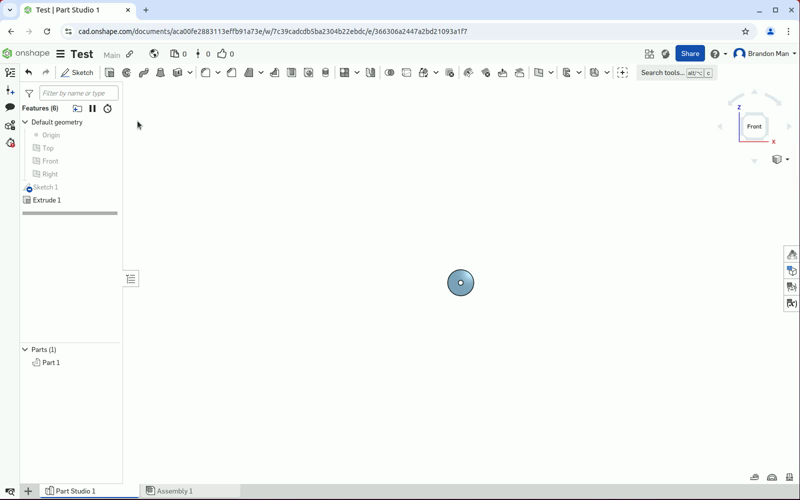
mouse_move(73, 189)
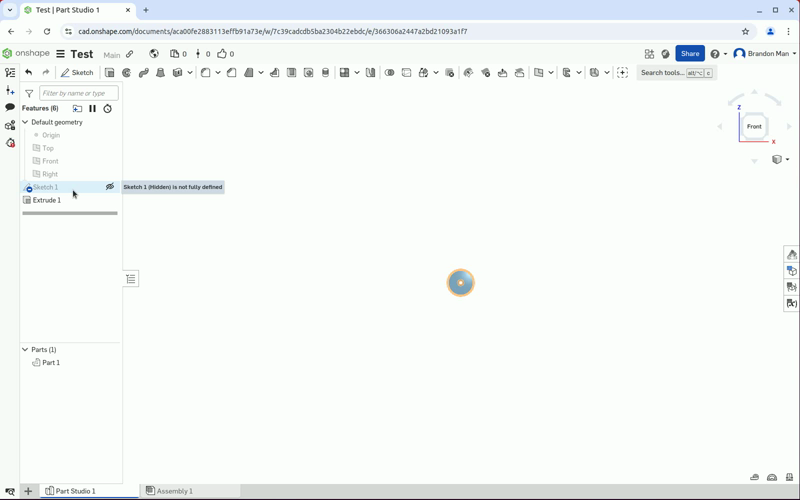
click(73, 189)
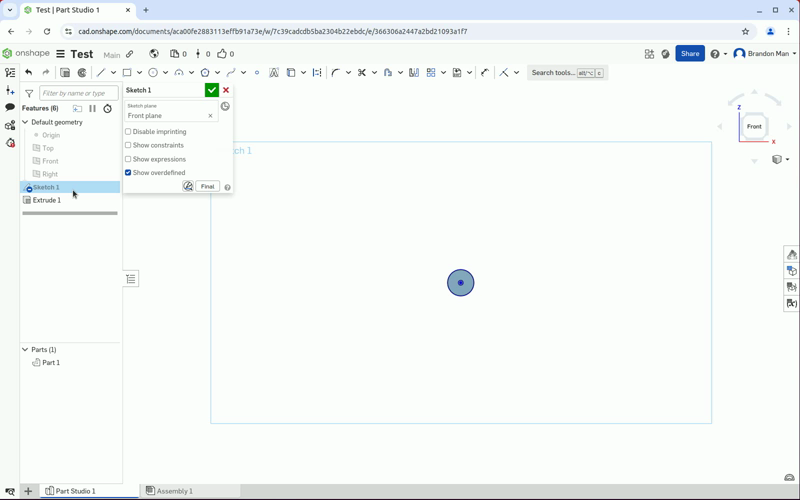
mouse_move(229, 92)
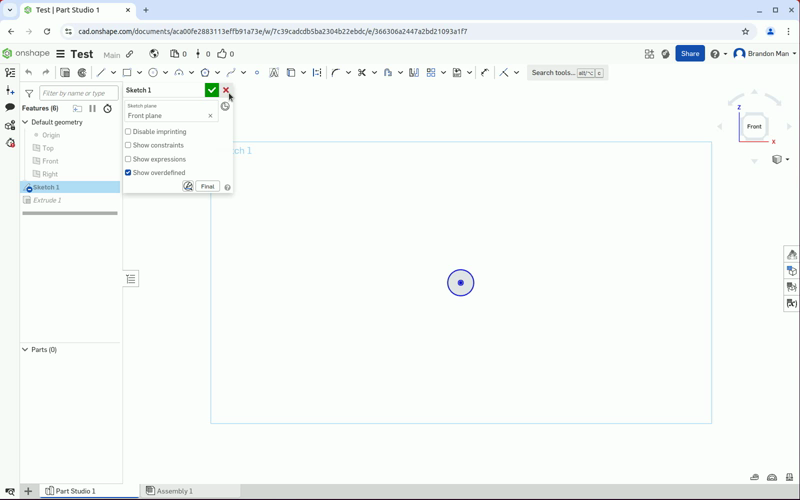
click(229, 92)
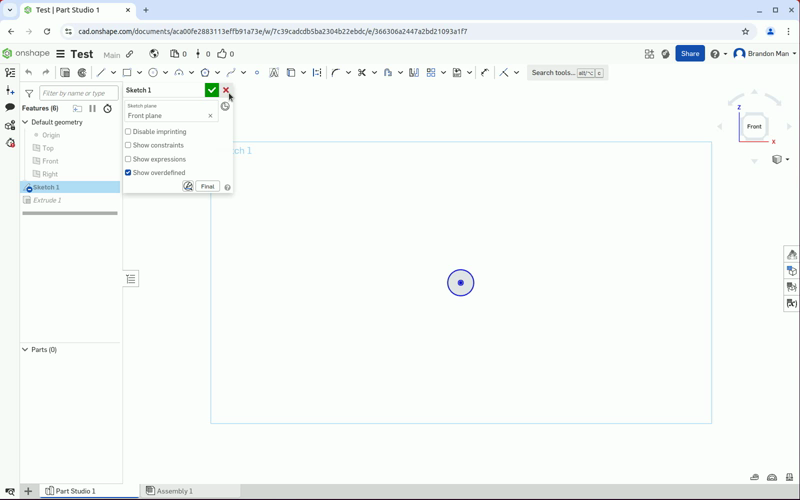
key(shift+s)
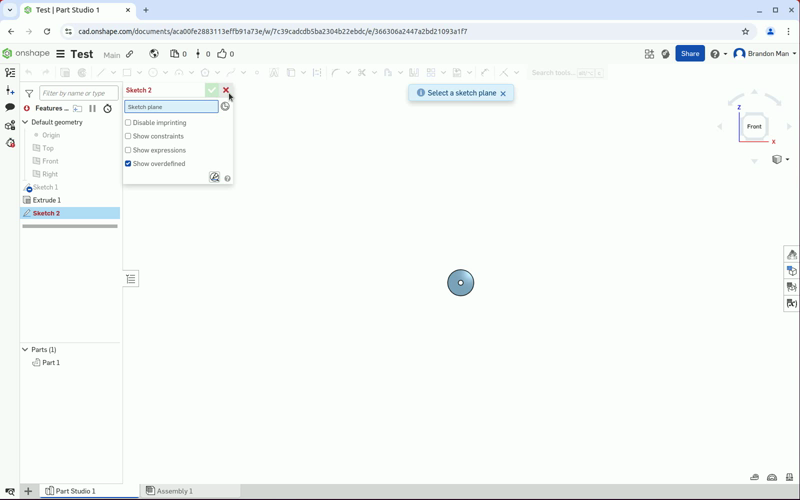
mouse_move(73, 163)
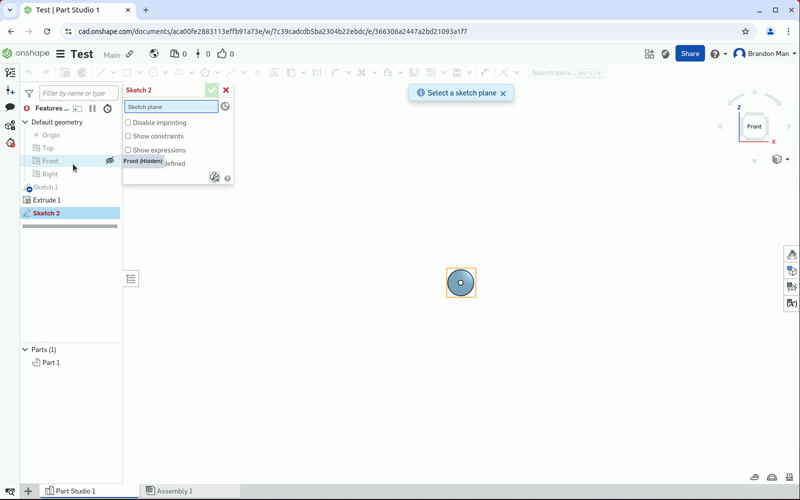
click(73, 163)
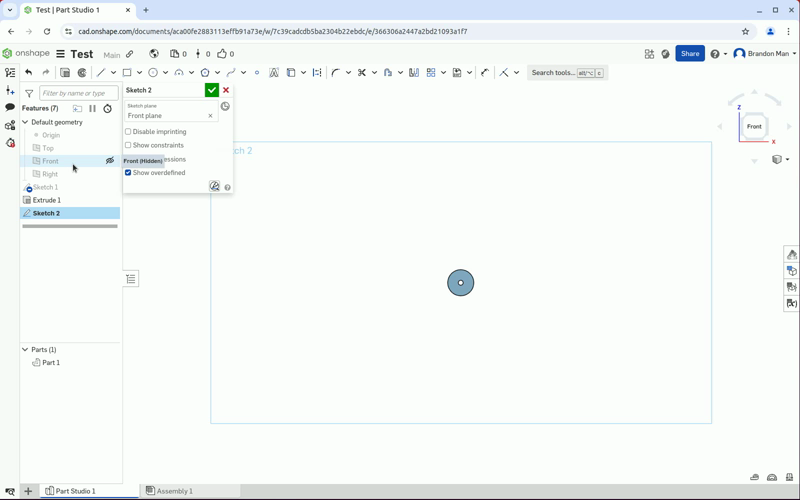
mouse_move(73, 352)
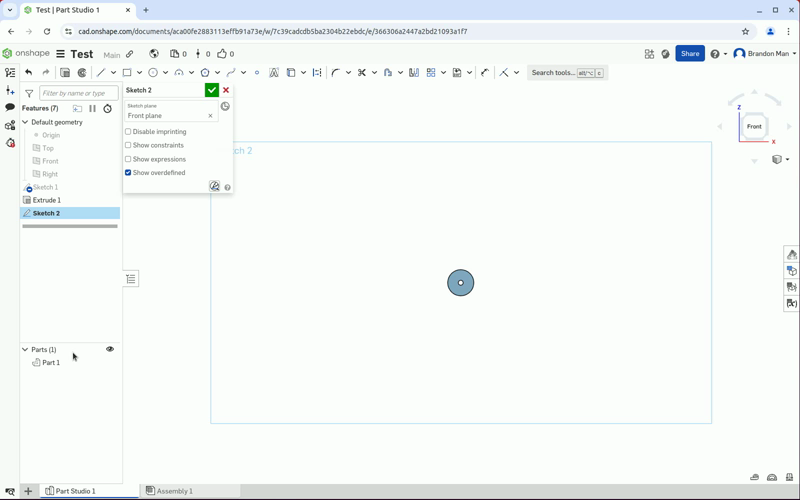
key(y)
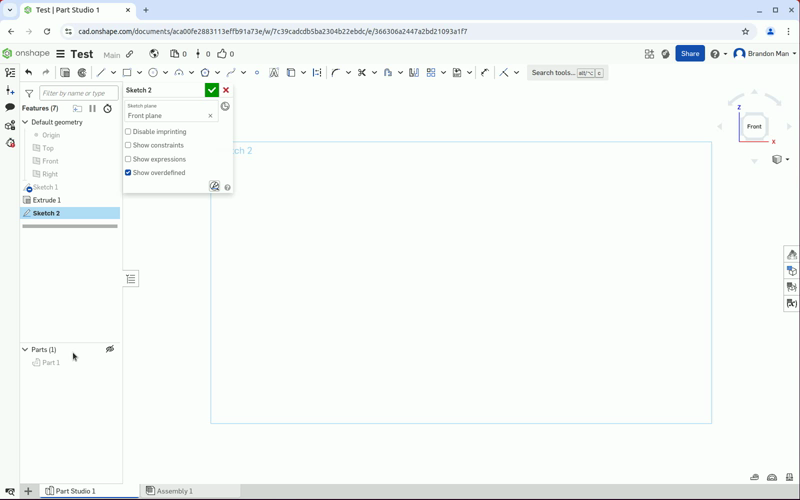
key(l)
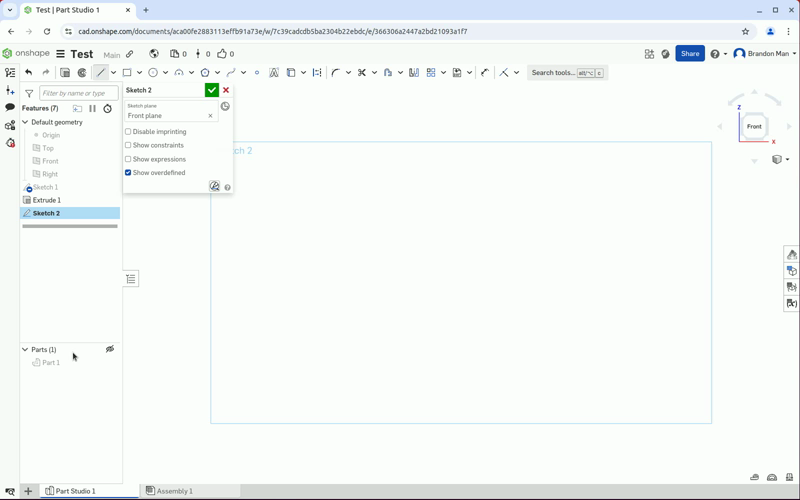
key_down(shift)
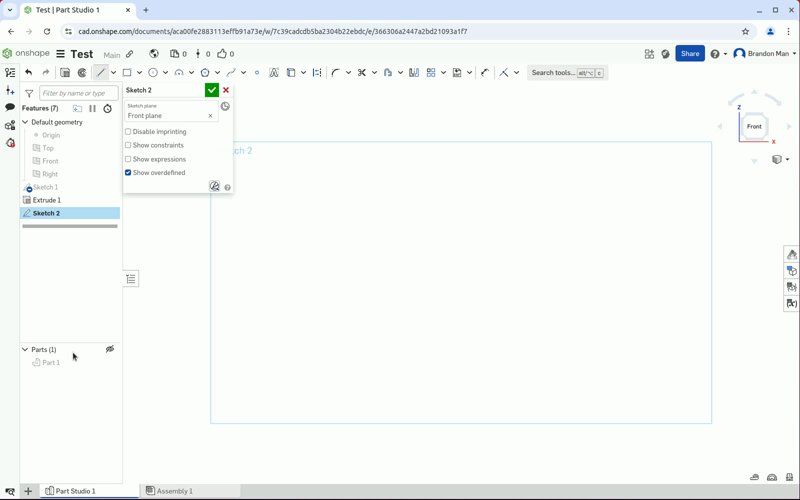
mouse_move(412, 270)
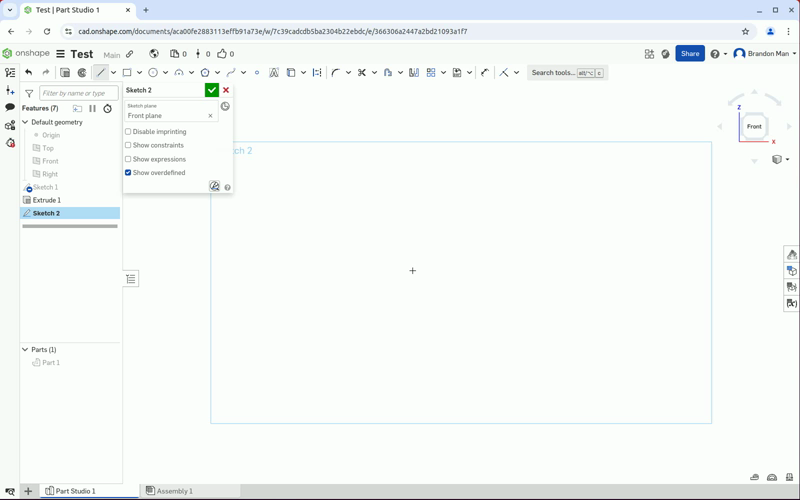
click(412, 270)
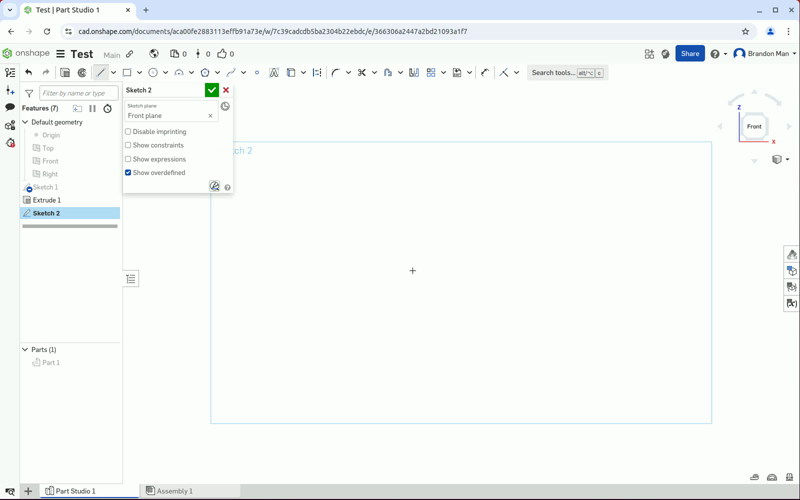
key_up(shift)
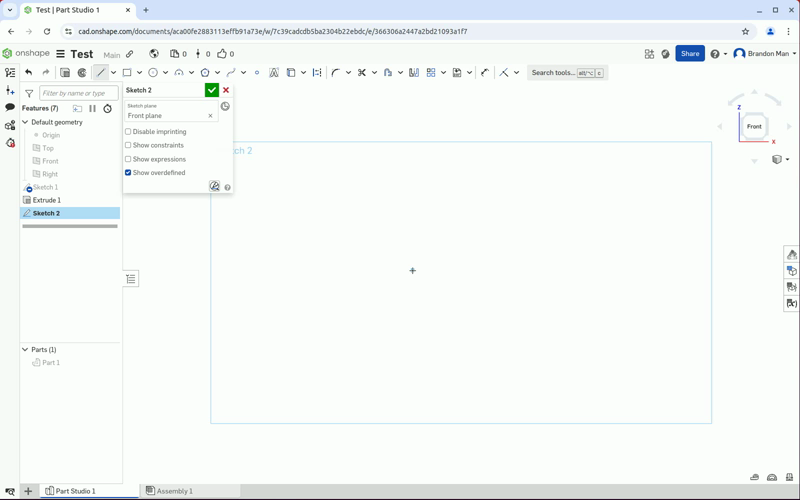
key_down(shift)
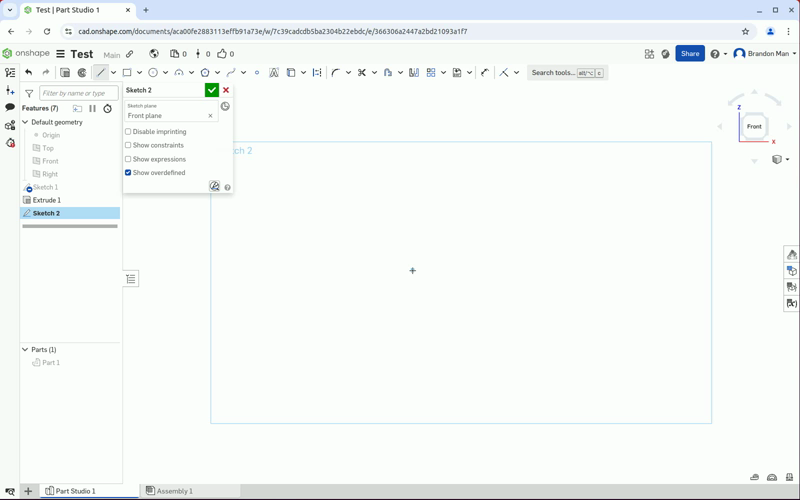
mouse_move(442, 270)
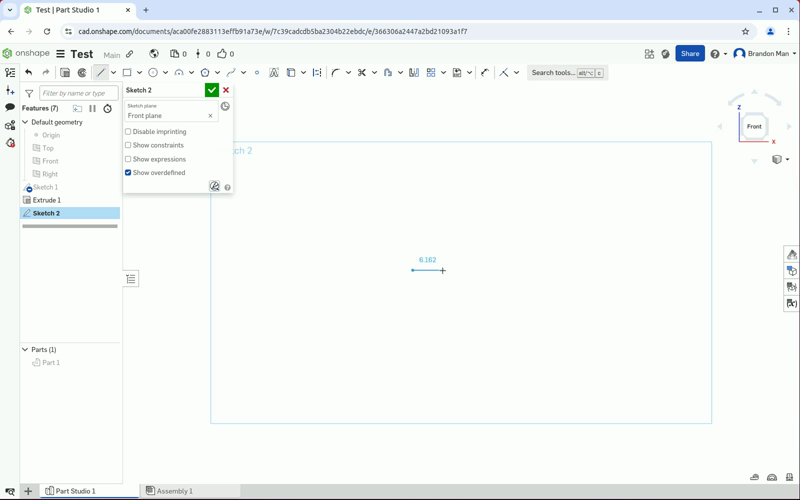
mouse_move(412, 260)
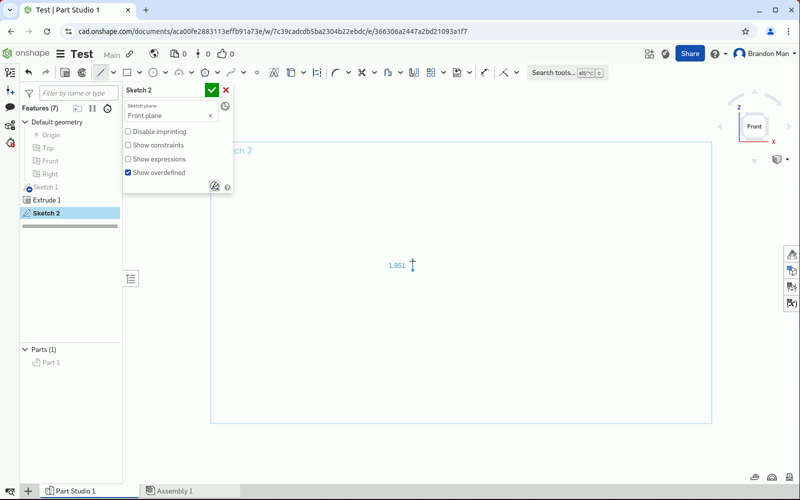
click(412, 260)
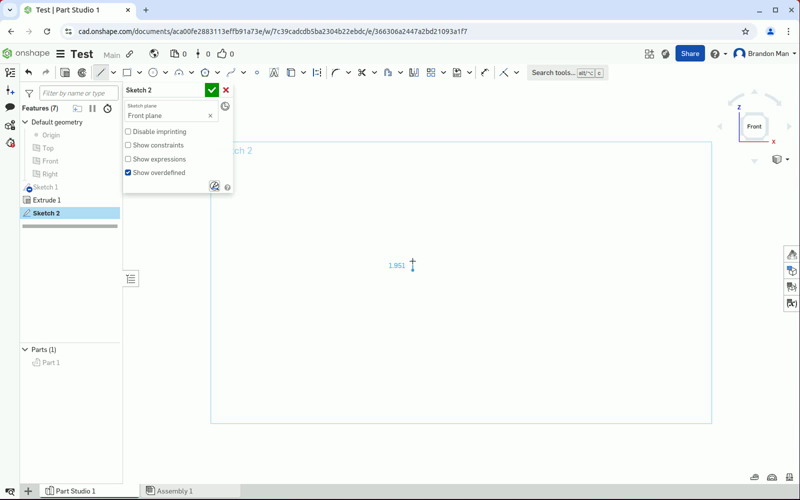
key_up(shift)
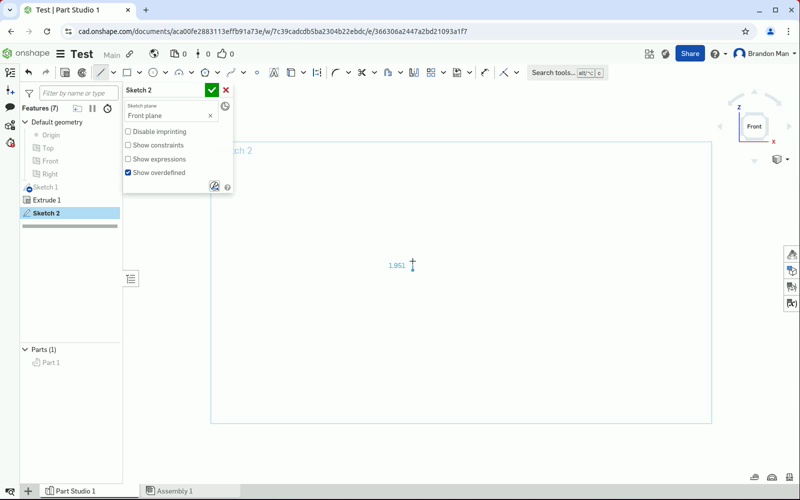
key(esc)
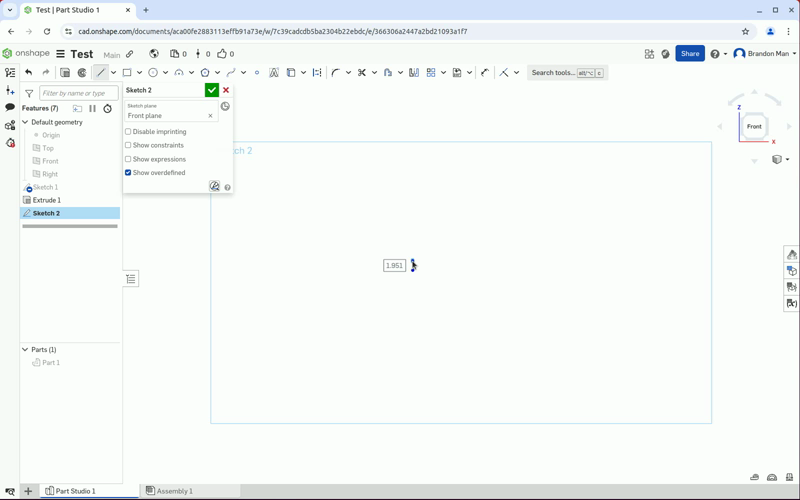
key(a)
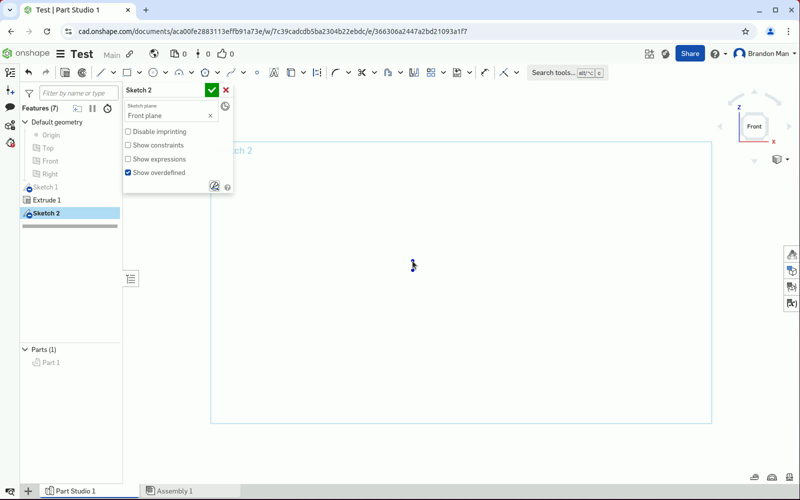
mouse_move(412, 260)
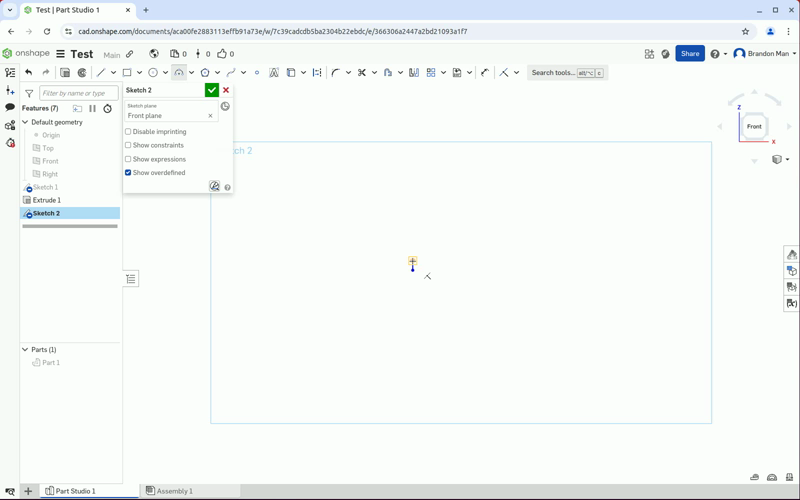
click(412, 260)
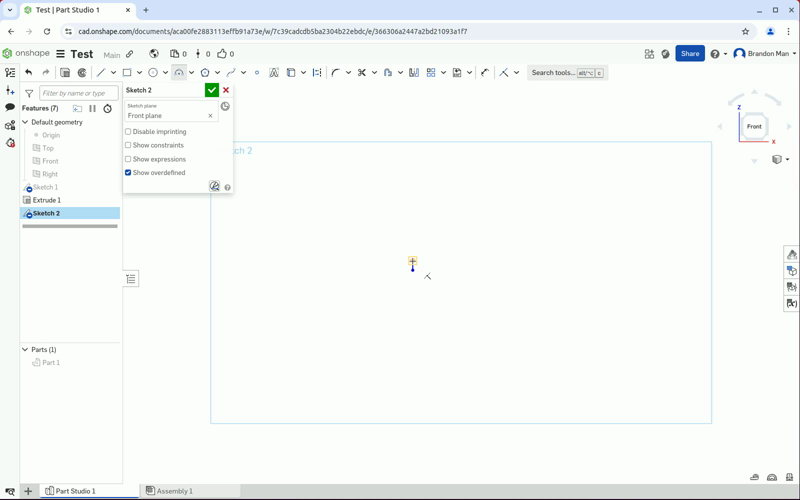
key_down(shift)
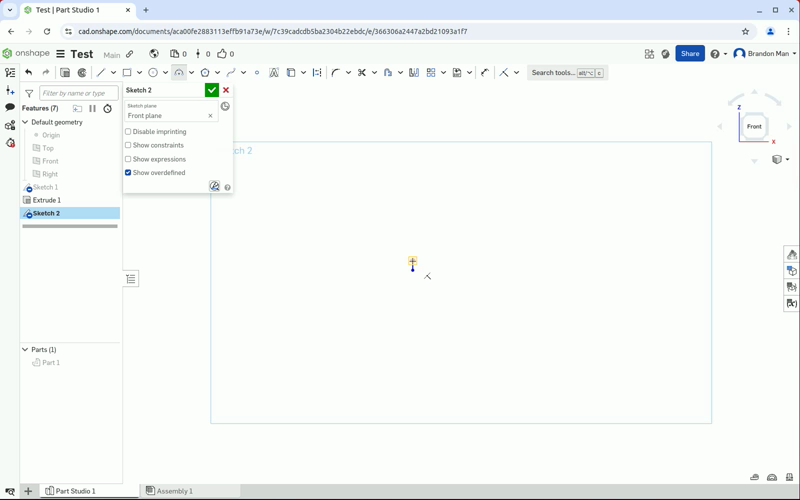
mouse_move(430, 273)
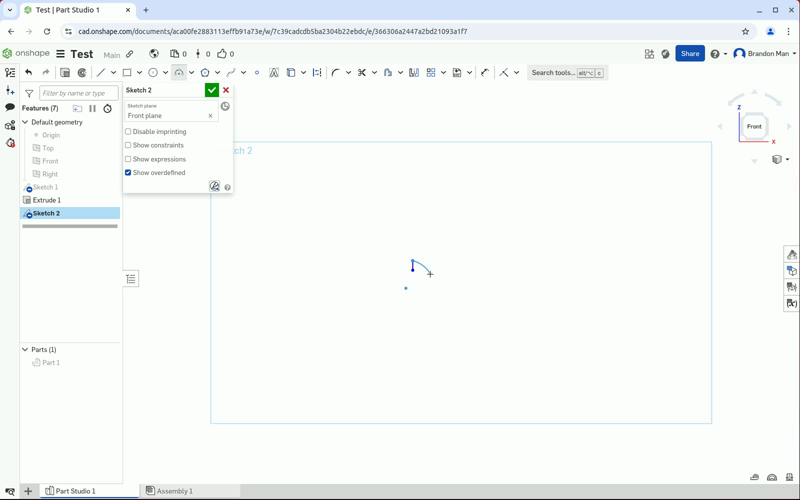
click(430, 273)
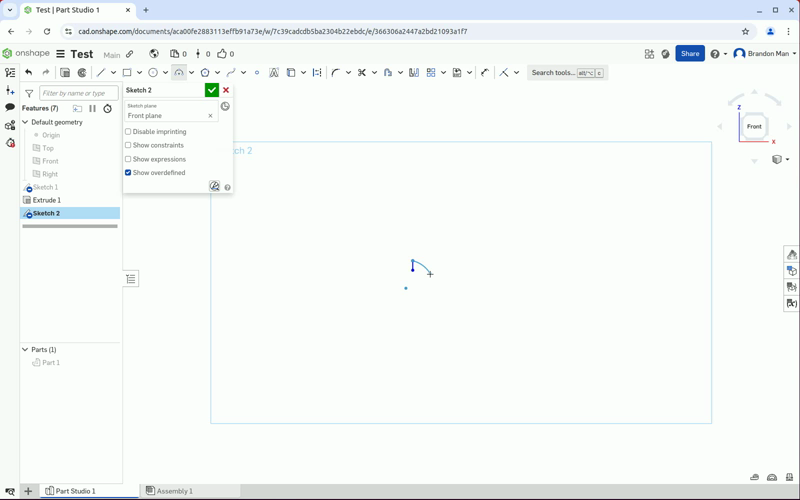
mouse_move(408, 284)
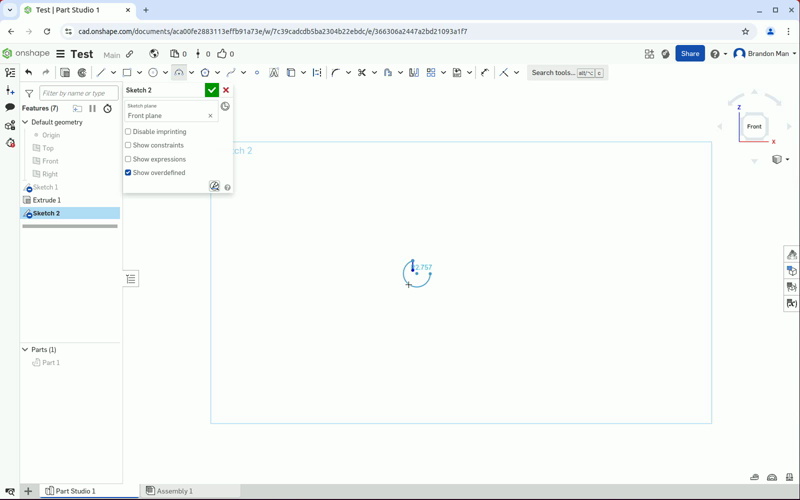
click(408, 284)
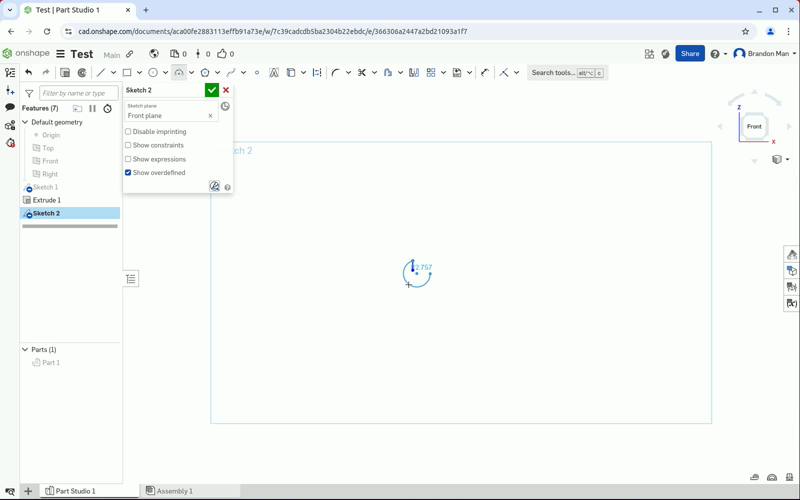
key_up(shift)
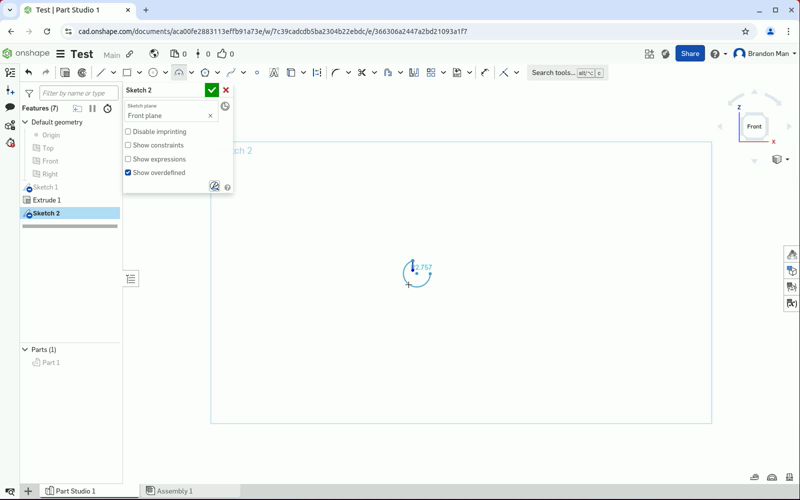
key(esc)
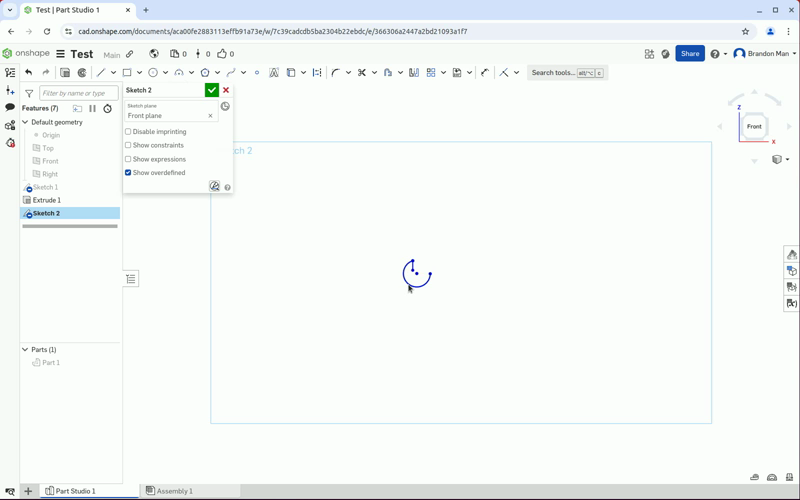
key(l)
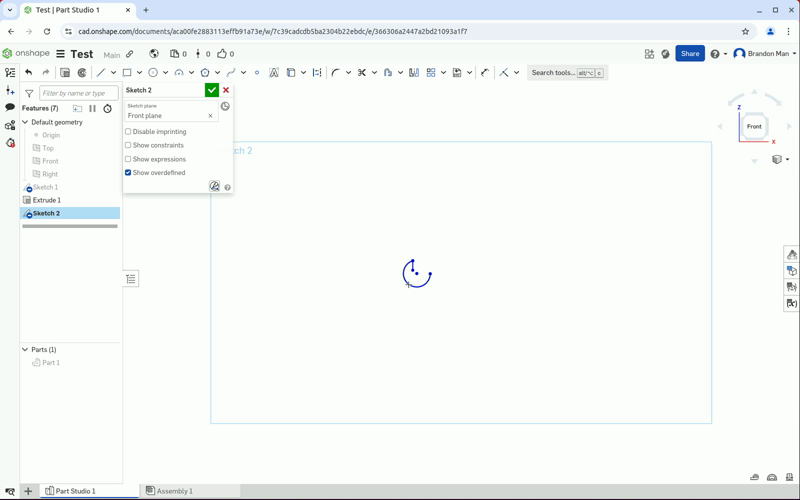
mouse_move(430, 273)
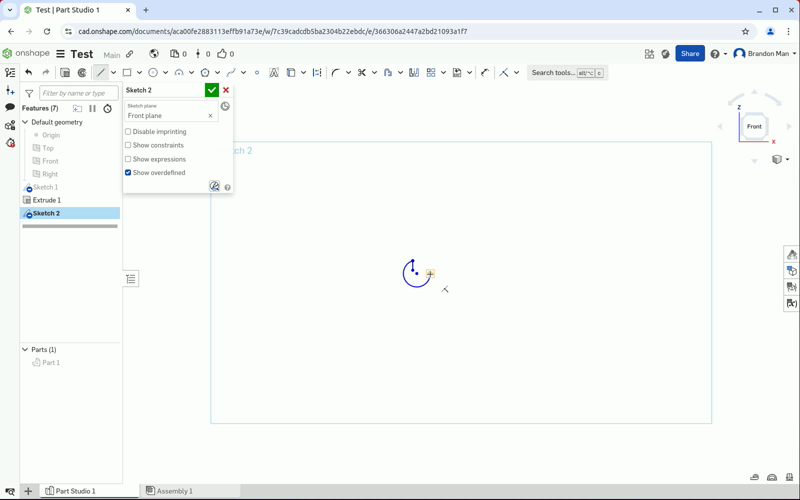
click(430, 273)
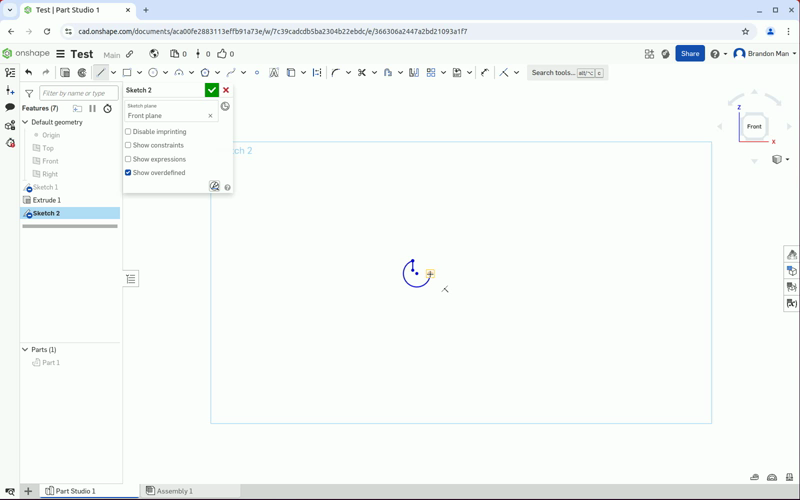
key_down(shift)
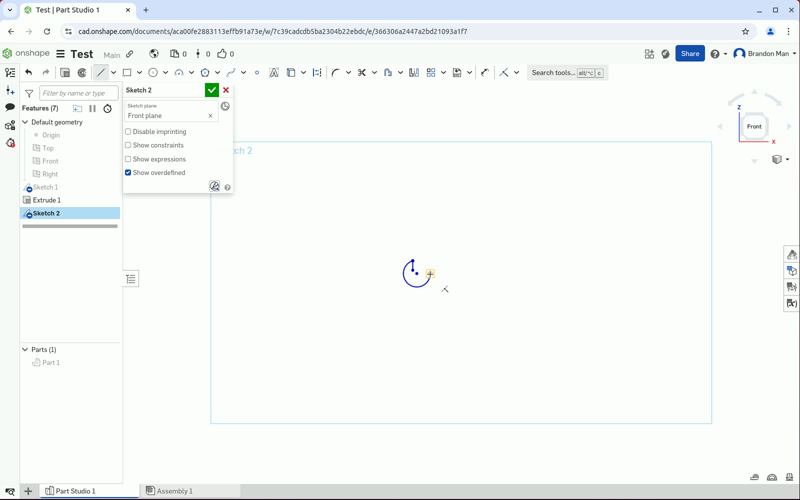
mouse_move(460, 273)
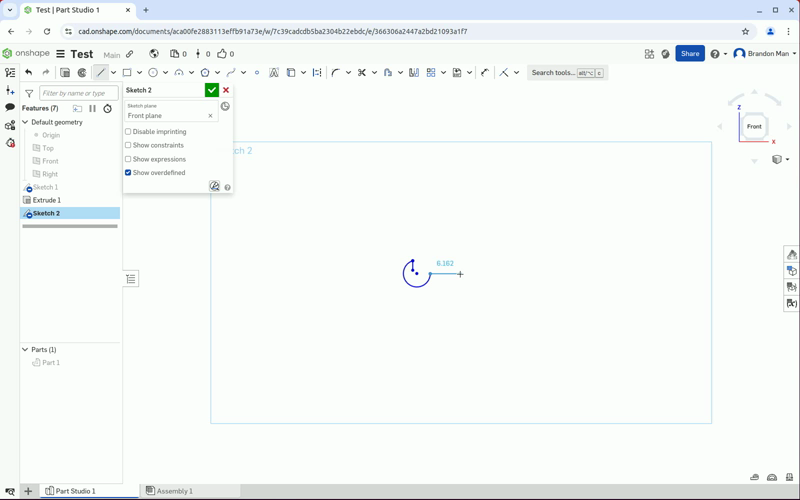
mouse_move(421, 276)
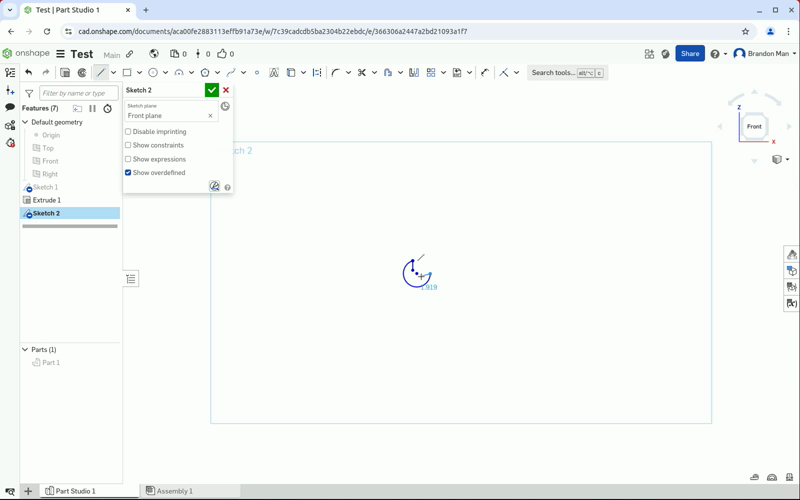
click(421, 276)
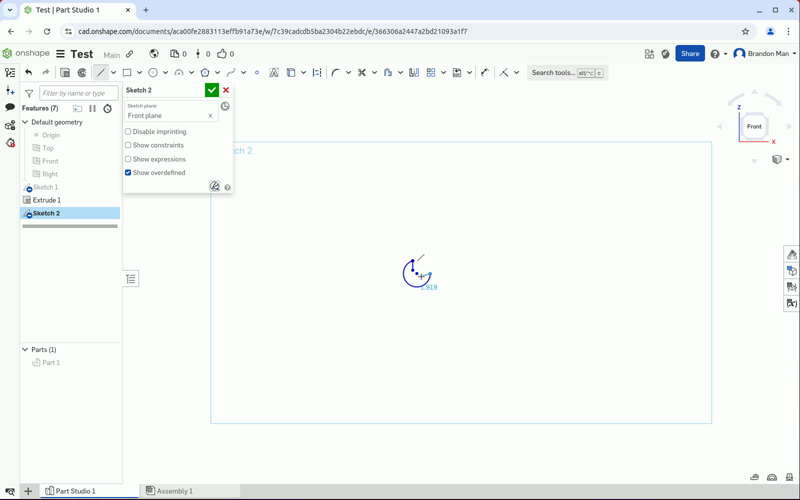
key_up(shift)
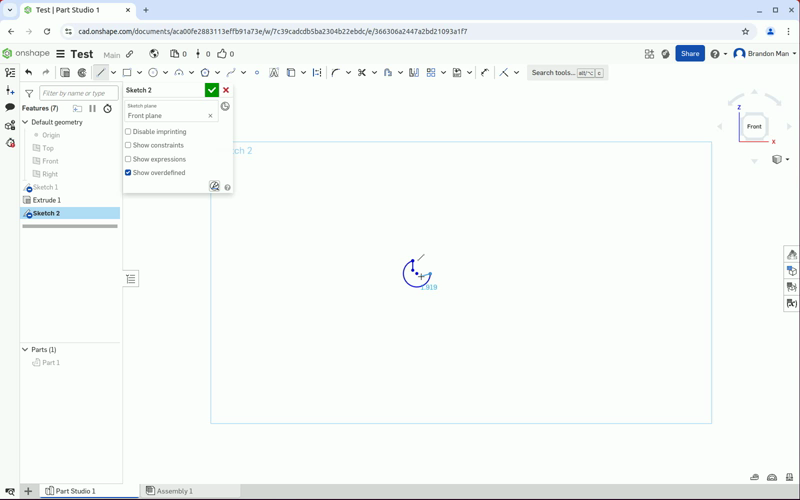
key(esc)
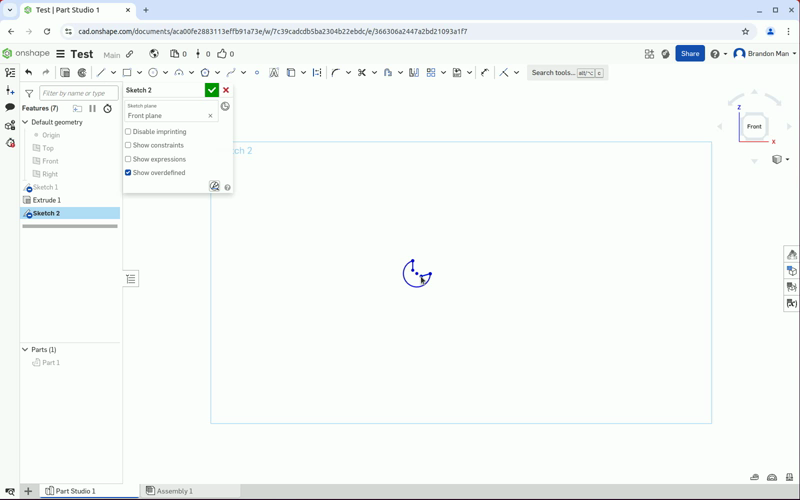
key(a)
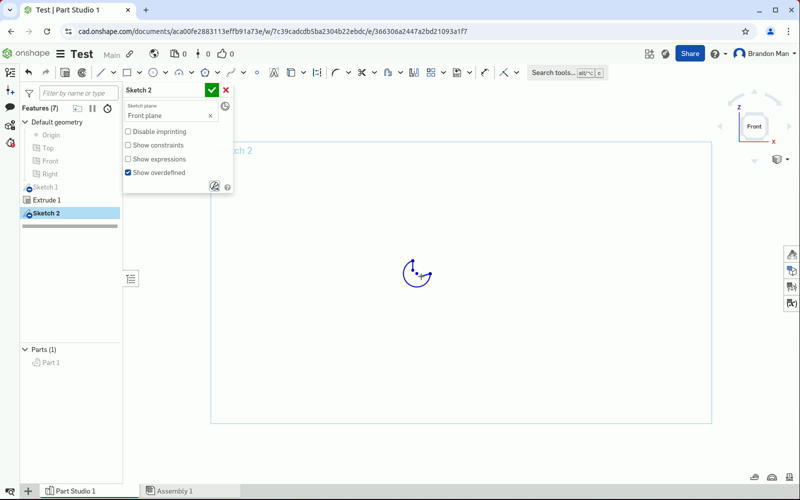
mouse_move(421, 276)
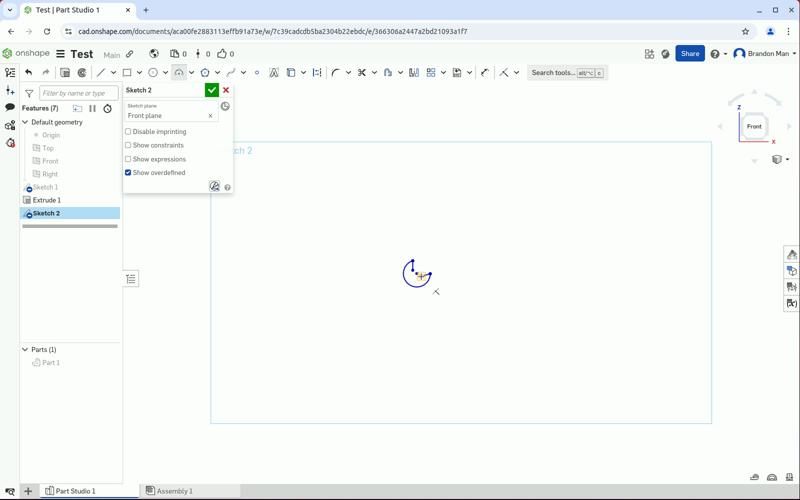
click(421, 276)
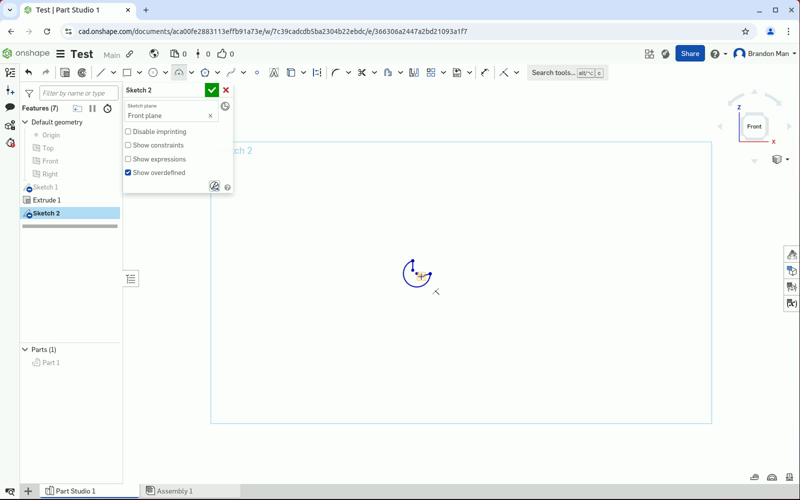
key_down(shift)
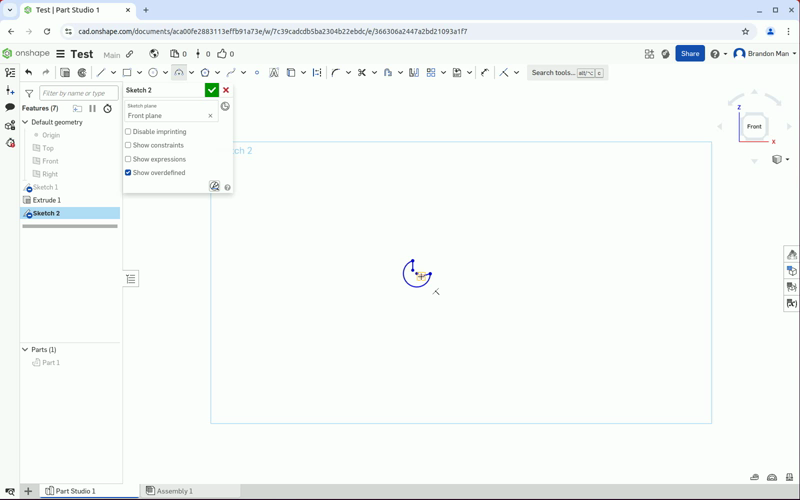
mouse_move(416, 276)
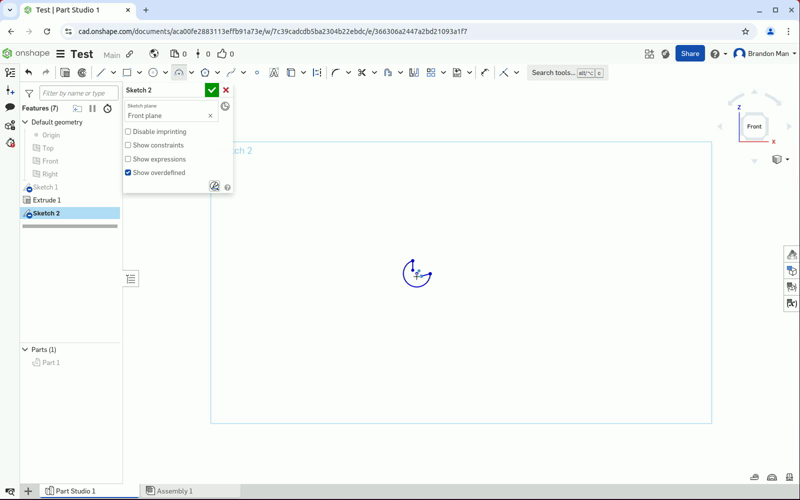
scroll(6)
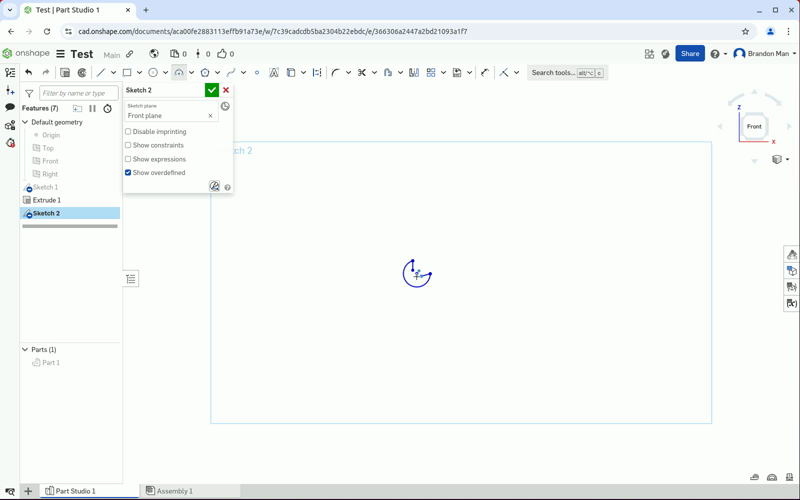
scroll(6)
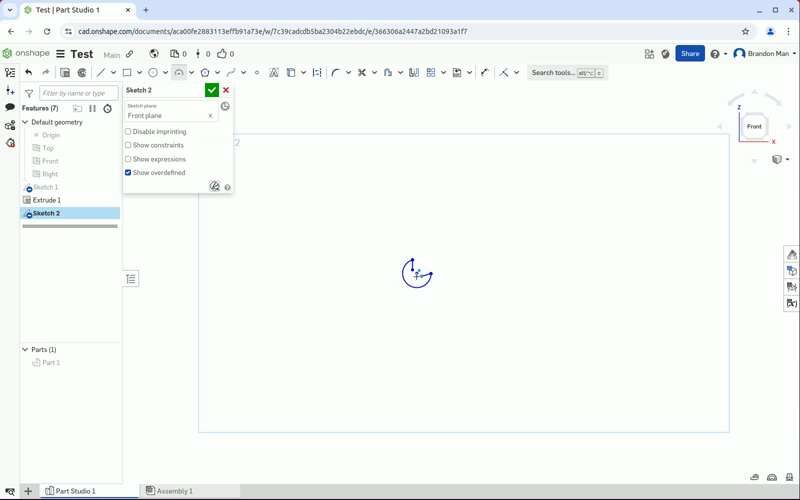
scroll(6)
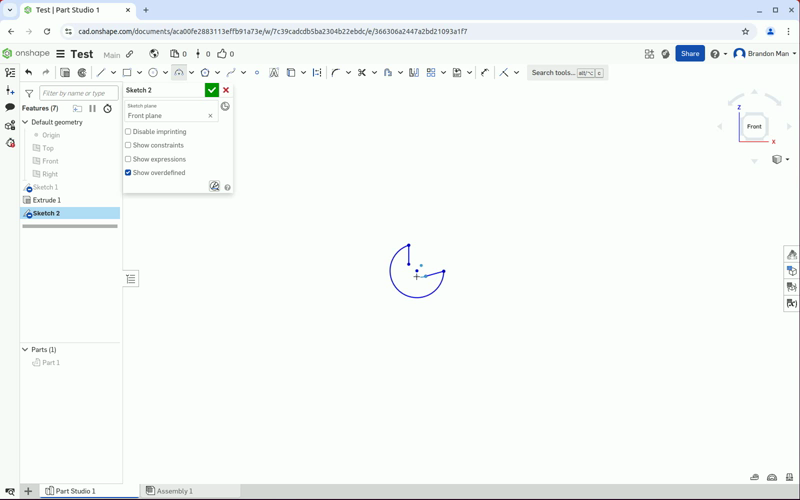
scroll(6)
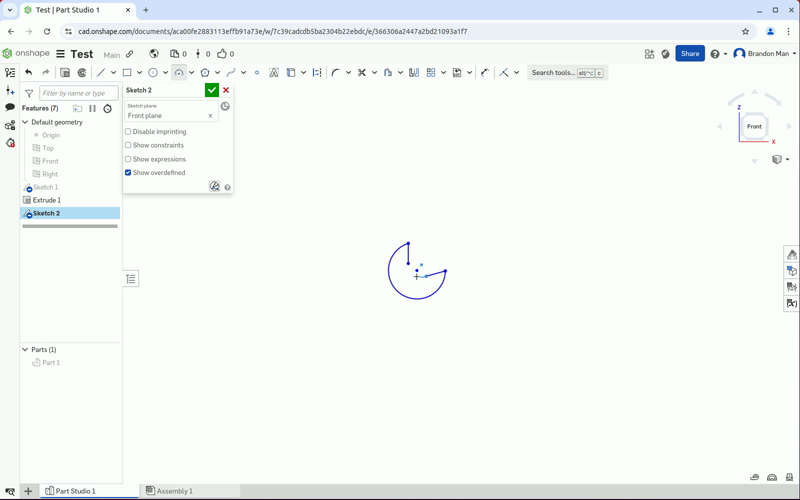
scroll(6)
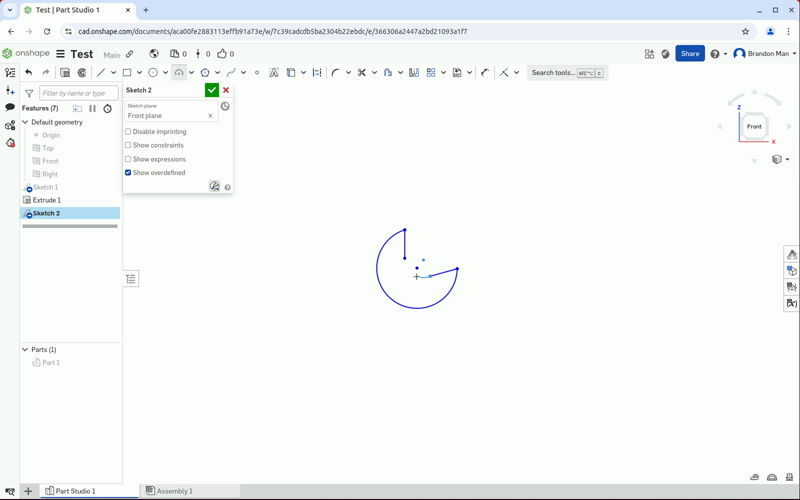
scroll(6)
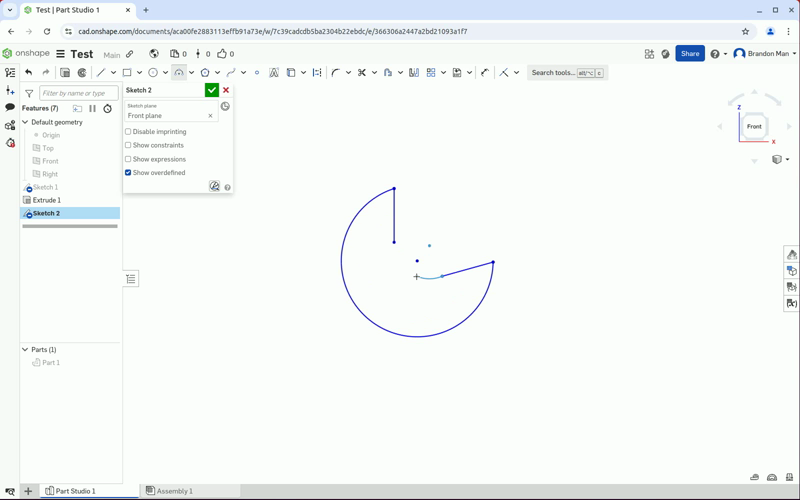
scroll(6)
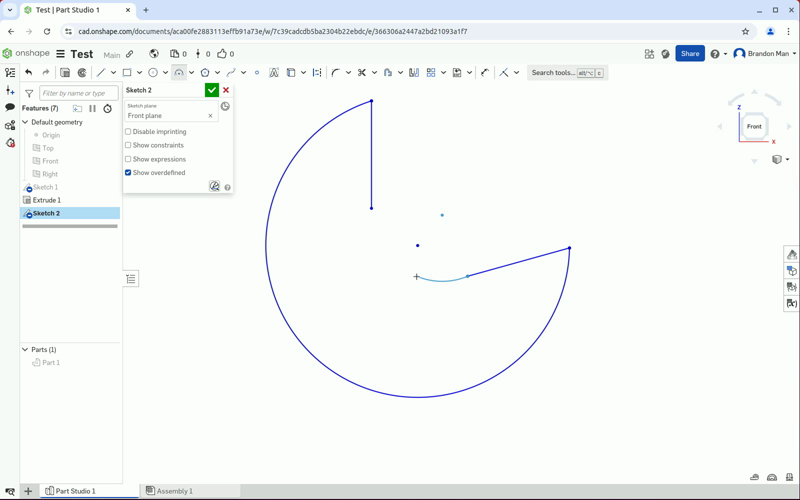
click(416, 276)
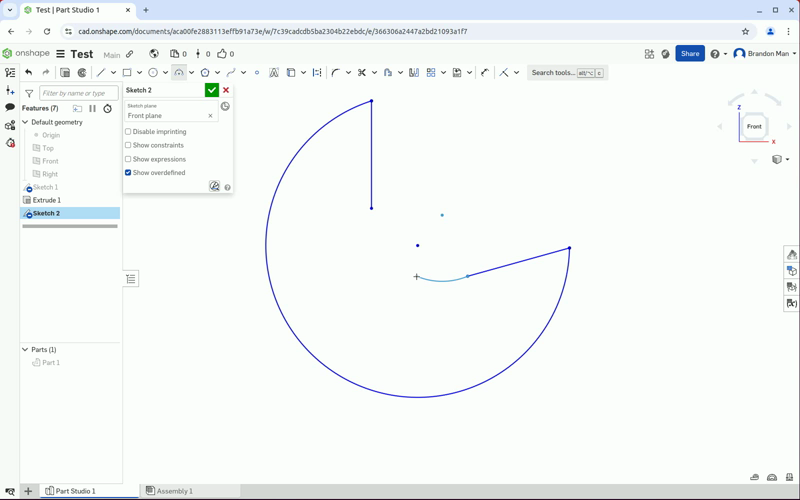
scroll(-6)
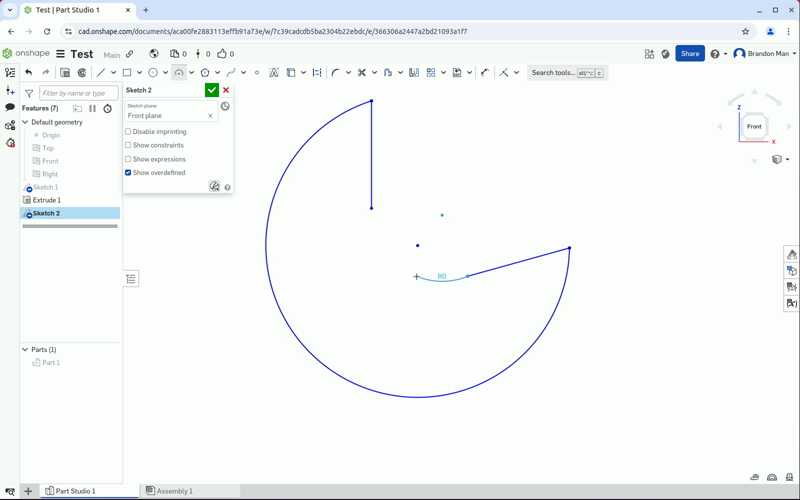
scroll(-6)
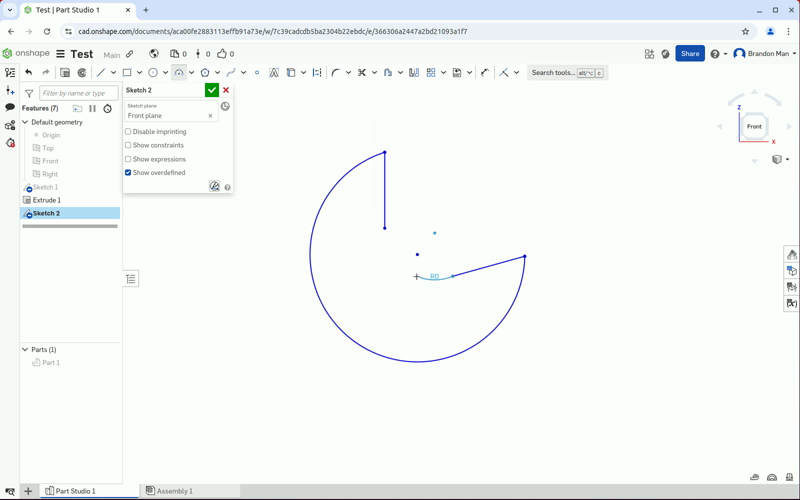
scroll(-6)
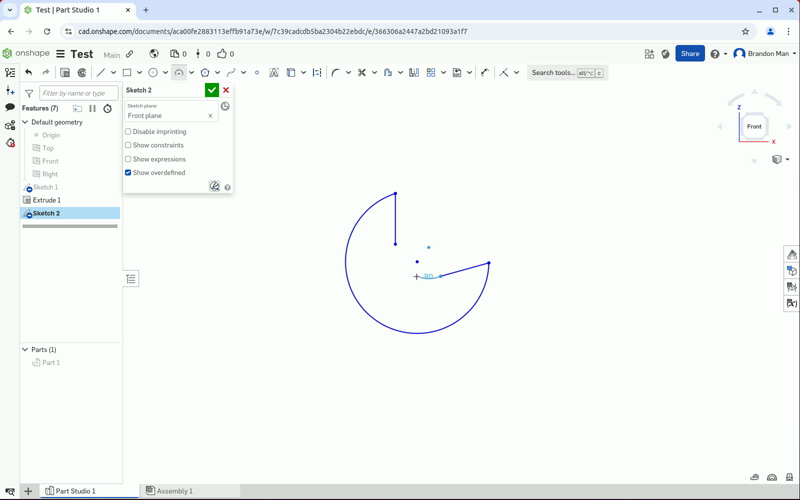
scroll(-6)
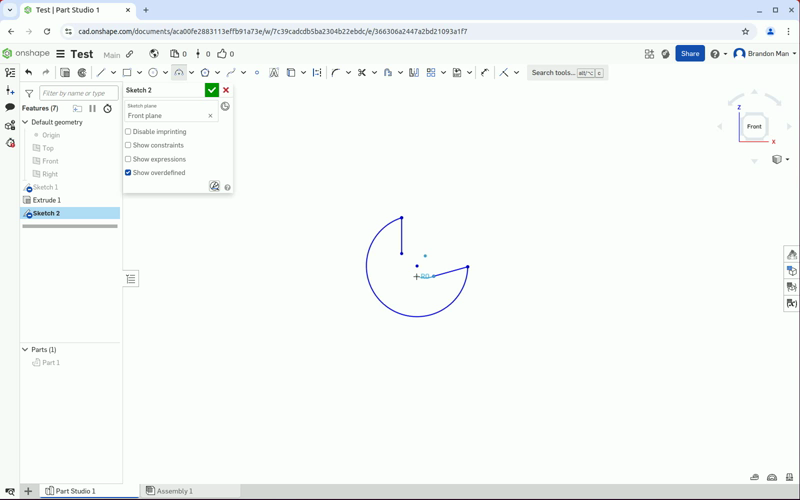
scroll(-6)
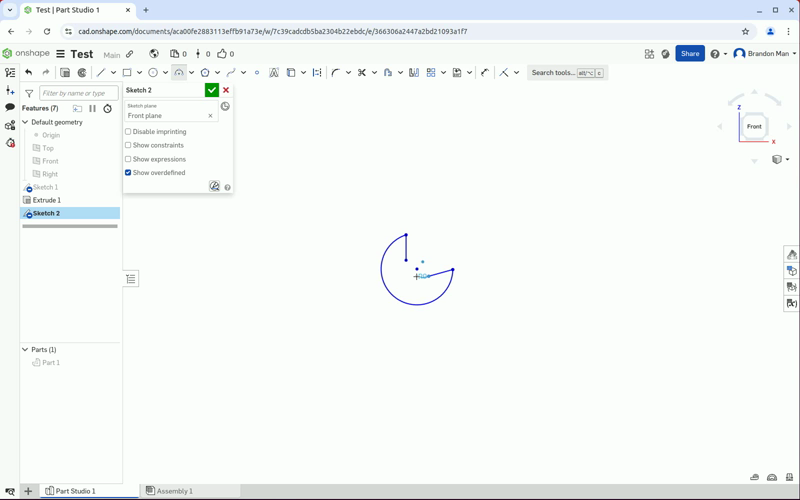
scroll(-6)
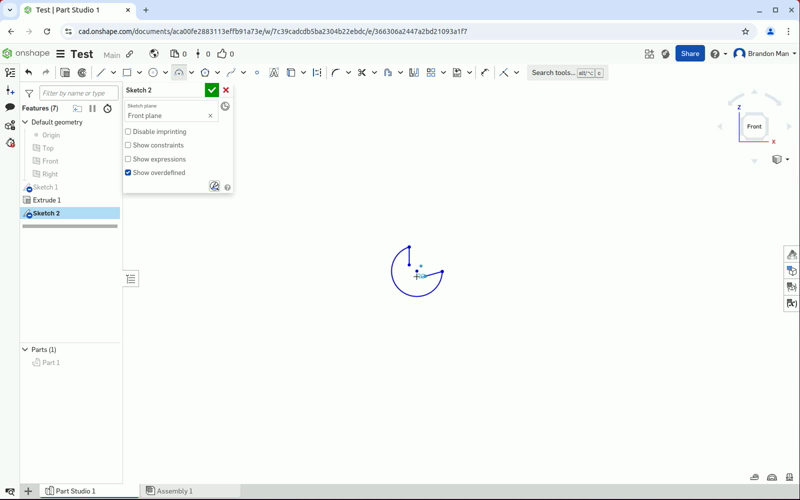
scroll(-6)
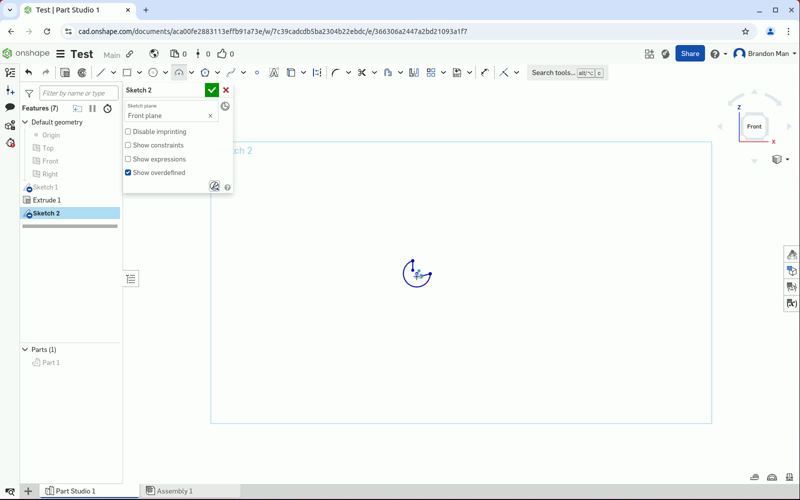
mouse_move(419, 277)
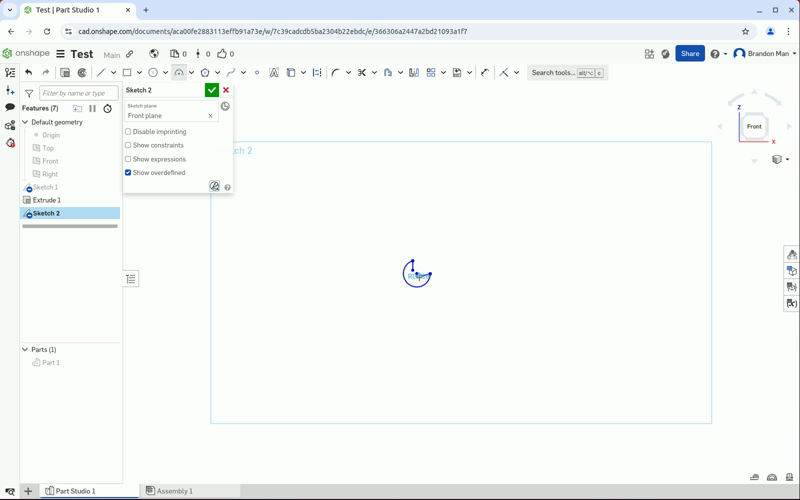
scroll(6)
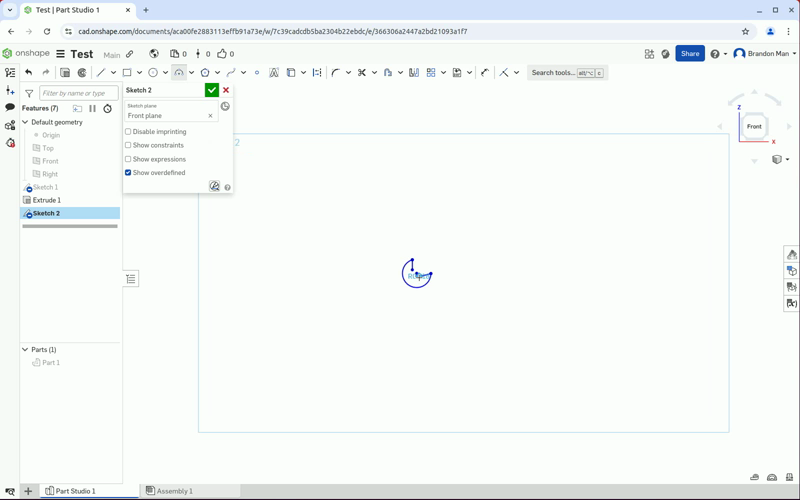
scroll(6)
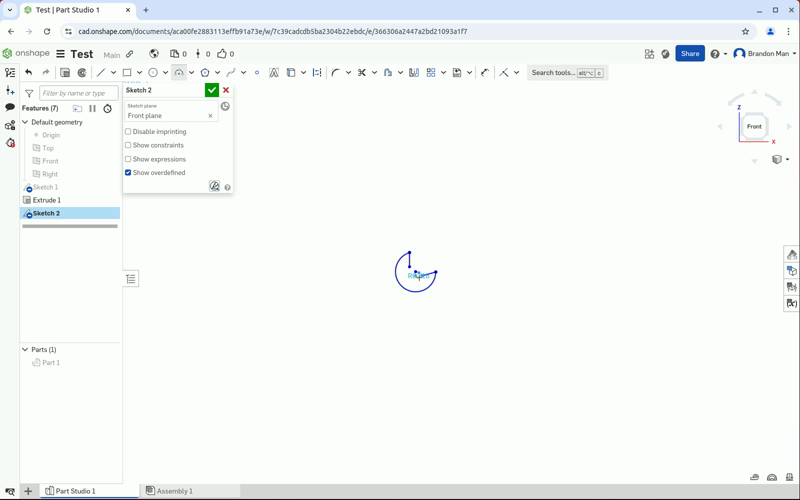
scroll(6)
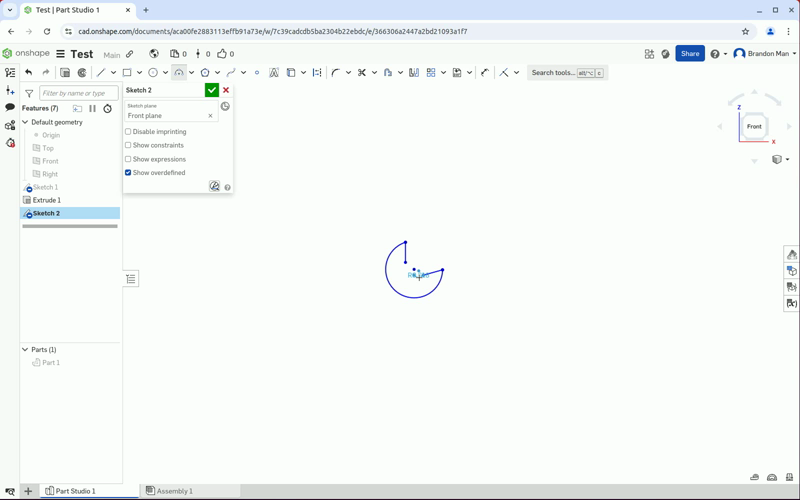
scroll(6)
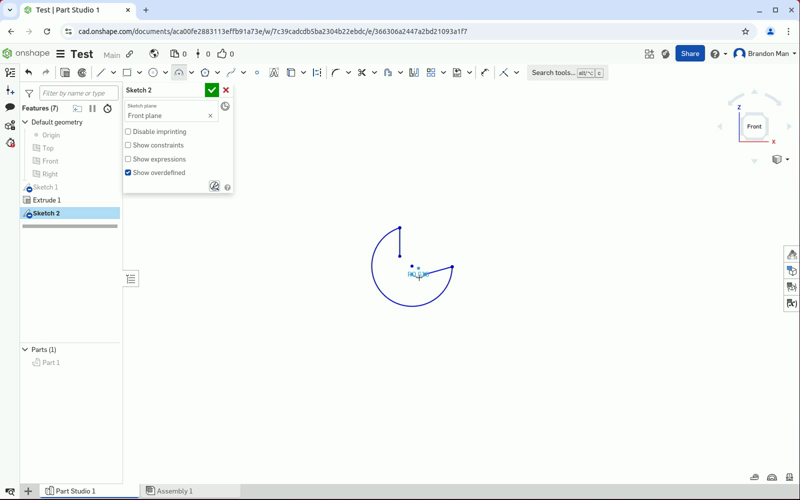
scroll(6)
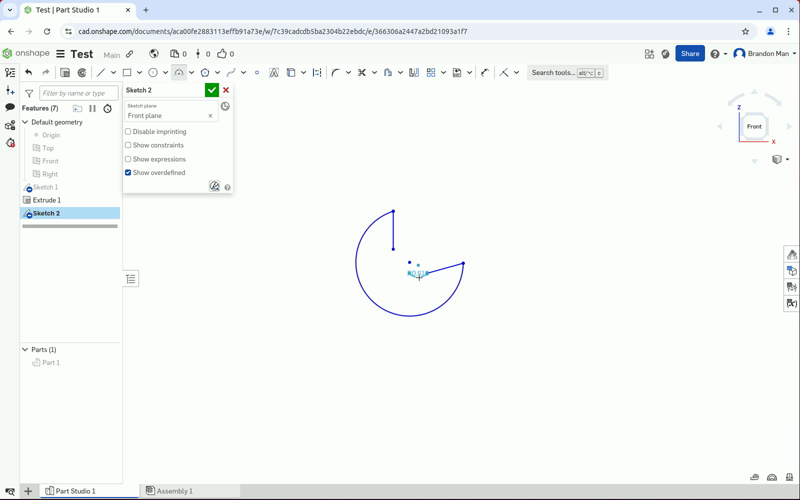
scroll(6)
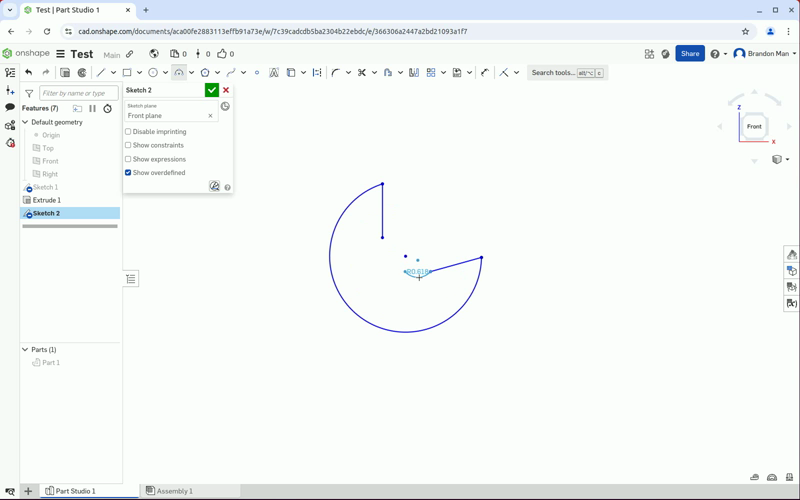
scroll(6)
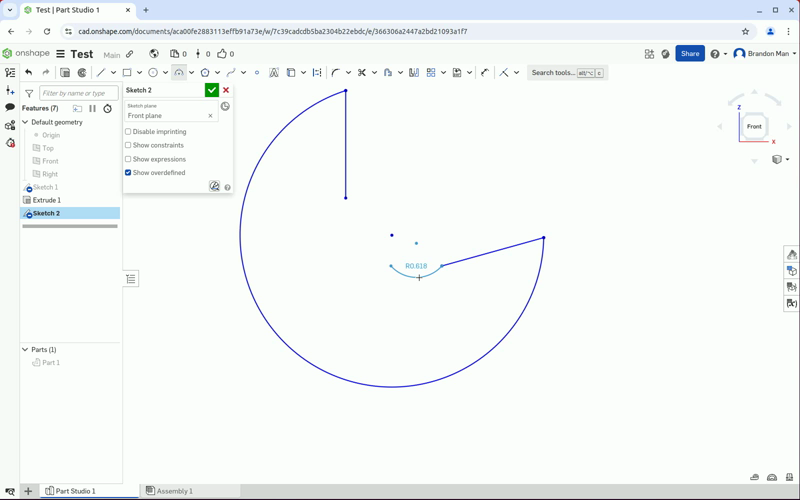
click(419, 277)
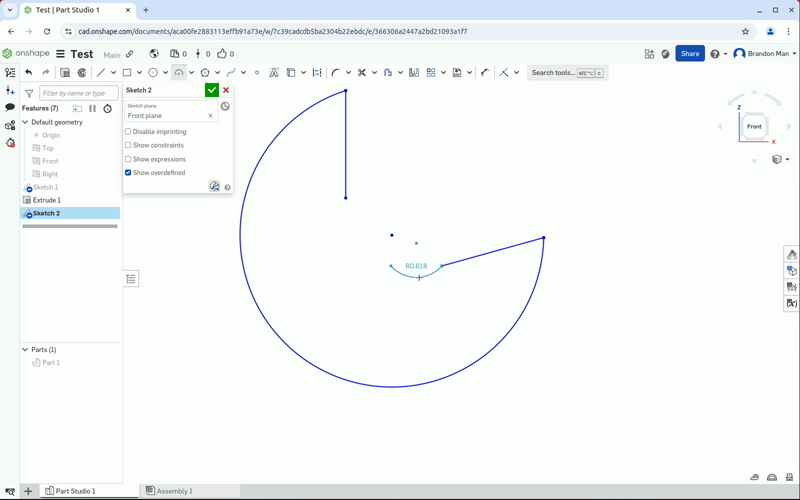
scroll(-6)
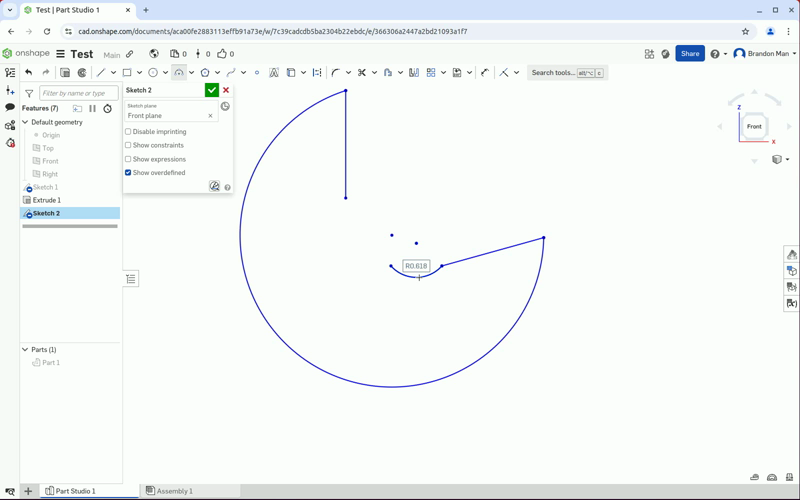
scroll(-6)
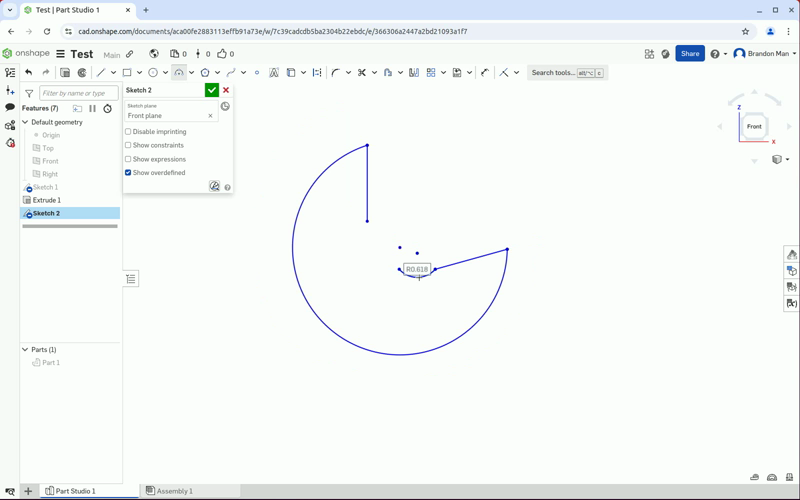
scroll(-6)
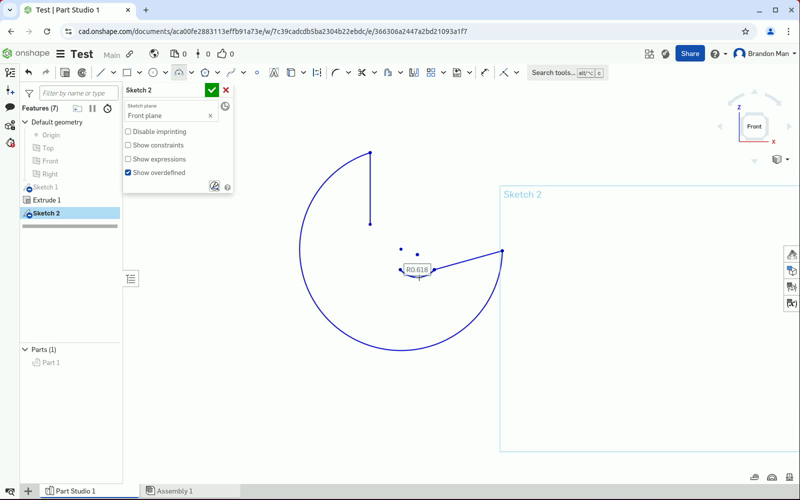
scroll(-6)
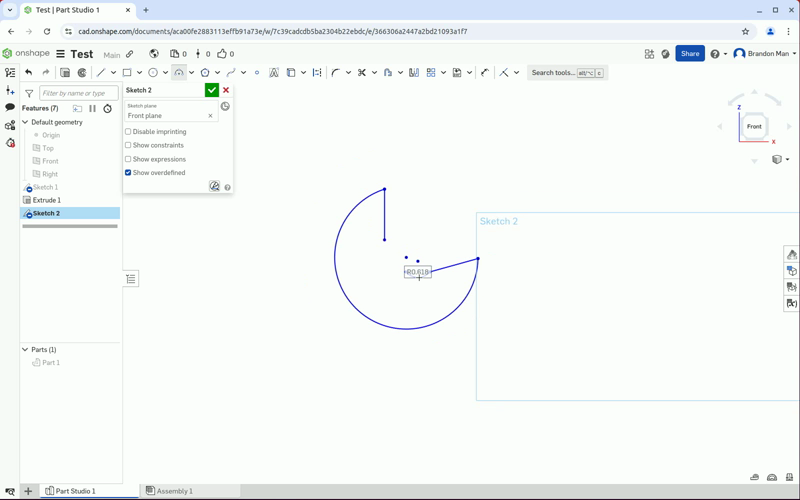
scroll(-6)
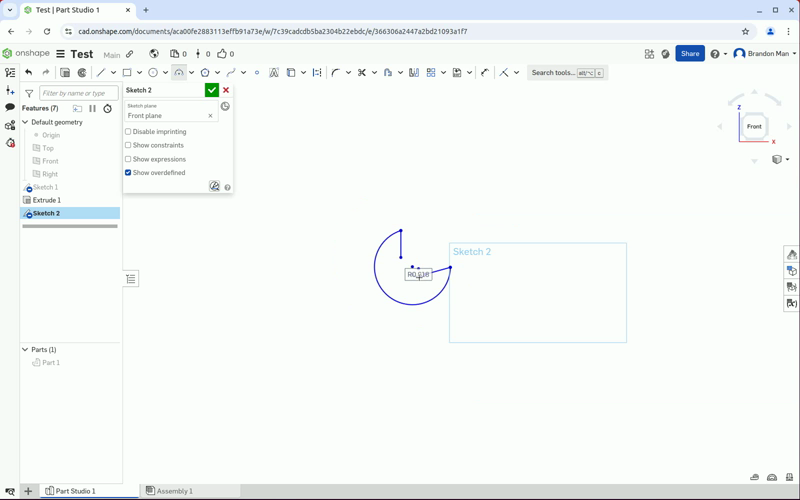
scroll(-6)
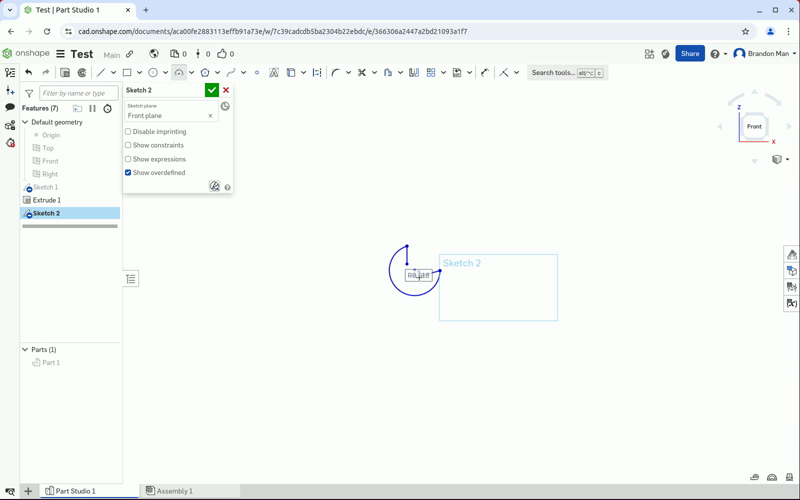
scroll(-6)
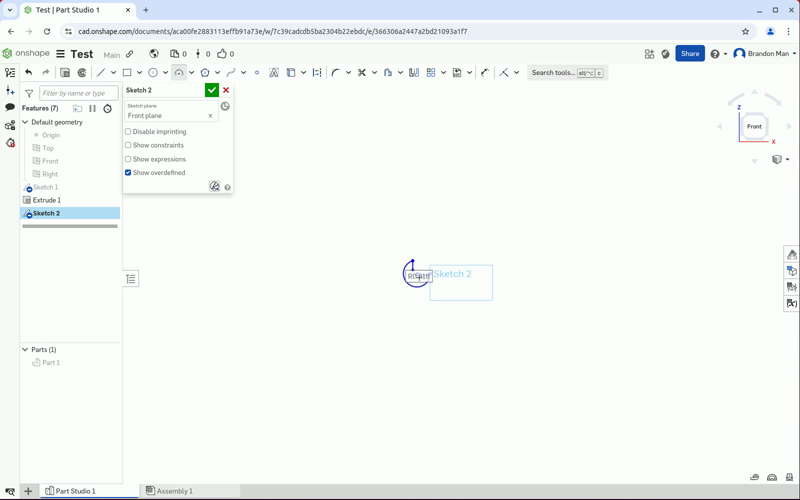
key_up(shift)
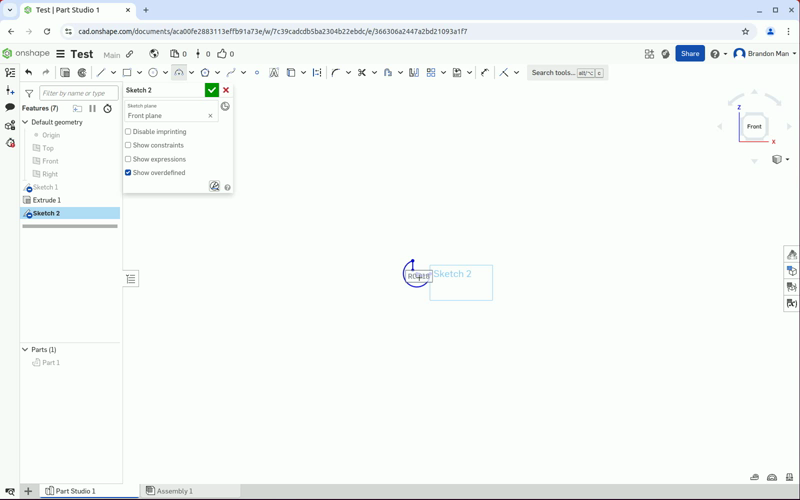
mouse_move(416, 276)
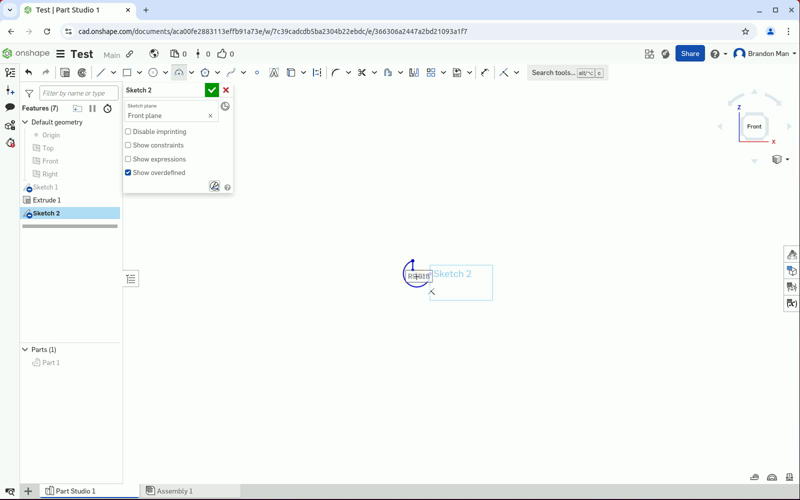
scroll(6)
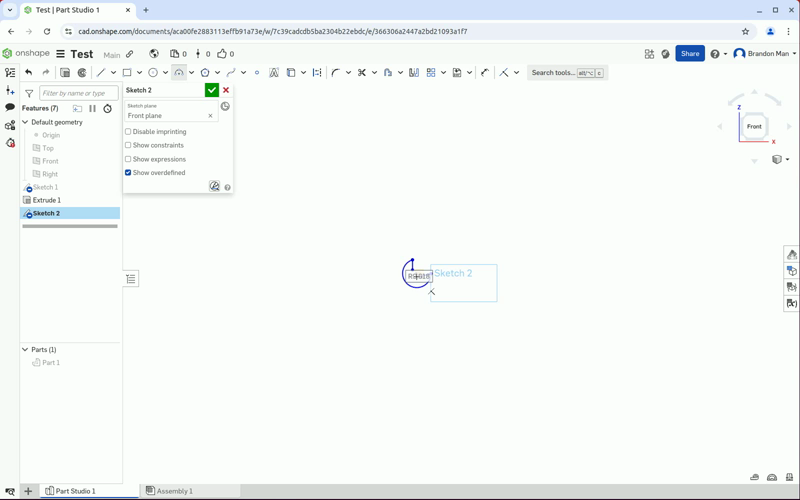
scroll(6)
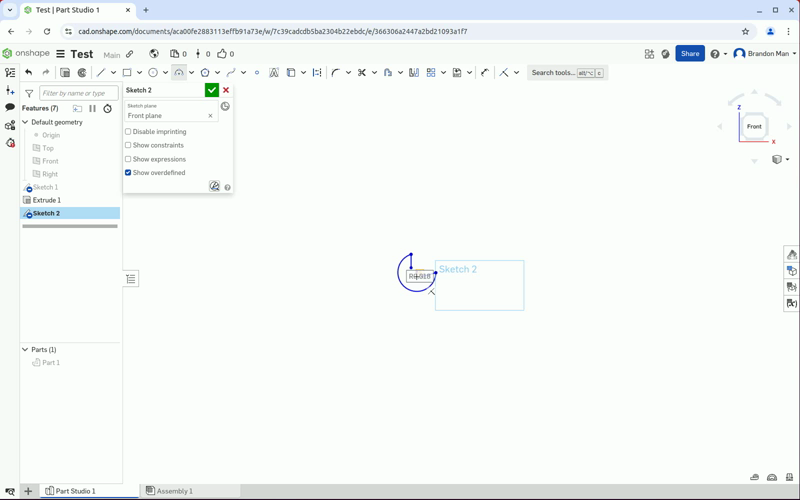
scroll(6)
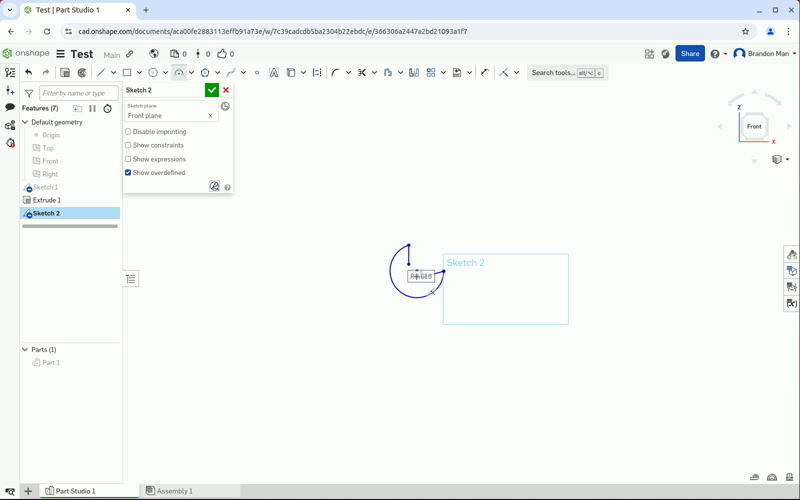
scroll(6)
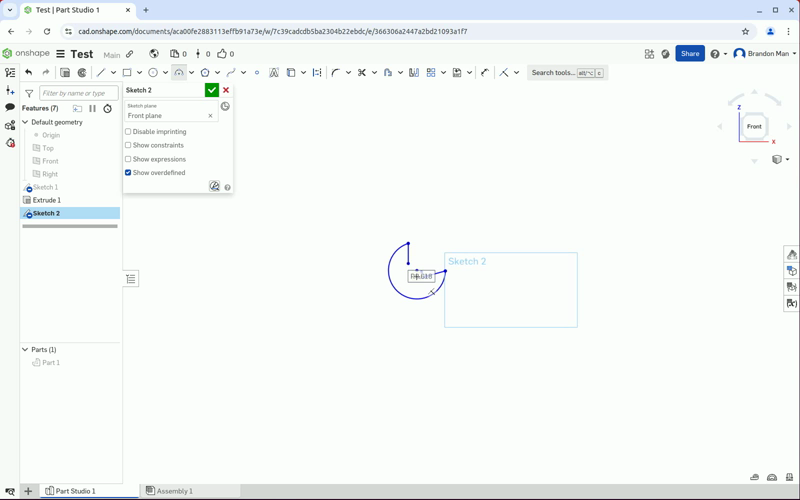
scroll(6)
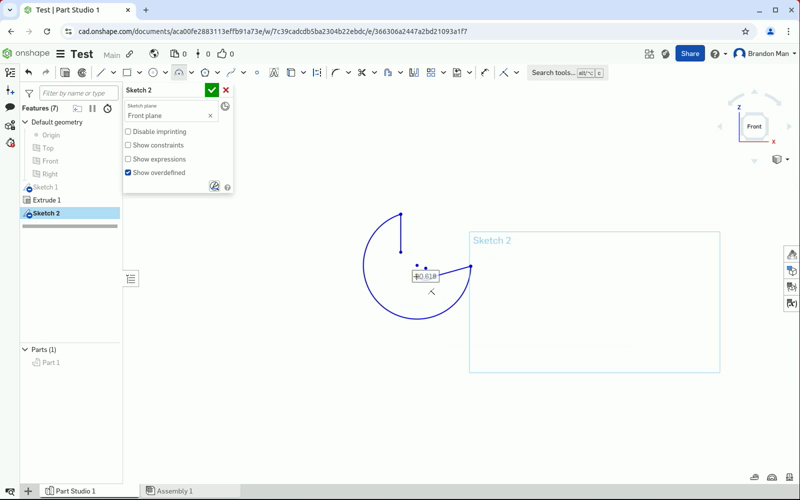
scroll(6)
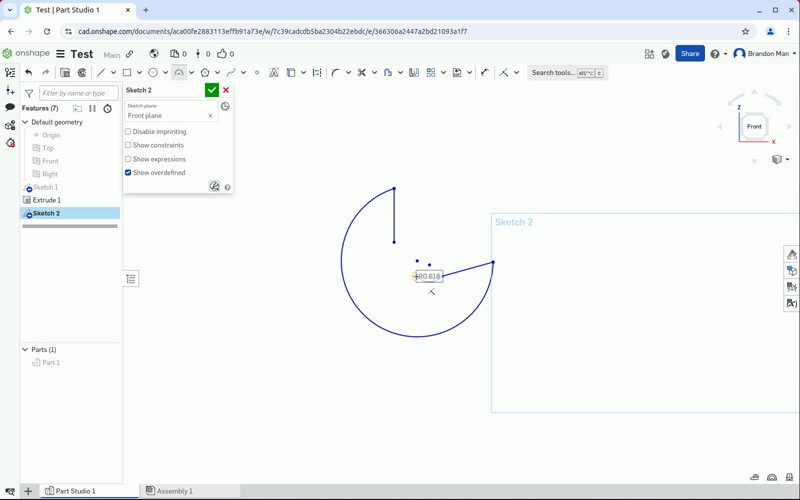
scroll(6)
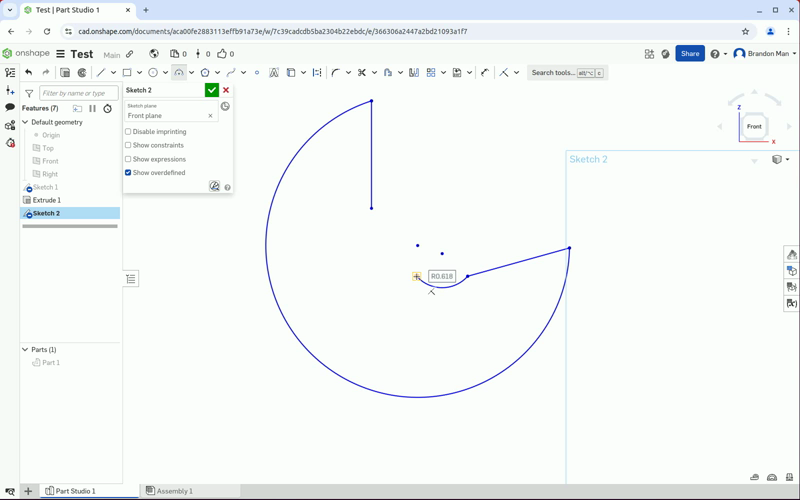
click(416, 276)
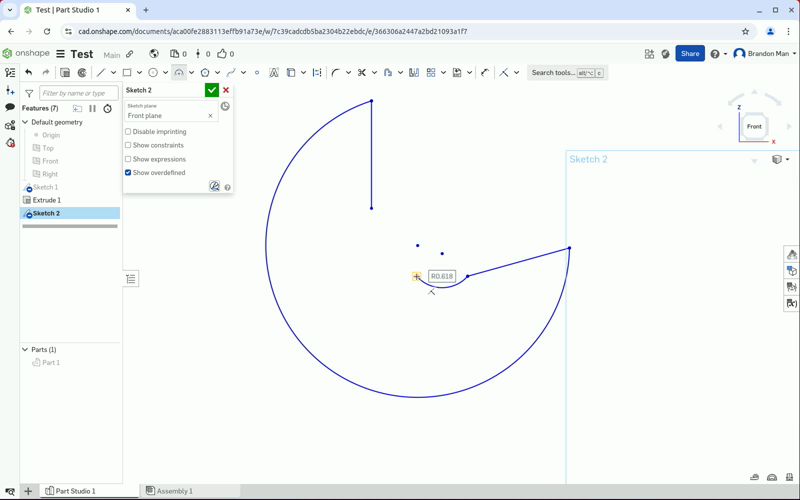
scroll(-6)
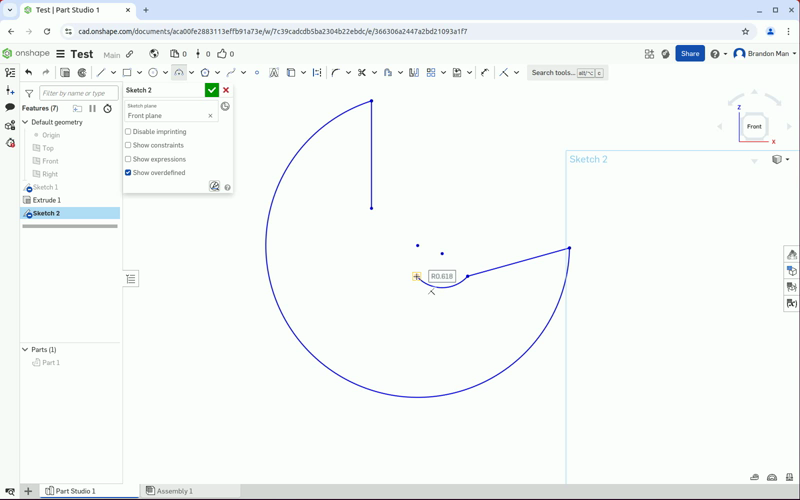
scroll(-6)
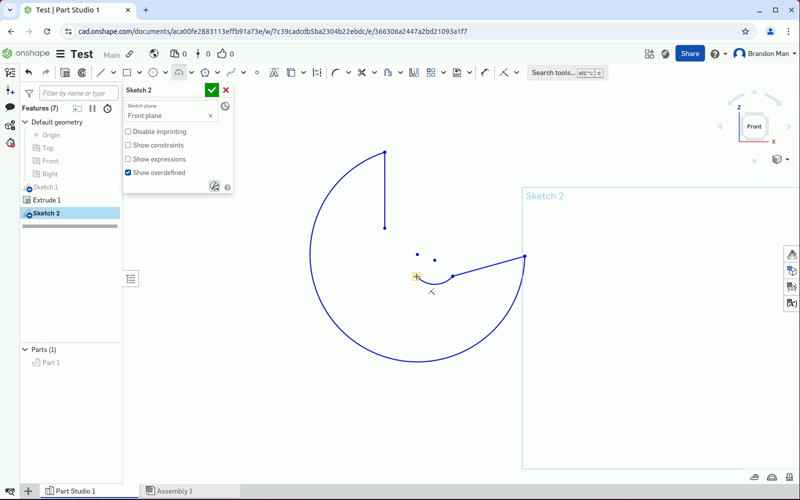
scroll(-6)
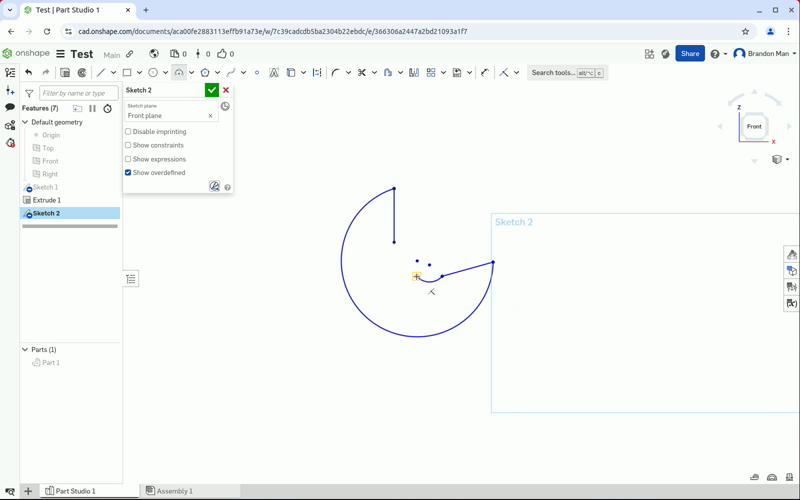
scroll(-6)
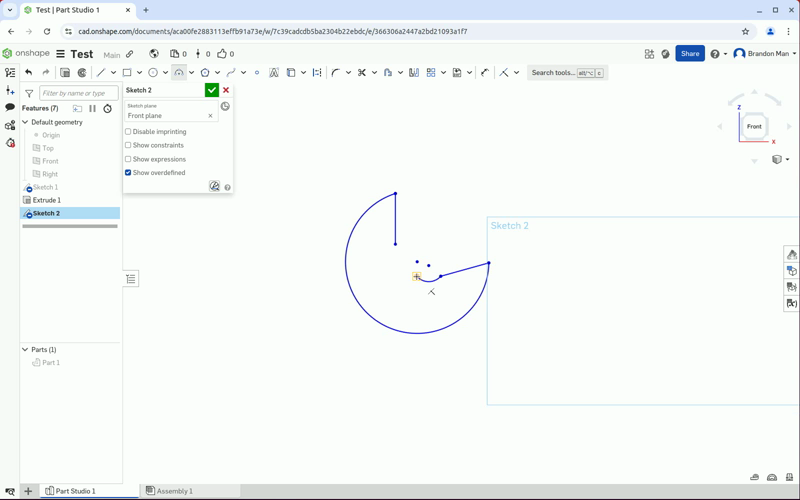
scroll(-6)
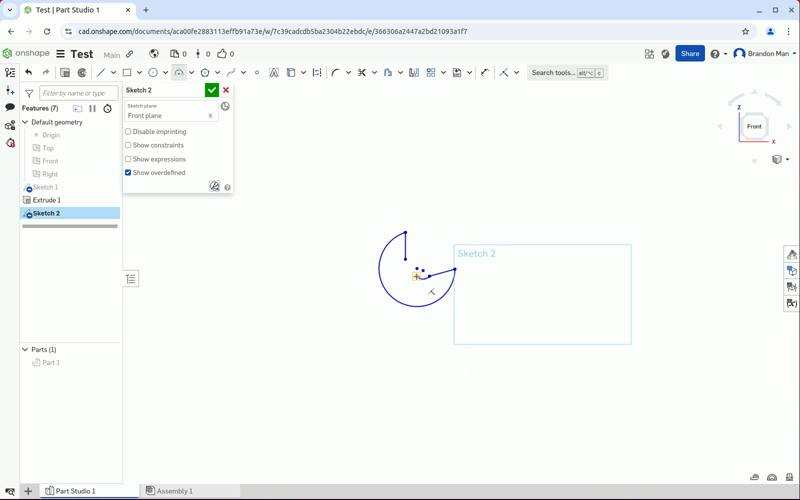
scroll(-6)
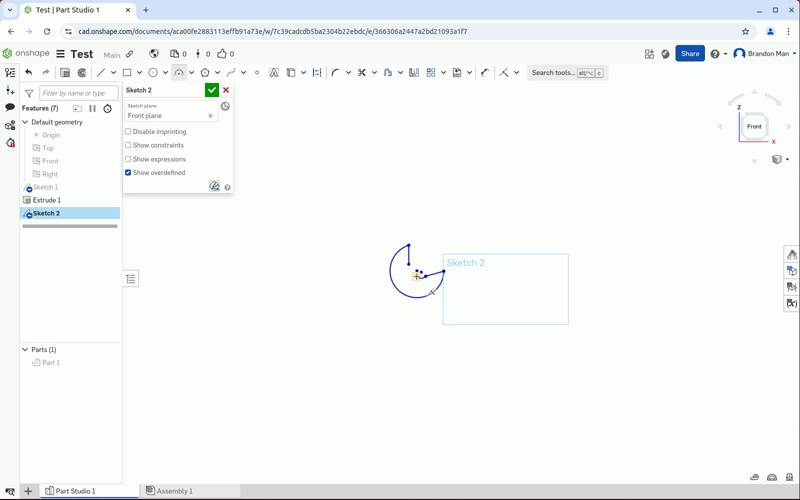
scroll(-6)
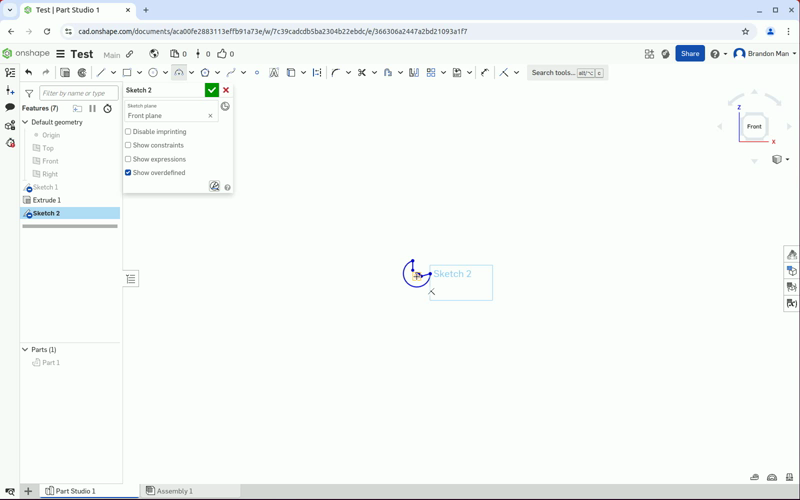
key_down(shift)
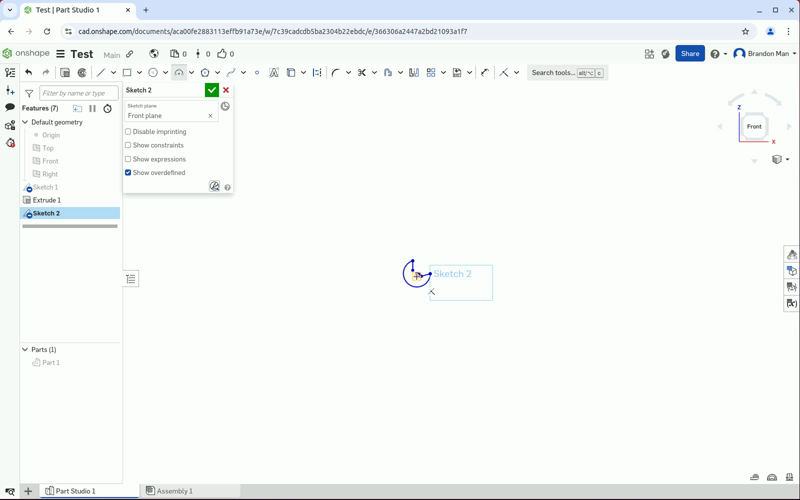
mouse_move(414, 273)
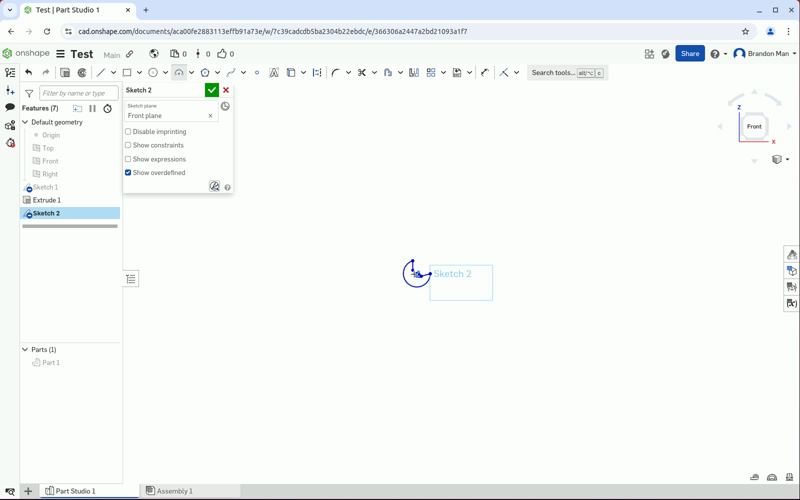
scroll(6)
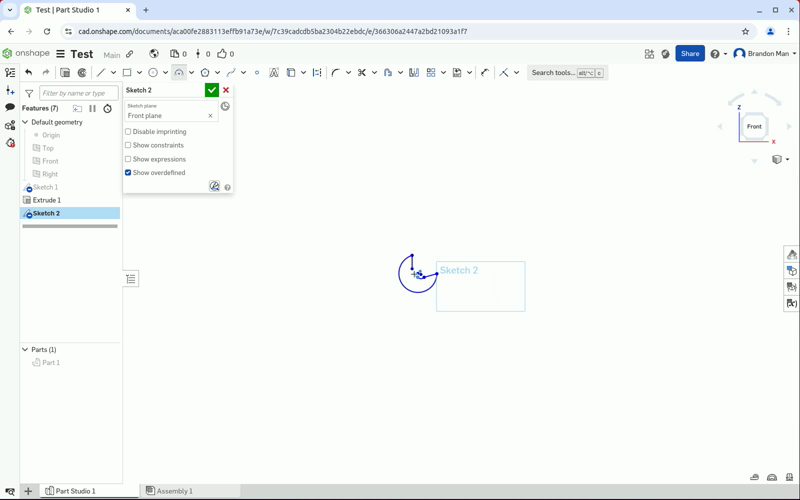
scroll(6)
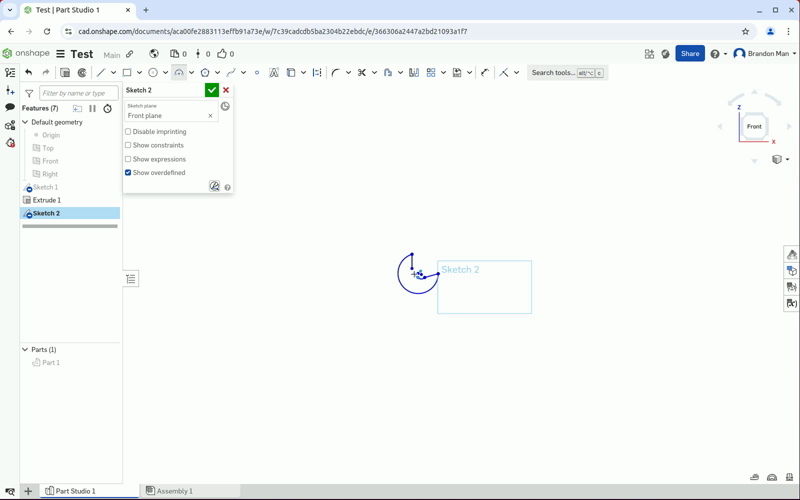
scroll(6)
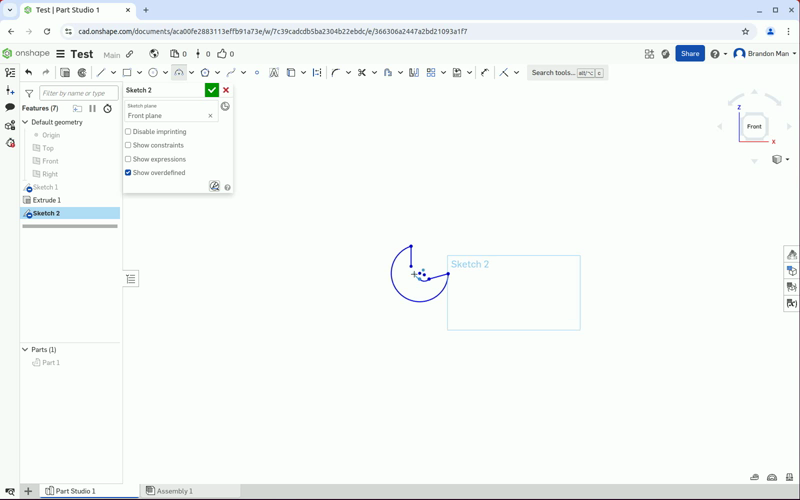
scroll(6)
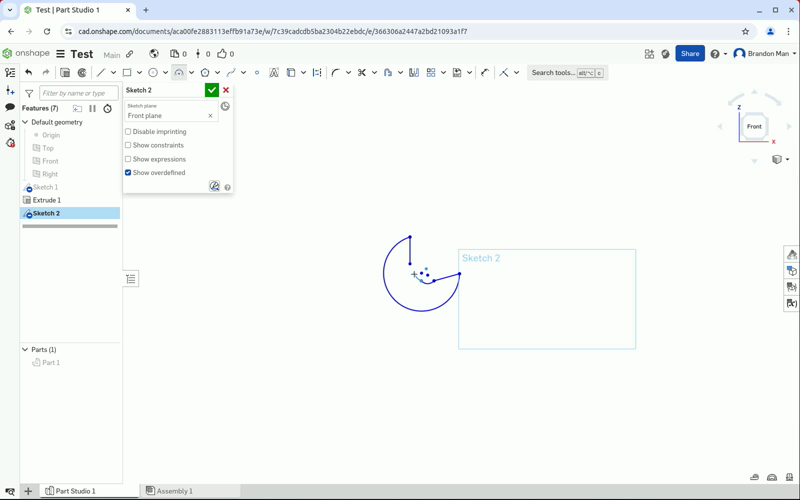
scroll(6)
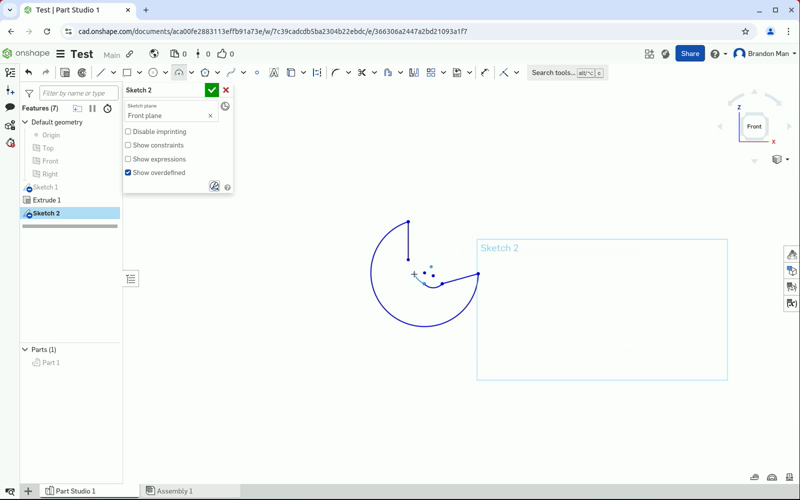
scroll(6)
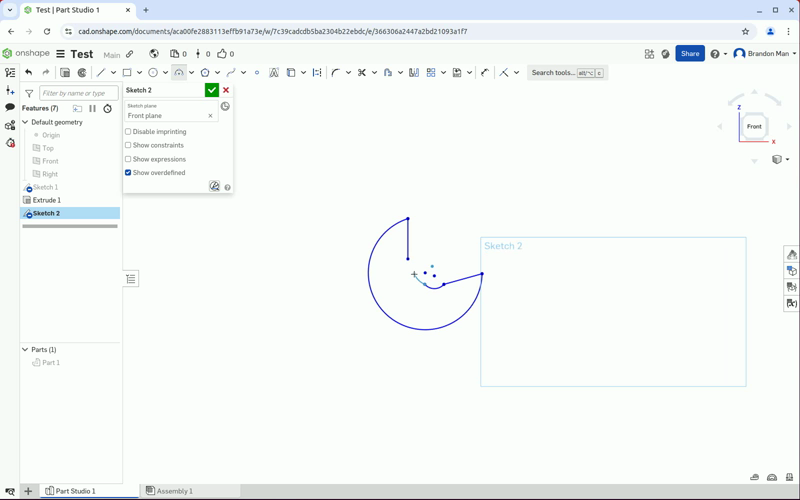
scroll(6)
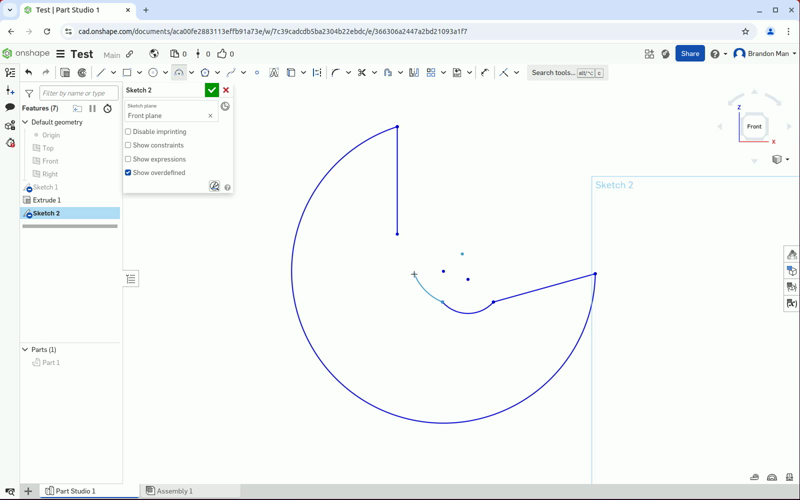
click(414, 273)
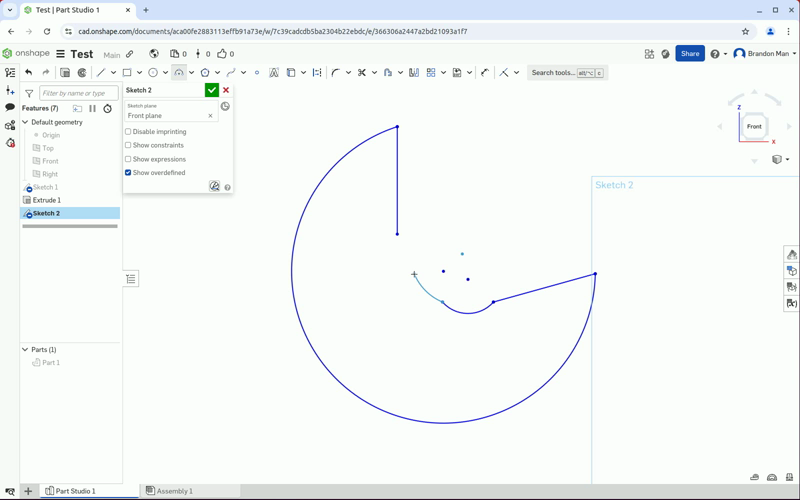
scroll(-6)
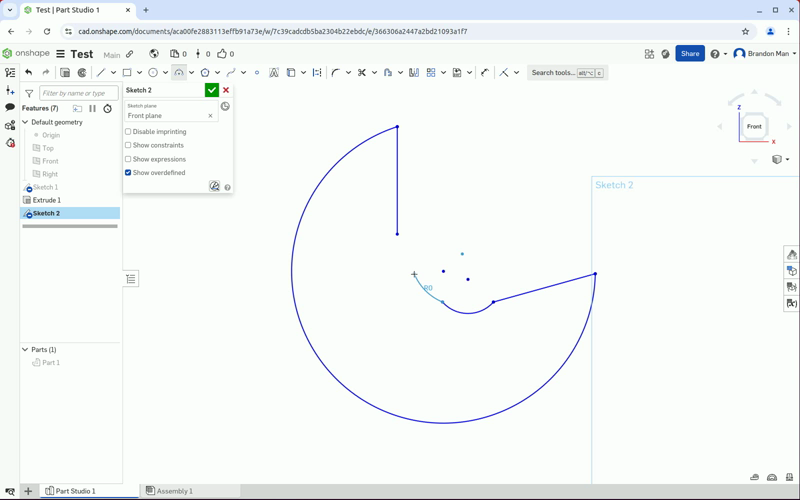
scroll(-6)
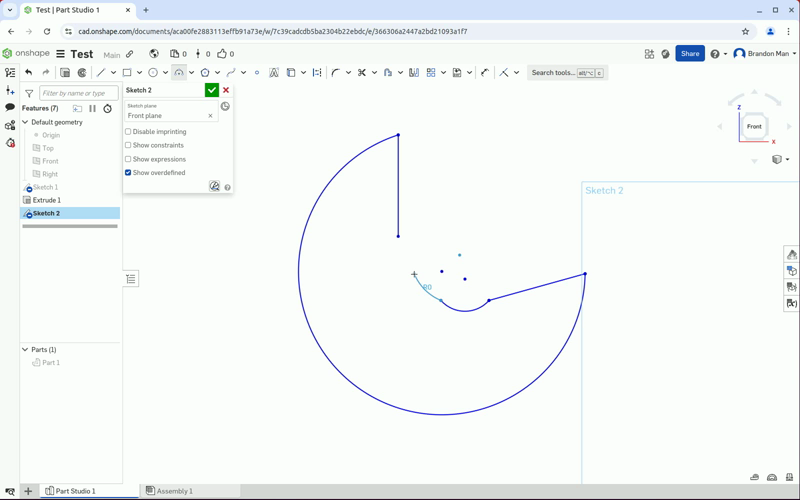
scroll(-6)
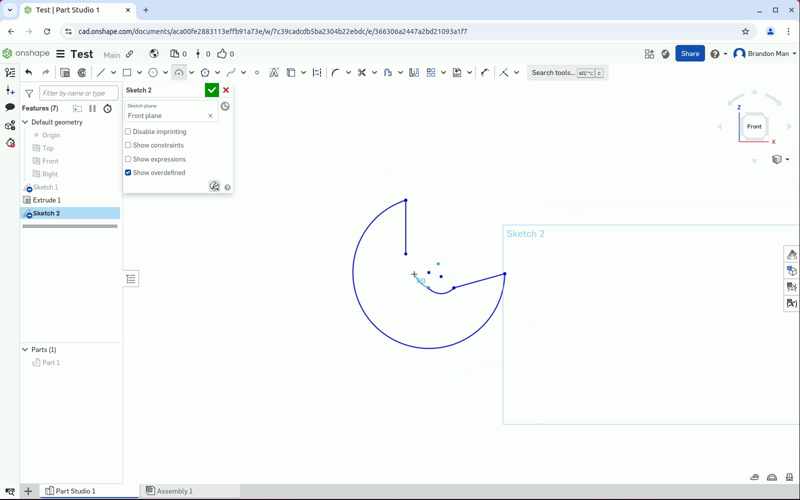
scroll(-6)
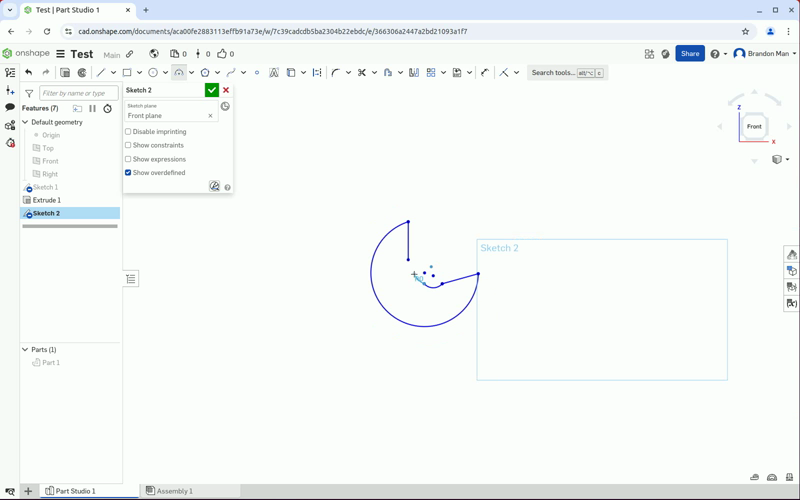
scroll(-6)
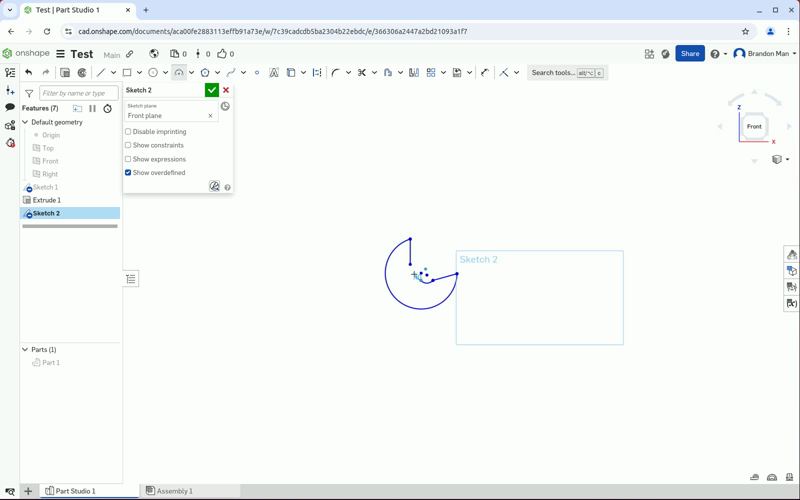
scroll(-6)
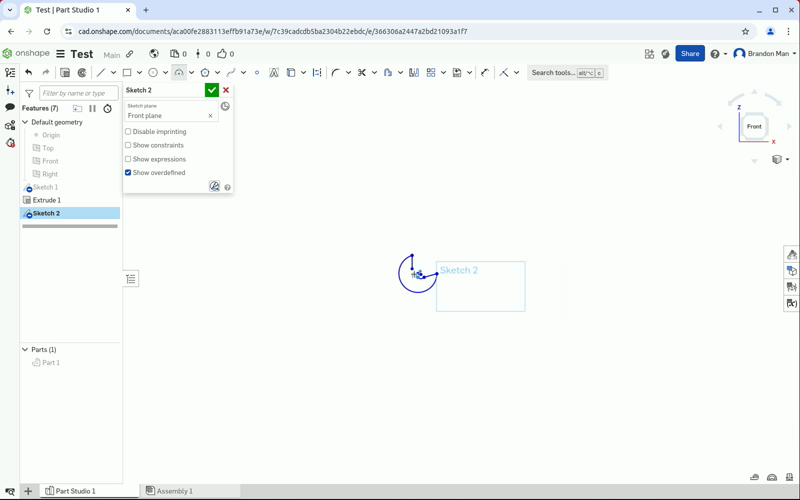
scroll(-6)
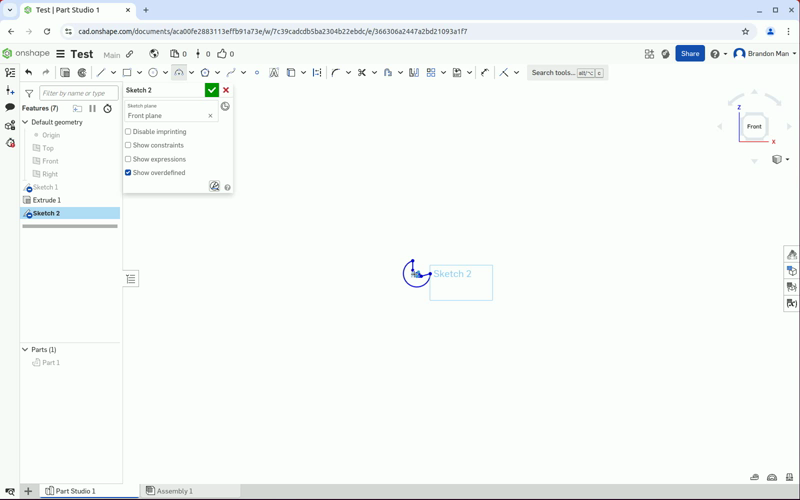
mouse_move(415, 275)
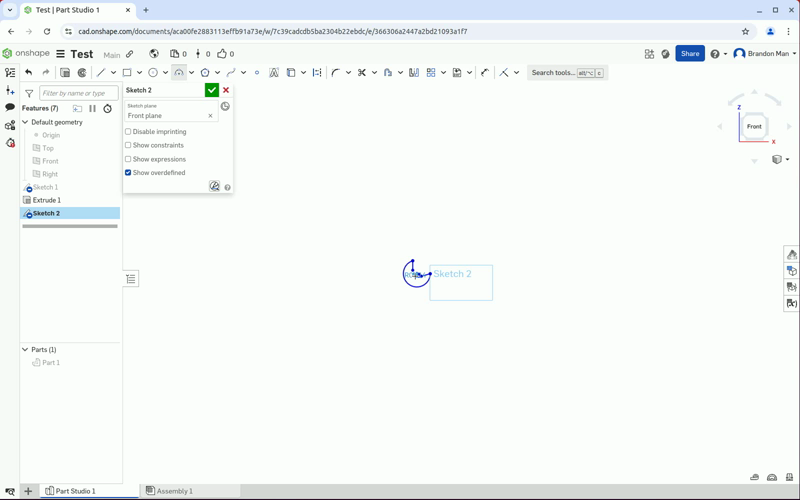
scroll(6)
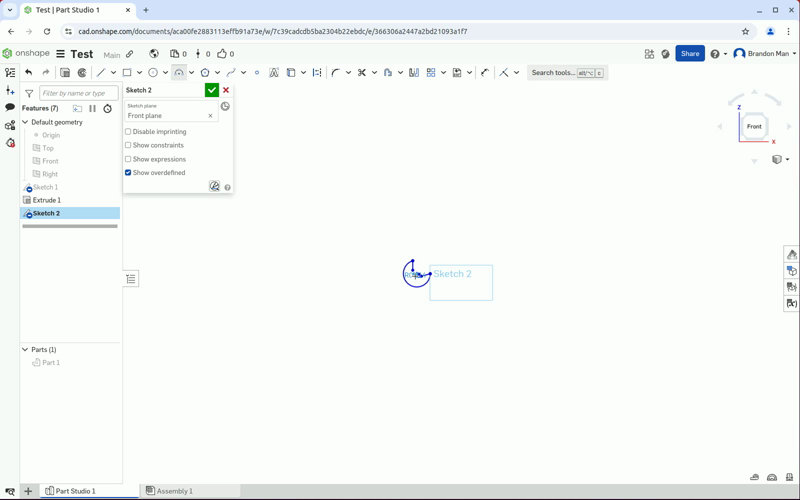
scroll(6)
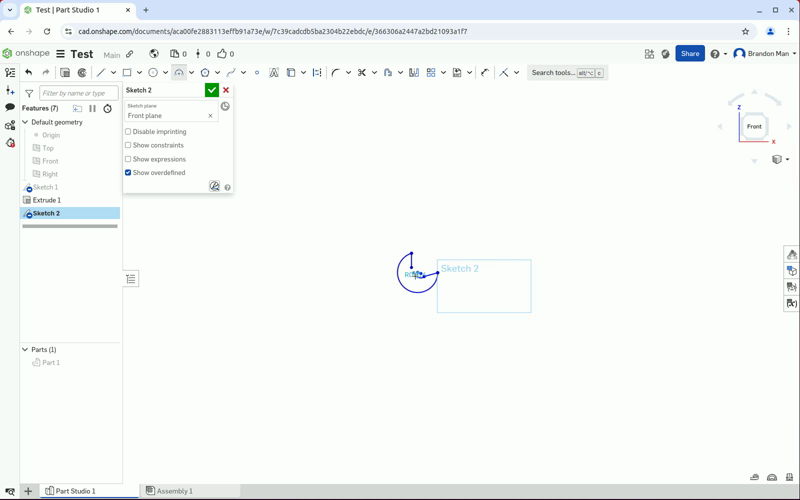
scroll(6)
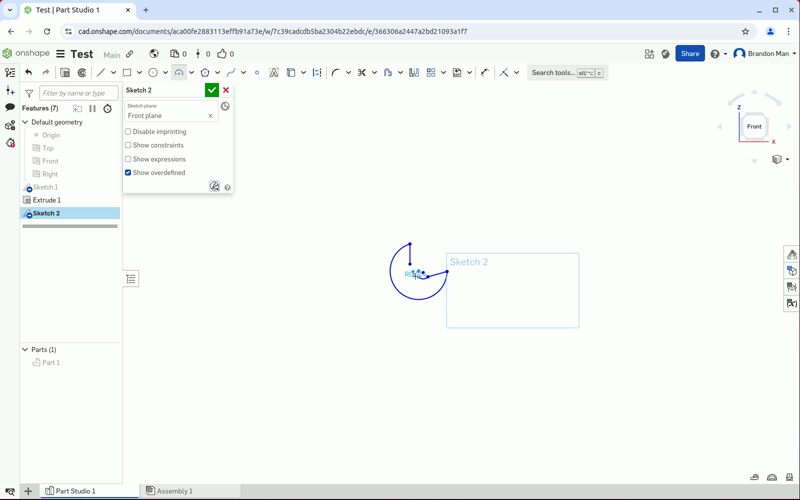
scroll(6)
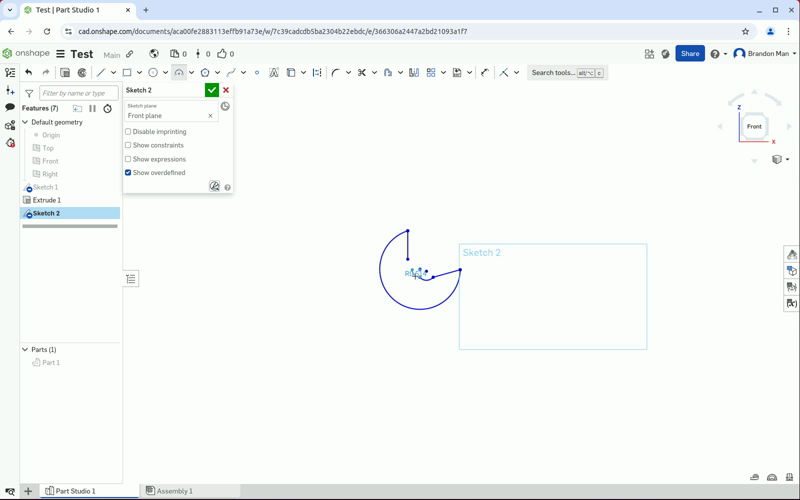
scroll(6)
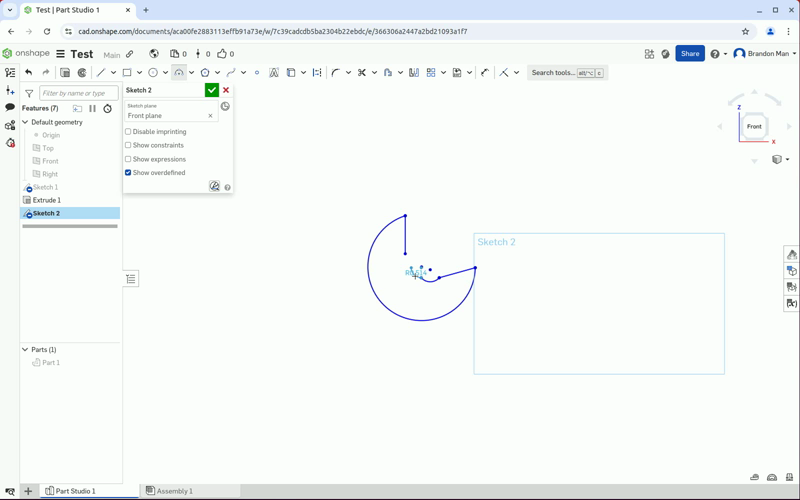
scroll(6)
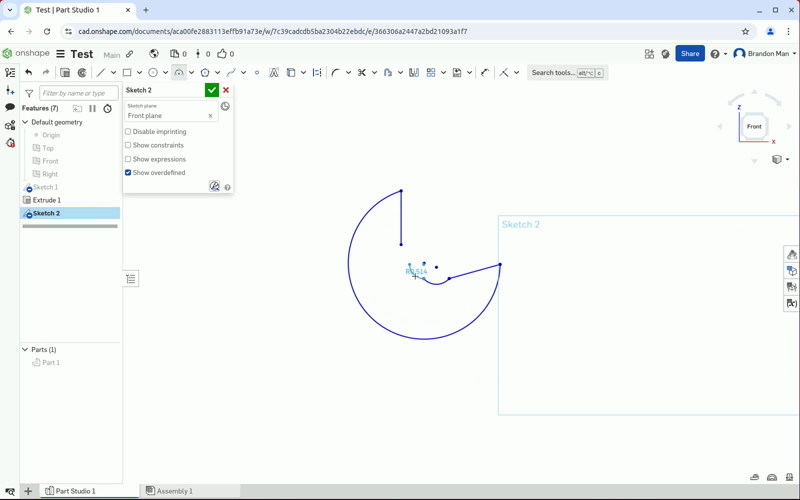
scroll(6)
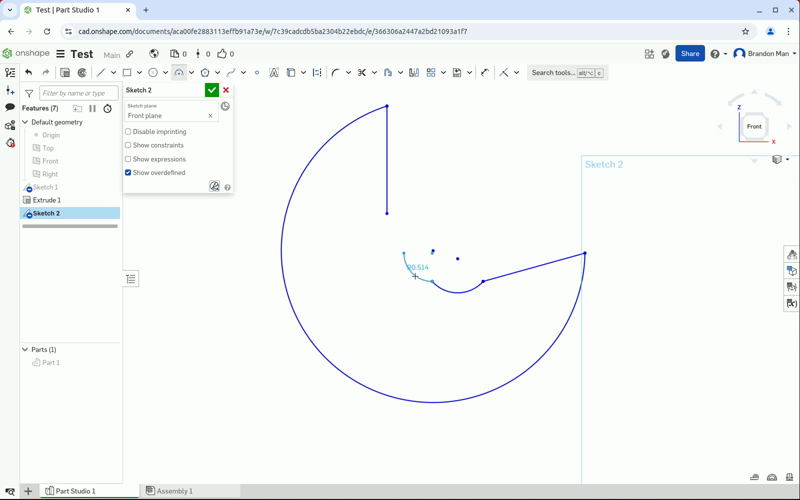
click(415, 275)
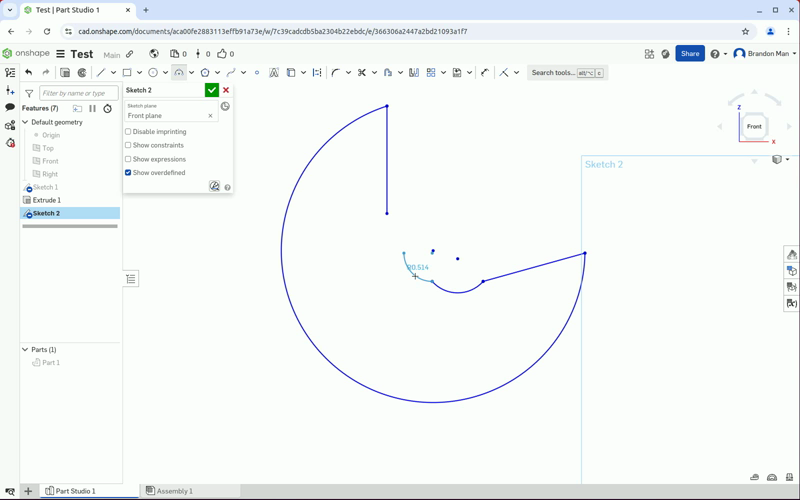
scroll(-6)
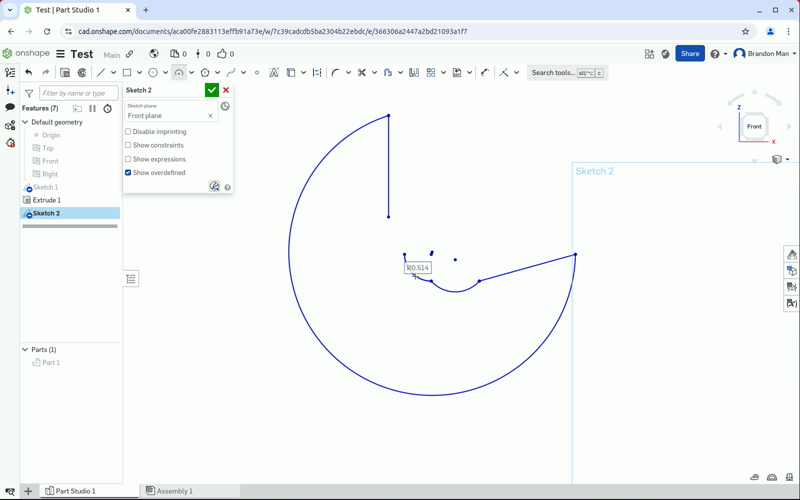
scroll(-6)
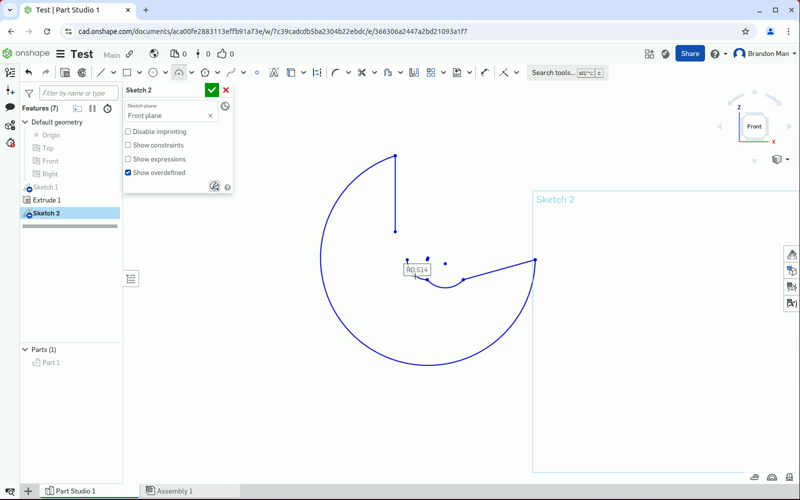
scroll(-6)
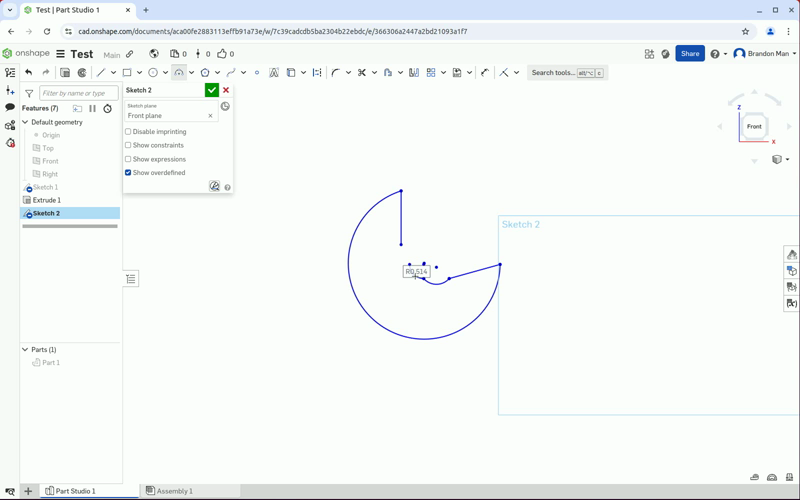
scroll(-6)
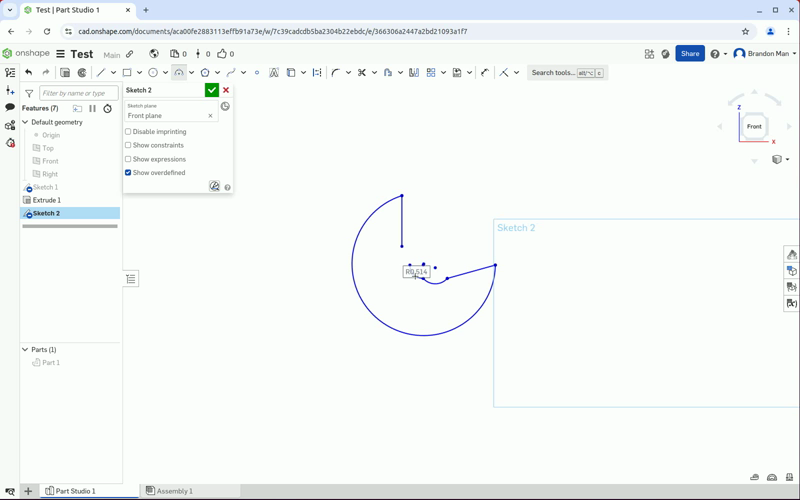
scroll(-6)
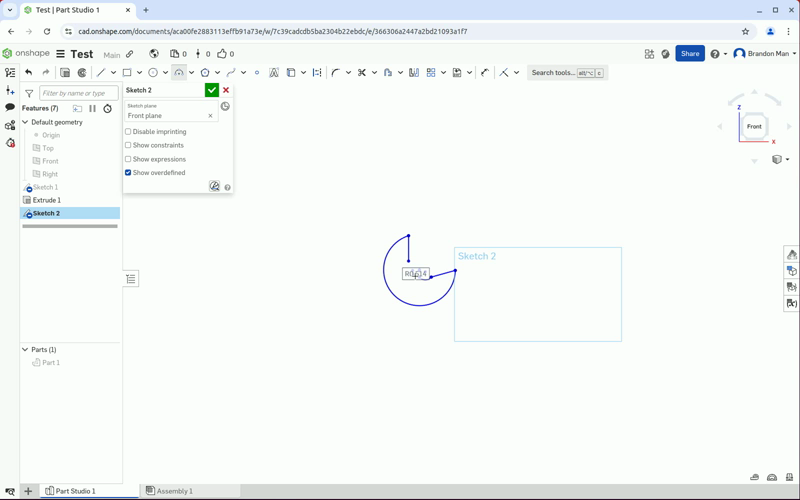
scroll(-6)
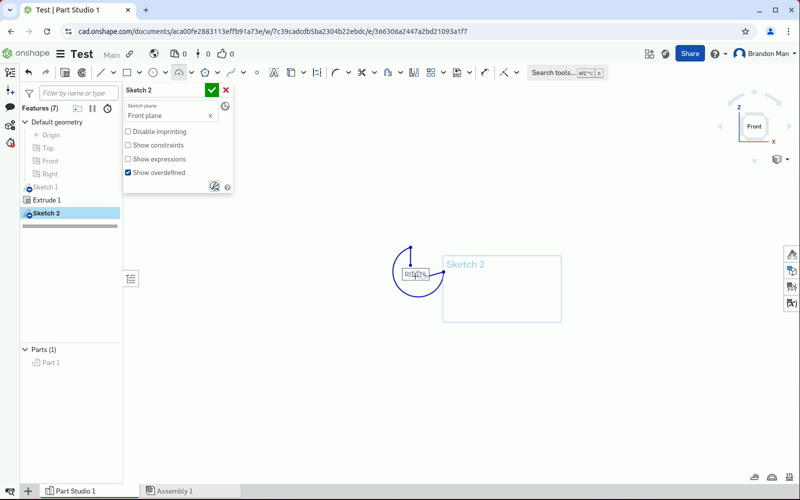
scroll(-6)
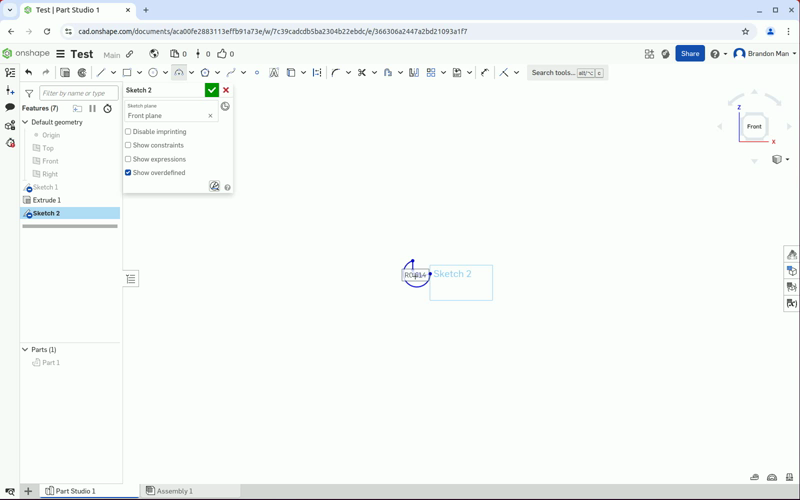
key_up(shift)
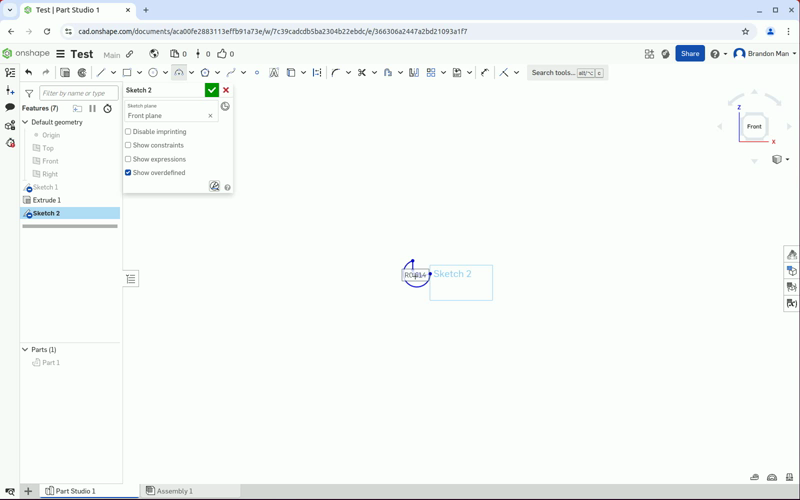
mouse_move(414, 273)
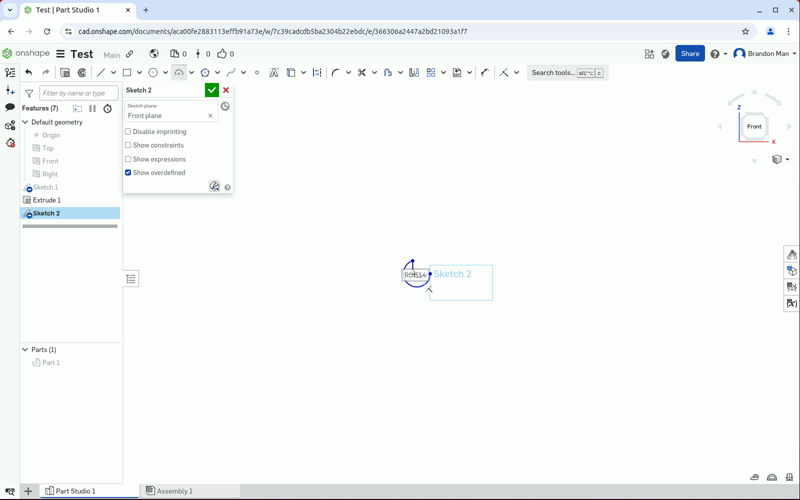
scroll(6)
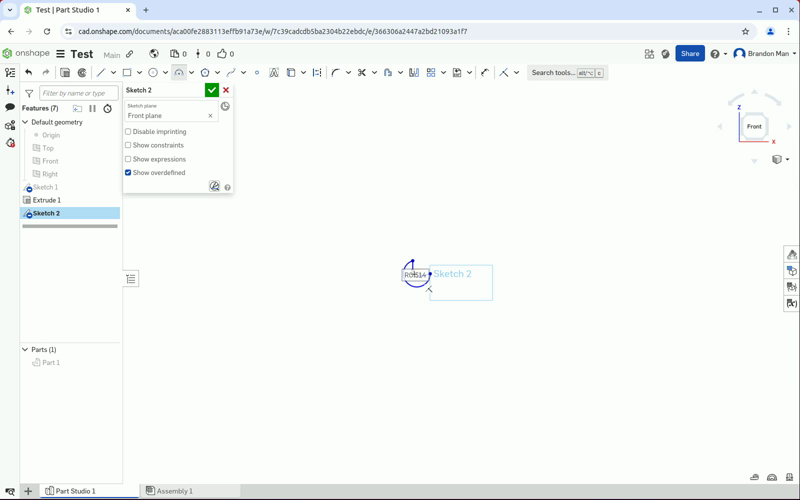
scroll(6)
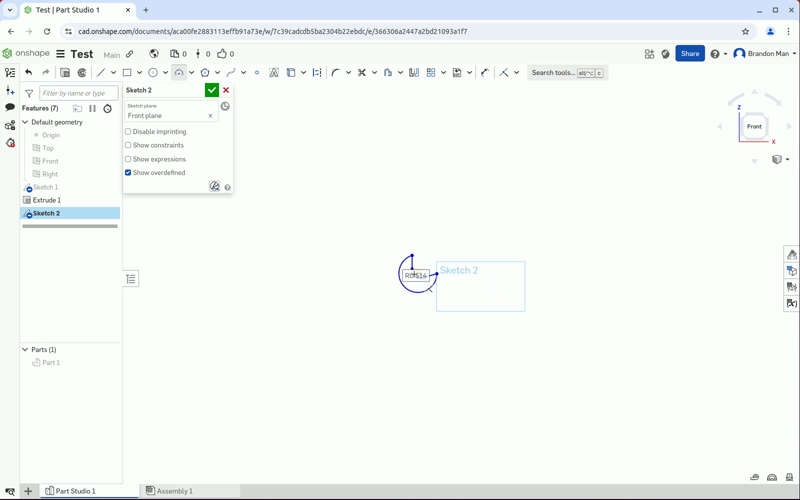
scroll(6)
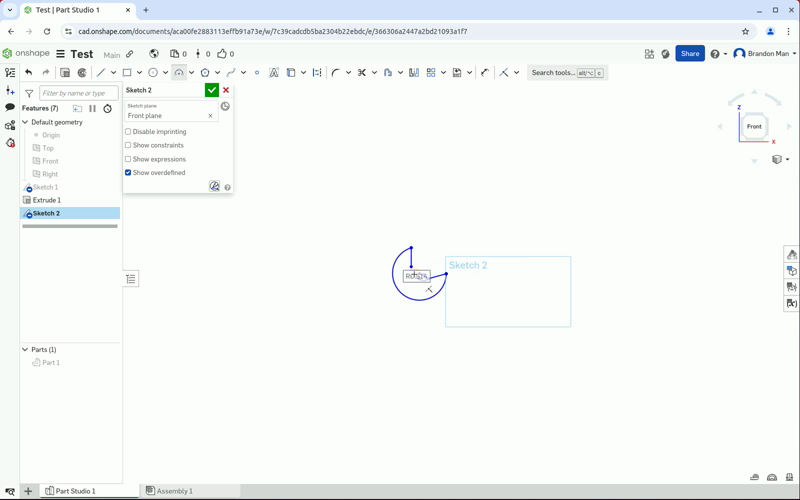
scroll(6)
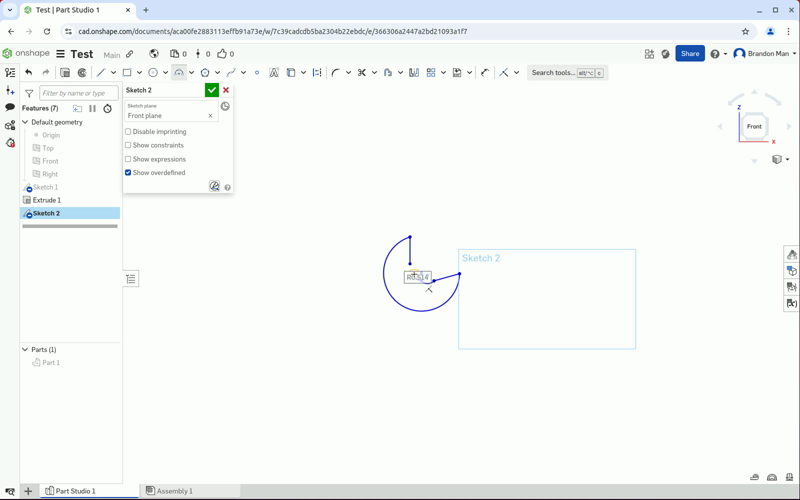
scroll(6)
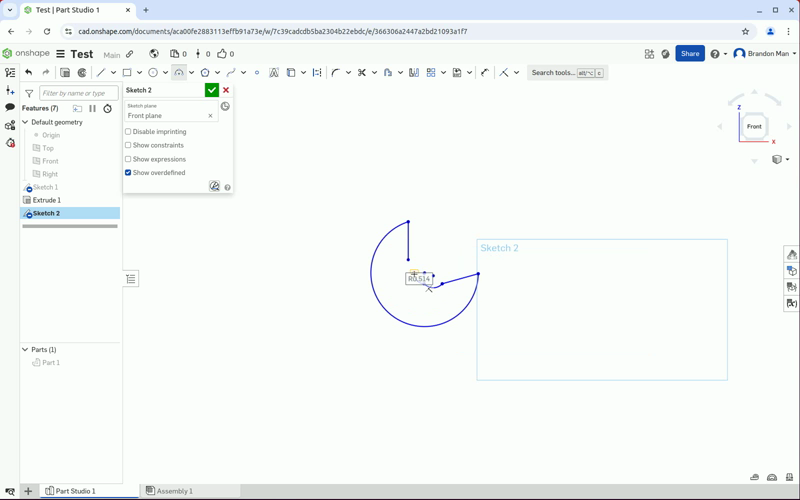
scroll(6)
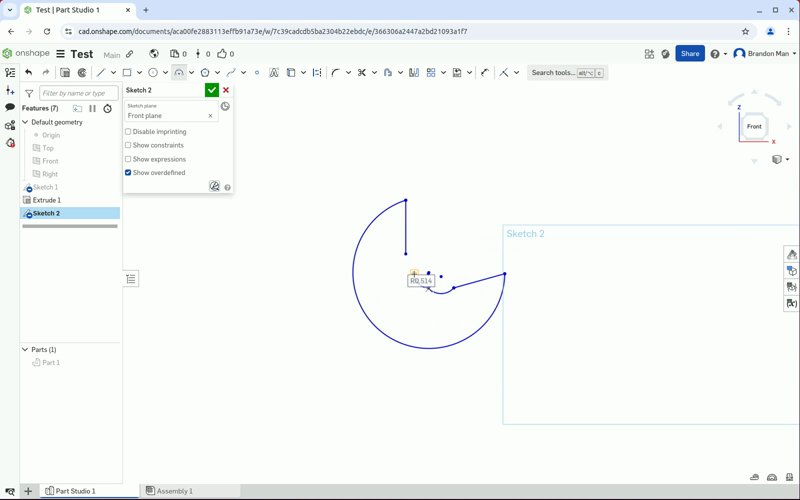
scroll(6)
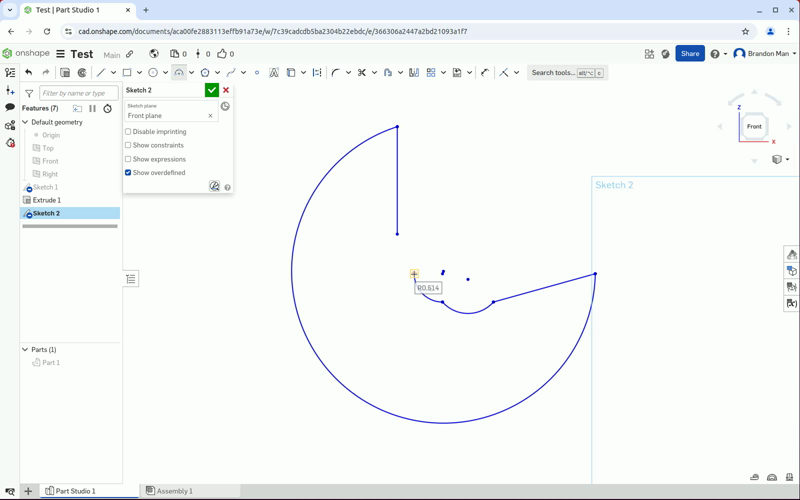
click(414, 273)
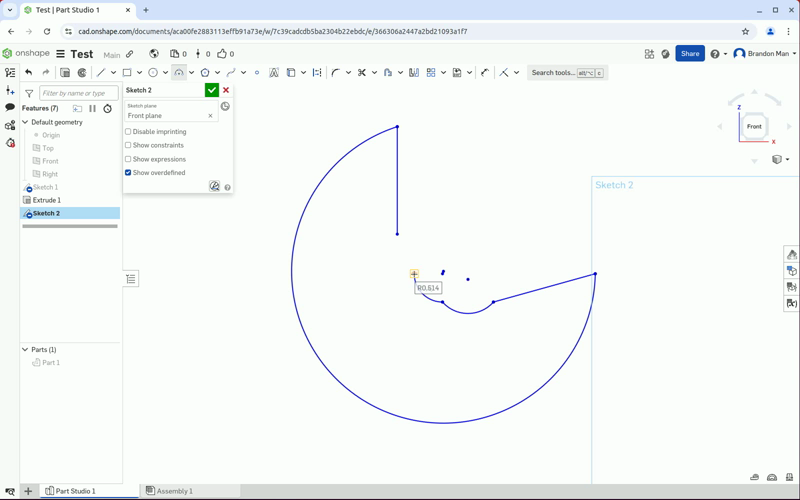
scroll(-6)
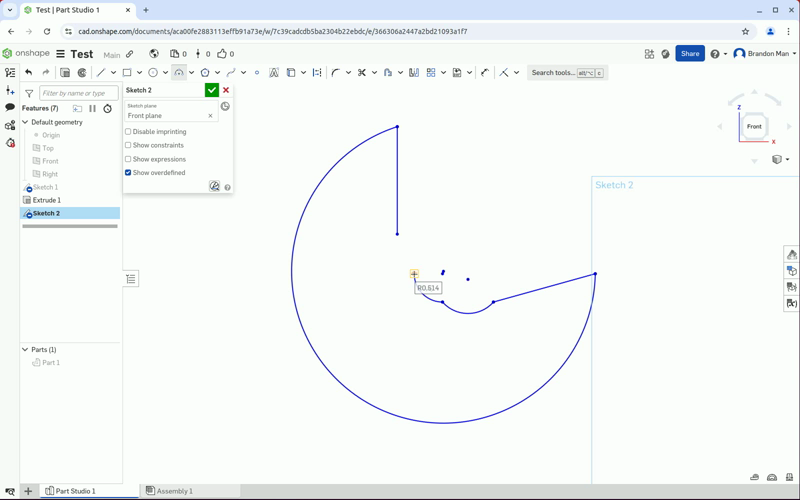
scroll(-6)
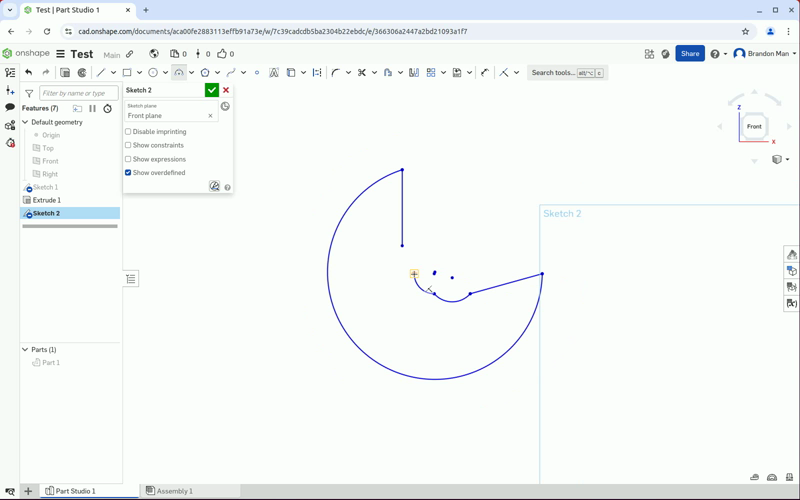
scroll(-6)
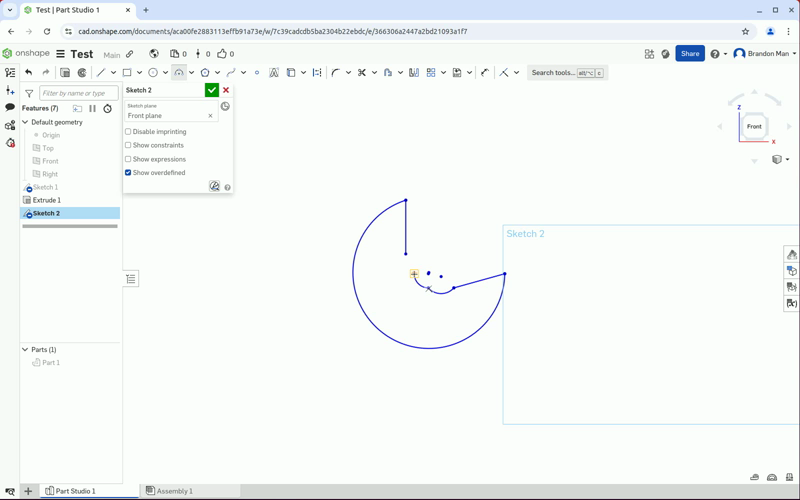
scroll(-6)
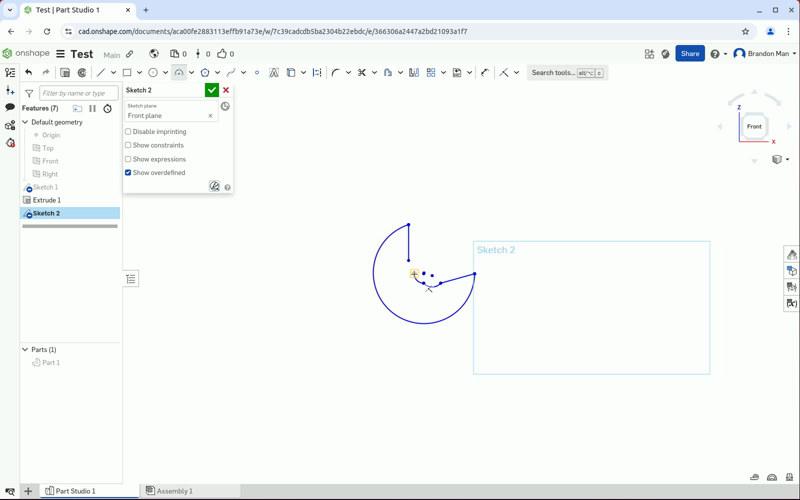
scroll(-6)
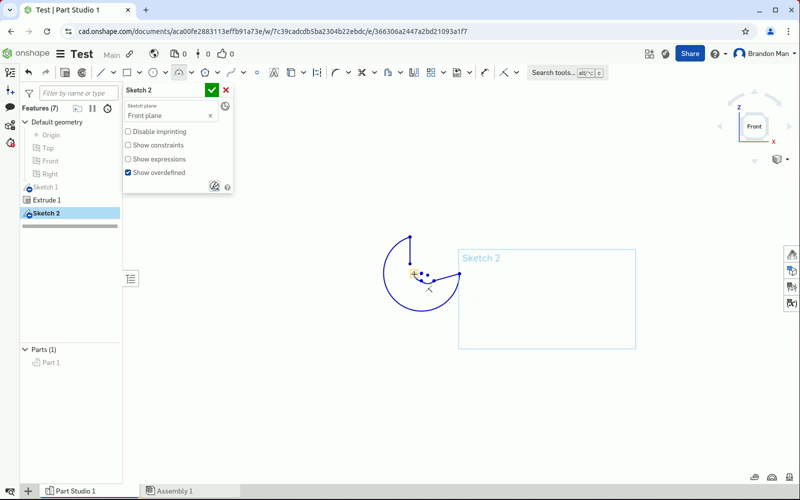
scroll(-6)
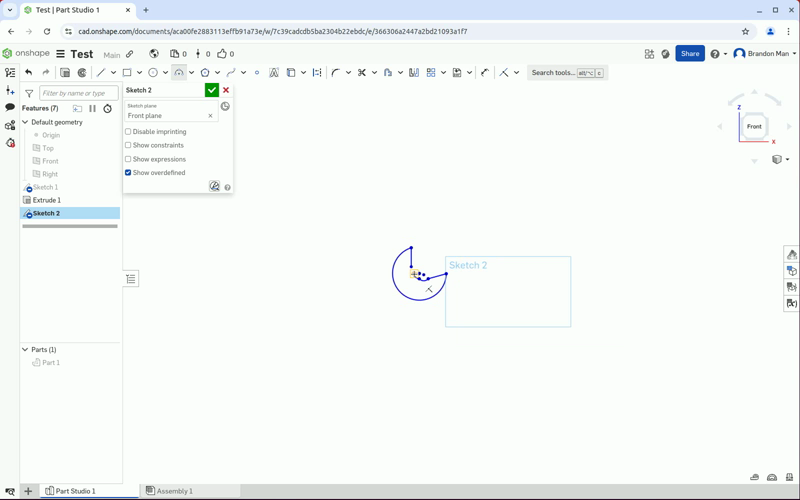
scroll(-6)
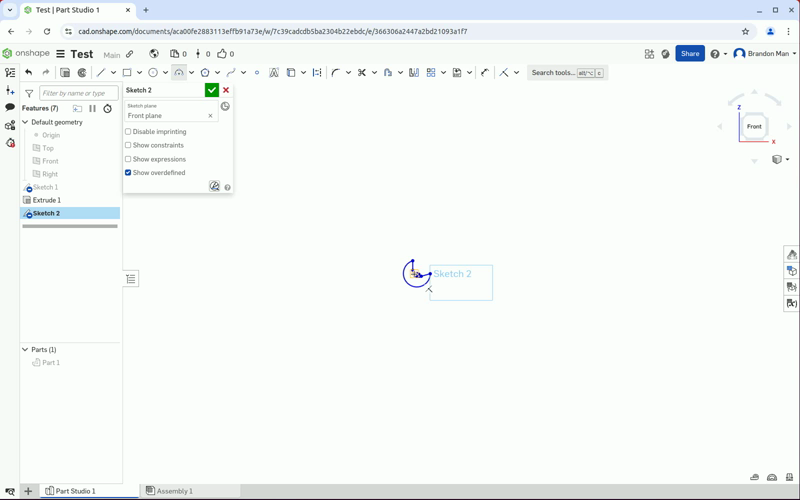
mouse_move(412, 270)
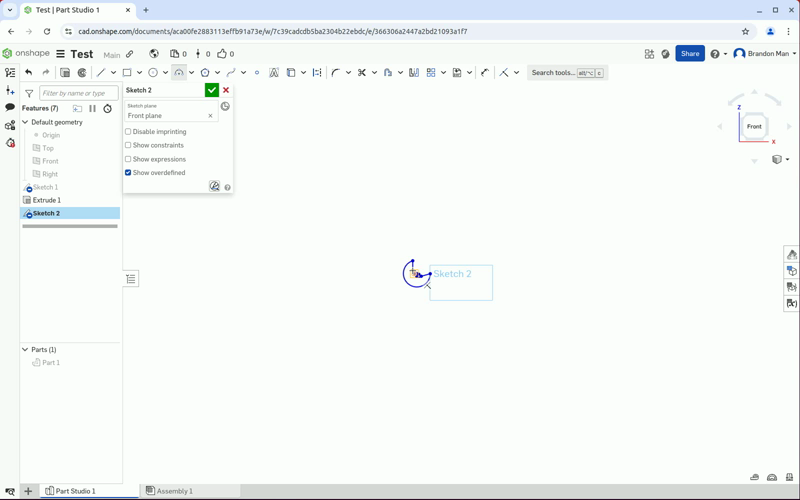
scroll(6)
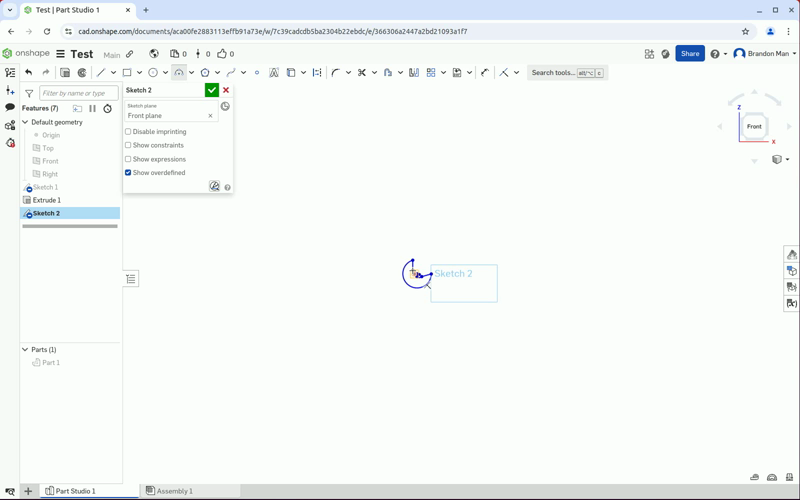
scroll(6)
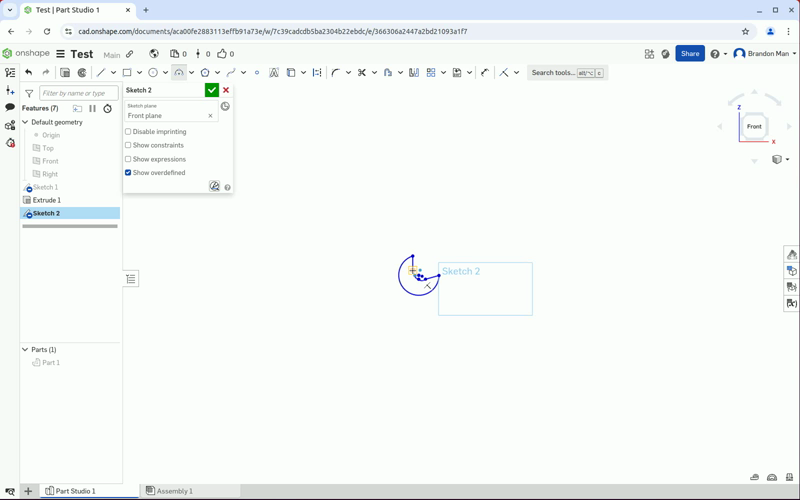
scroll(6)
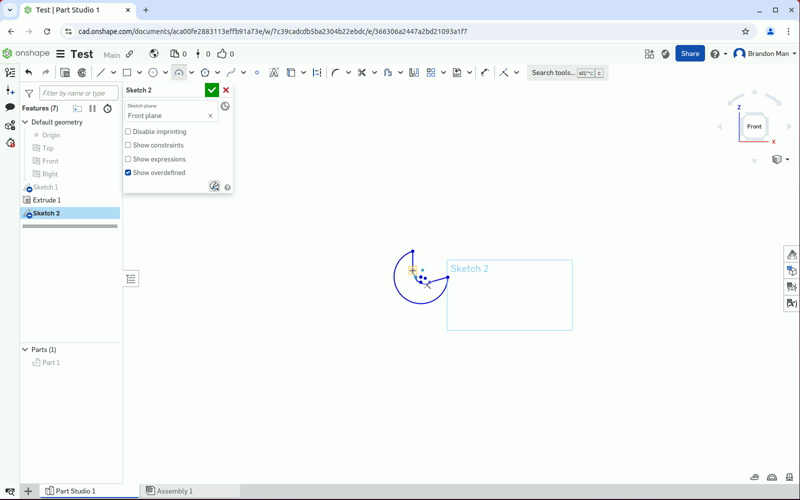
scroll(6)
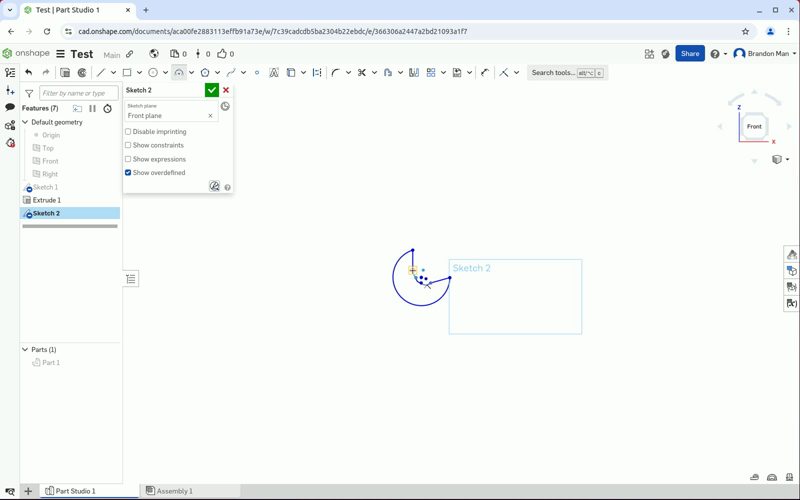
scroll(6)
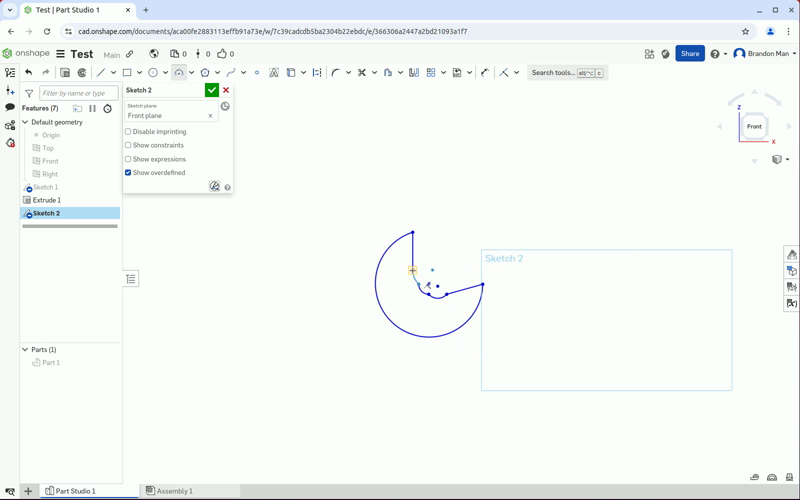
scroll(6)
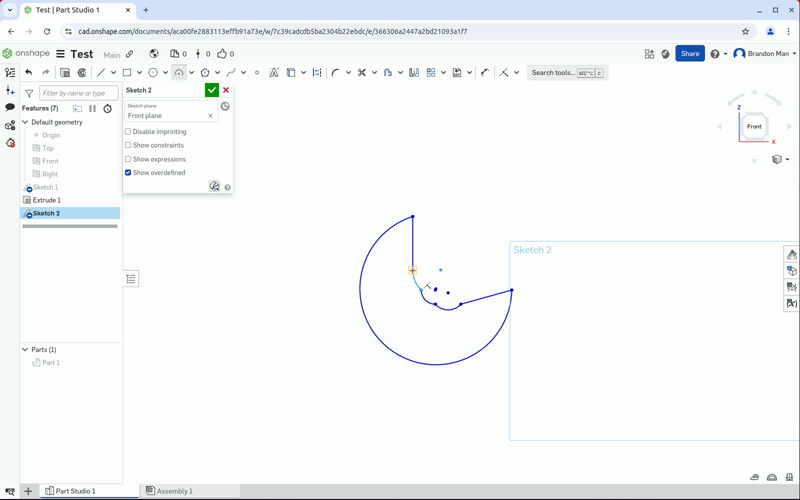
scroll(6)
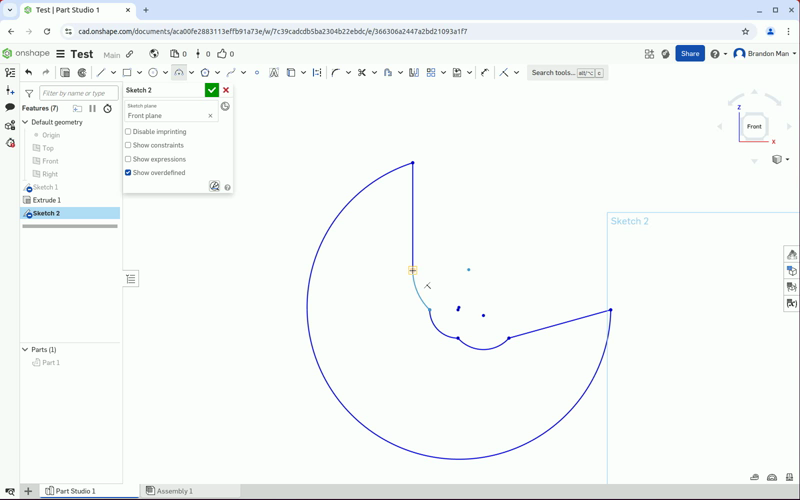
click(412, 270)
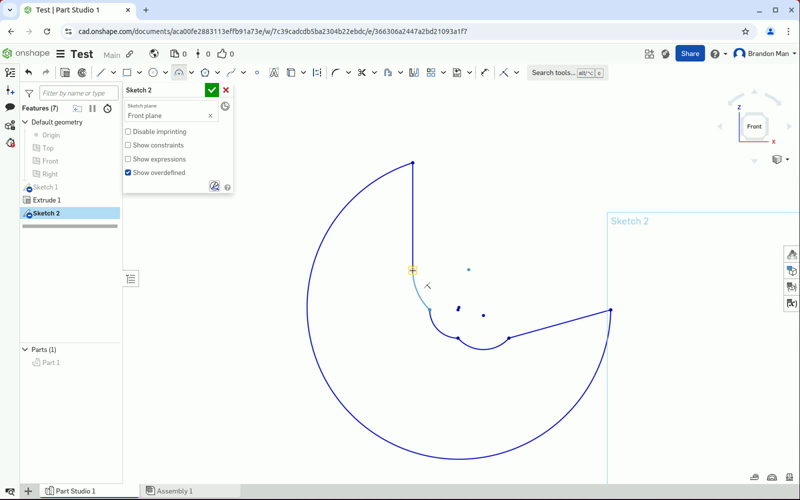
scroll(-6)
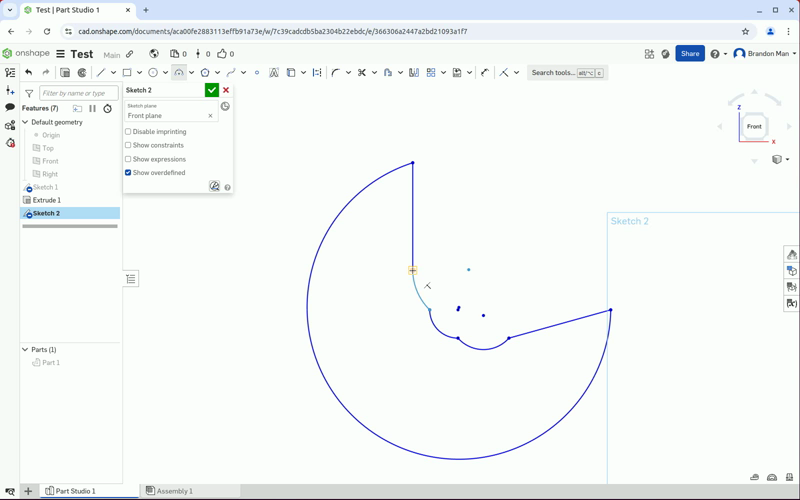
scroll(-6)
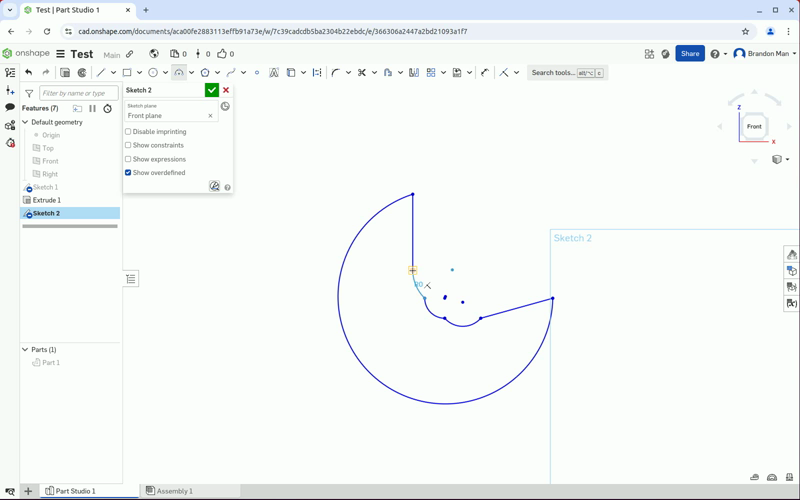
scroll(-6)
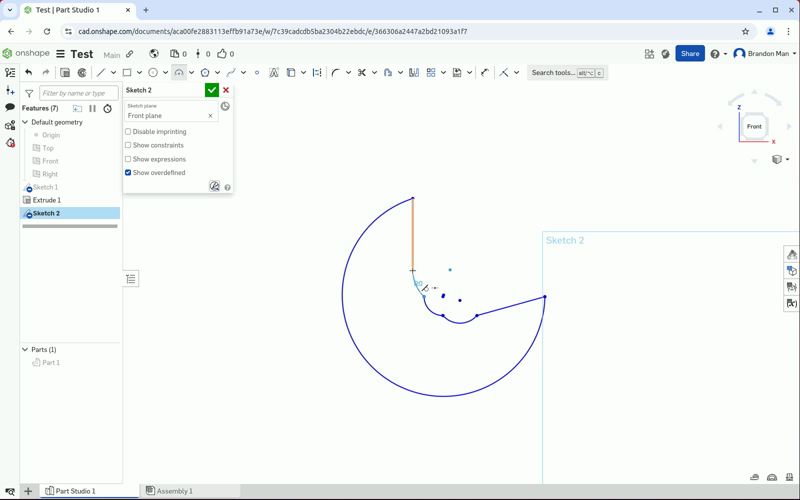
scroll(-6)
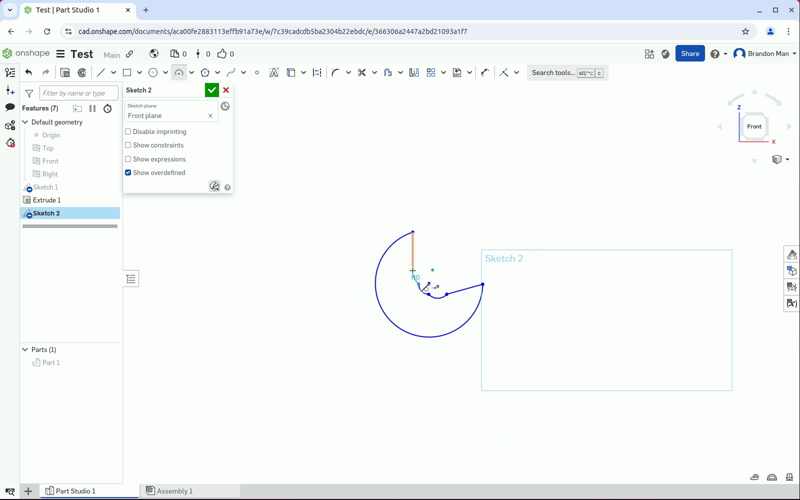
scroll(-6)
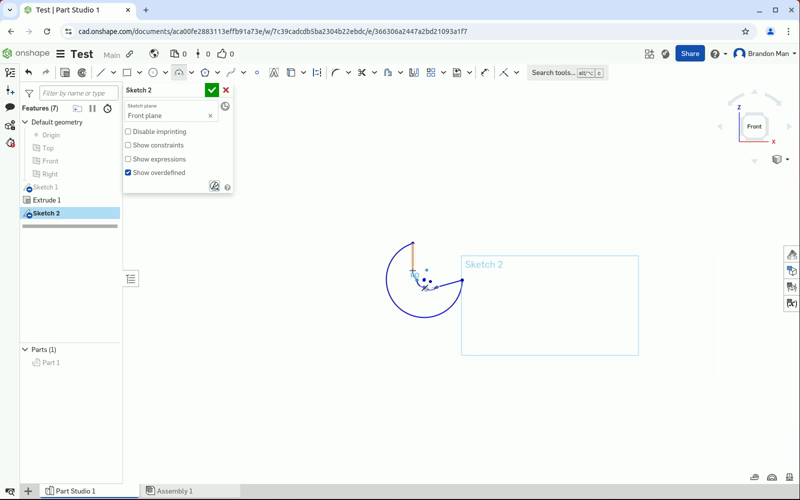
scroll(-6)
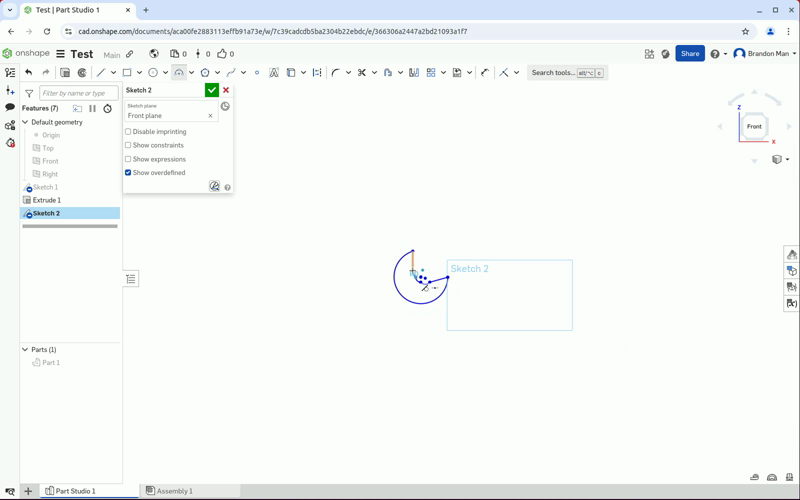
scroll(-6)
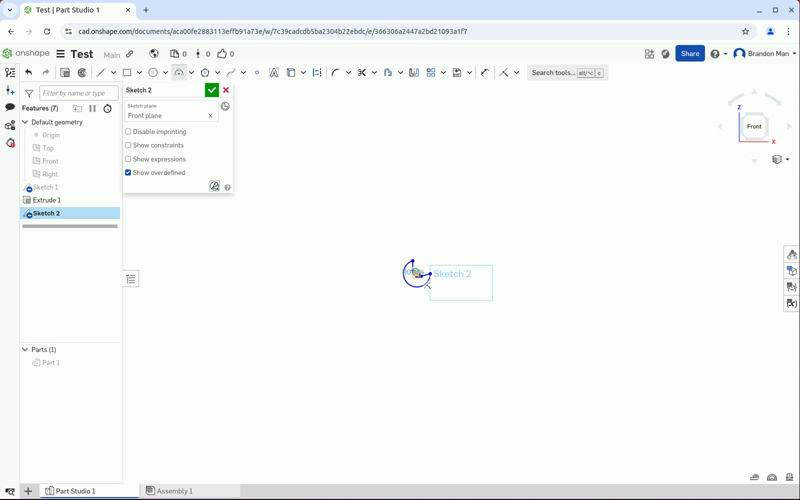
key_down(shift)
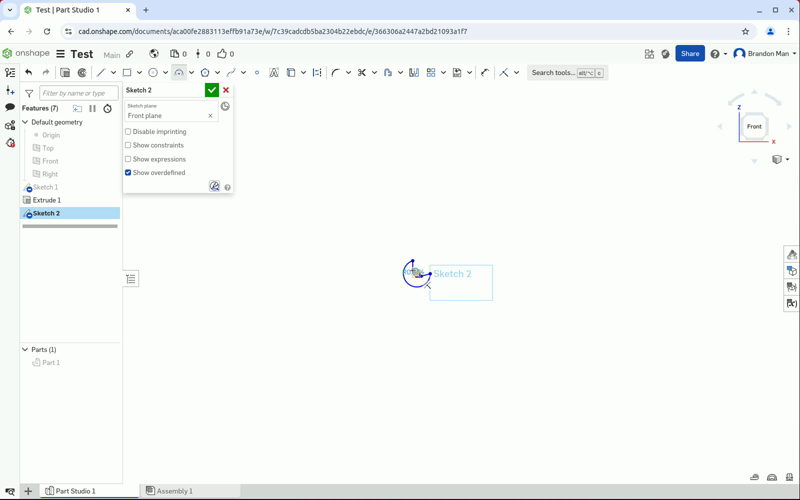
mouse_move(412, 272)
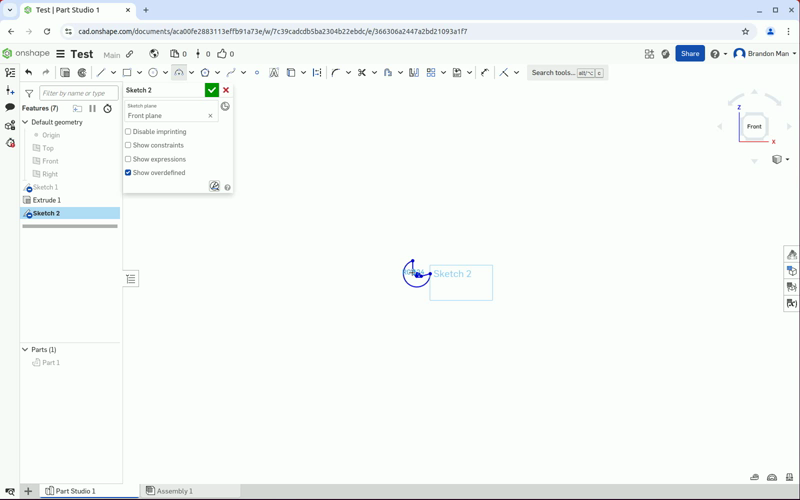
scroll(6)
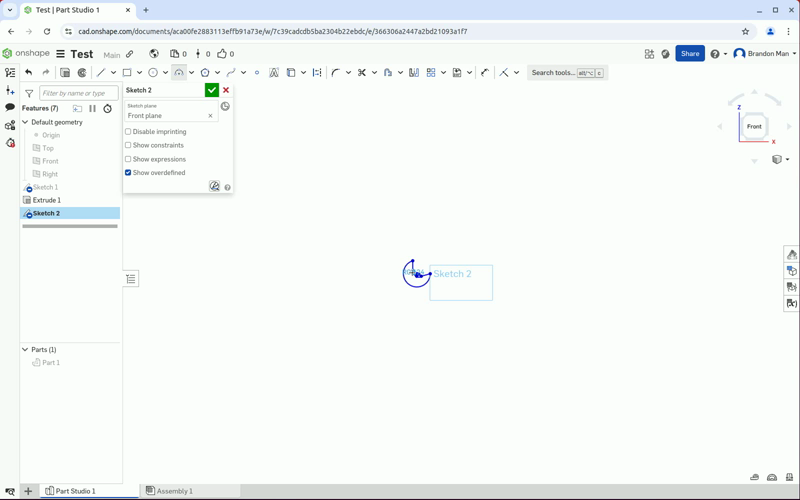
scroll(6)
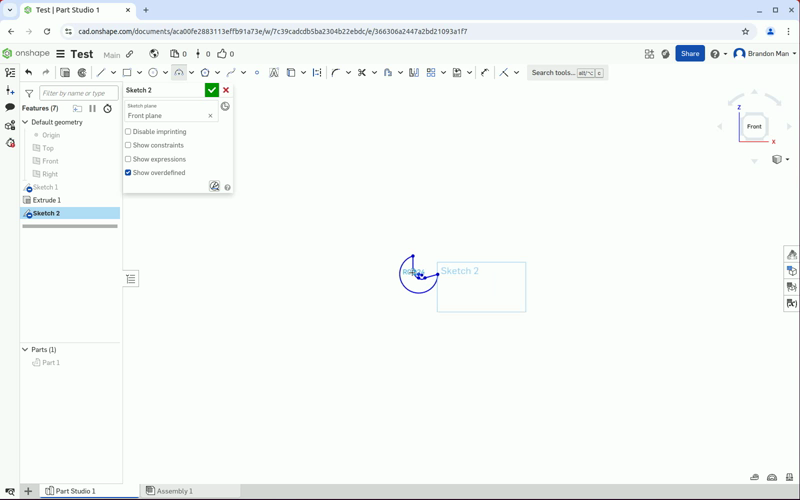
scroll(6)
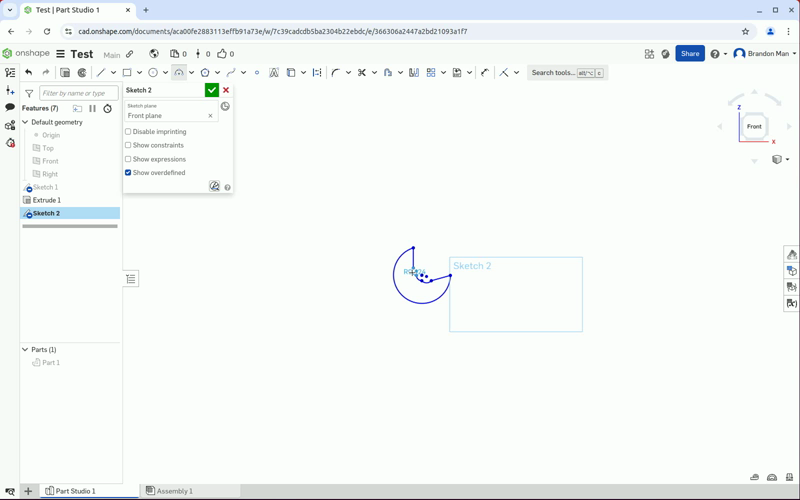
scroll(6)
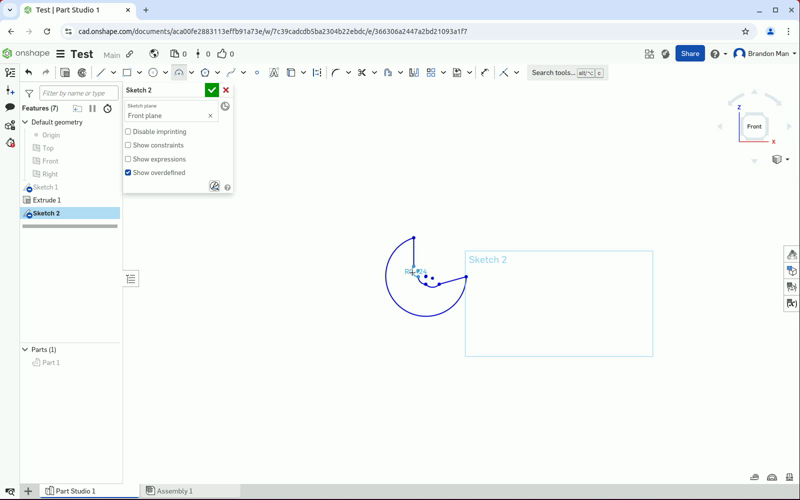
scroll(6)
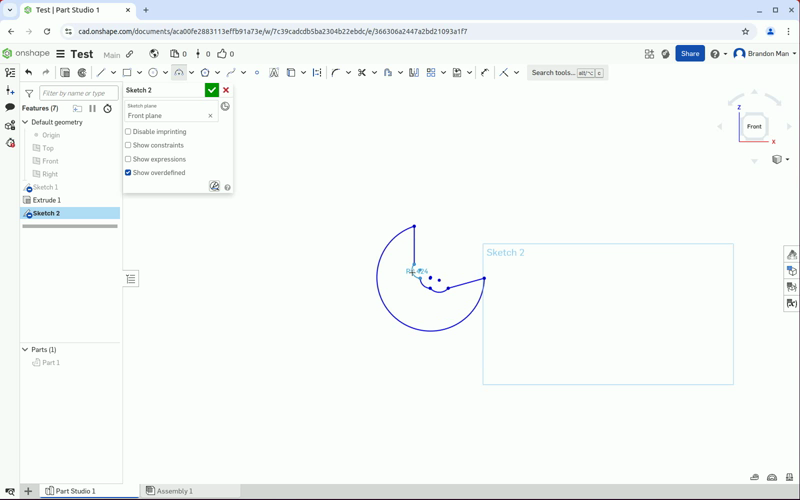
scroll(6)
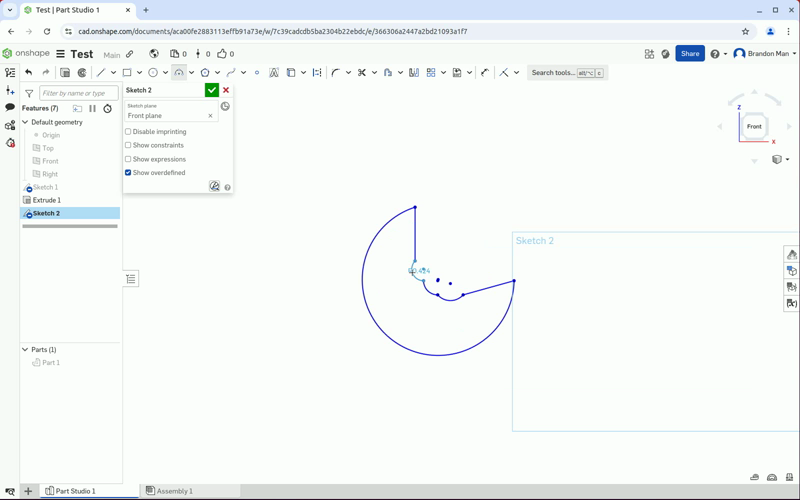
scroll(6)
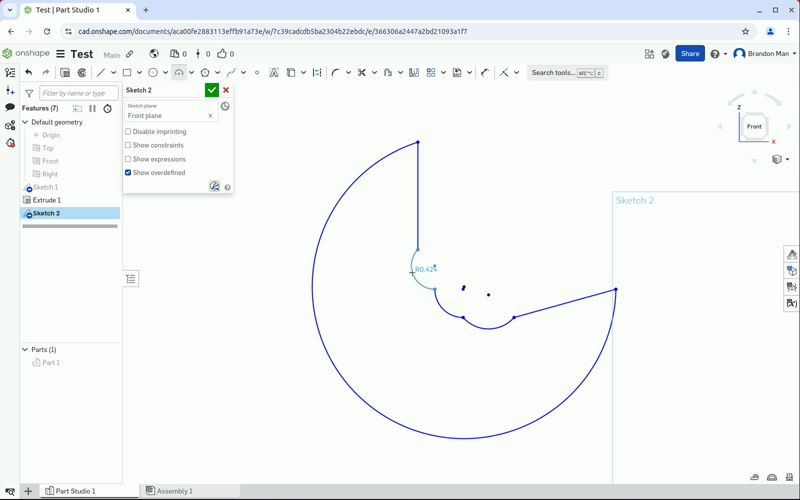
click(412, 272)
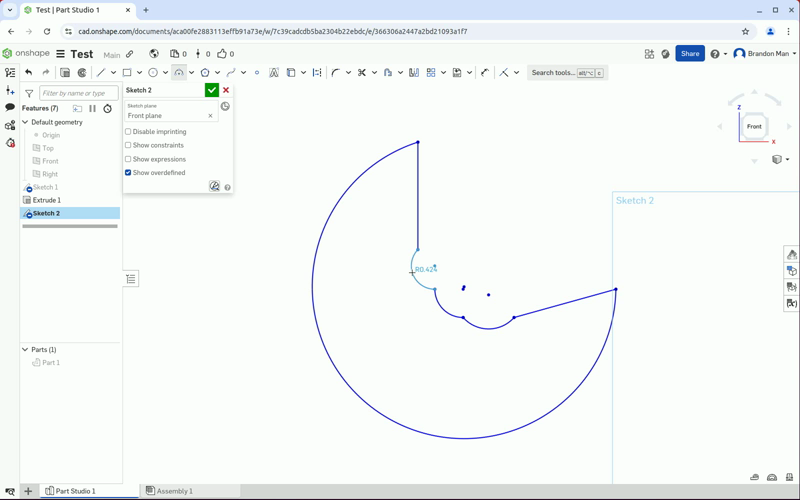
scroll(-6)
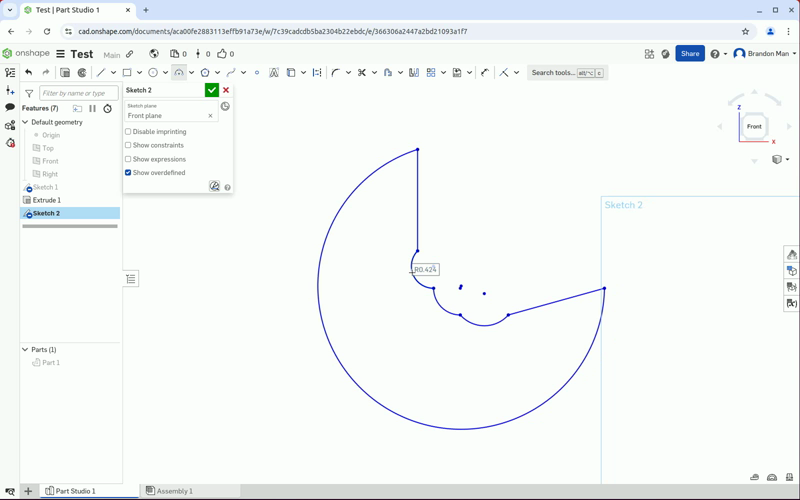
scroll(-6)
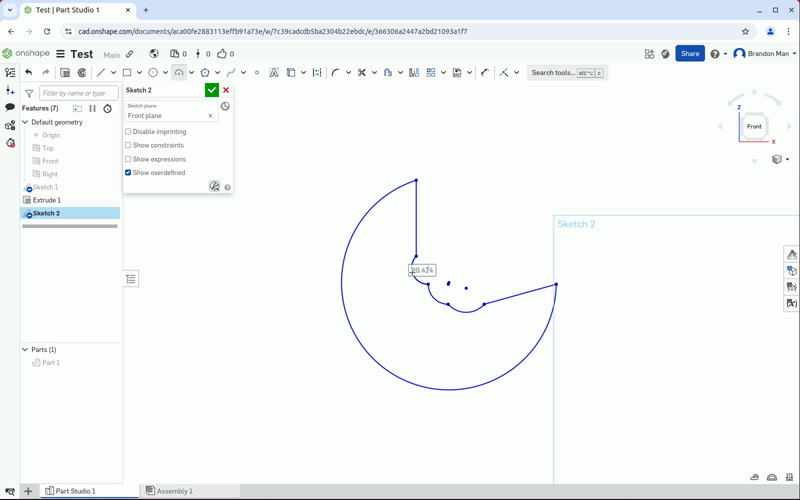
scroll(-6)
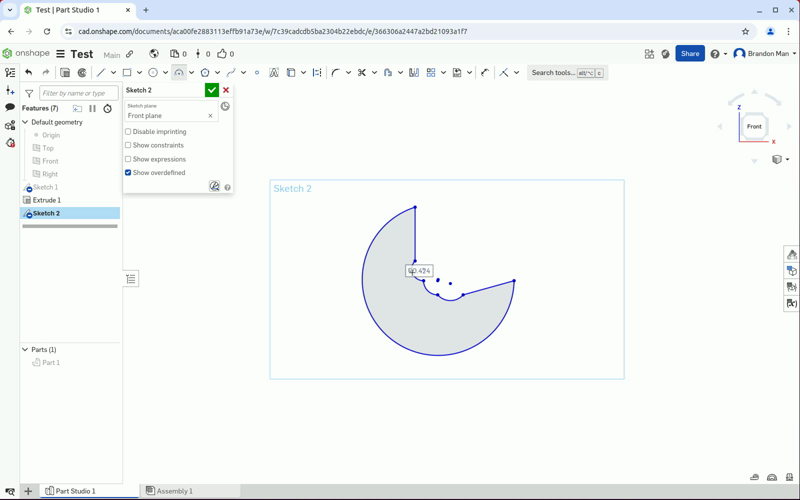
scroll(-6)
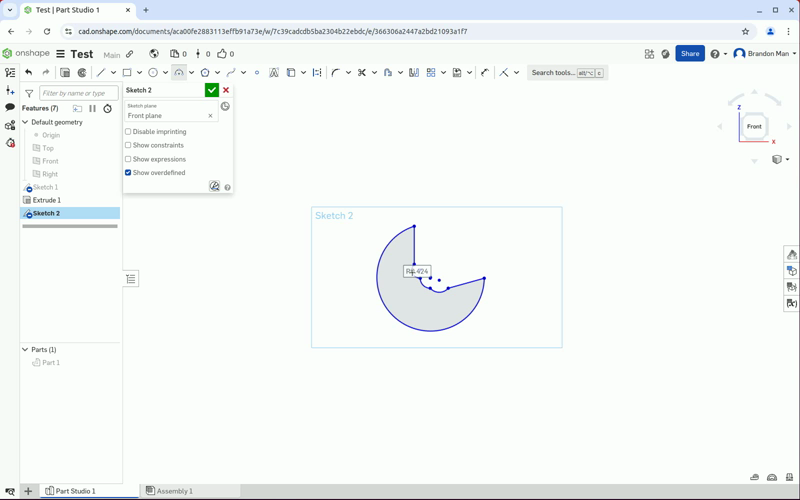
scroll(-6)
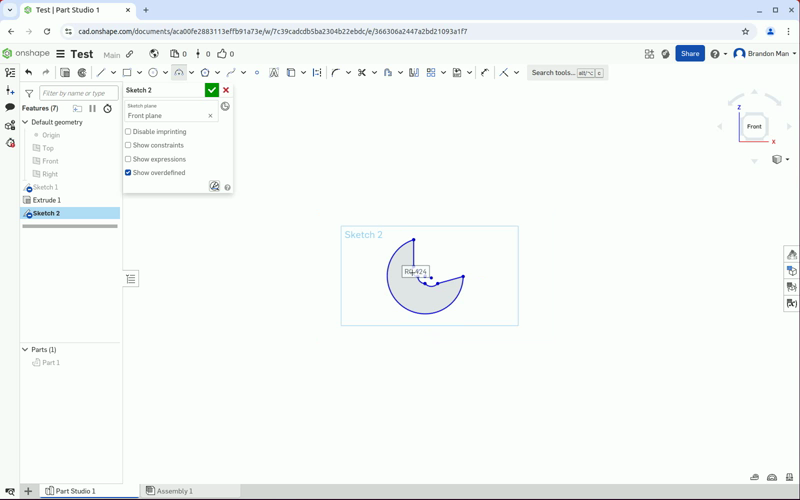
scroll(-6)
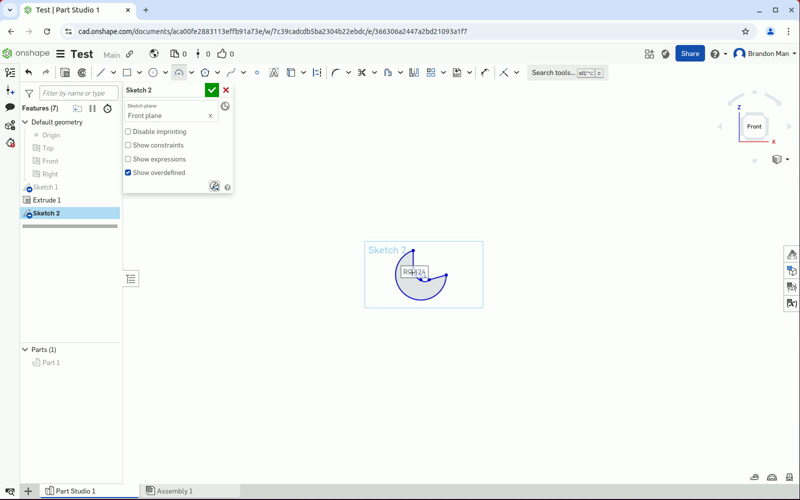
scroll(-6)
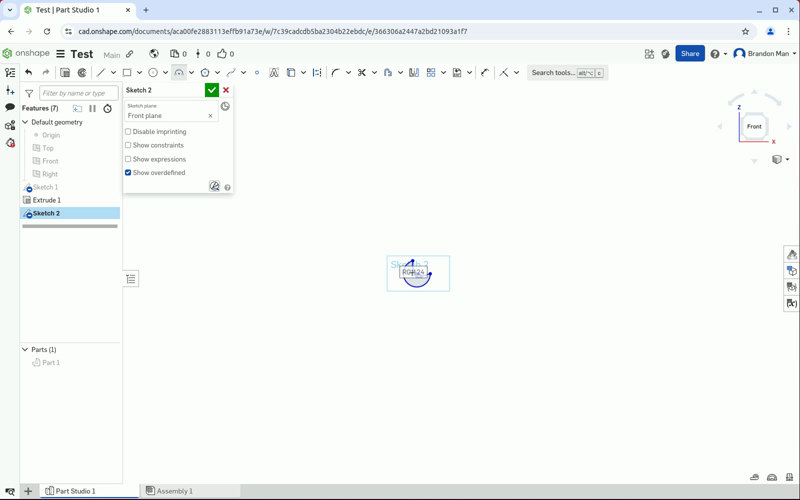
key_up(shift)
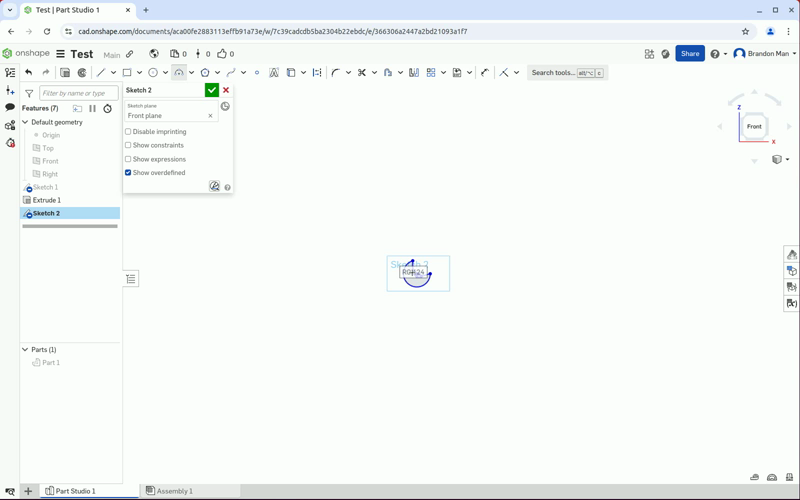
key(esc)
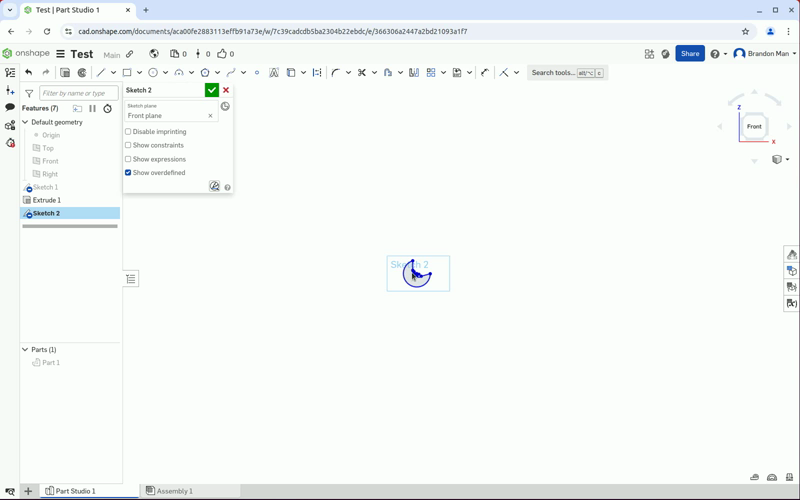
mouse_move(428, 275)
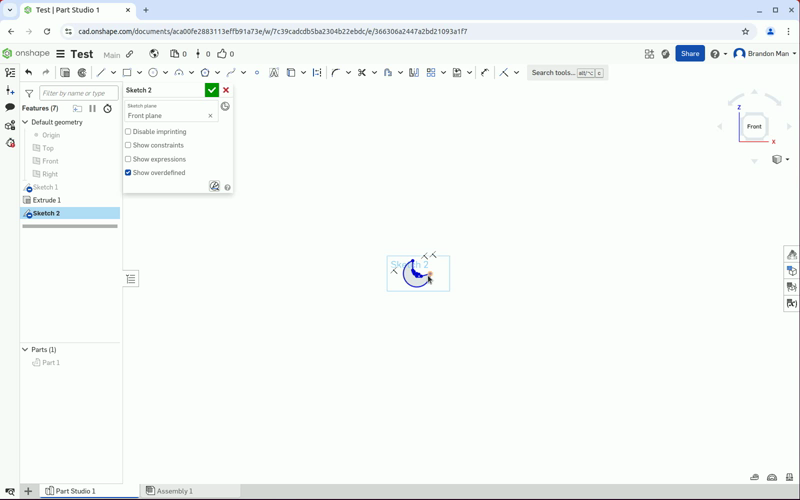
scroll(6)
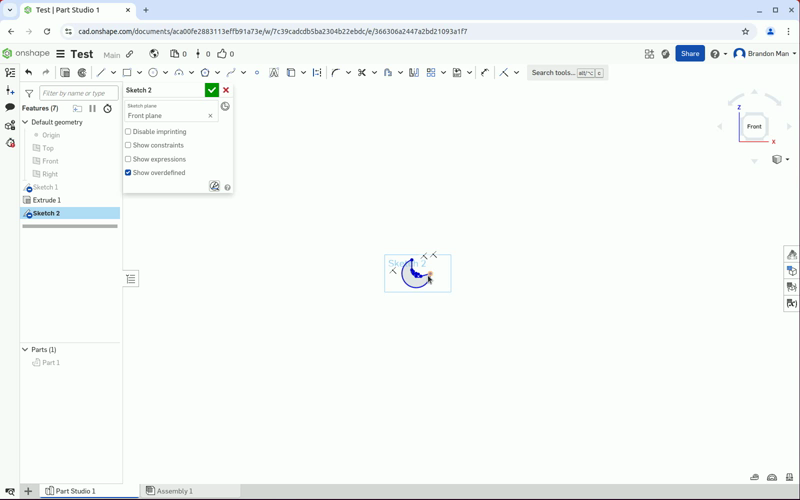
scroll(6)
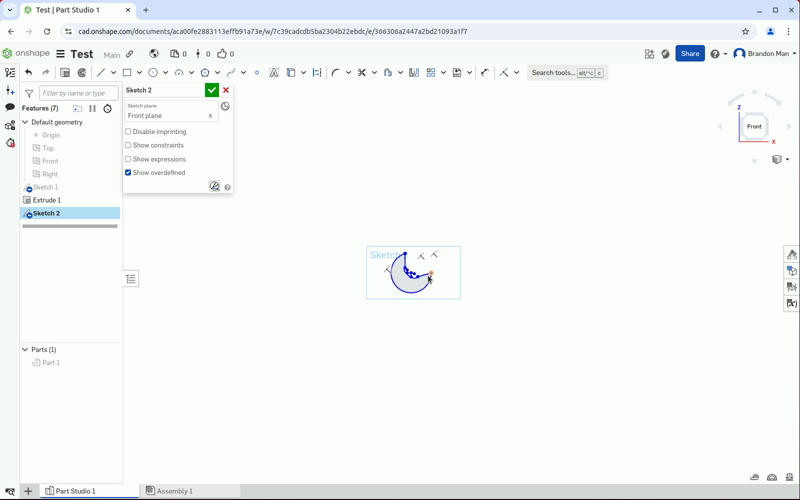
scroll(6)
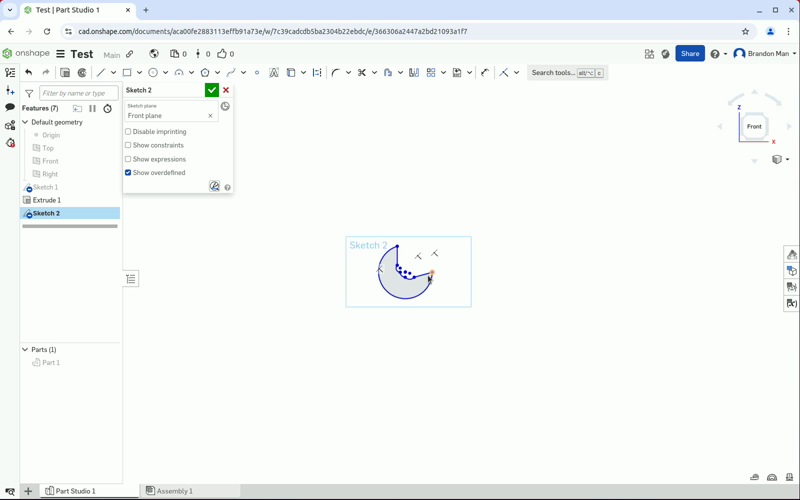
scroll(6)
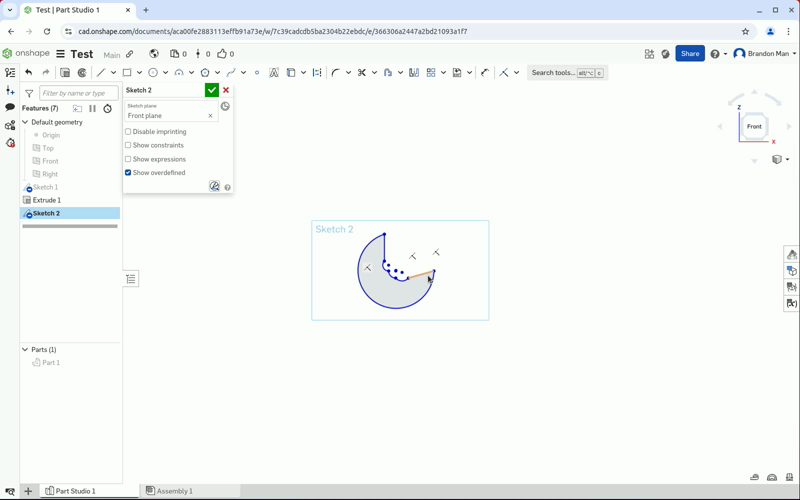
scroll(6)
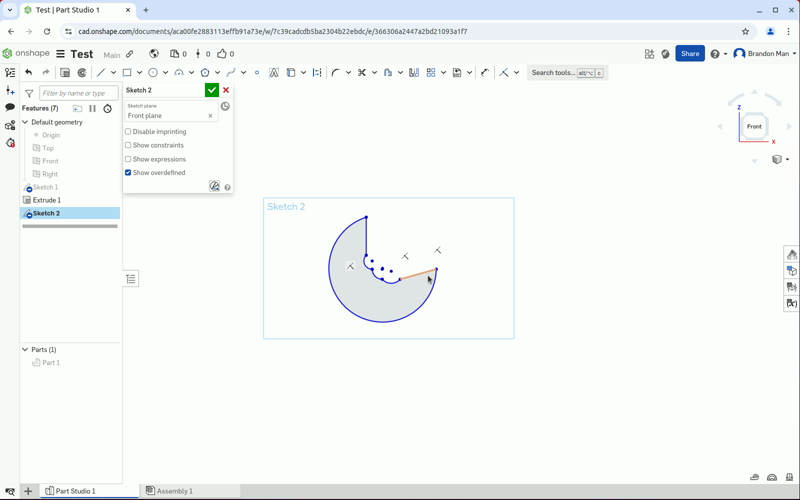
scroll(6)
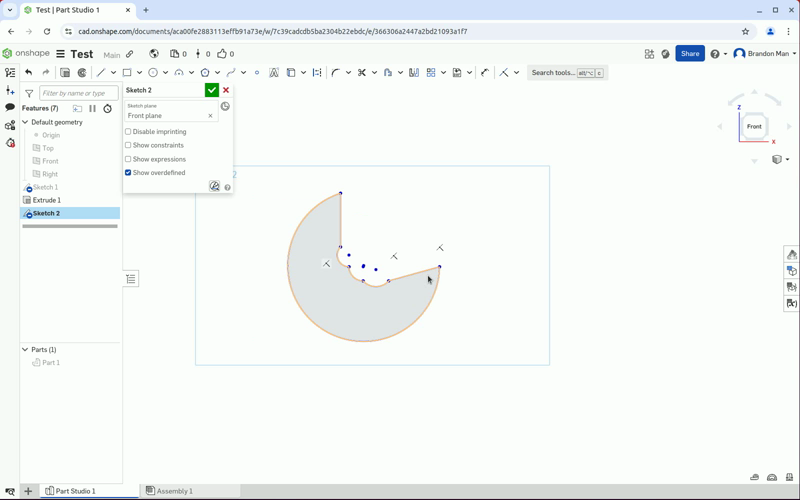
scroll(6)
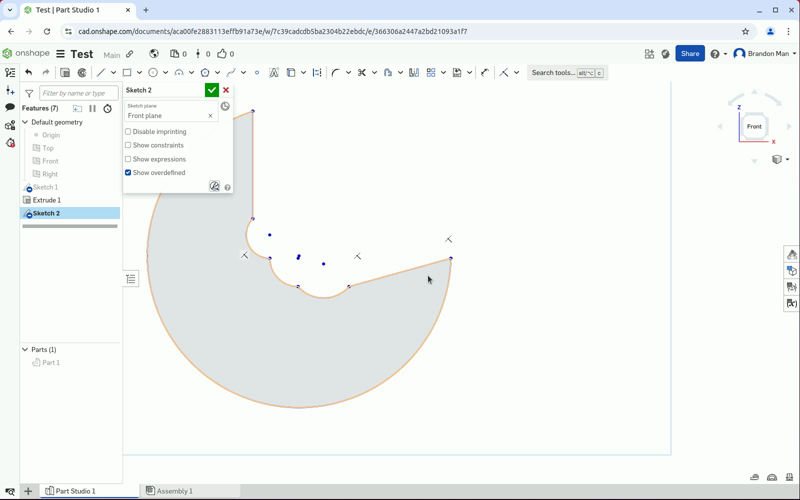
click(428, 275)
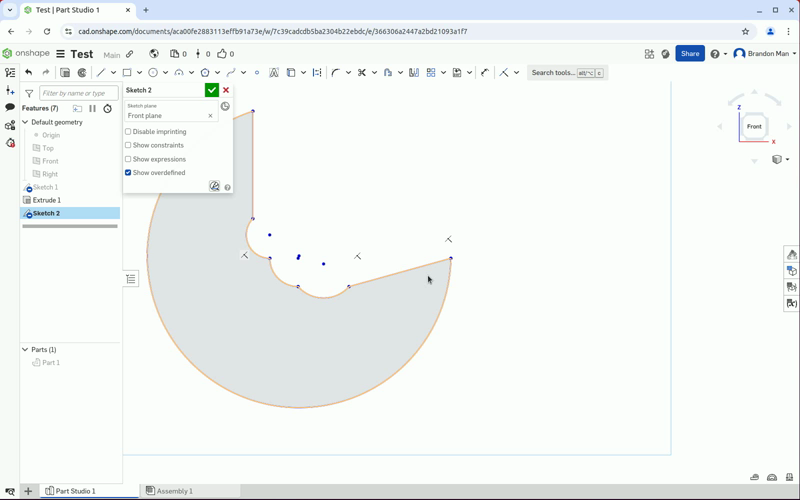
scroll(-6)
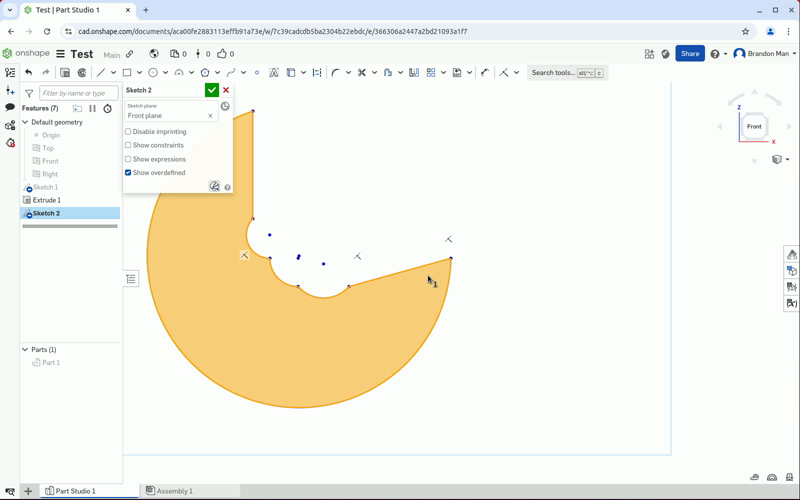
scroll(-6)
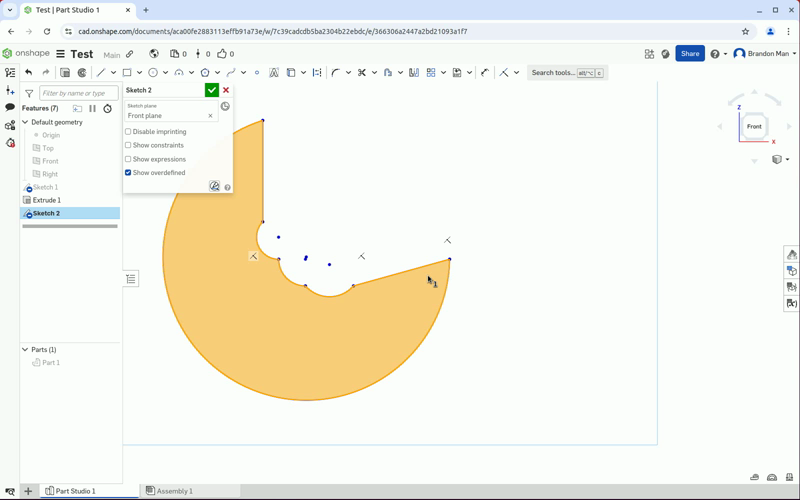
scroll(-6)
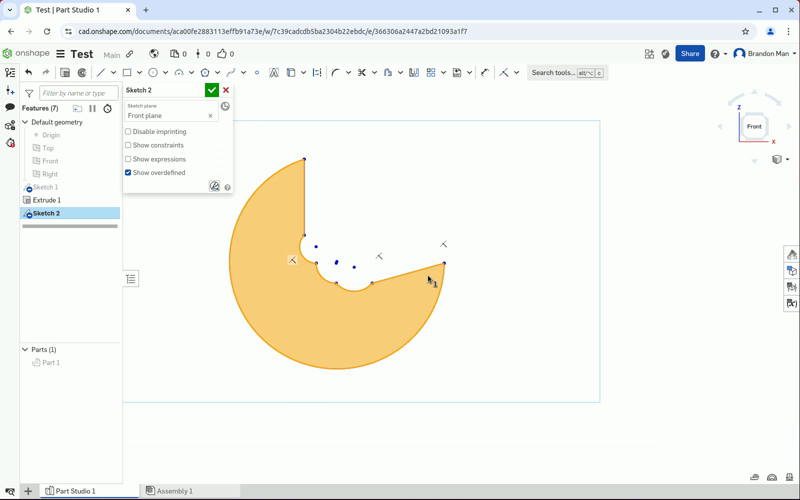
scroll(-6)
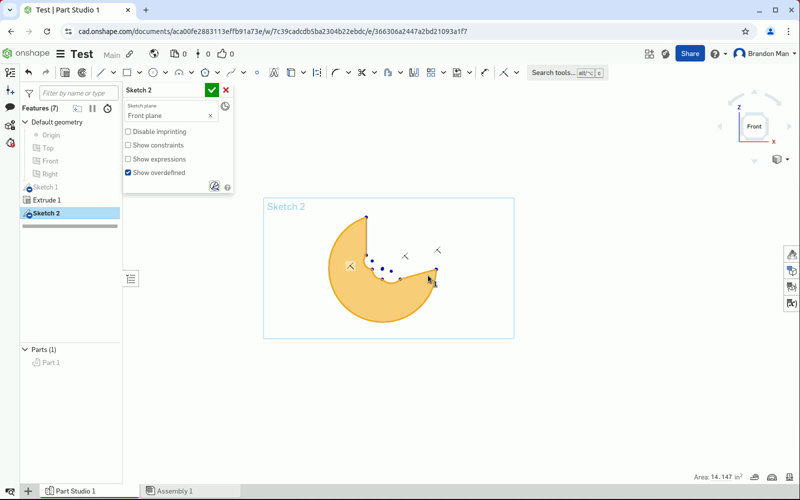
scroll(-6)
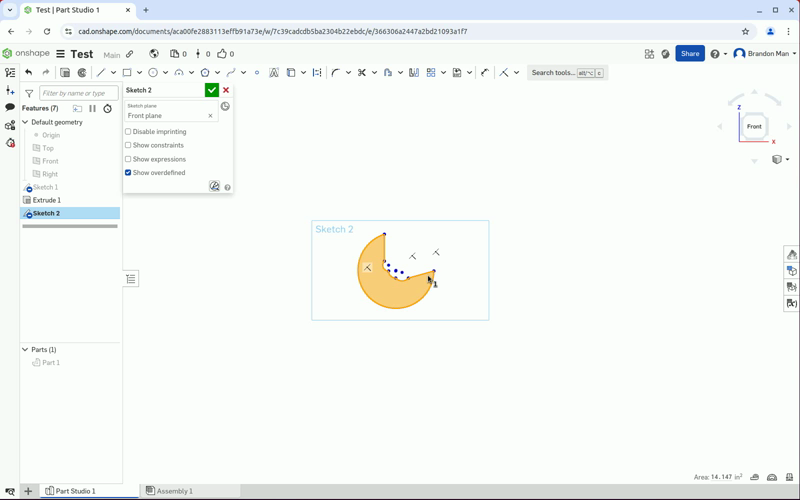
scroll(-6)
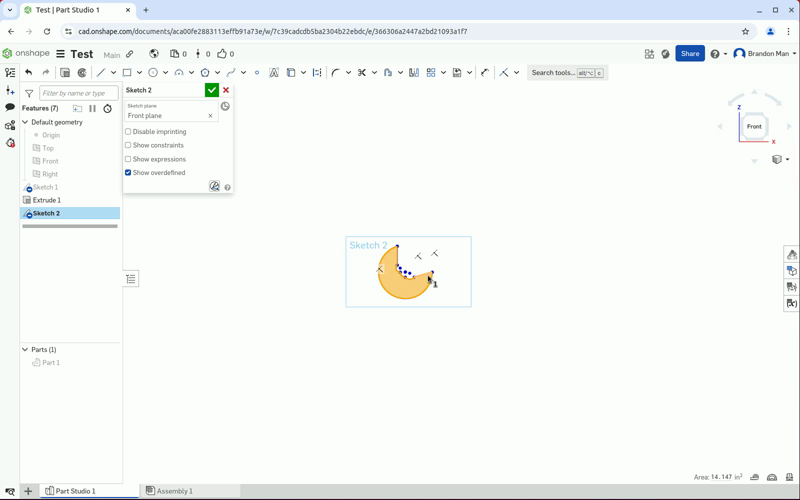
scroll(-6)
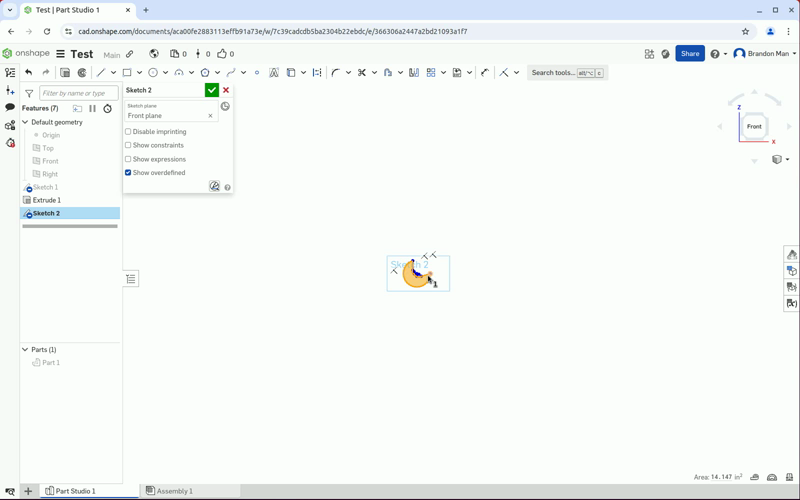
mouse_move(73, 352)
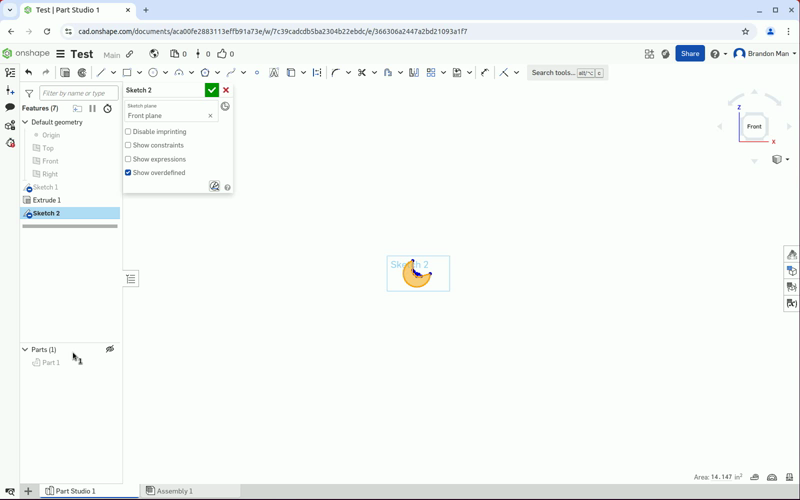
key(shift+y)
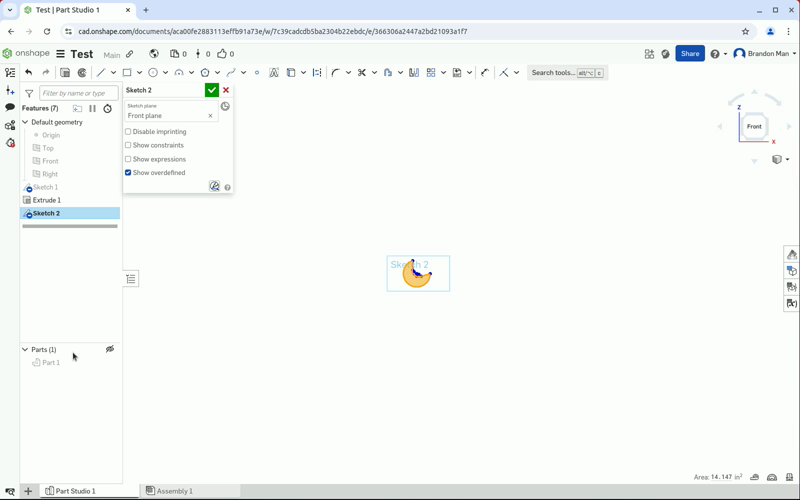
key(shift+e)
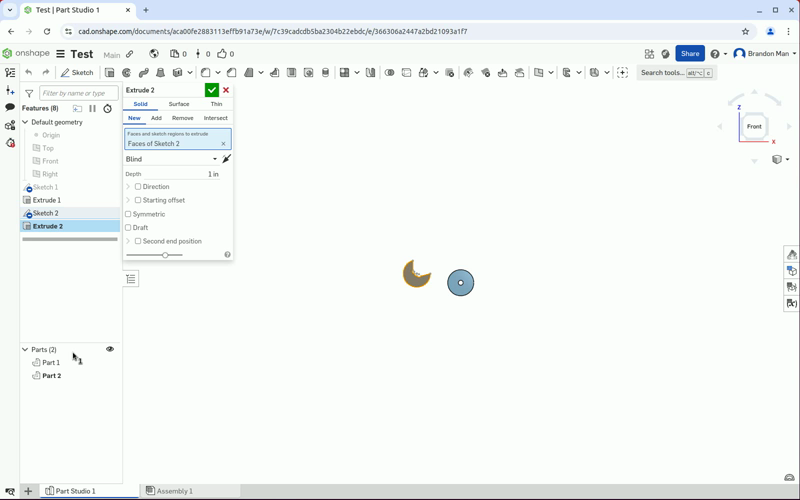
mouse_move(143, 106)
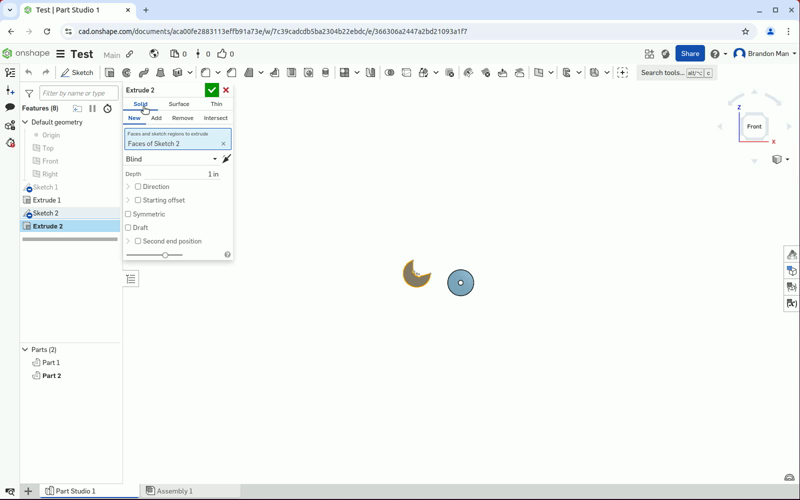
click(143, 106)
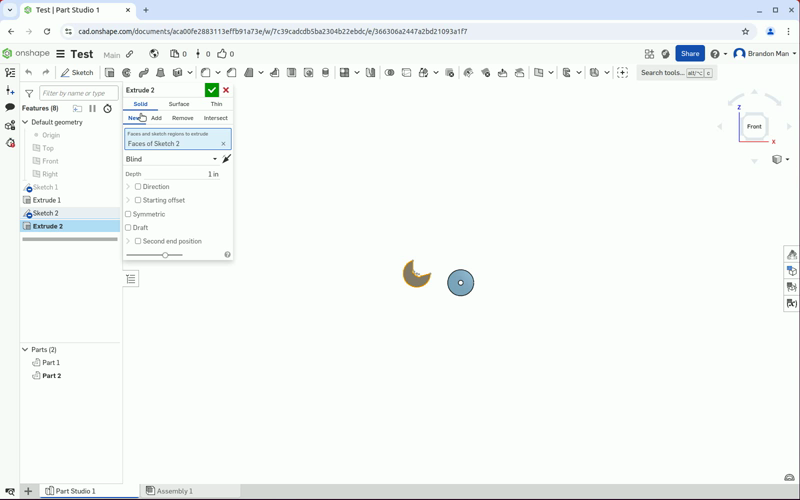
mouse_move(137, 120)
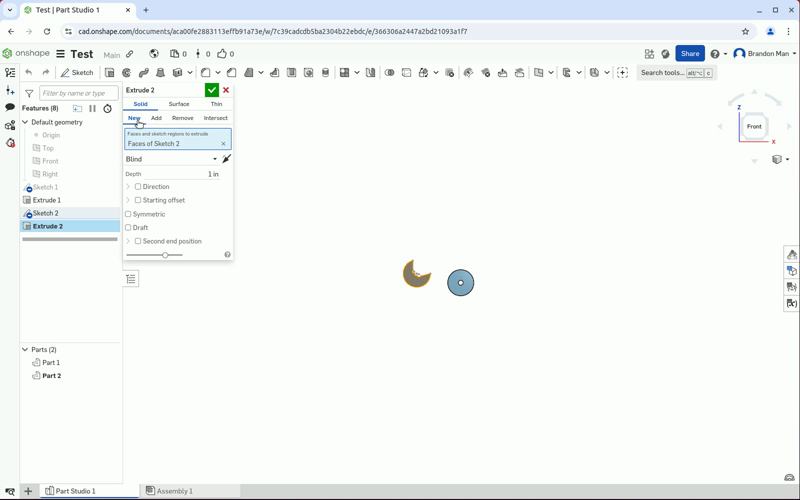
click(137, 120)
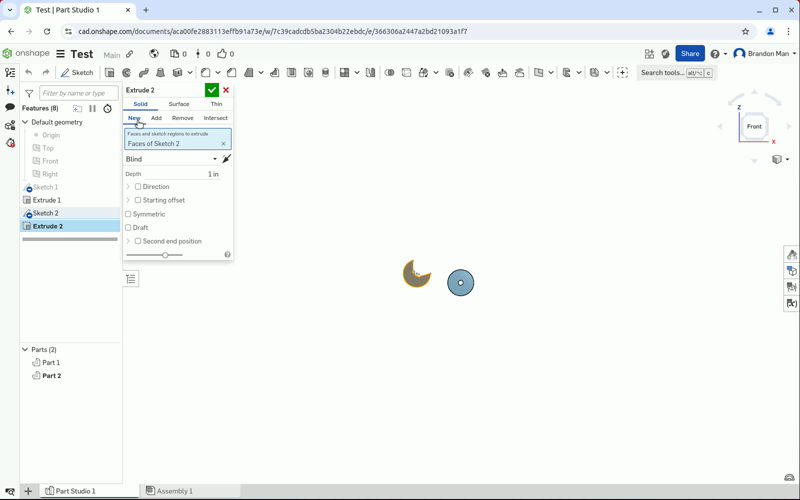
key(tab, 4)
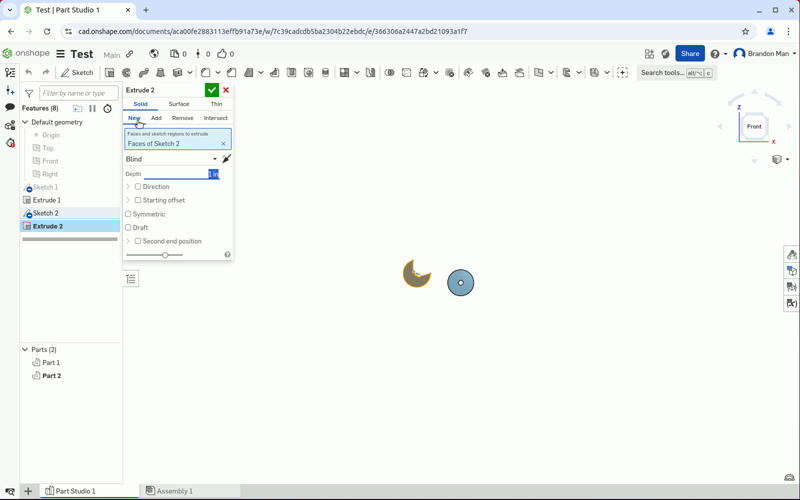
text(1.444)
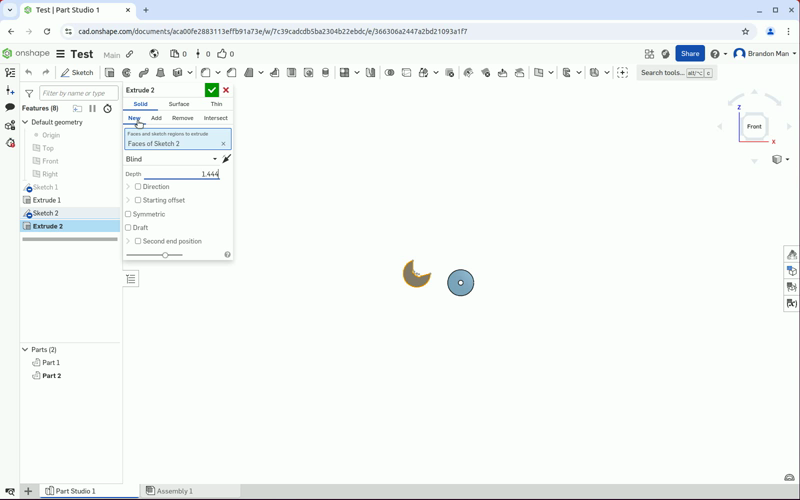
key(enter)
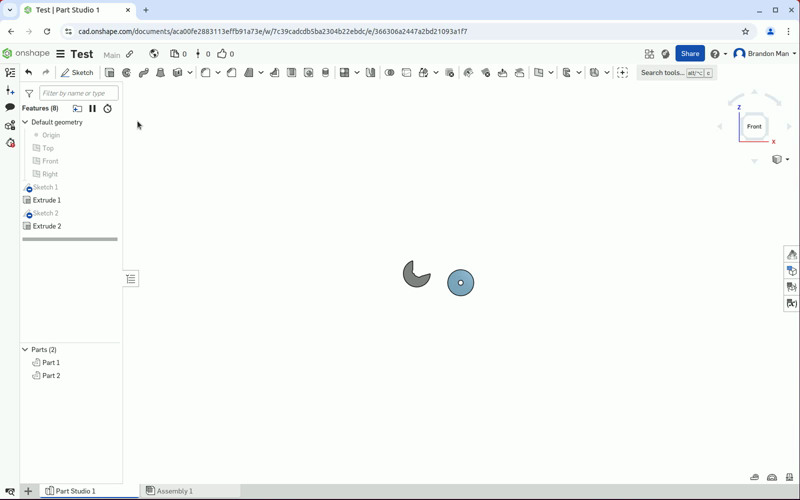
key(shift+h)
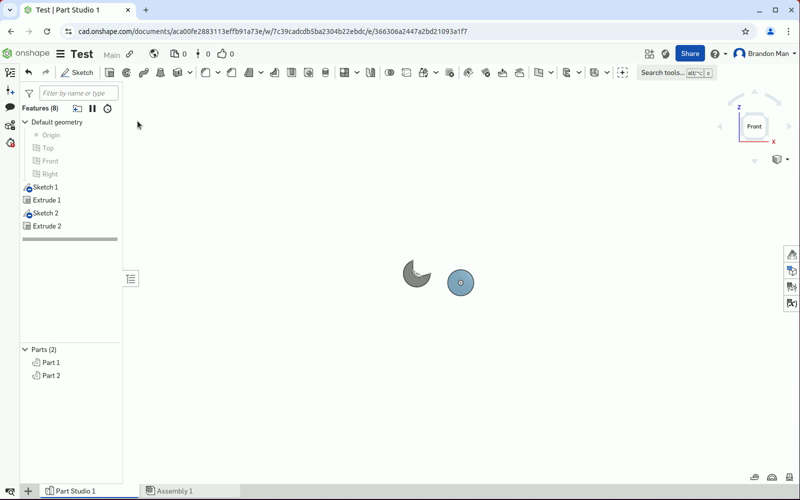
key(shift+h)
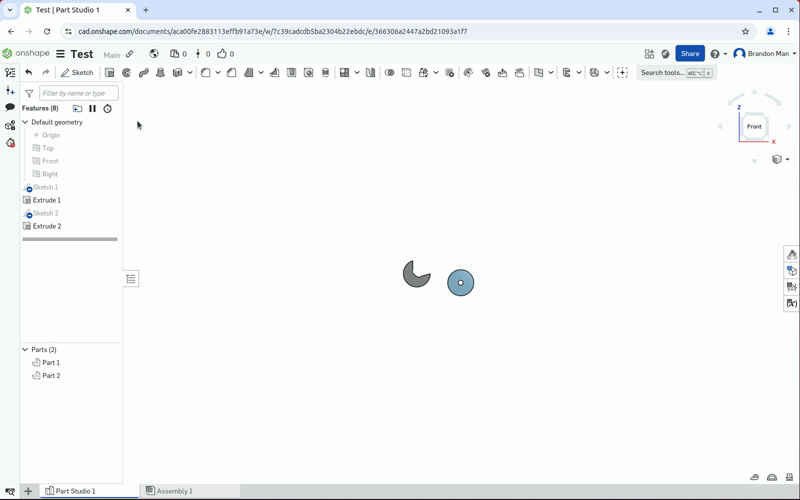
mouse_move(73, 189)
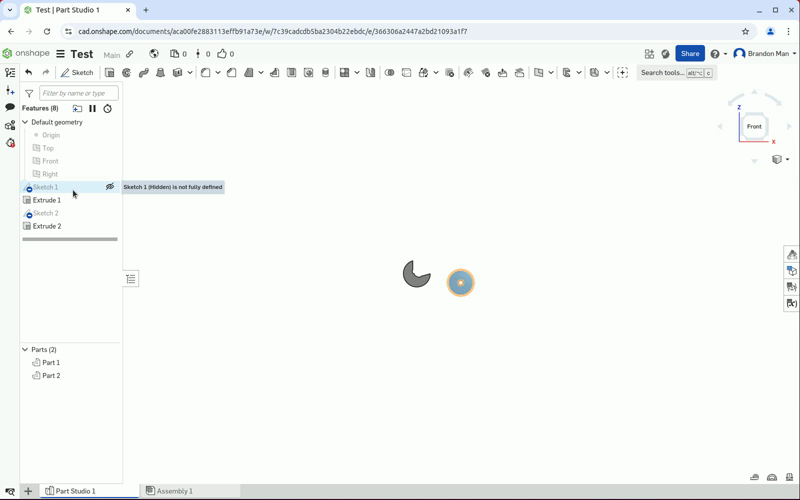
click(73, 189)
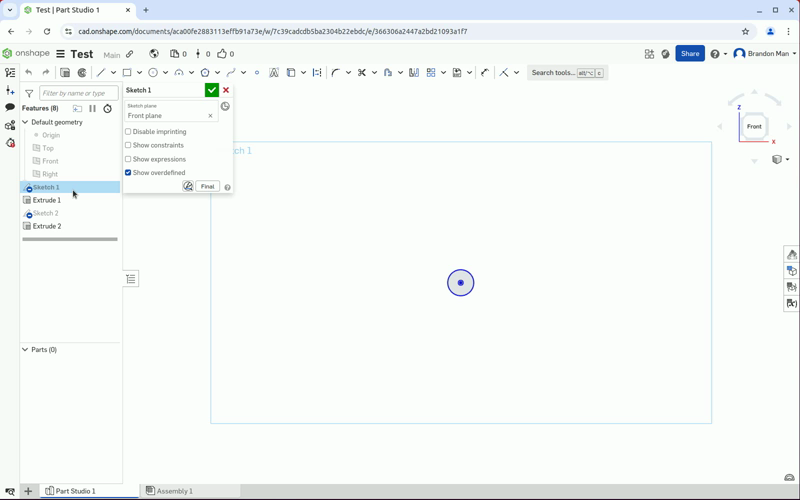
mouse_move(229, 92)
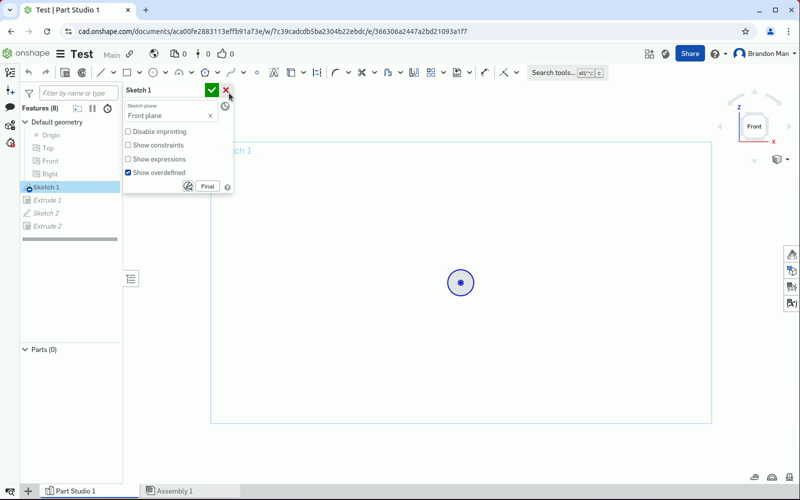
click(229, 92)
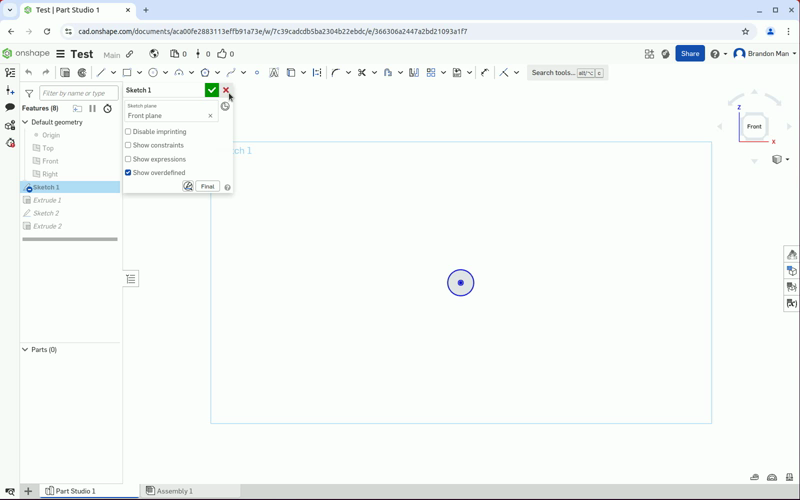
key(shift+s)
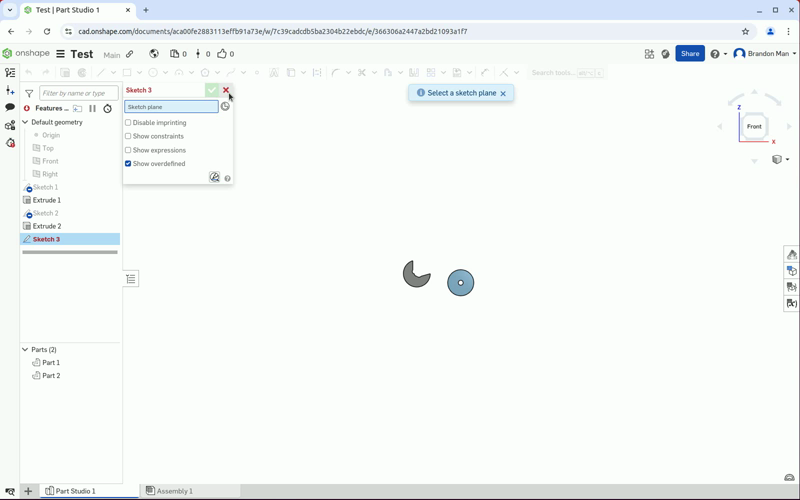
mouse_move(73, 163)
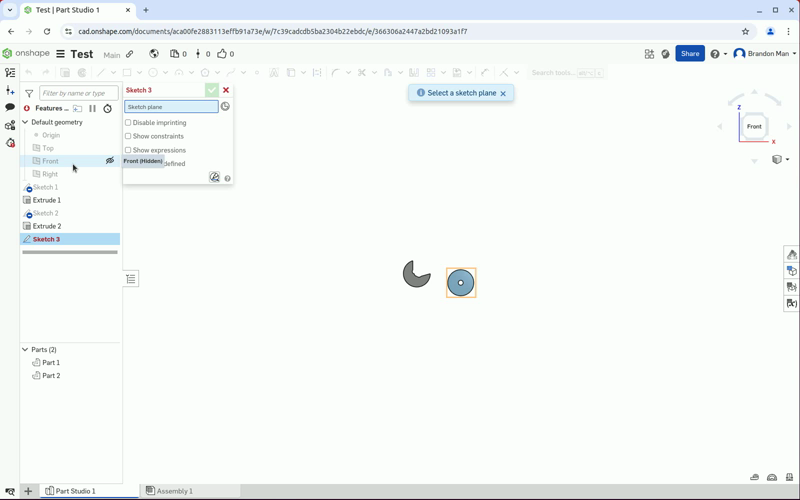
click(73, 163)
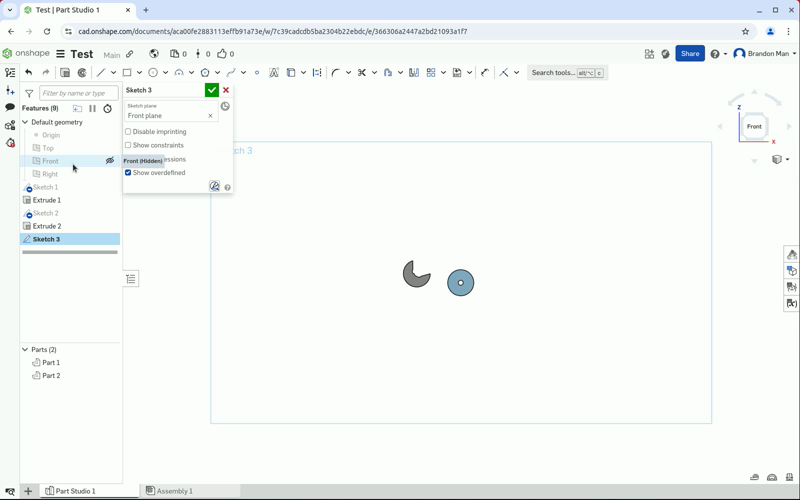
mouse_move(73, 352)
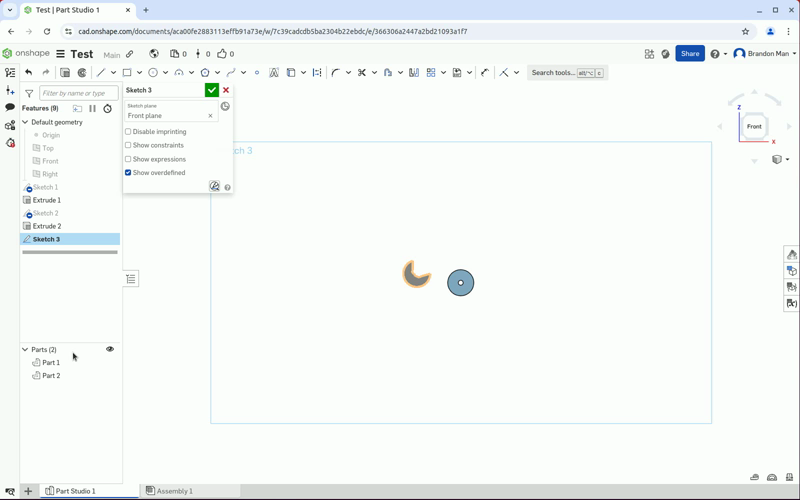
key(y)
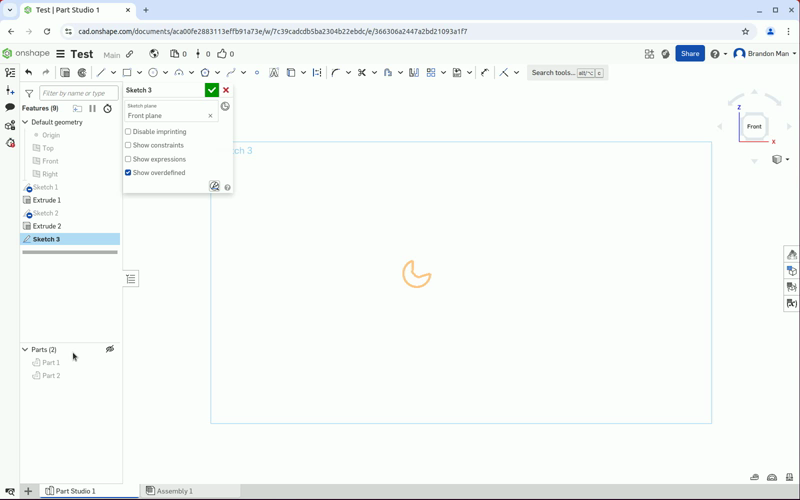
key(c)
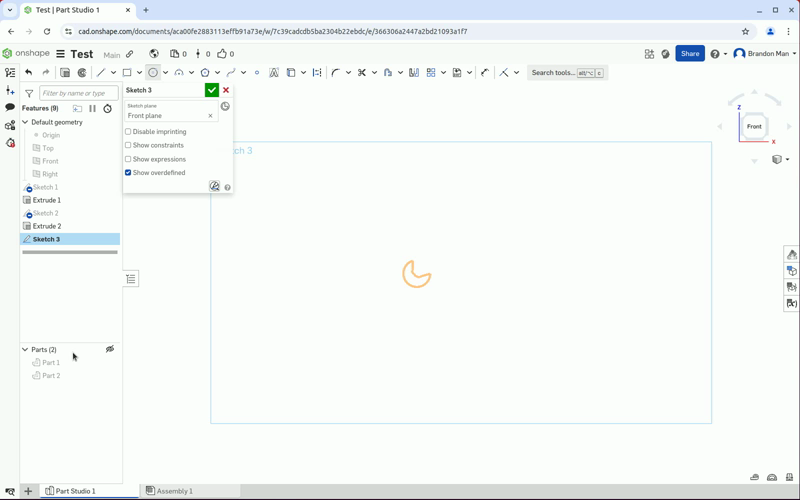
key_down(shift)
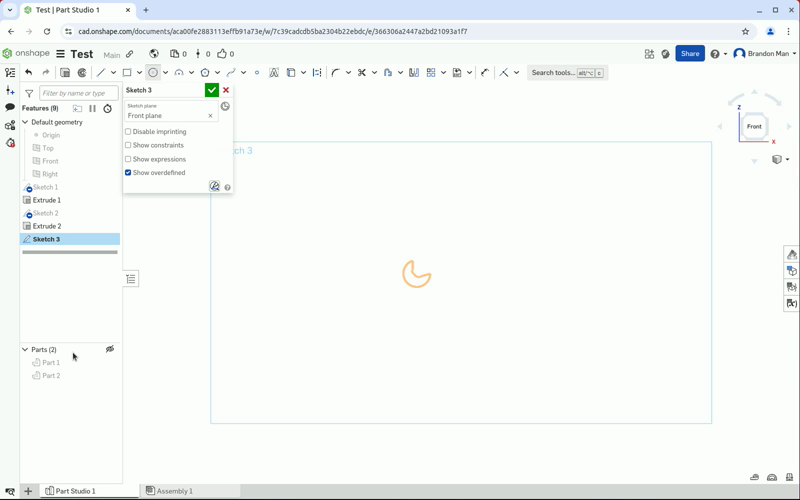
mouse_move(499, 241)
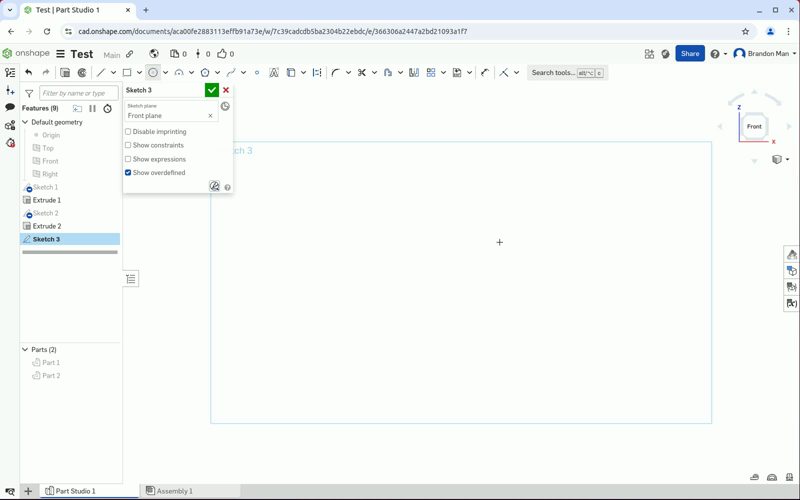
click(499, 241)
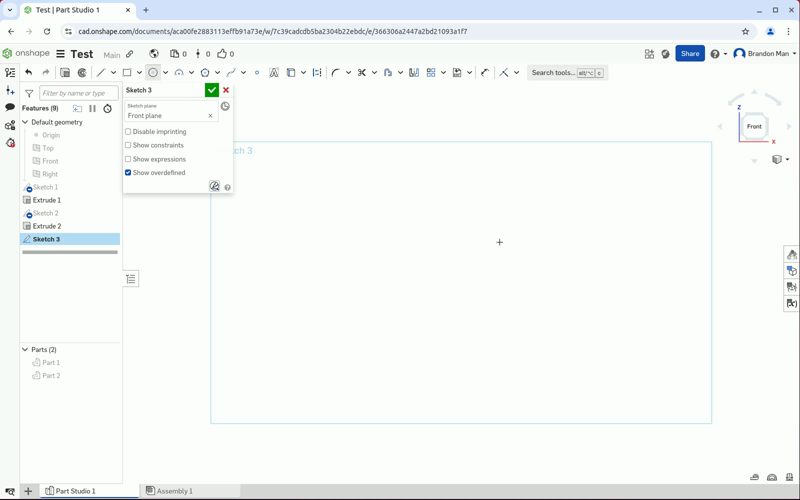
key_up(shift)
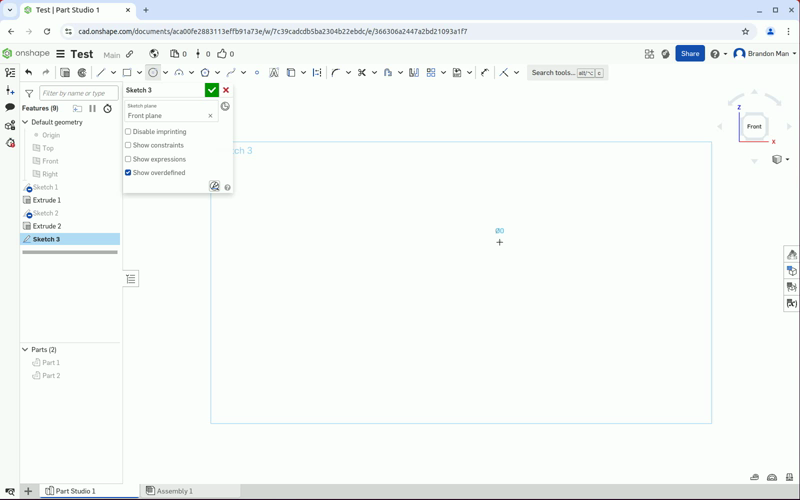
mouse_move(512, 241)
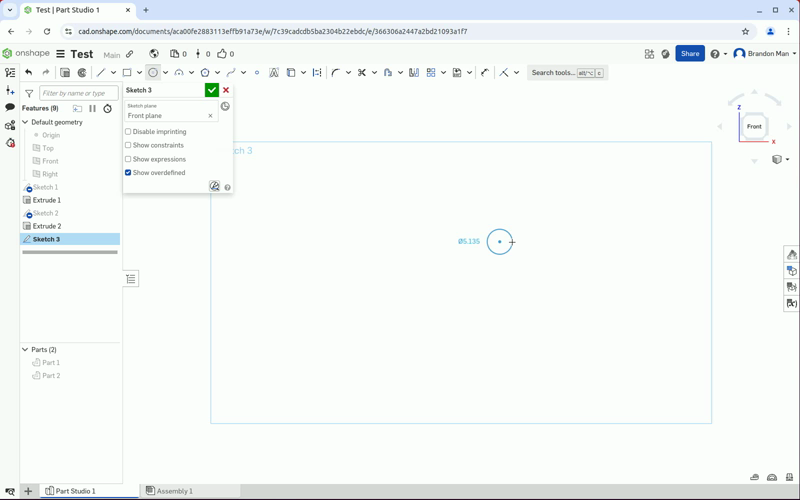
click(512, 241)
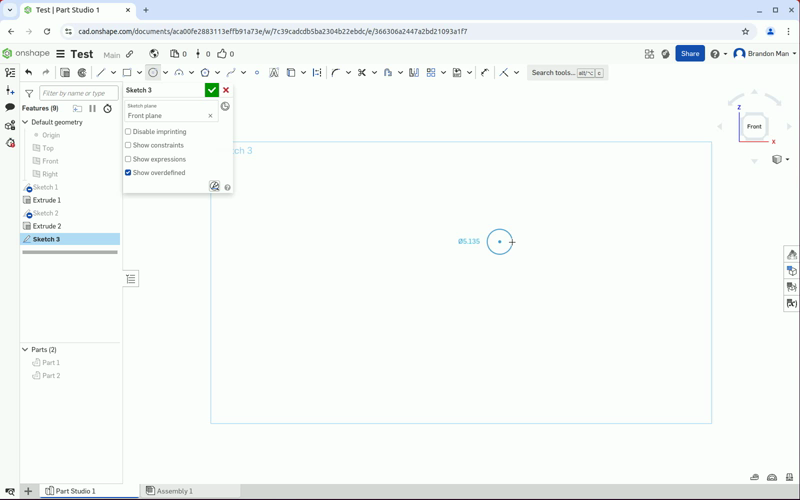
key(esc)
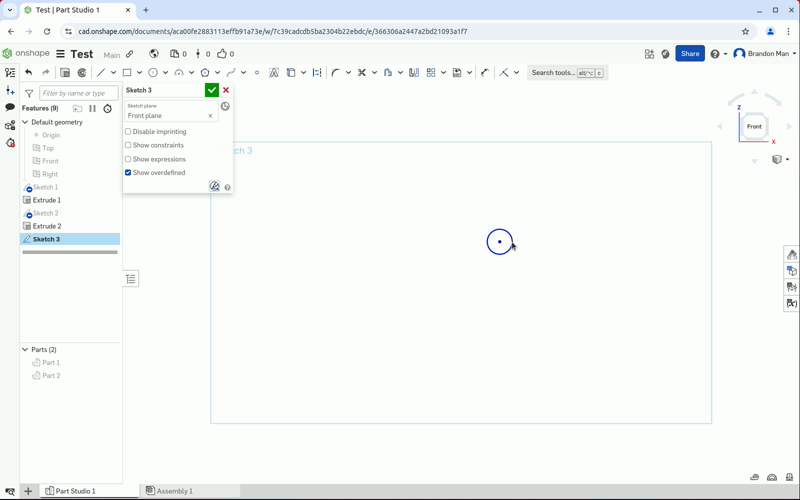
key(c)
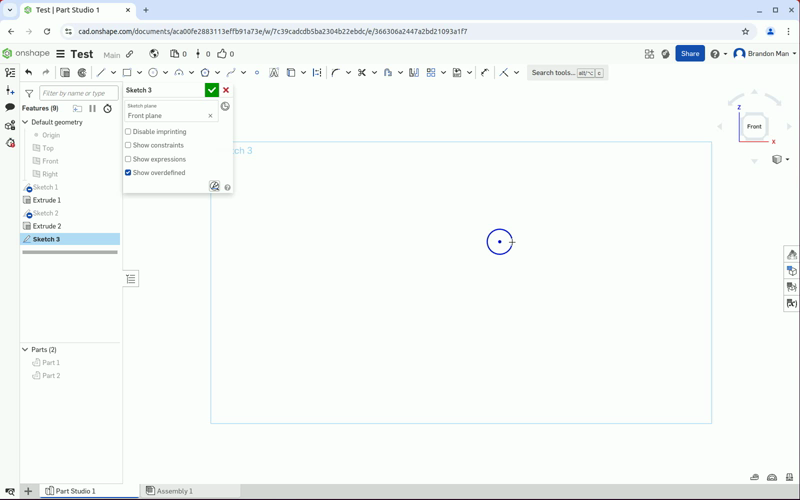
key_down(shift)
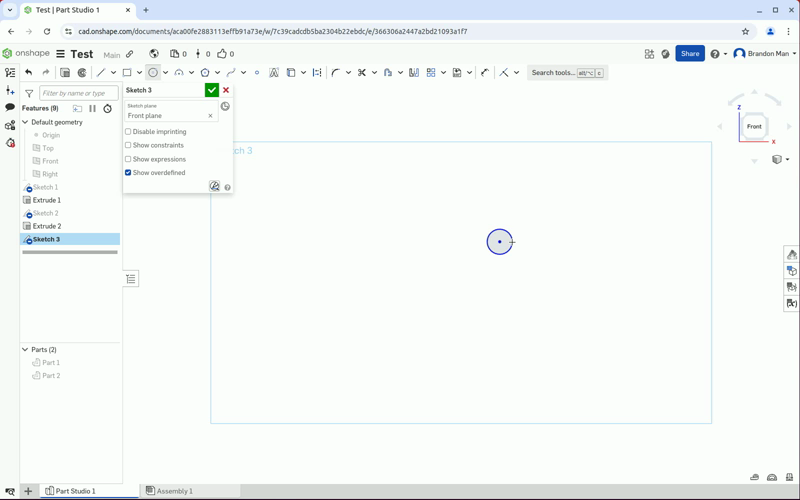
mouse_move(499, 241)
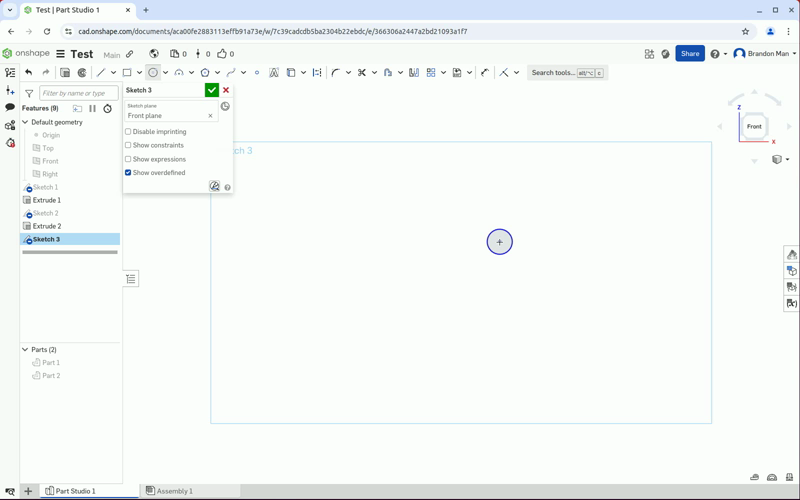
click(499, 241)
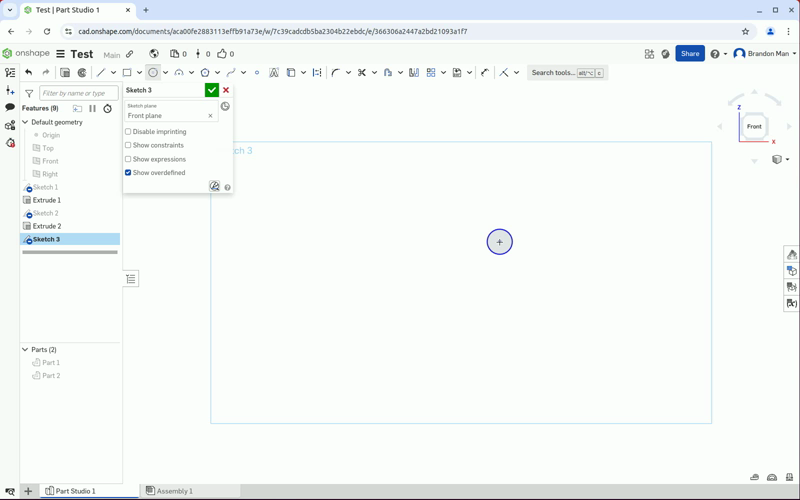
key_up(shift)
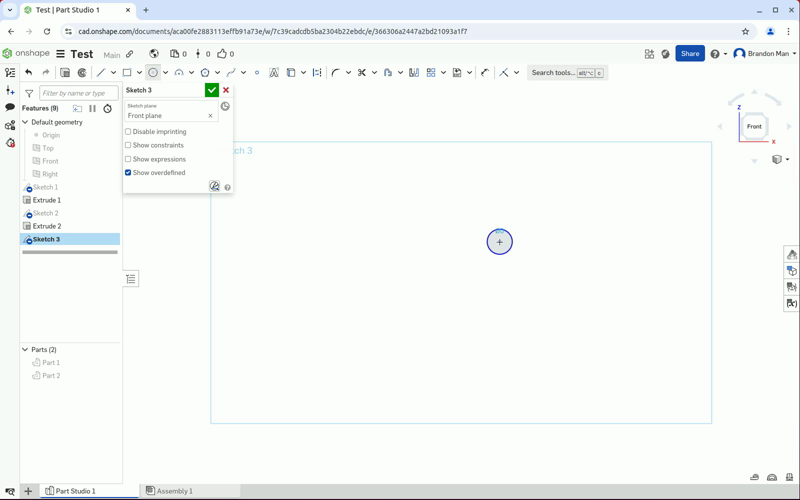
mouse_move(502, 241)
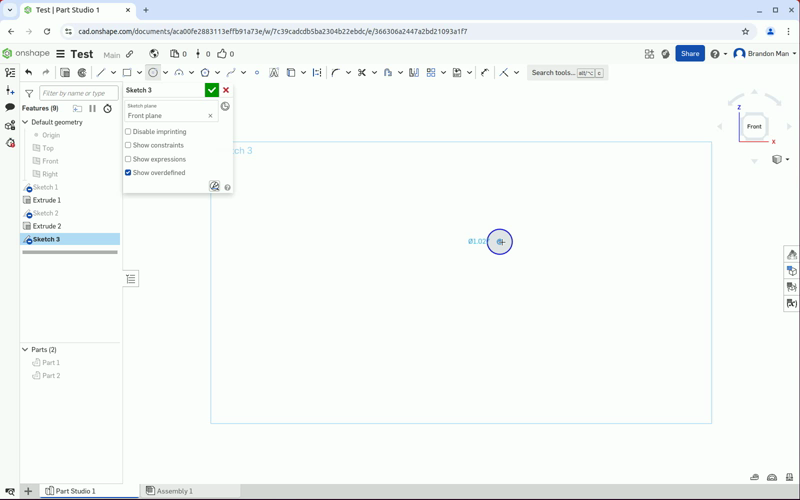
scroll(6)
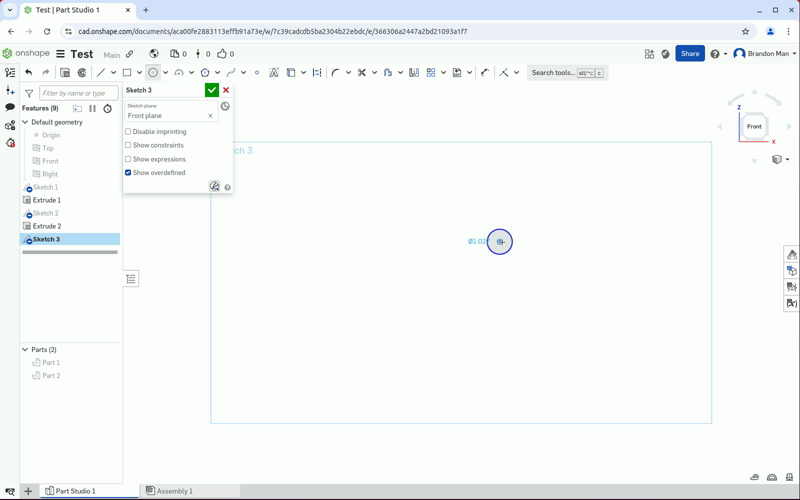
scroll(6)
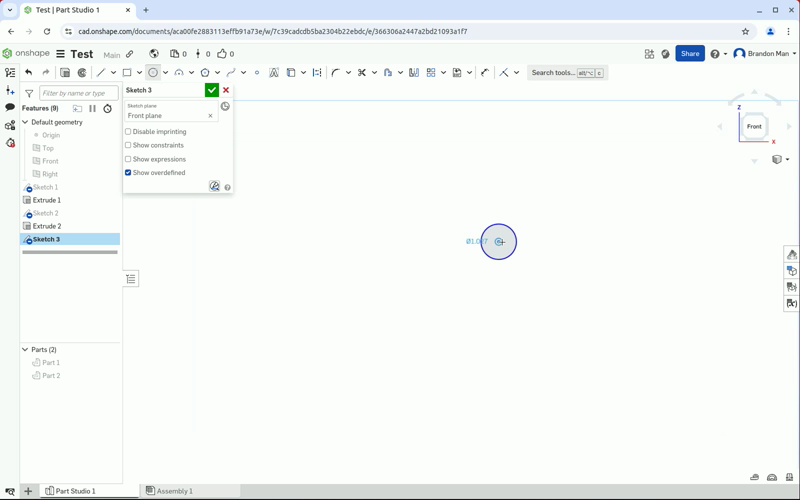
scroll(6)
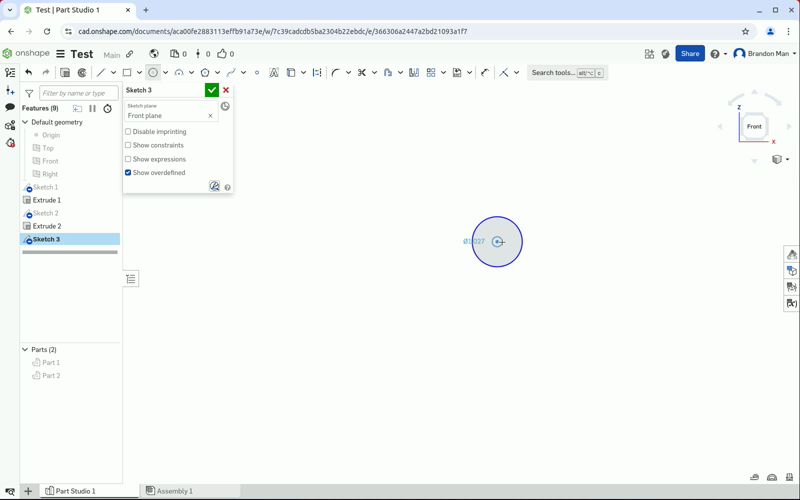
scroll(6)
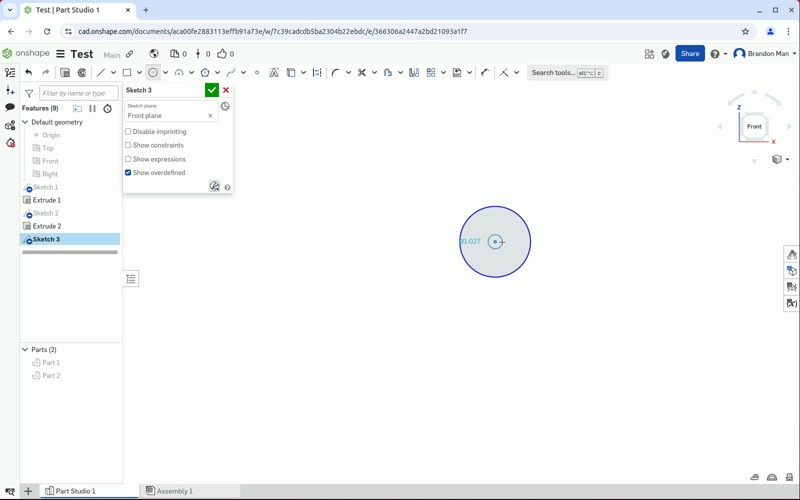
scroll(6)
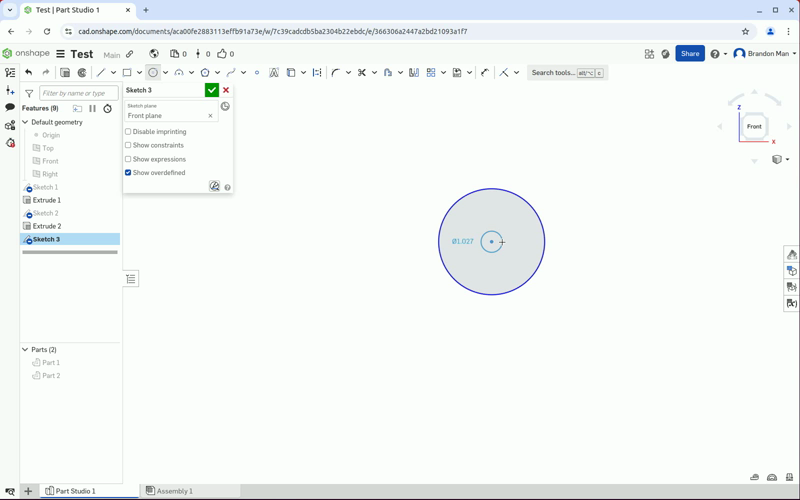
scroll(6)
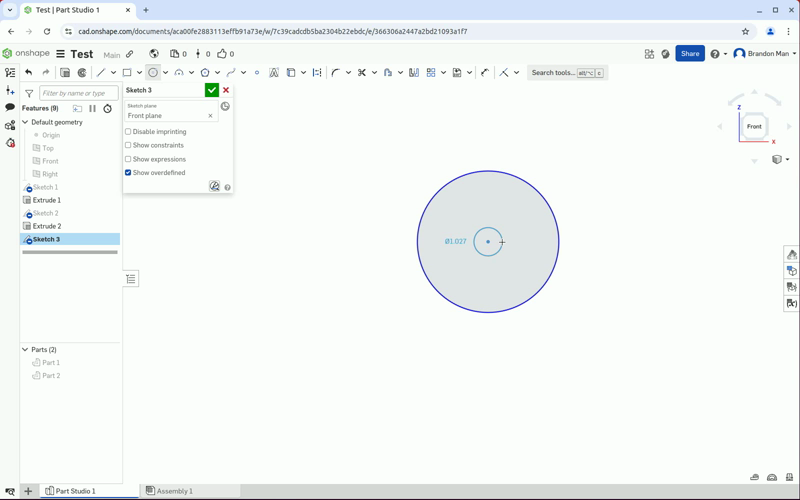
scroll(6)
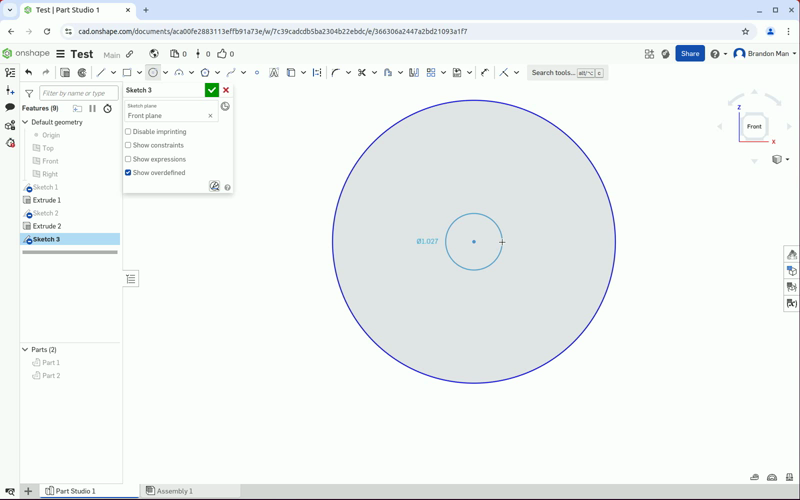
click(502, 241)
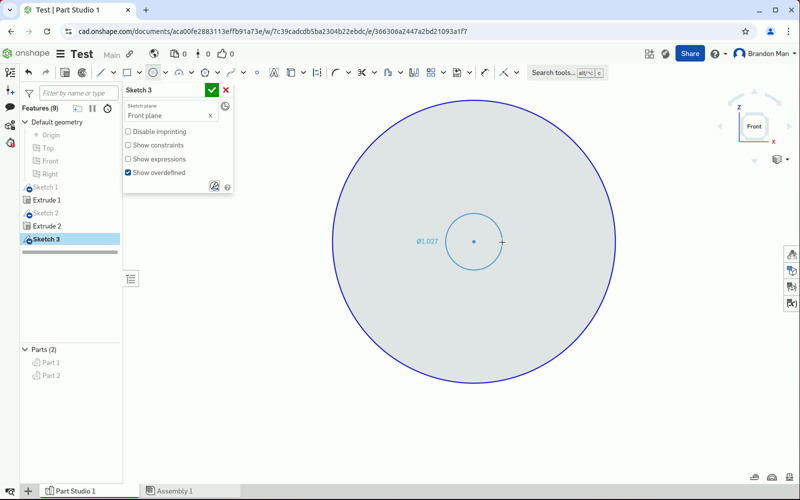
scroll(-6)
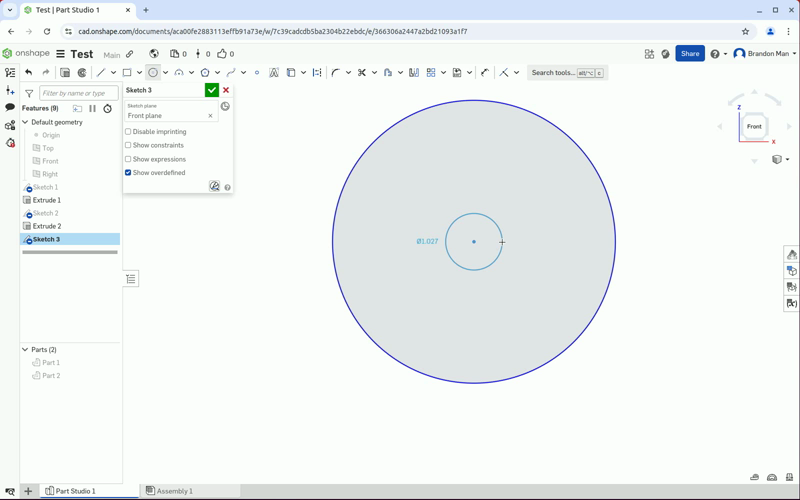
scroll(-6)
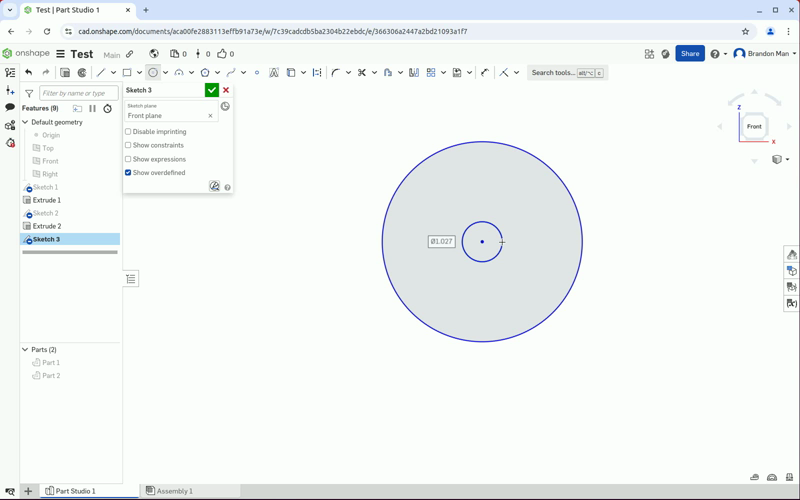
scroll(-6)
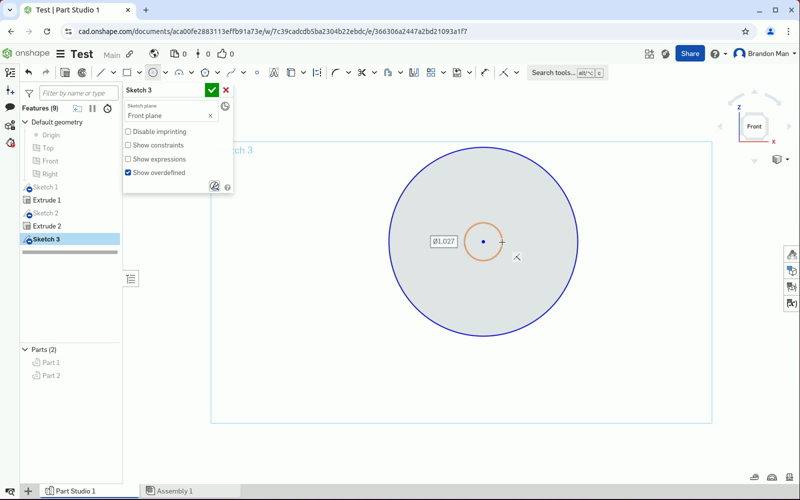
scroll(-6)
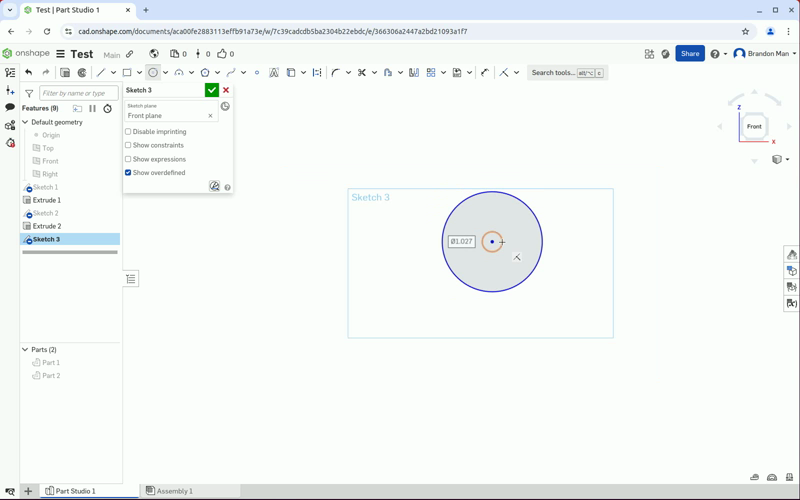
scroll(-6)
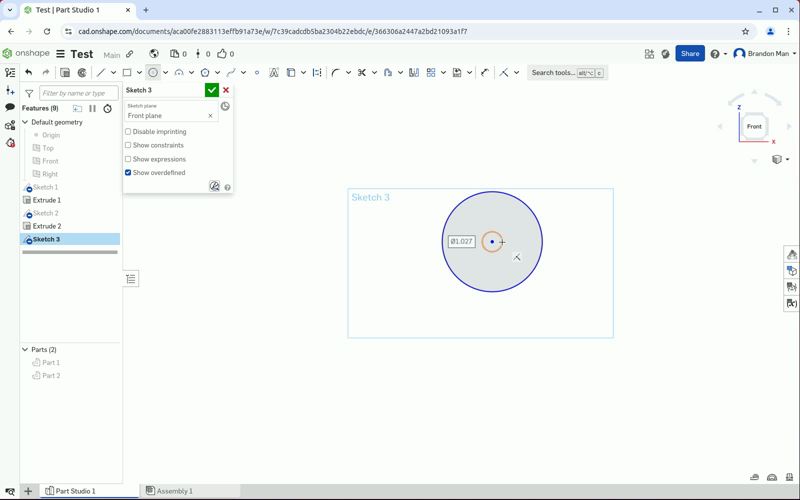
scroll(-6)
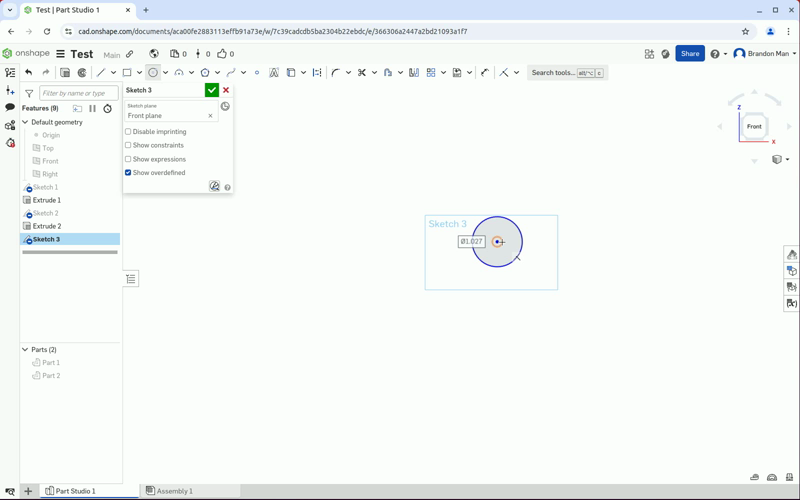
scroll(-6)
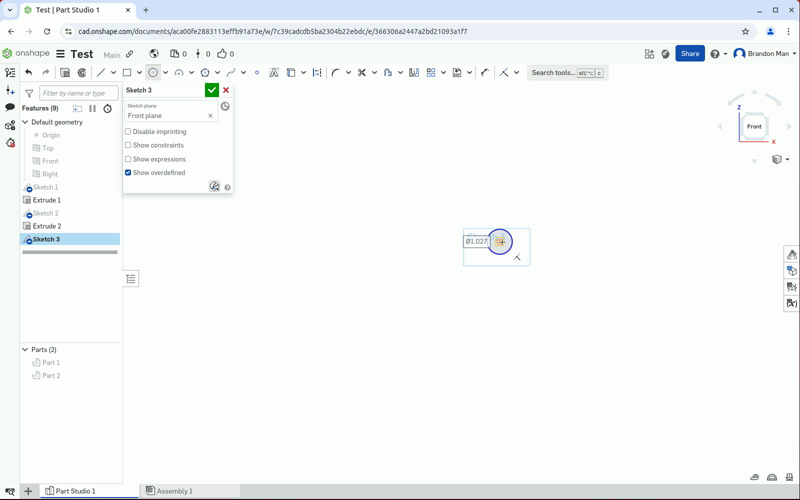
key(esc)
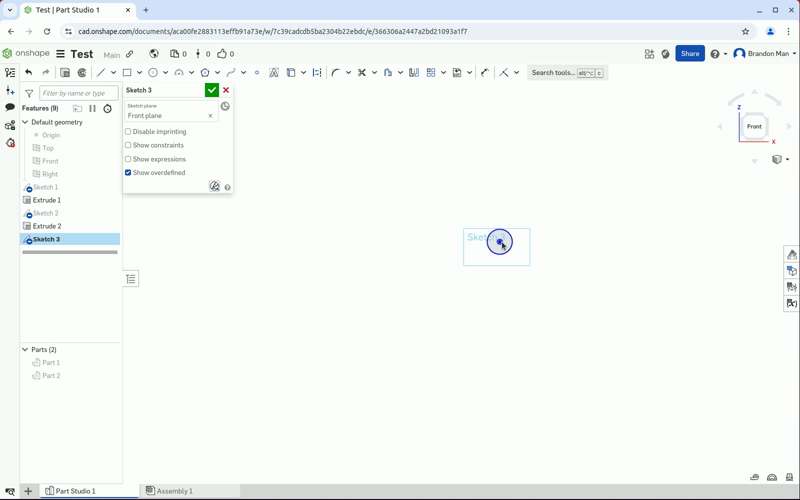
mouse_move(496, 242)
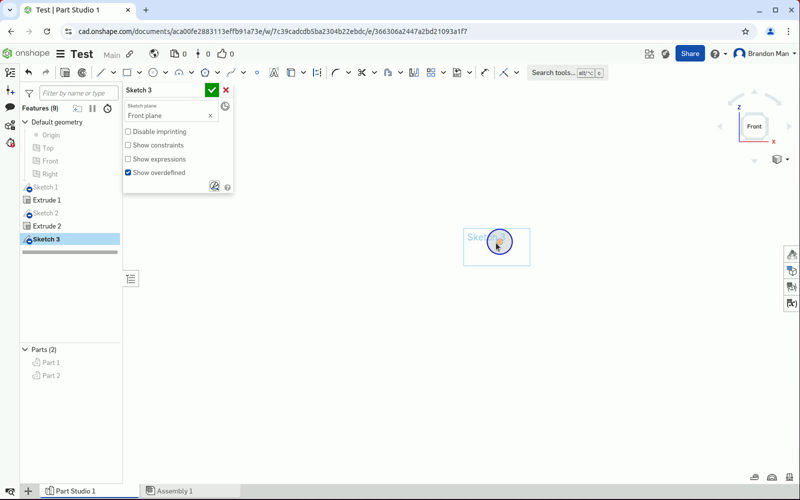
scroll(6)
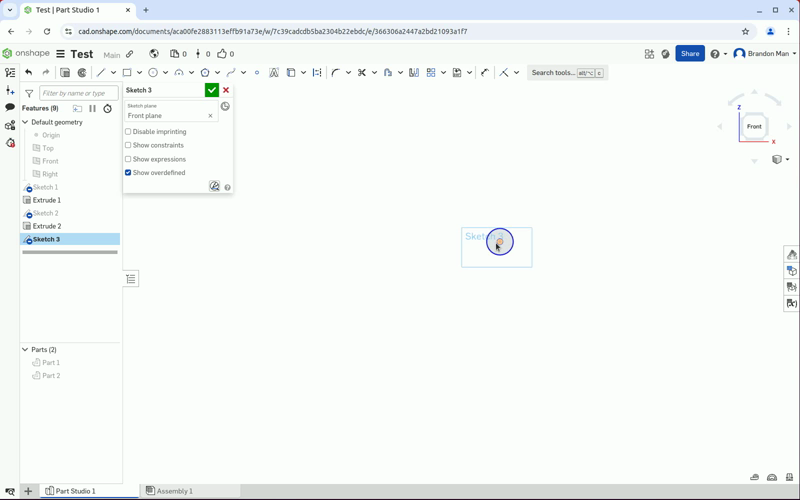
scroll(6)
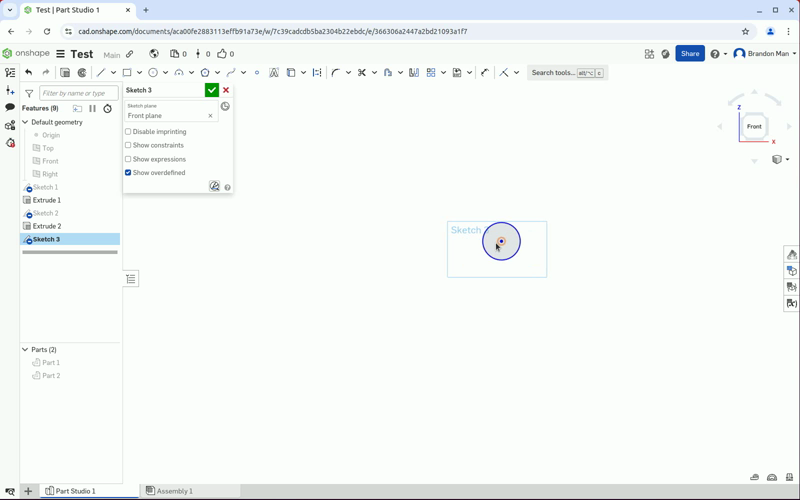
scroll(6)
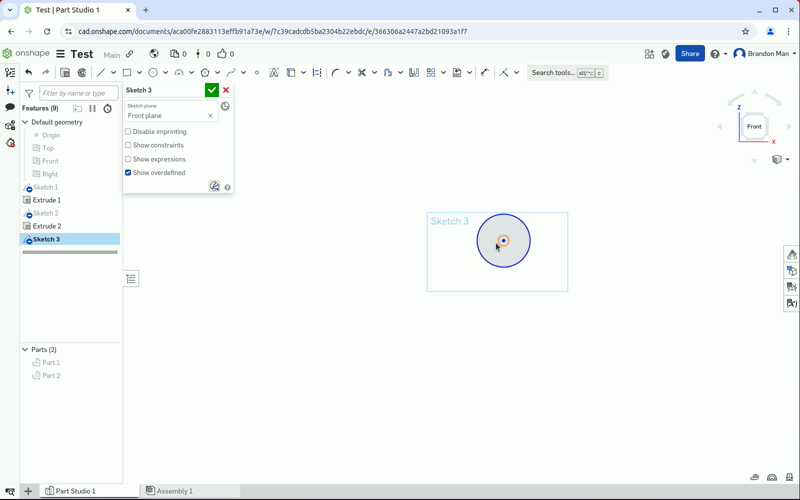
scroll(6)
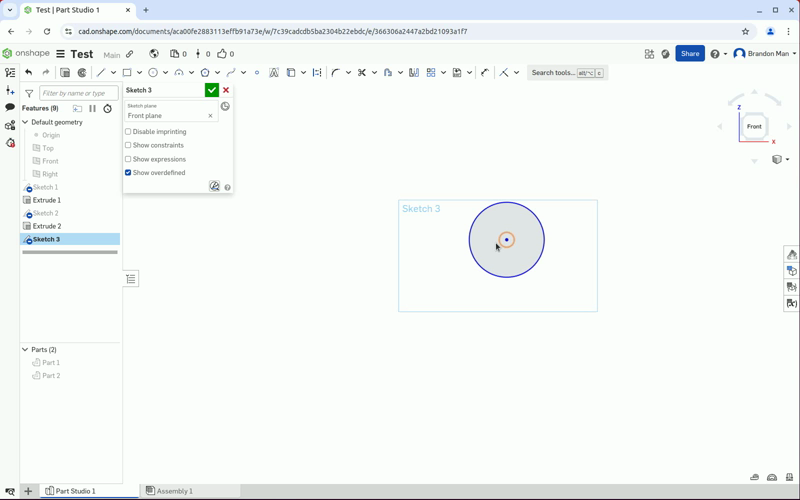
scroll(6)
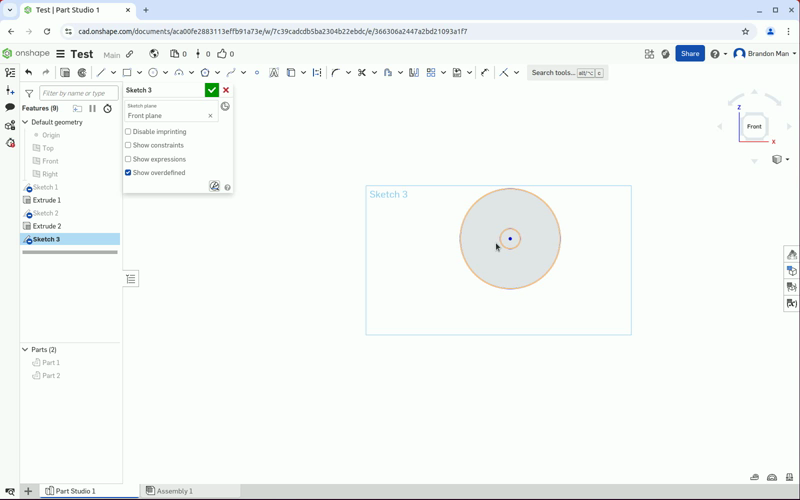
scroll(6)
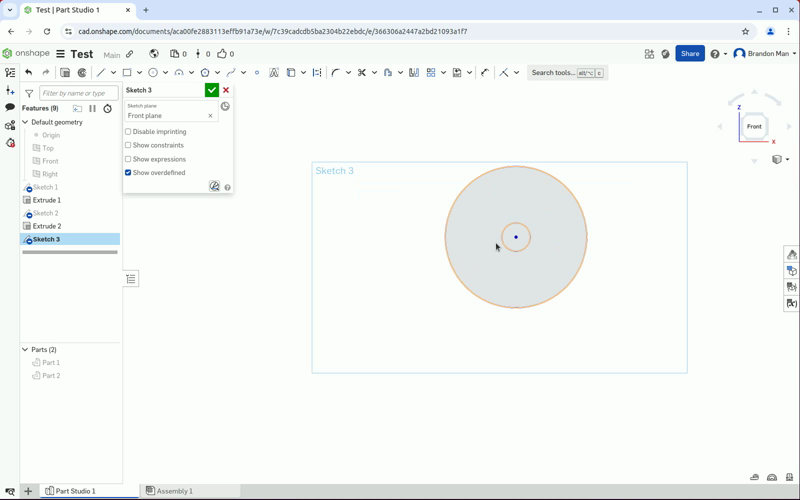
scroll(6)
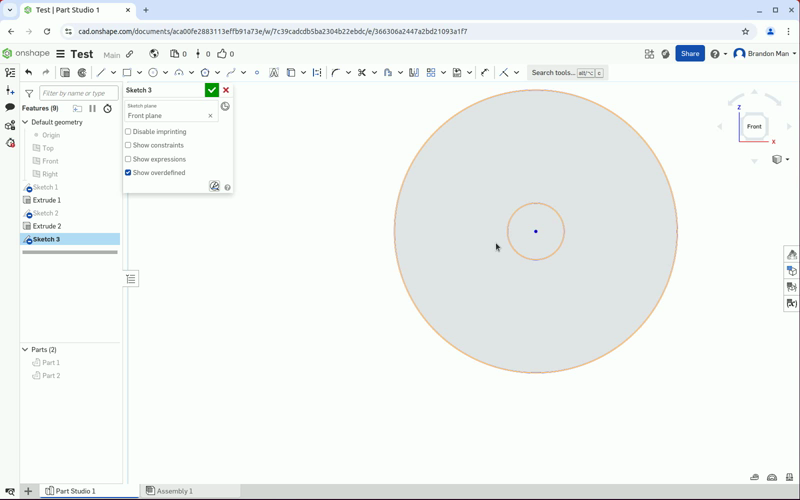
click(496, 242)
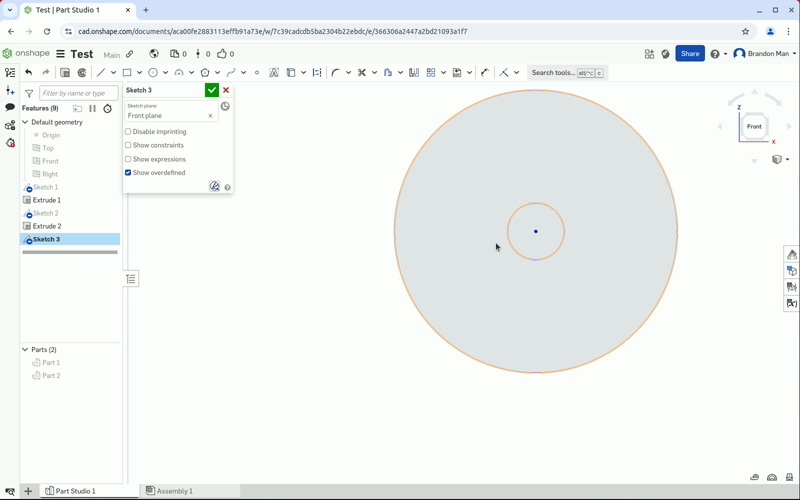
scroll(-6)
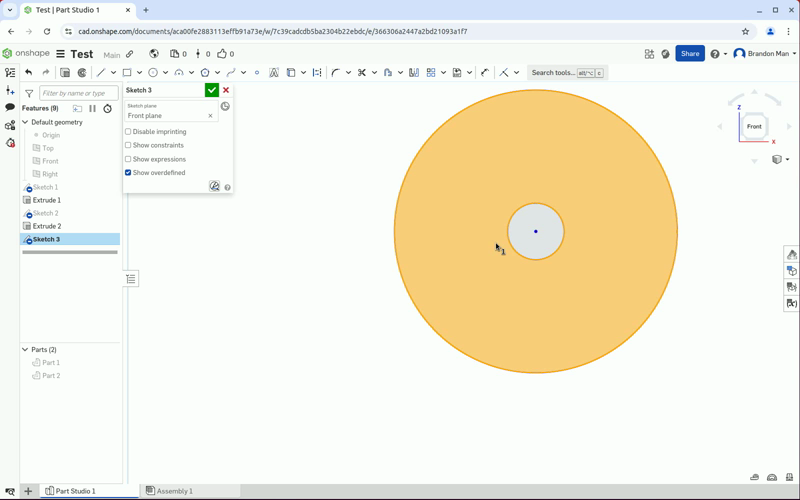
scroll(-6)
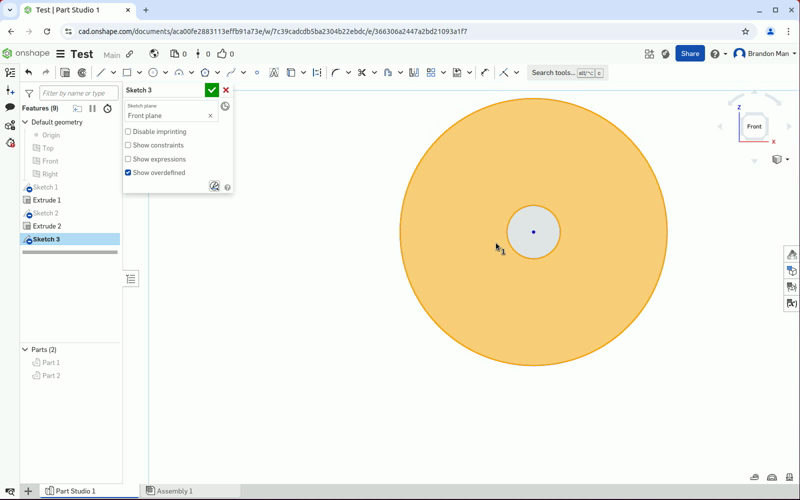
scroll(-6)
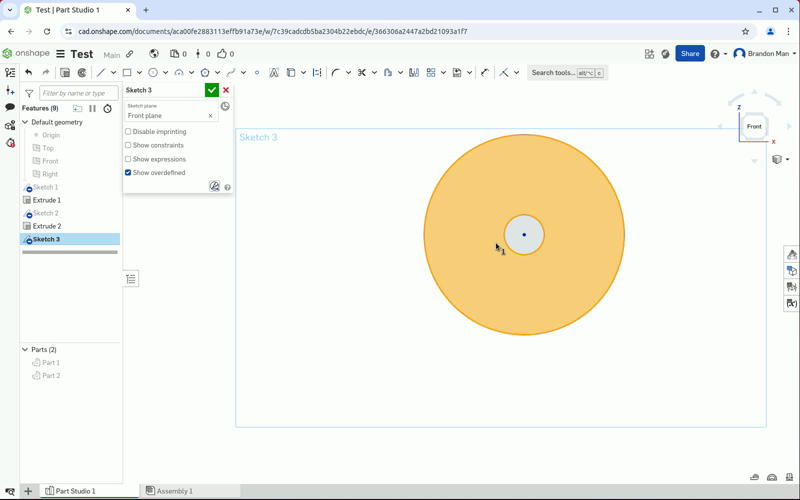
scroll(-6)
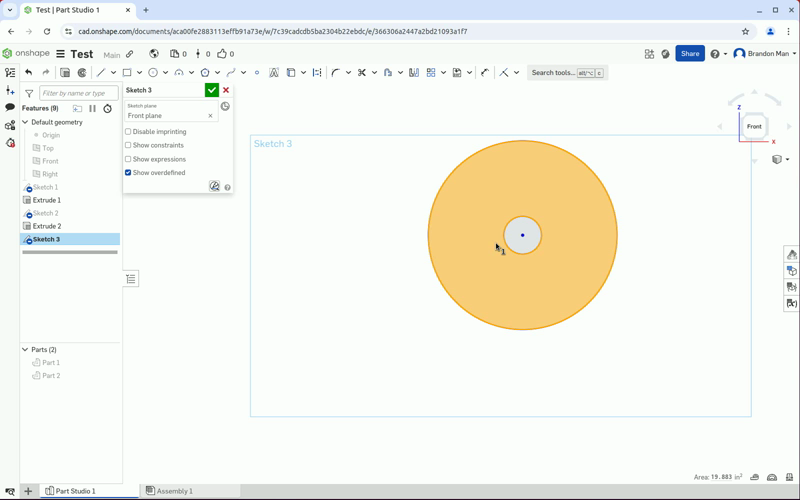
scroll(-6)
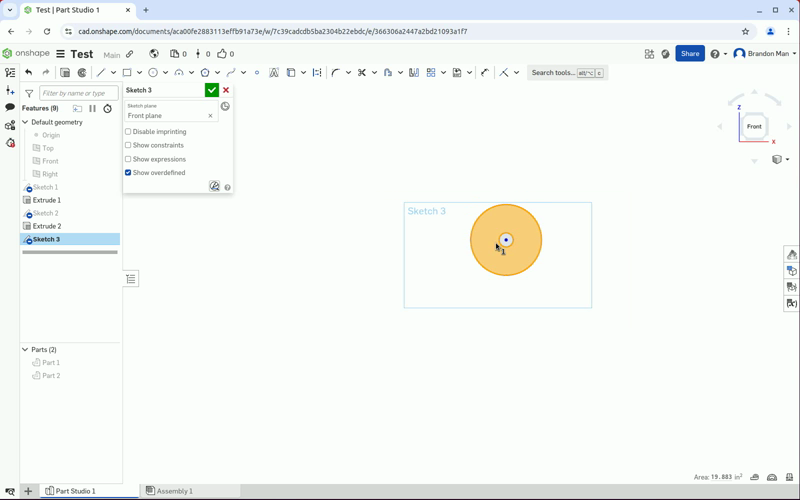
scroll(-6)
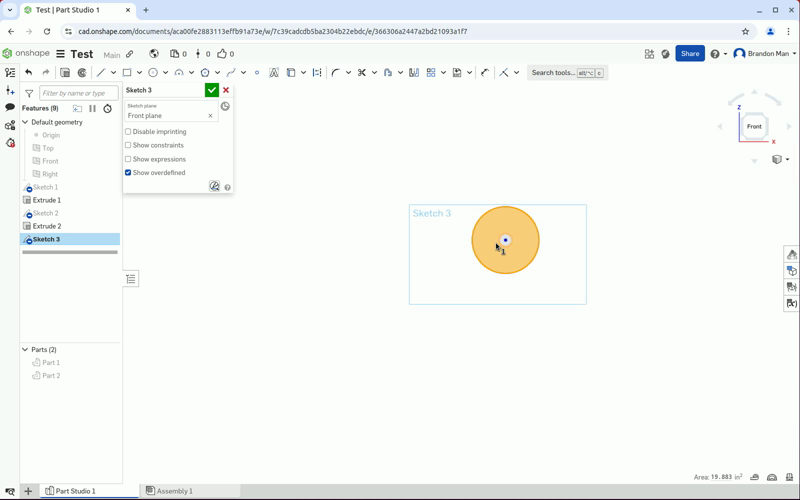
scroll(-6)
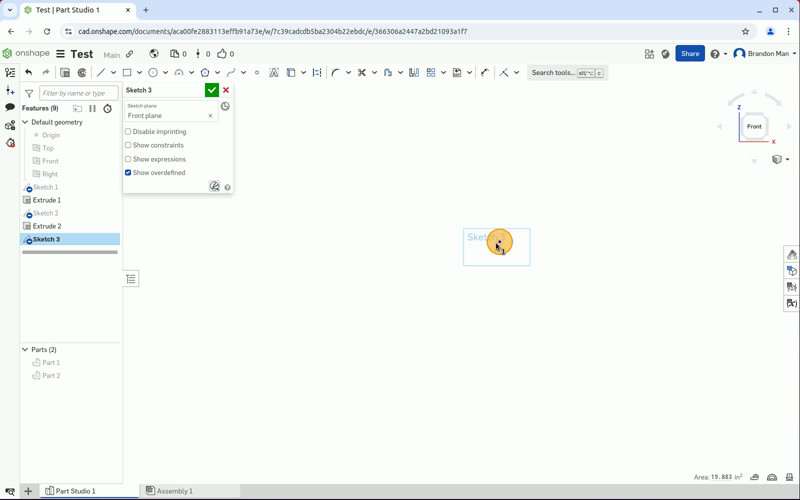
mouse_move(73, 352)
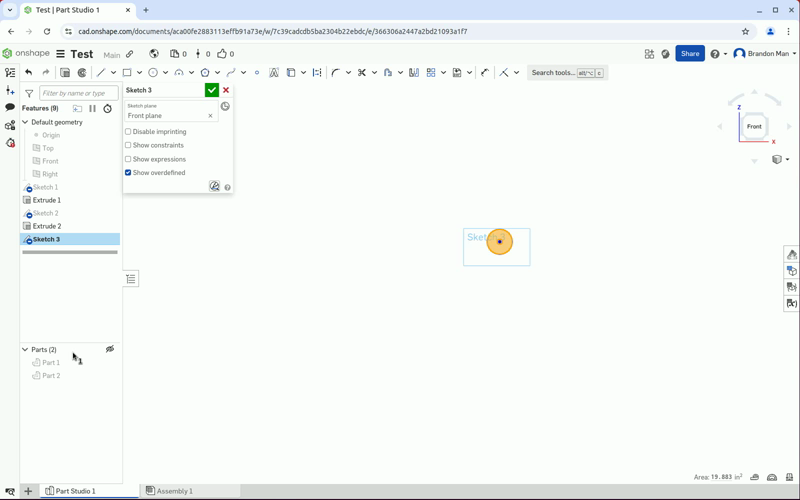
key(shift+y)
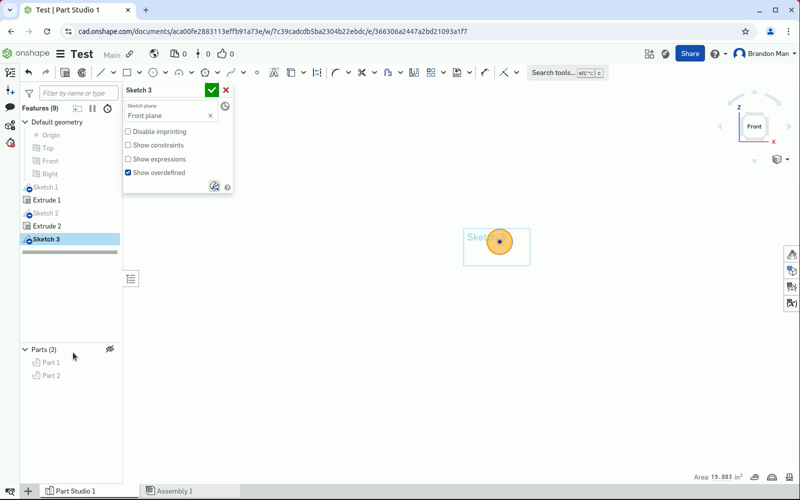
key(shift+e)
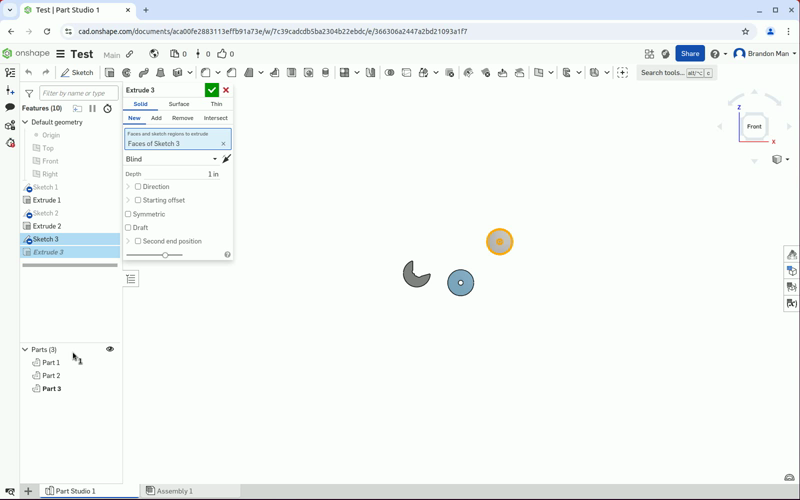
mouse_move(143, 106)
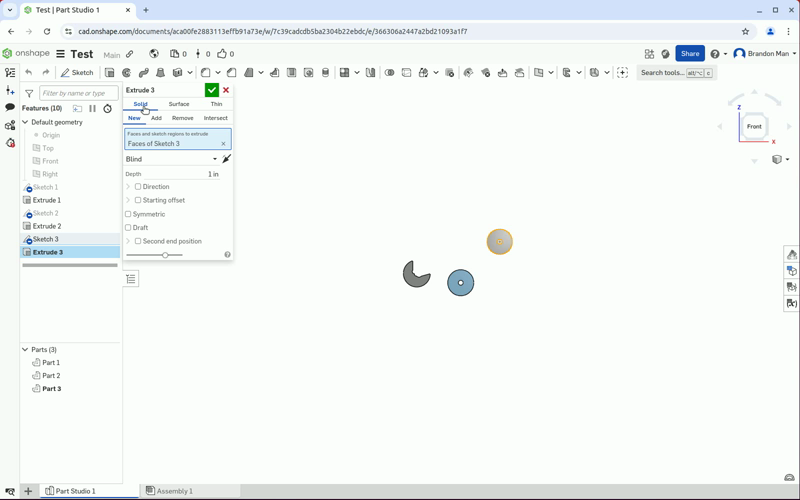
click(143, 106)
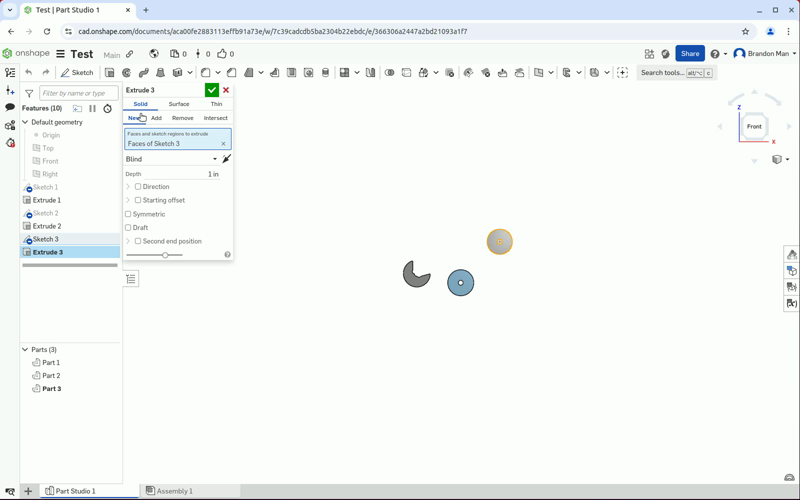
mouse_move(137, 120)
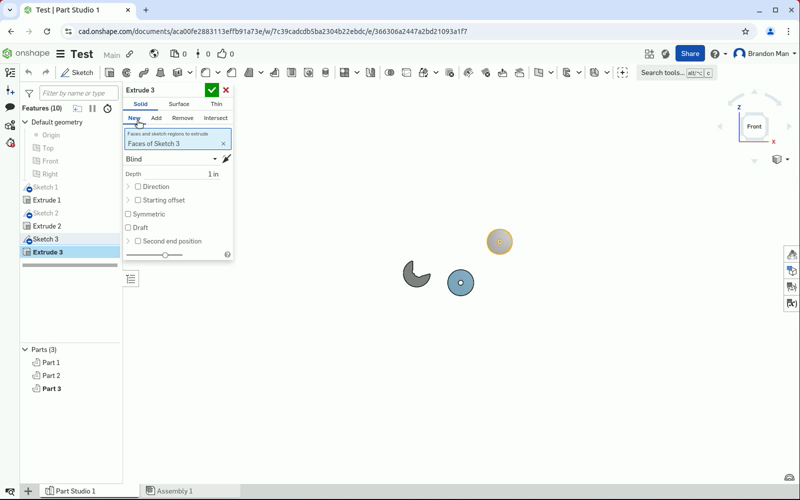
click(137, 120)
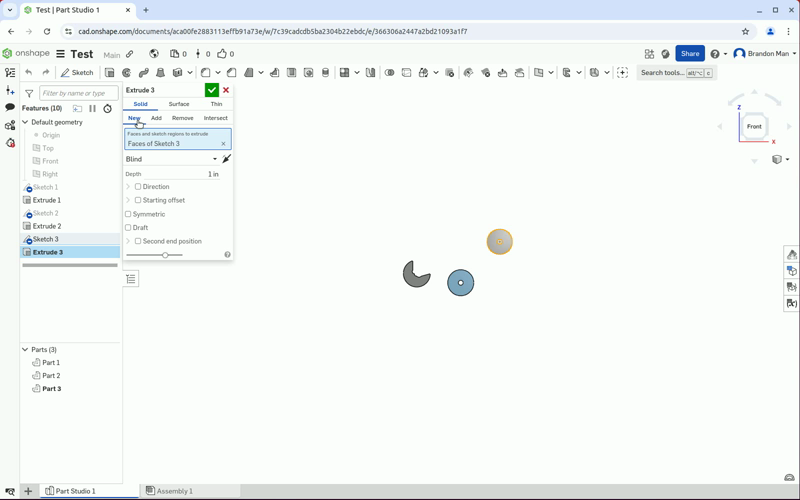
key(tab, 4)
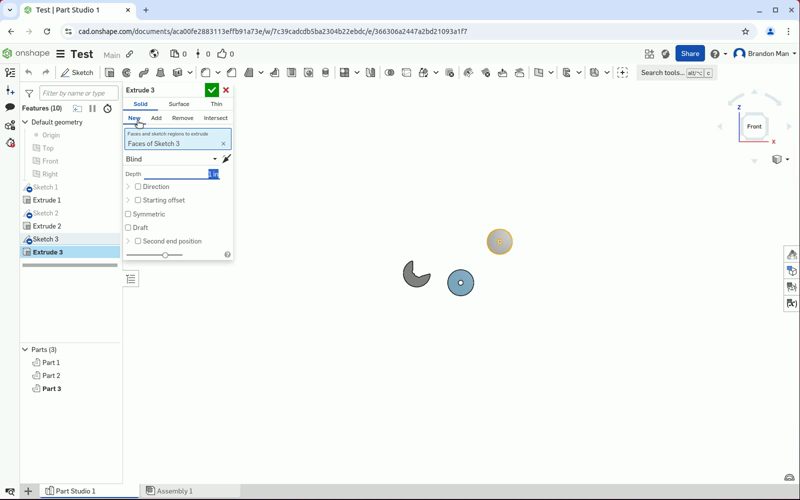
text(0.241)
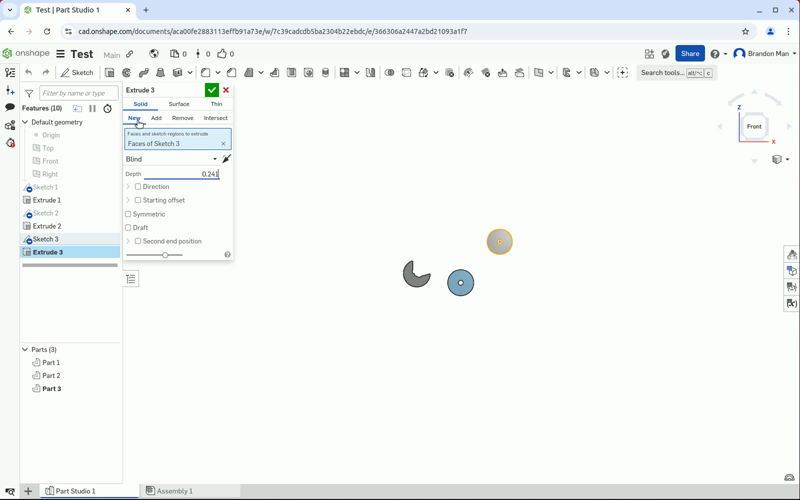
key(enter)
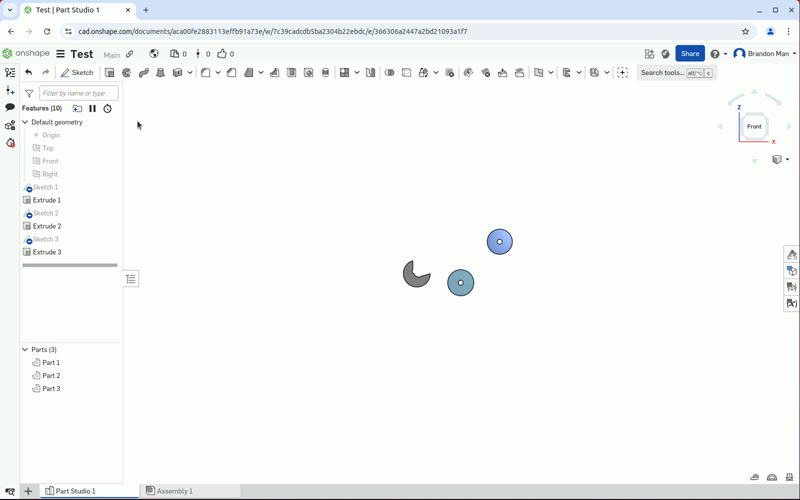
key(shift+h)
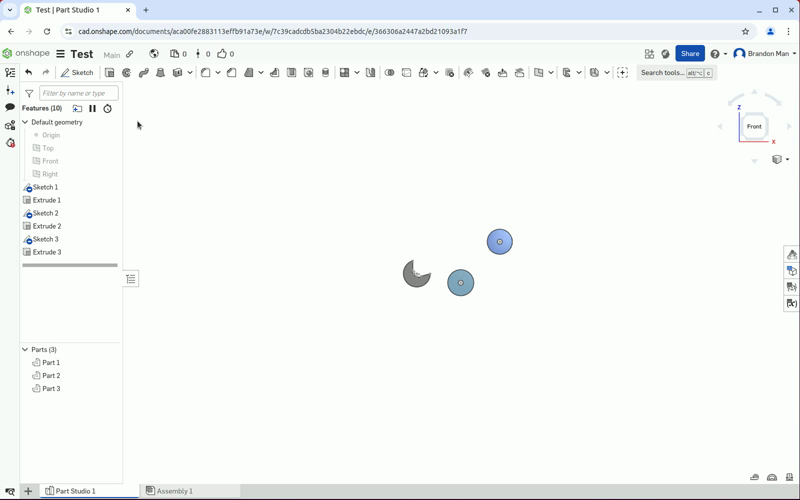
key(shift+h)
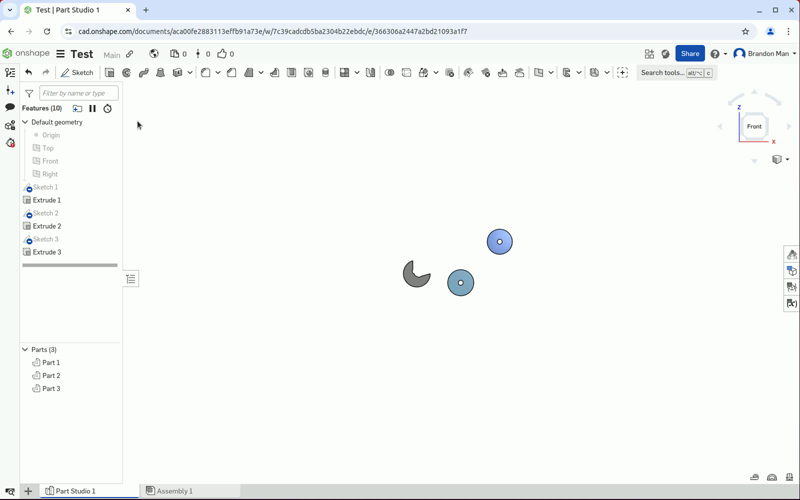
mouse_move(73, 189)
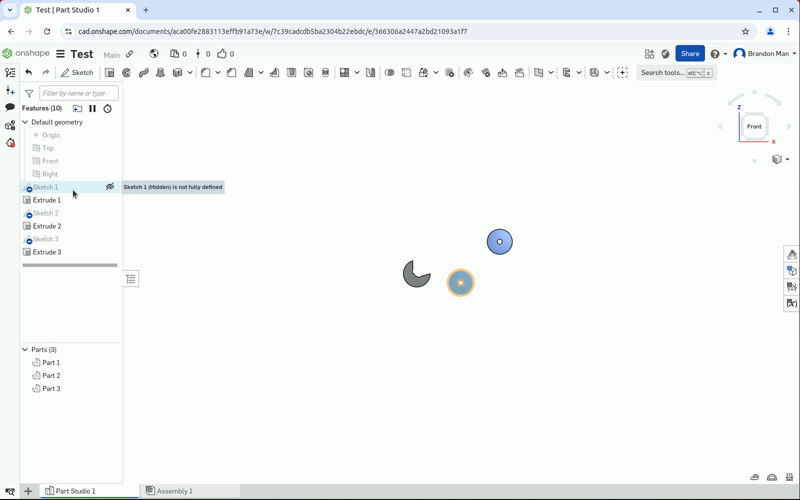
click(73, 189)
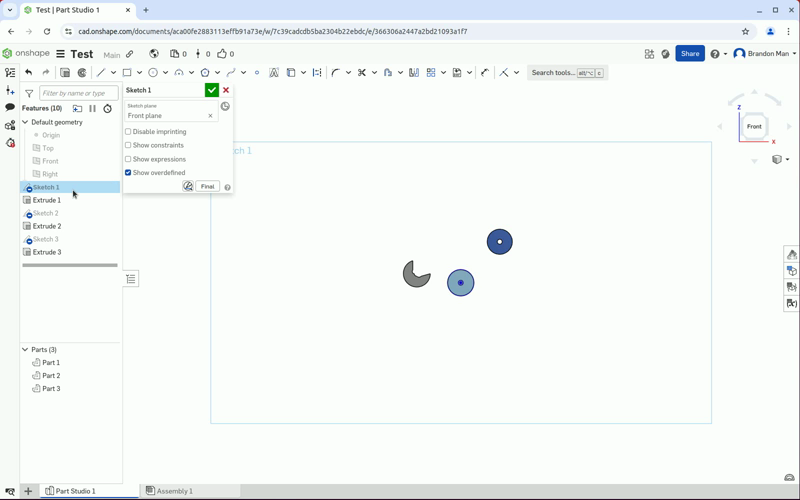
mouse_move(229, 92)
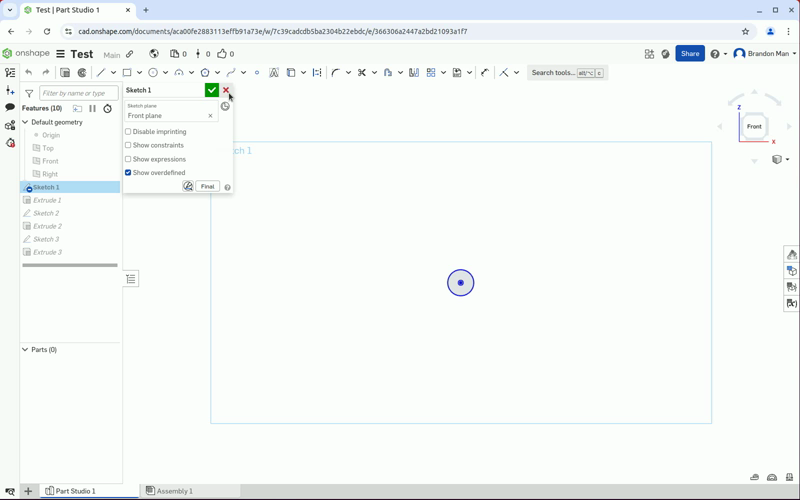
click(229, 92)
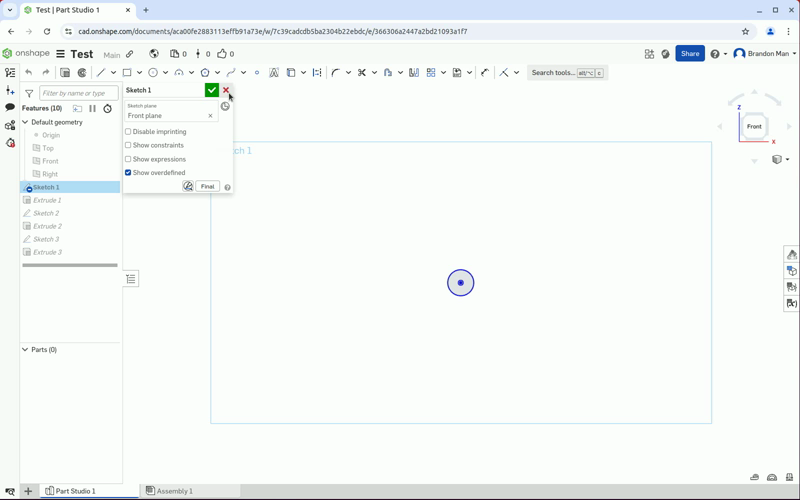
key(shift+s)
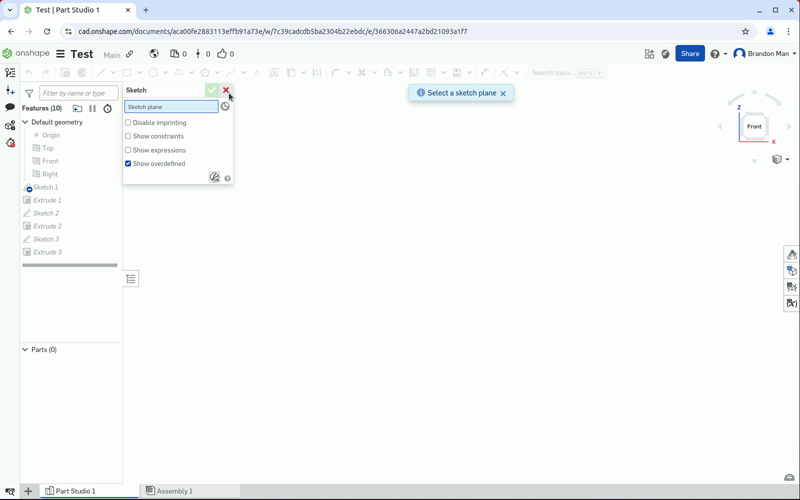
mouse_move(73, 163)
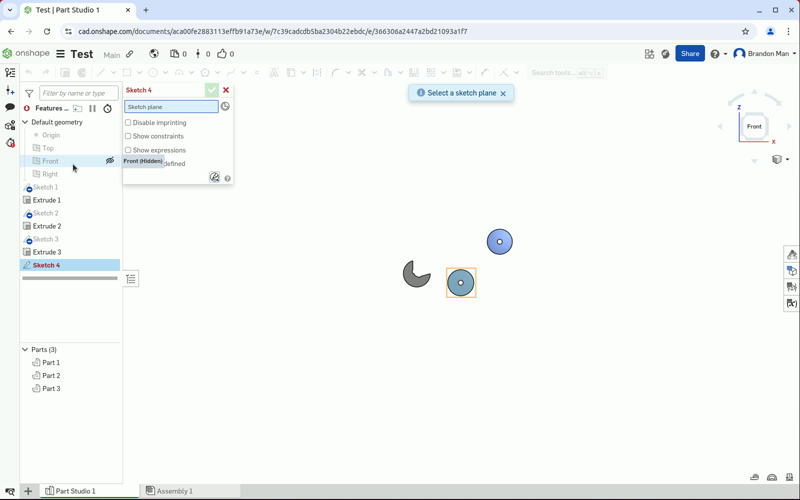
click(73, 163)
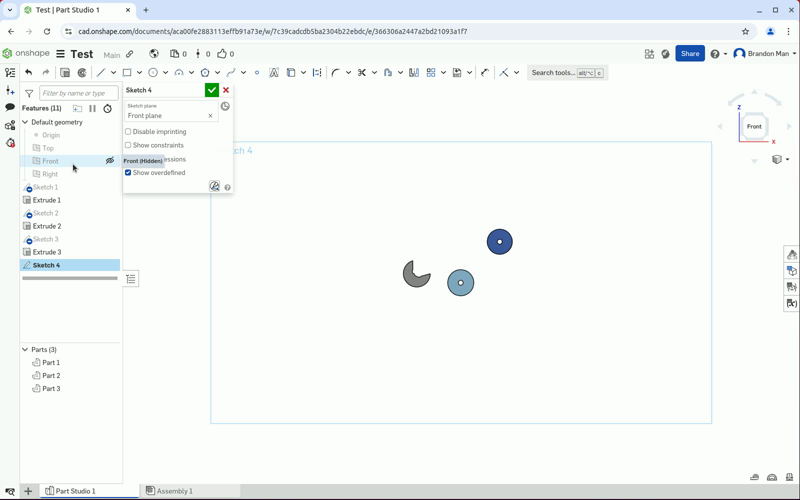
mouse_move(73, 352)
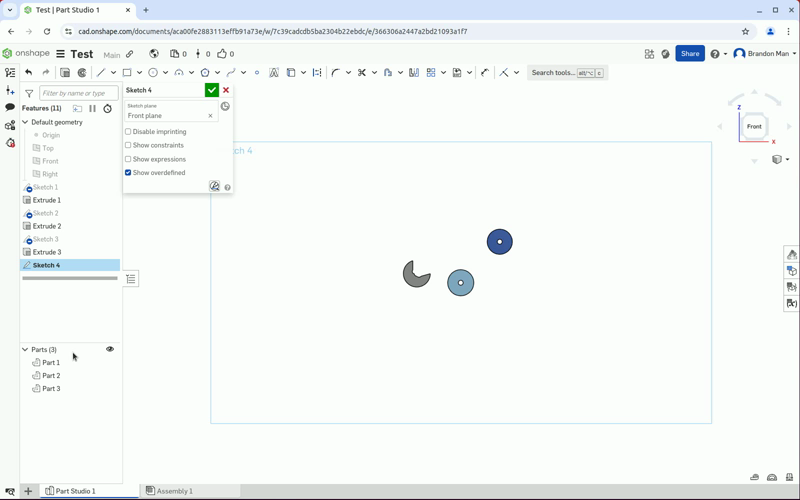
key(y)
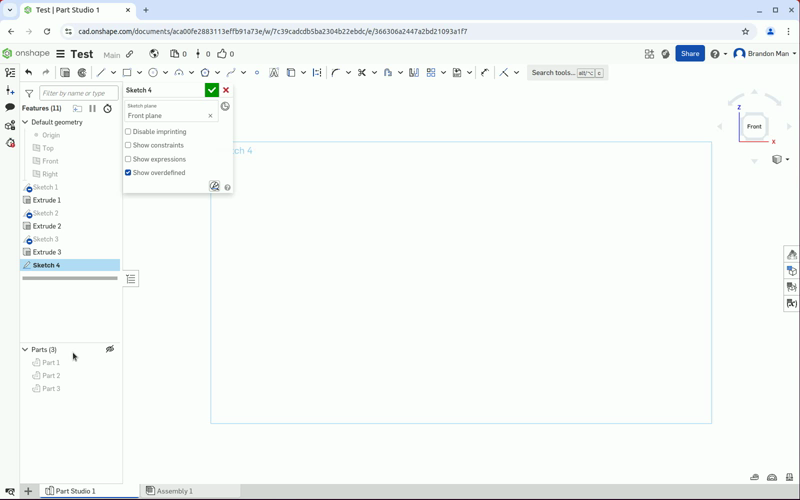
key(c)
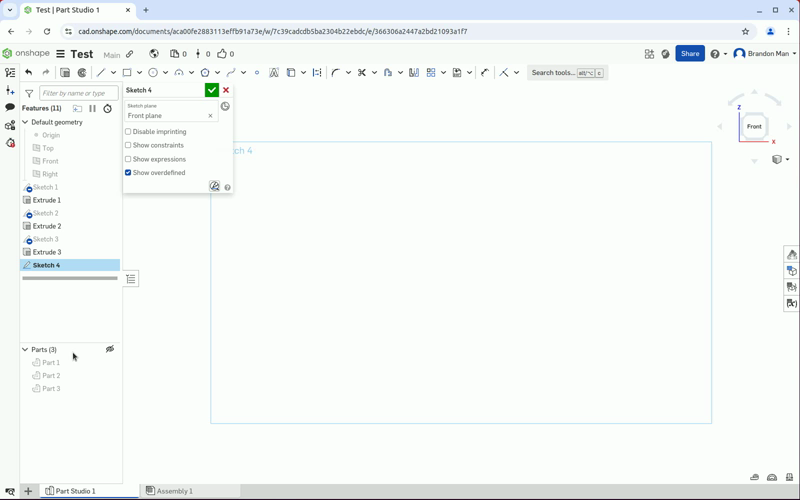
key_down(shift)
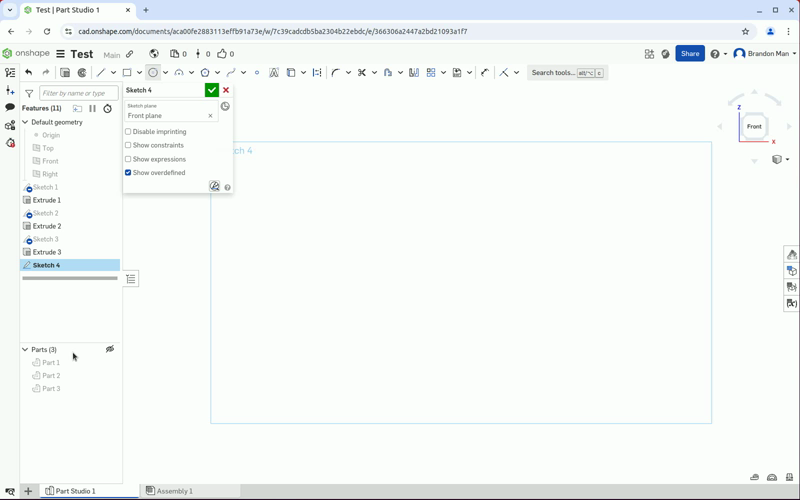
mouse_move(436, 243)
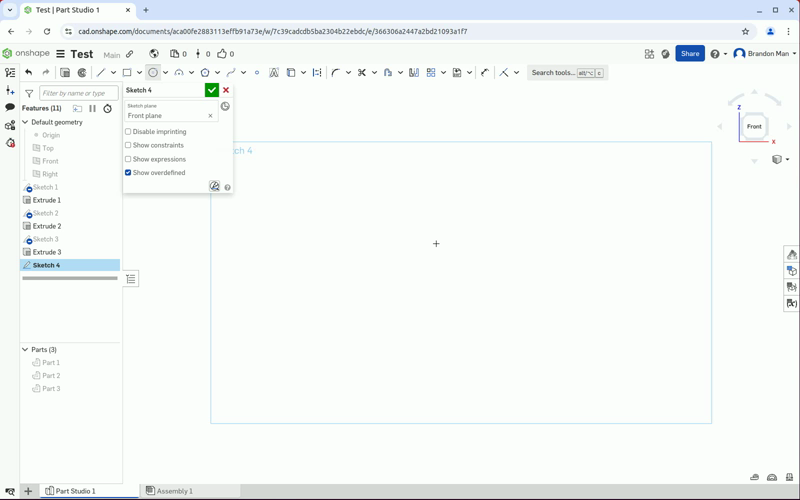
click(436, 243)
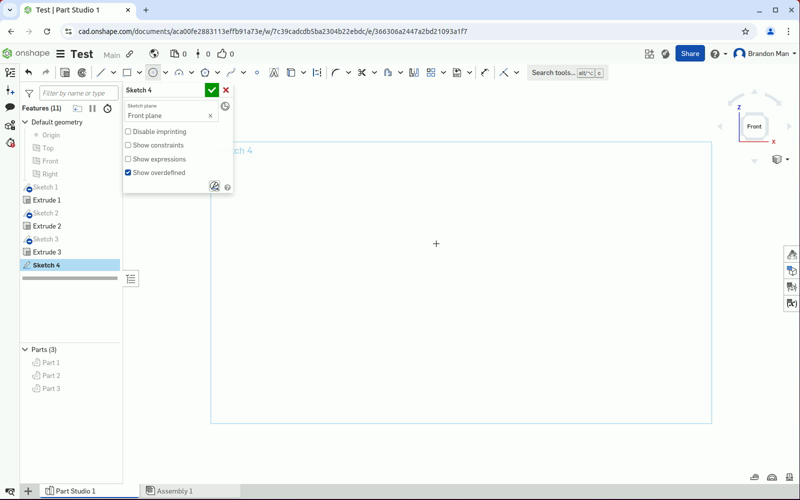
key_up(shift)
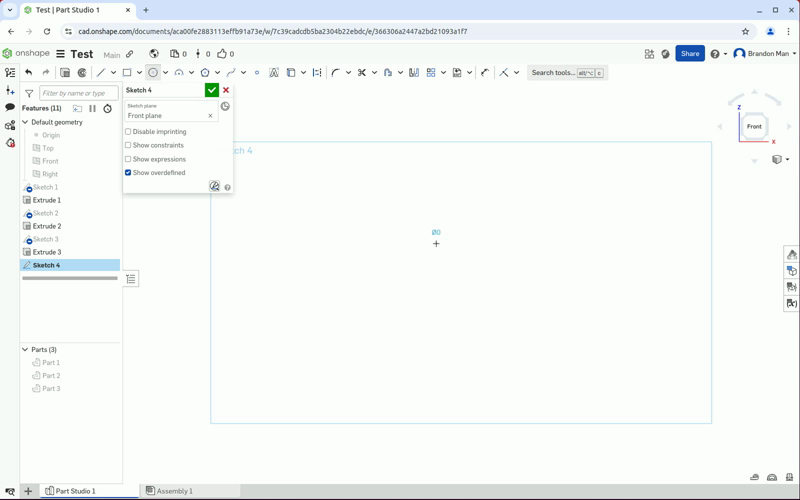
mouse_move(449, 243)
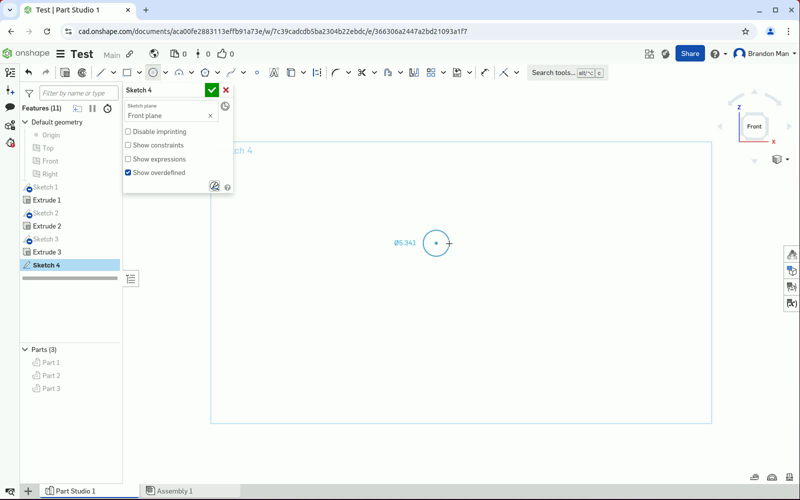
click(449, 243)
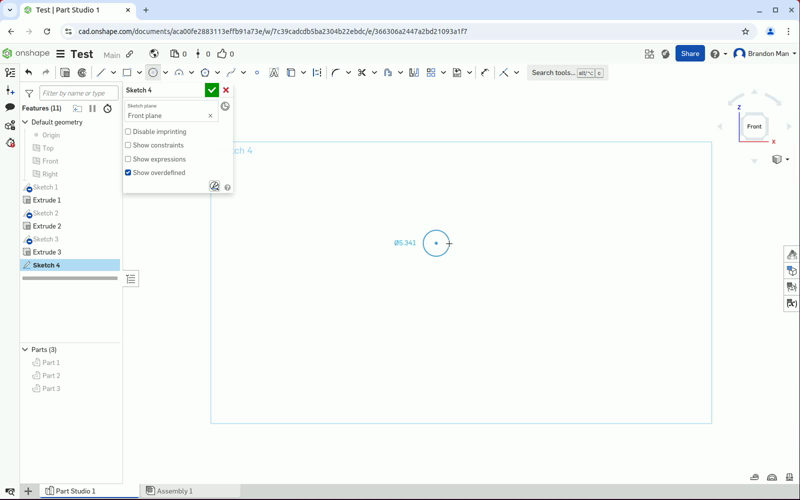
key(esc)
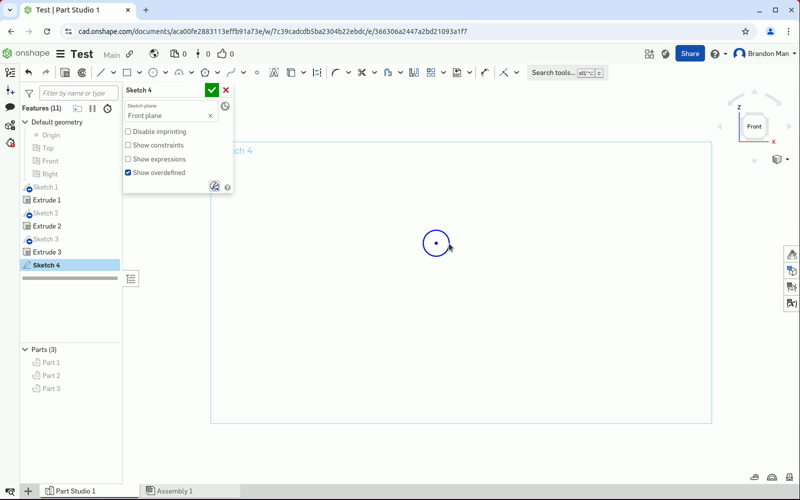
key(c)
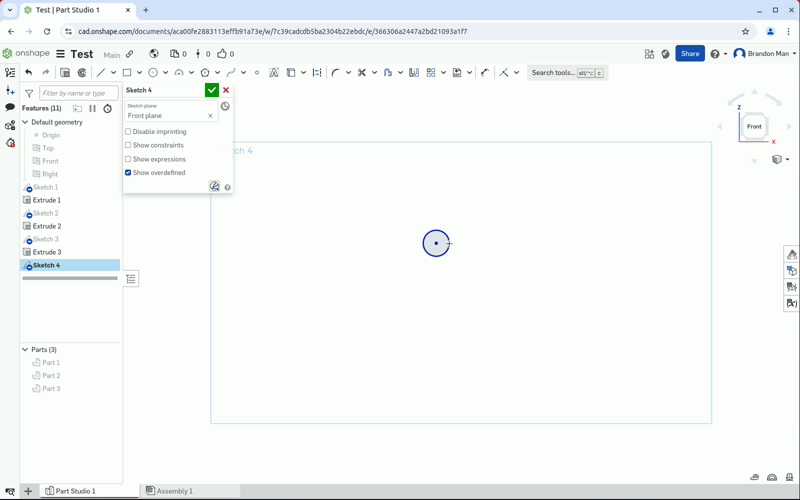
key_down(shift)
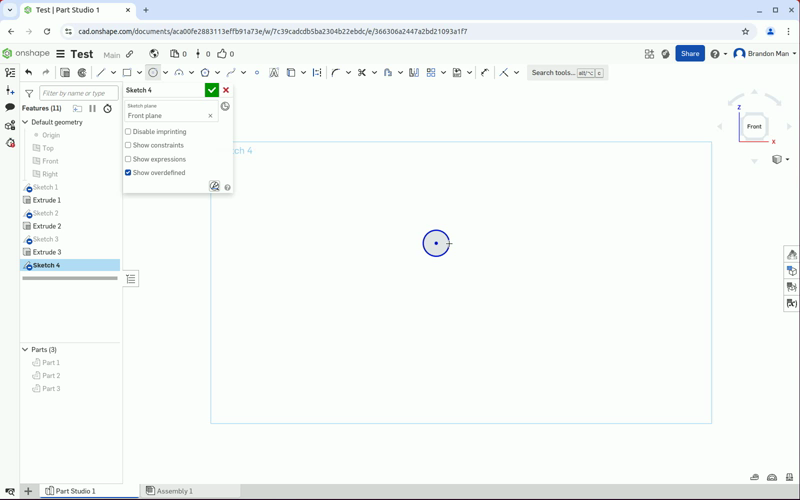
mouse_move(436, 243)
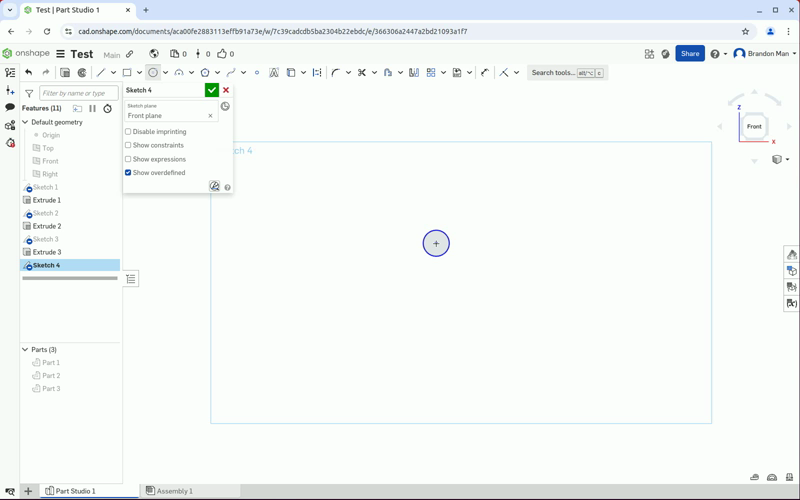
click(436, 243)
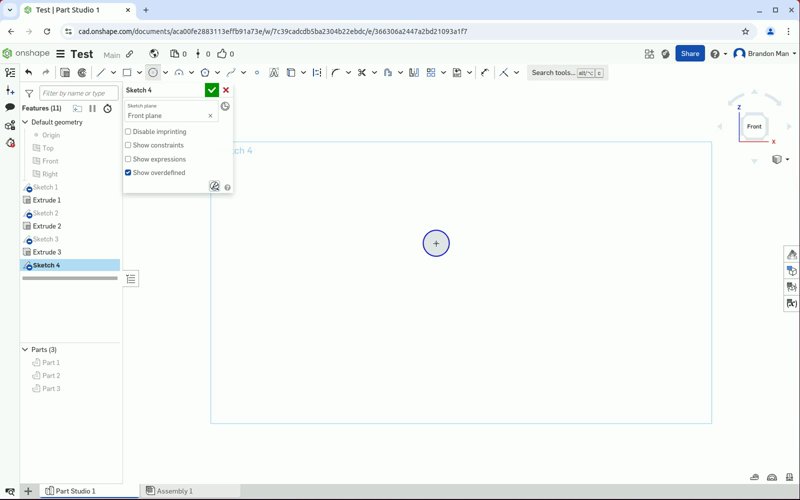
key_up(shift)
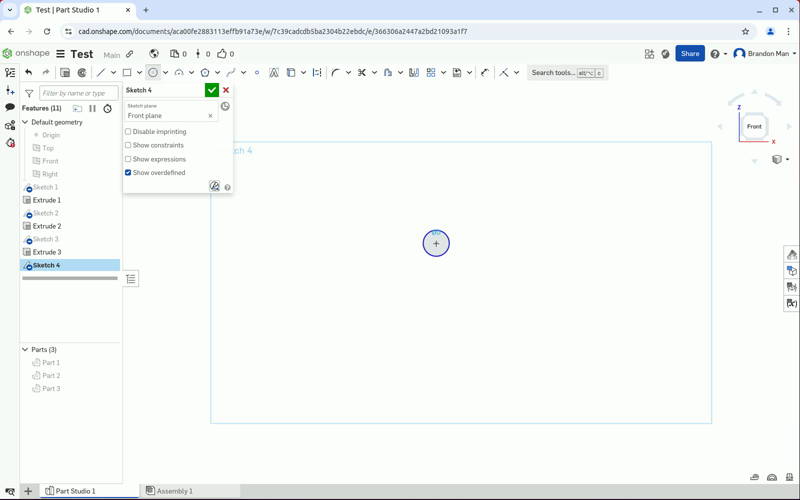
mouse_move(438, 243)
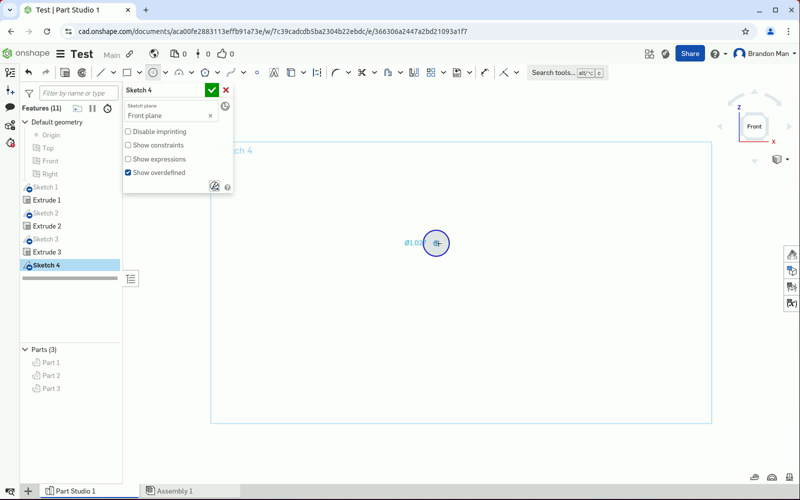
scroll(6)
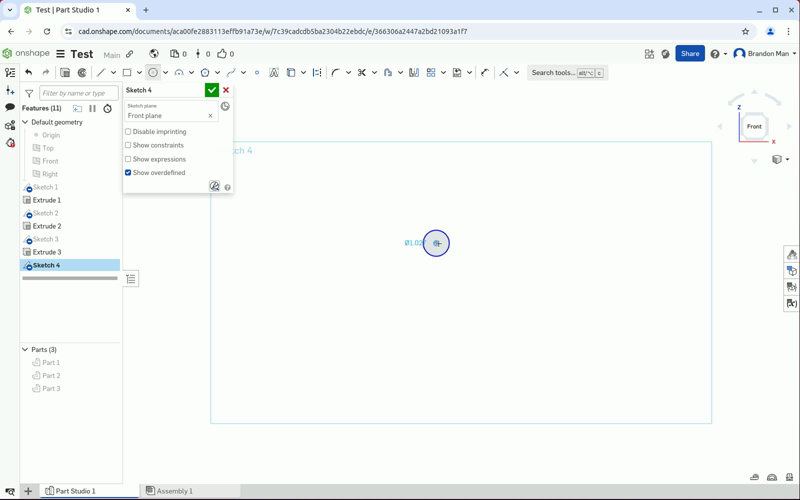
scroll(6)
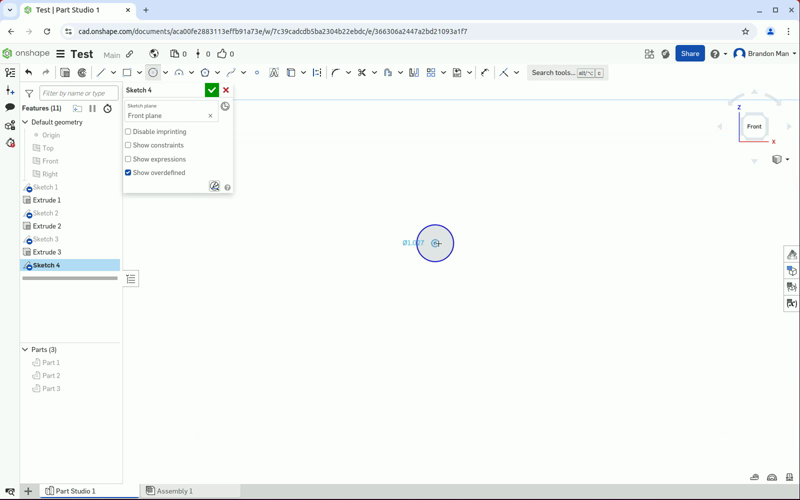
scroll(6)
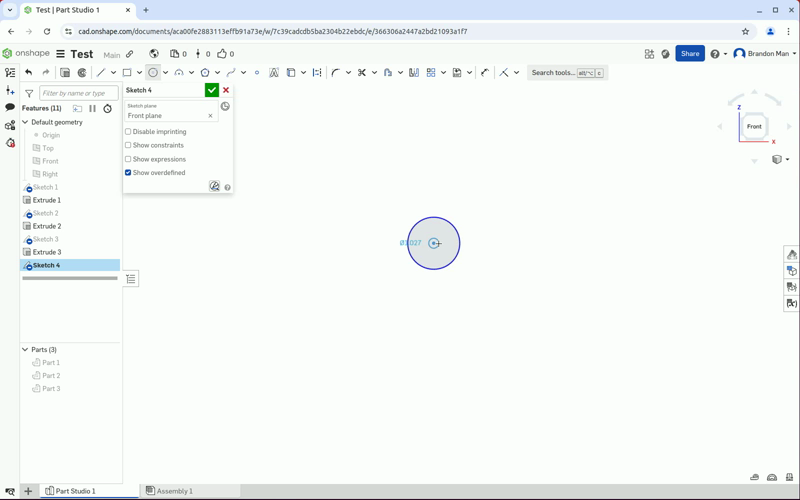
scroll(6)
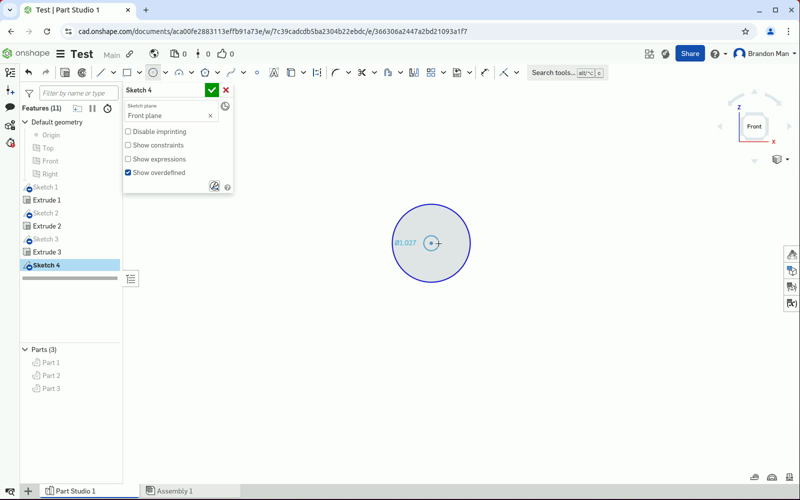
scroll(6)
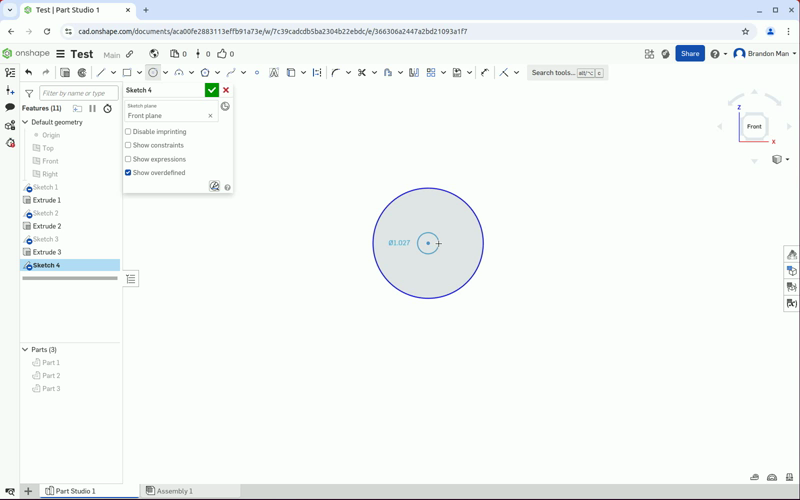
scroll(6)
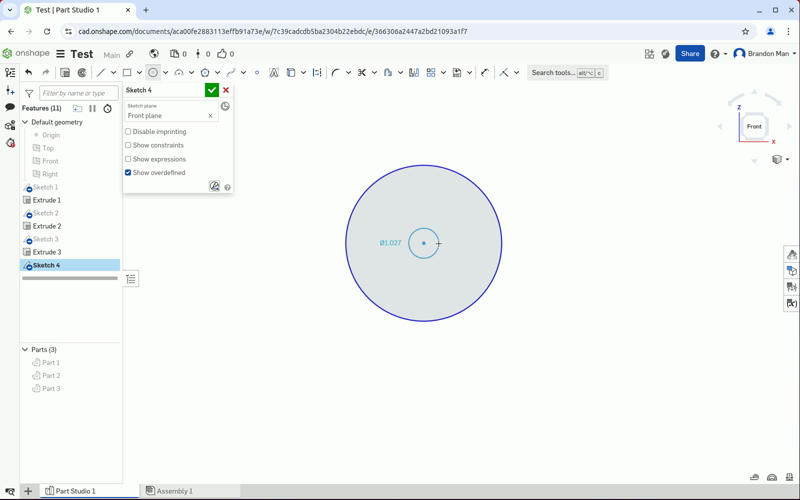
scroll(6)
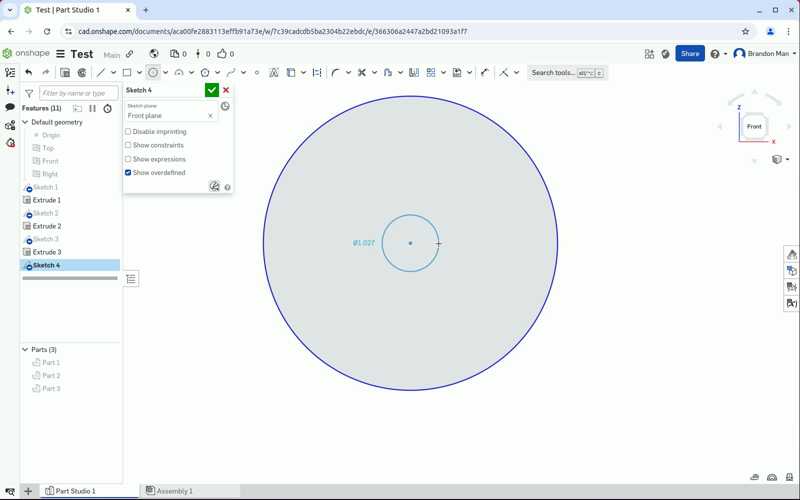
click(438, 243)
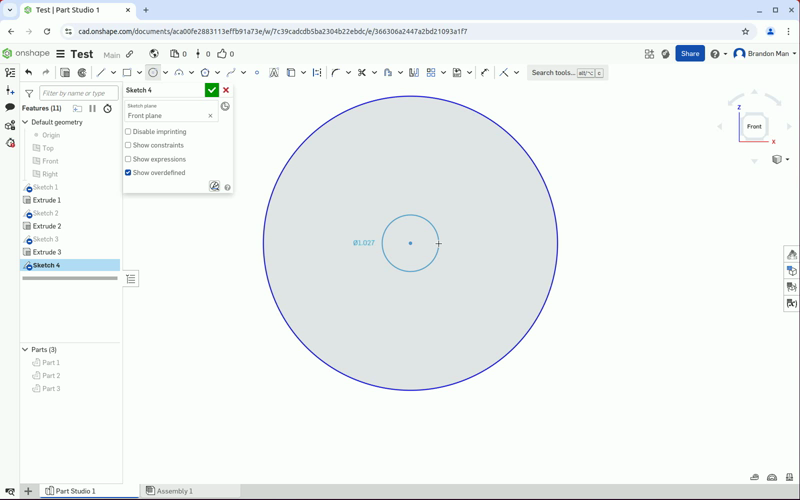
scroll(-6)
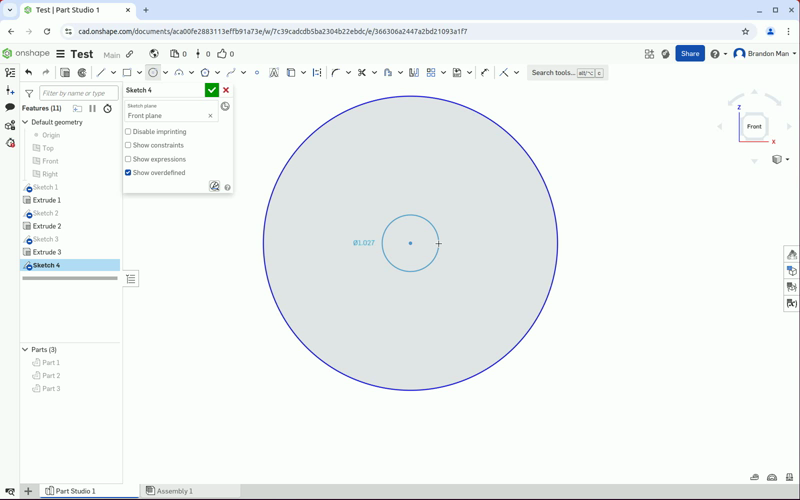
scroll(-6)
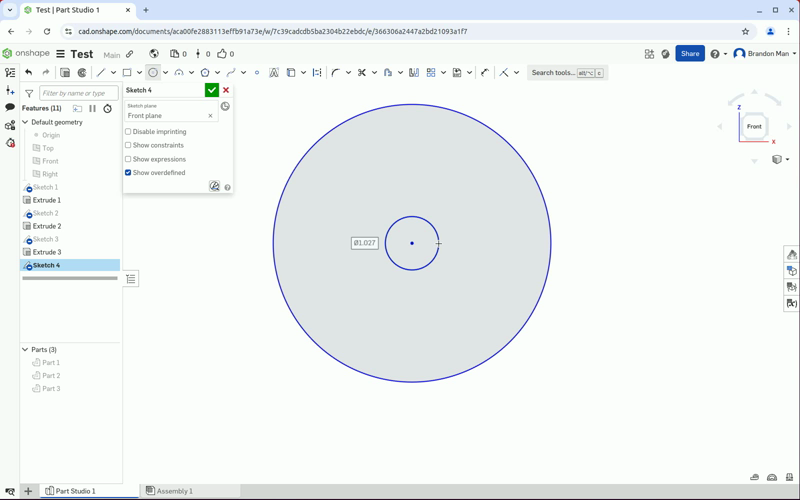
scroll(-6)
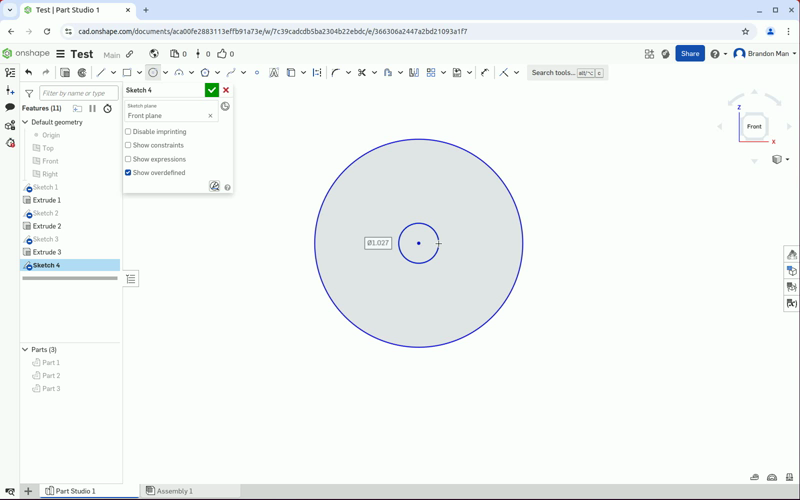
scroll(-6)
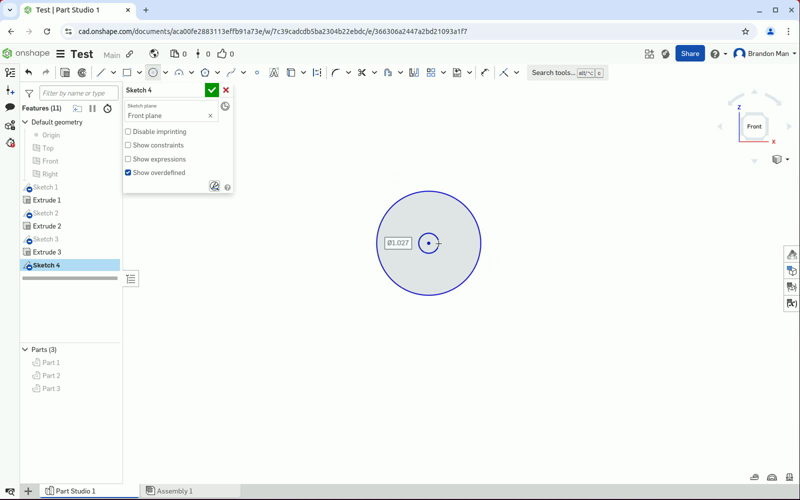
scroll(-6)
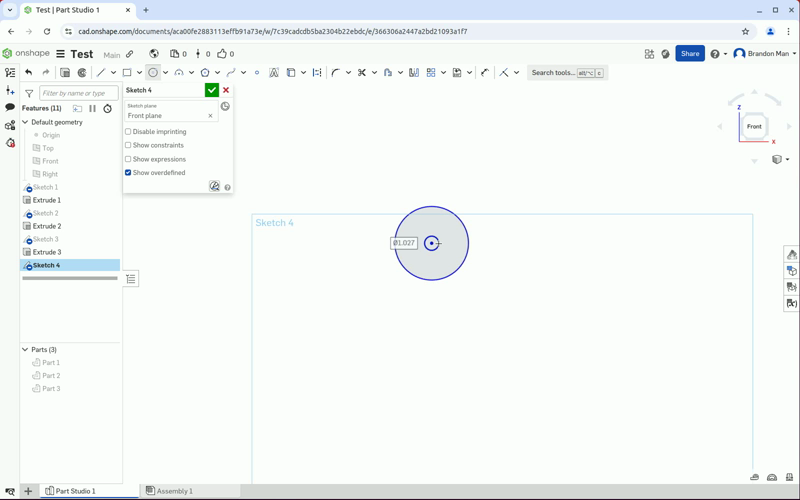
scroll(-6)
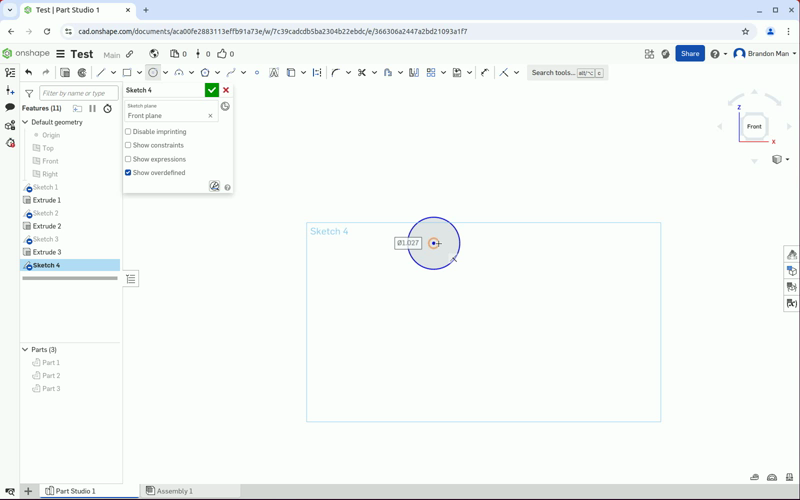
scroll(-6)
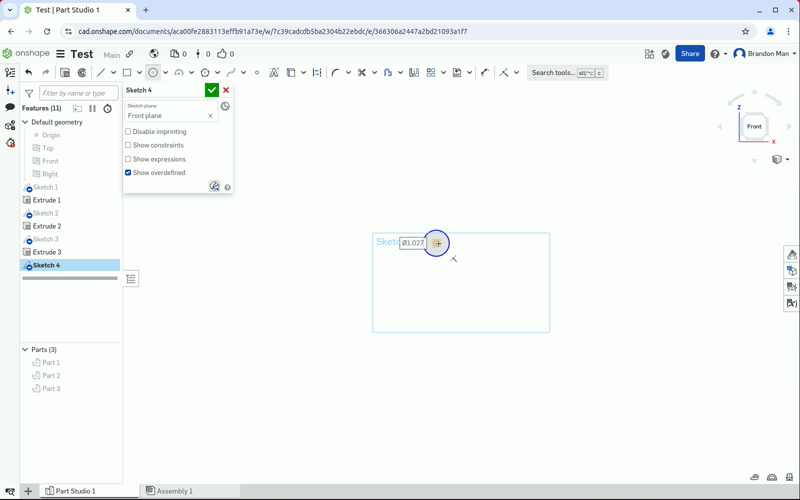
key(esc)
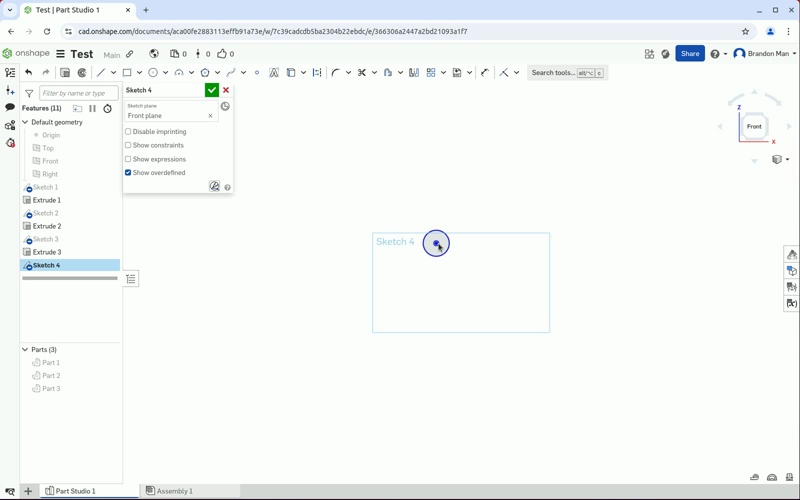
mouse_move(432, 254)
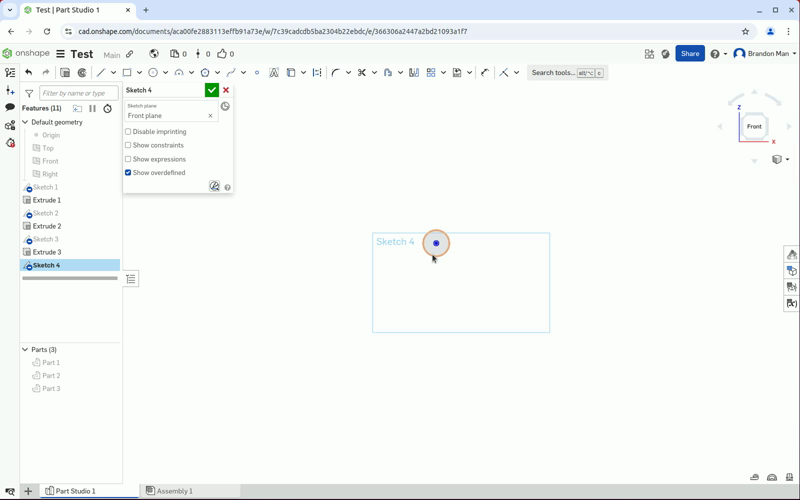
scroll(6)
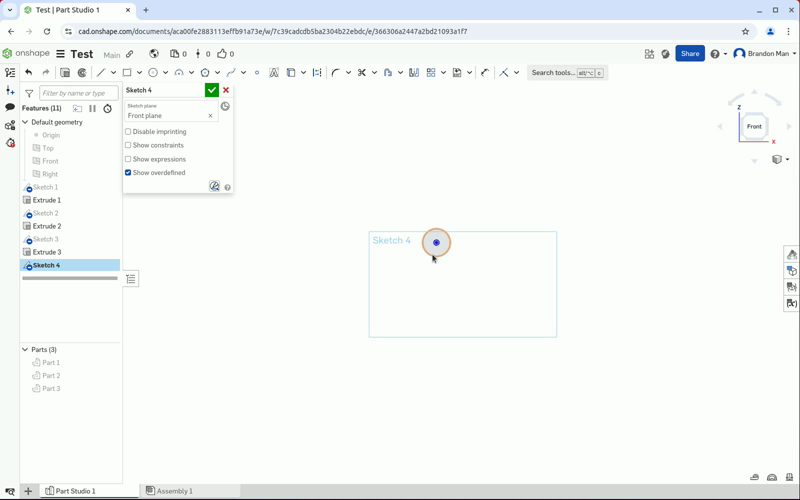
scroll(6)
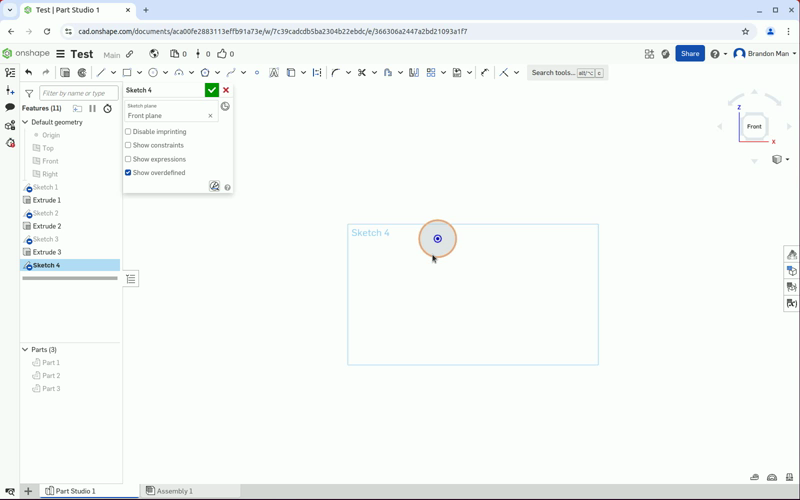
scroll(6)
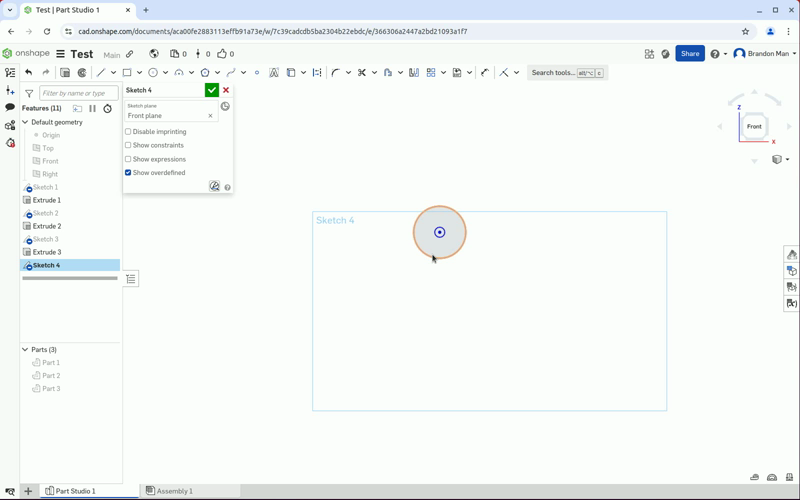
scroll(6)
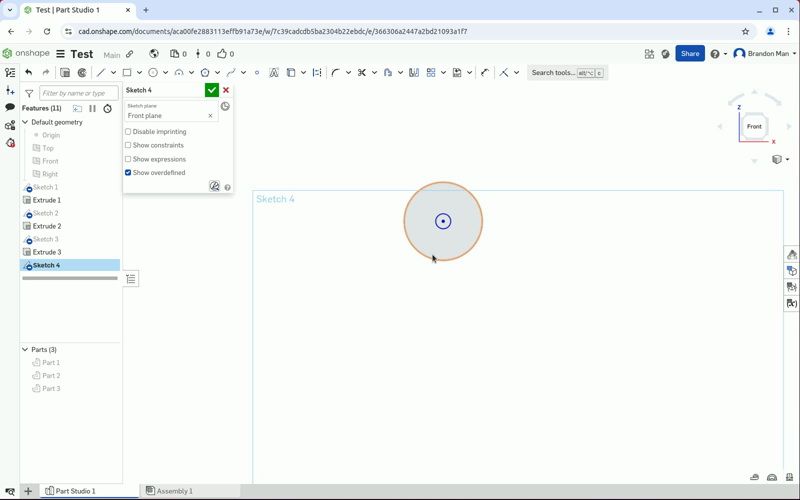
scroll(6)
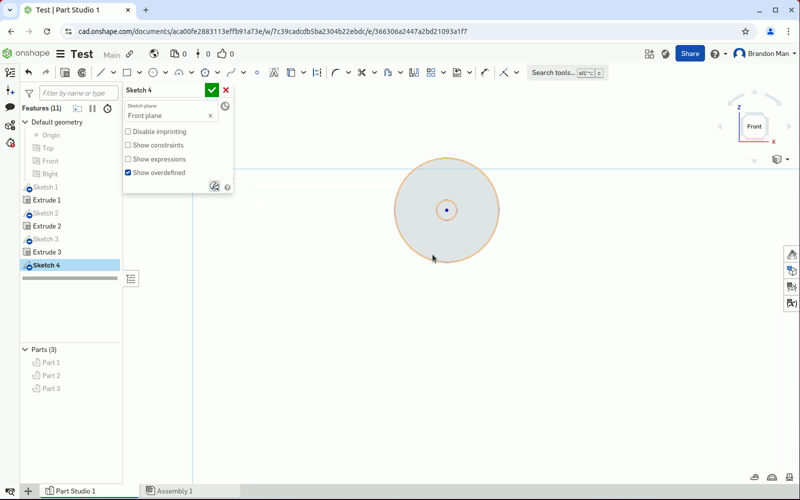
scroll(6)
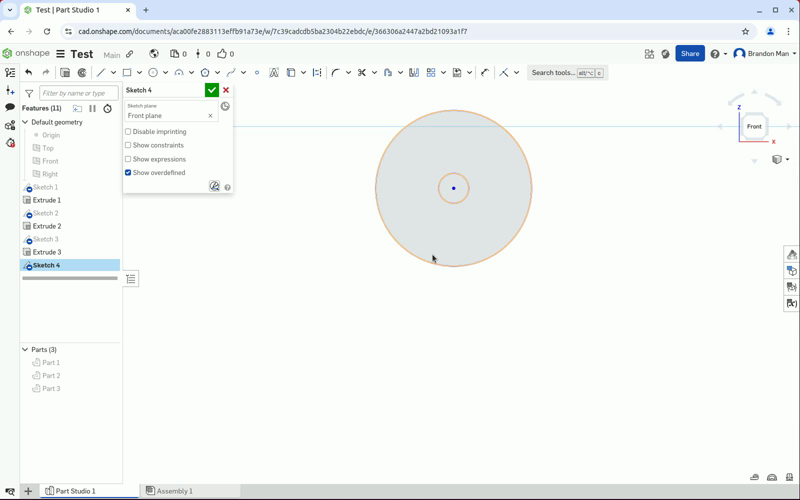
scroll(6)
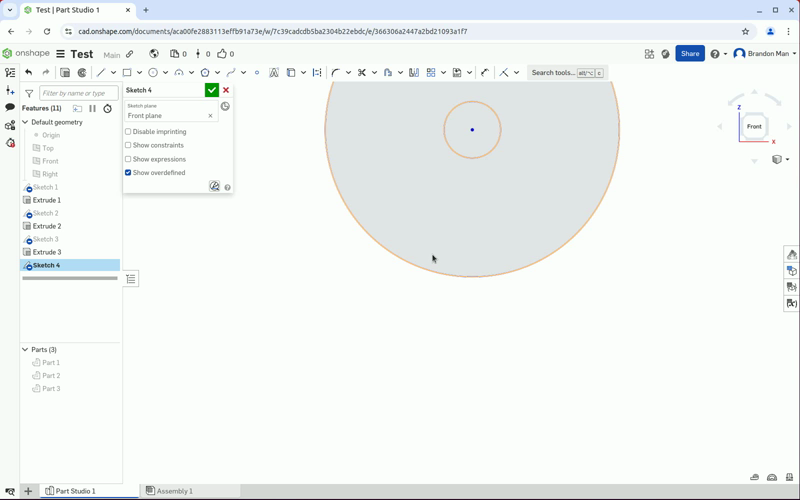
click(432, 254)
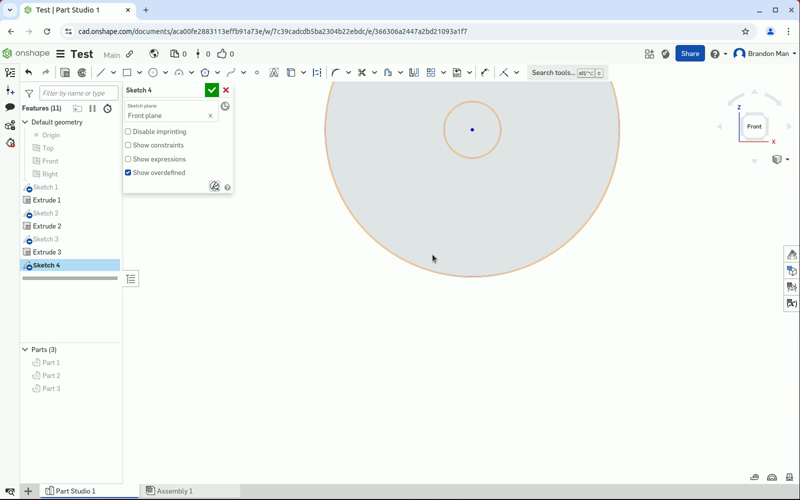
scroll(-6)
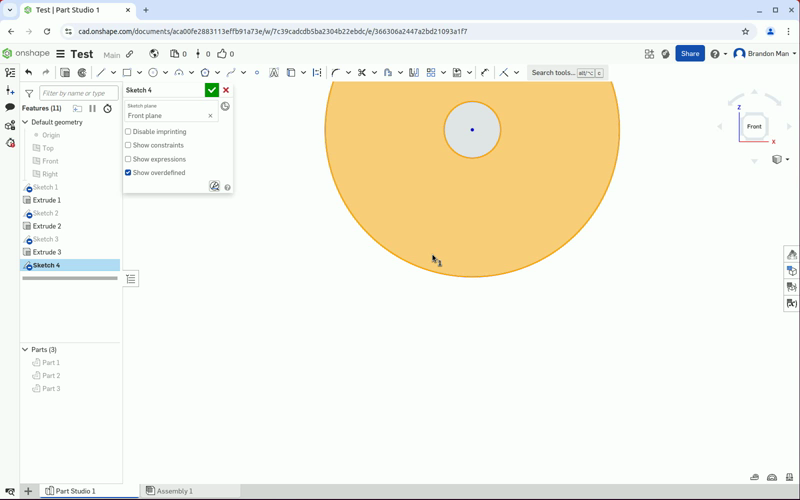
scroll(-6)
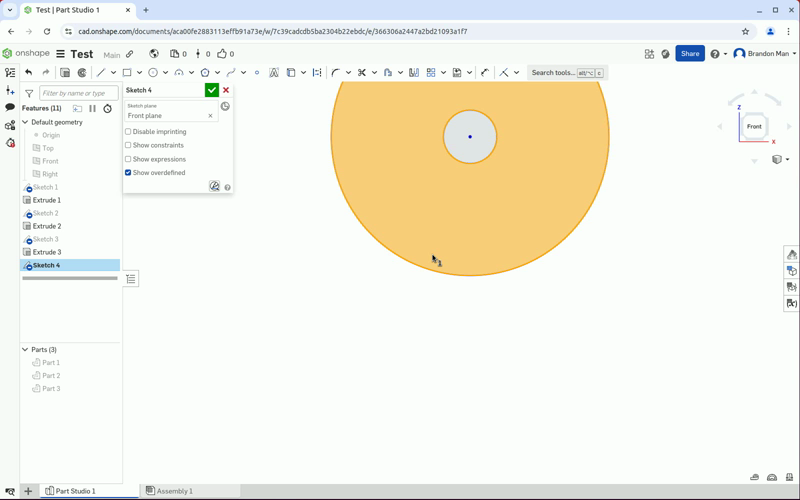
scroll(-6)
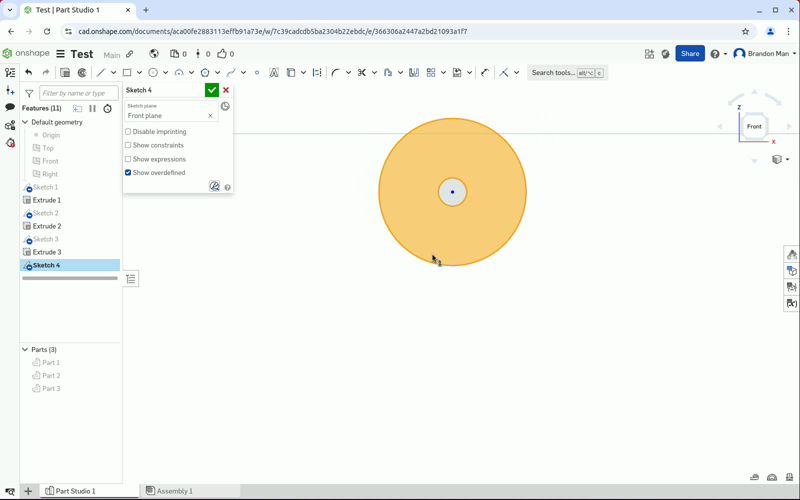
scroll(-6)
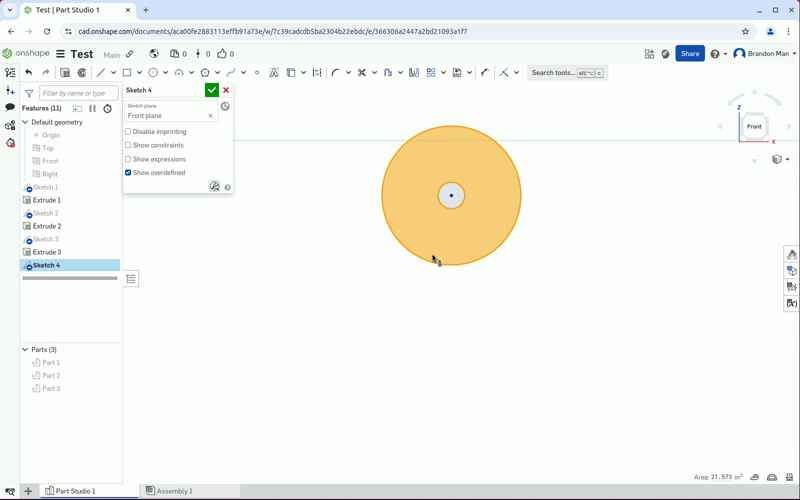
scroll(-6)
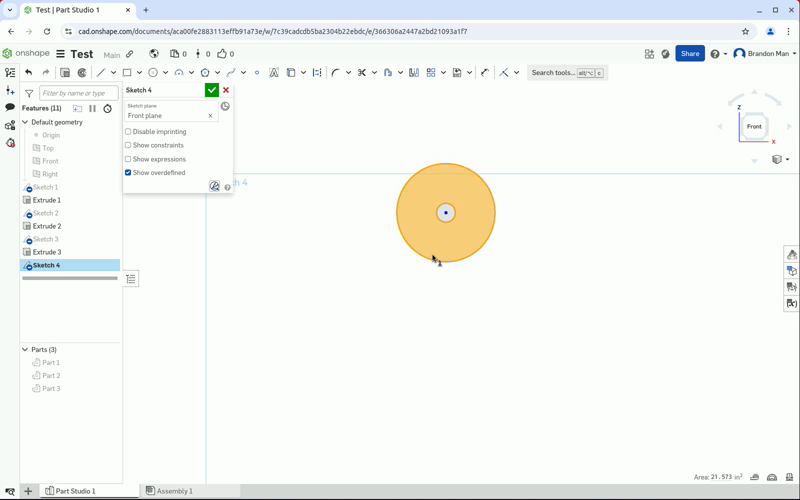
scroll(-6)
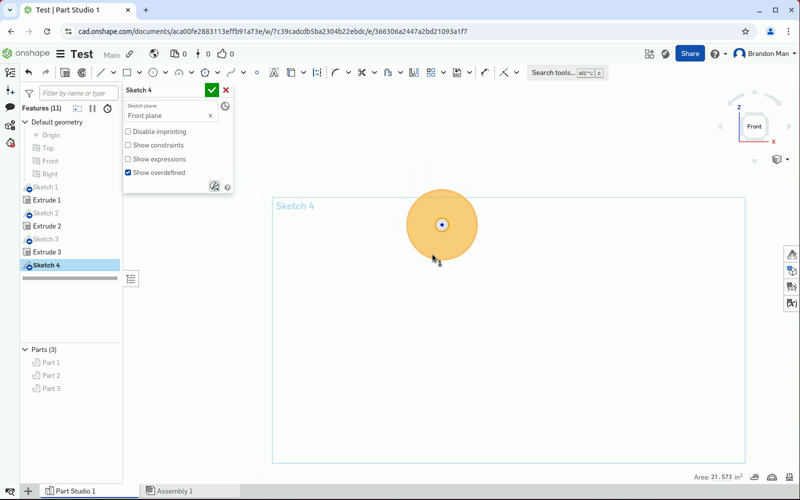
scroll(-6)
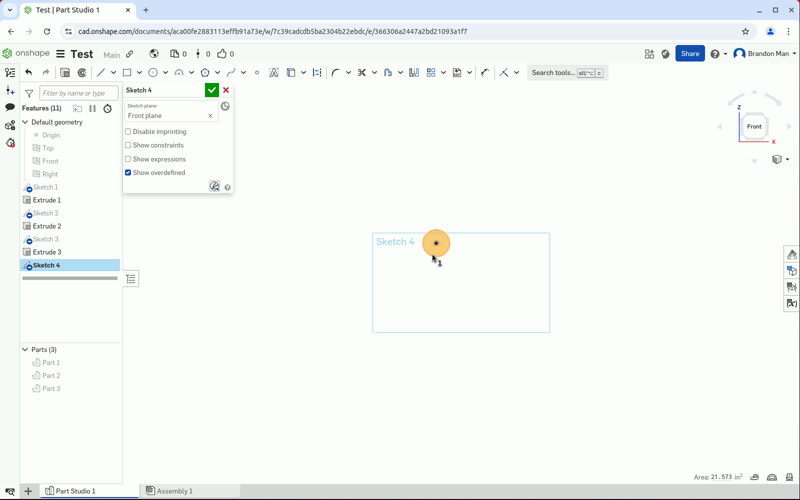
mouse_move(73, 352)
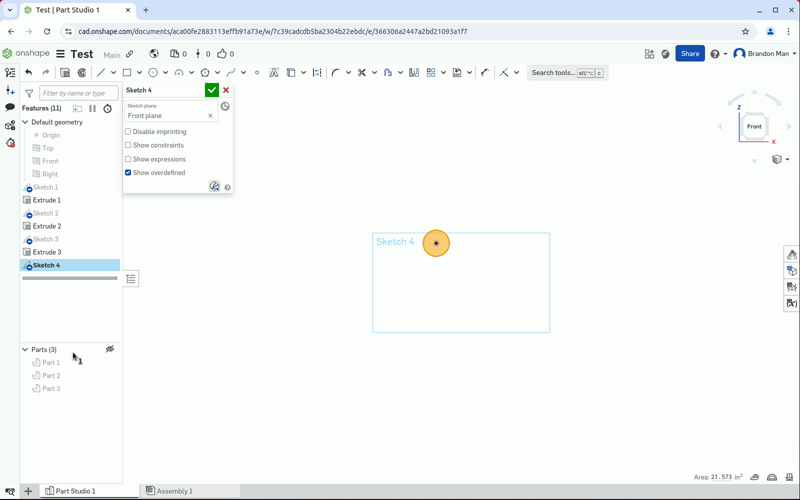
key(shift+y)
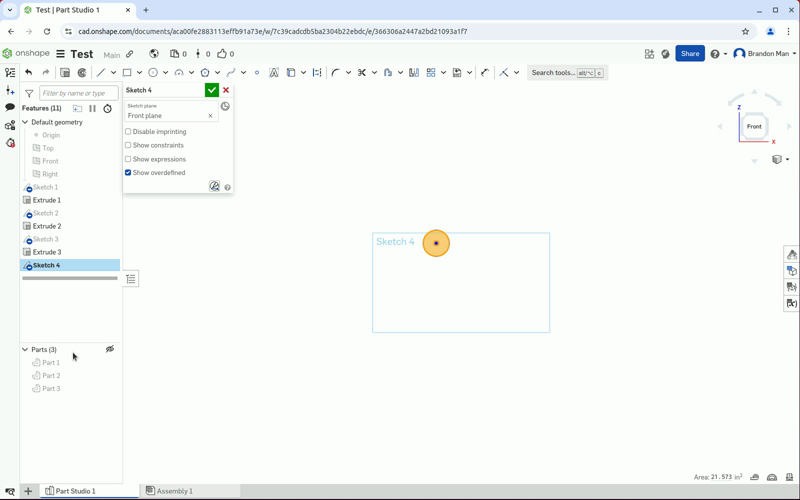
key(shift+e)
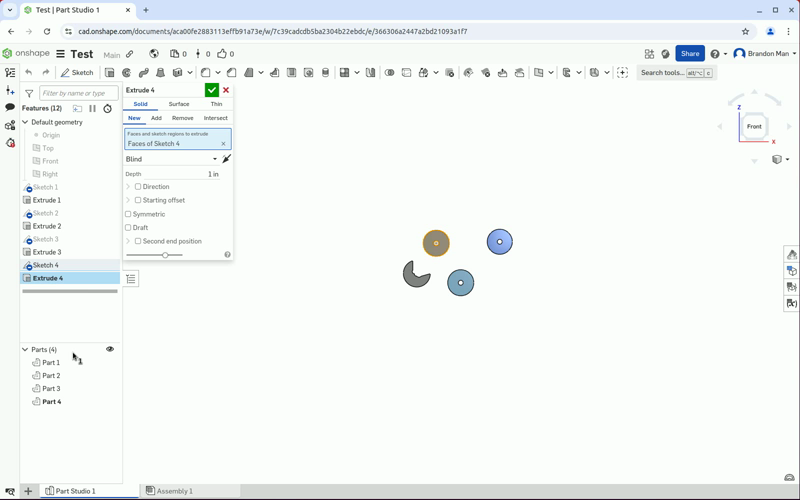
mouse_move(143, 106)
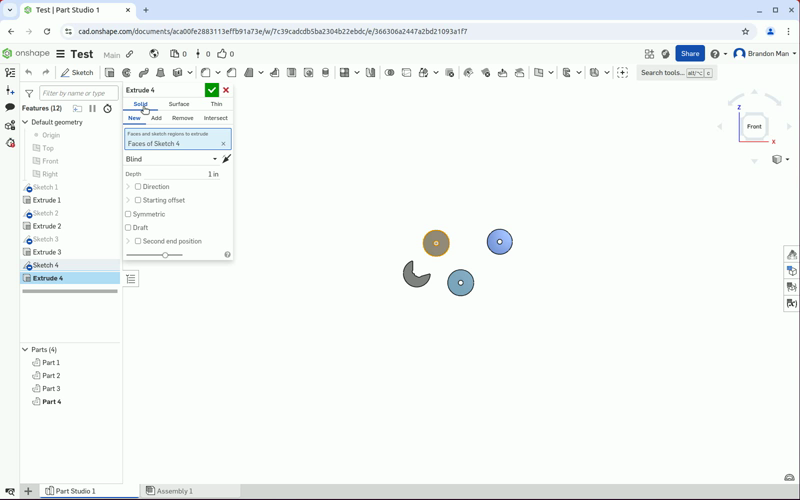
click(143, 106)
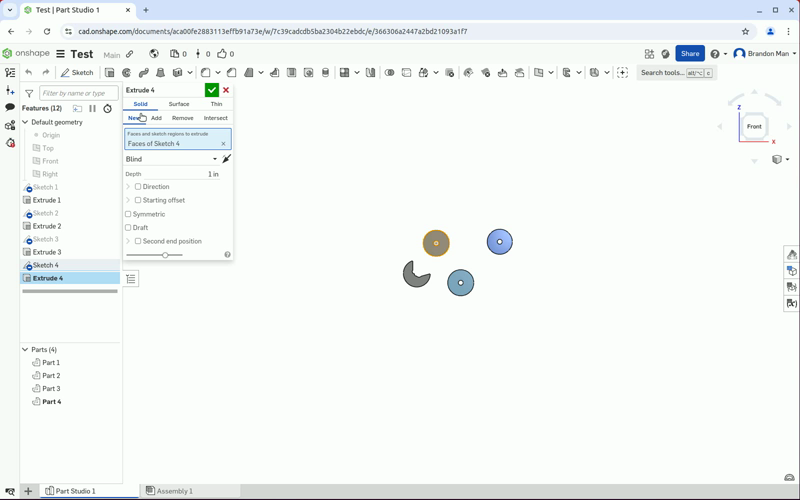
mouse_move(137, 120)
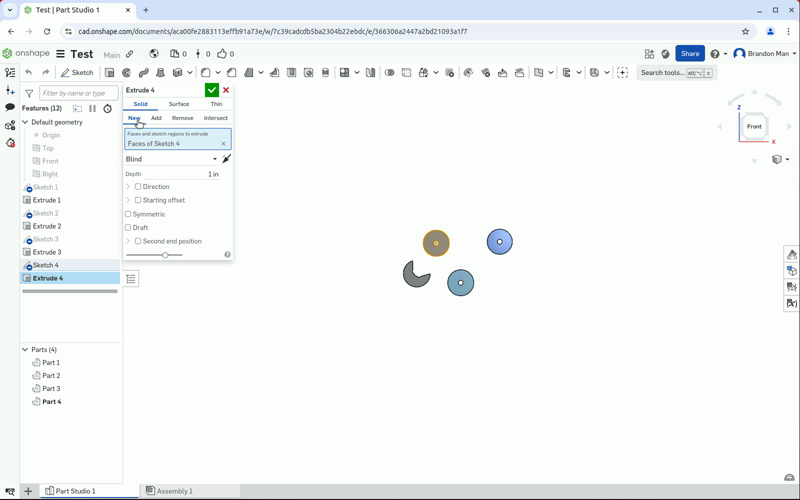
click(137, 120)
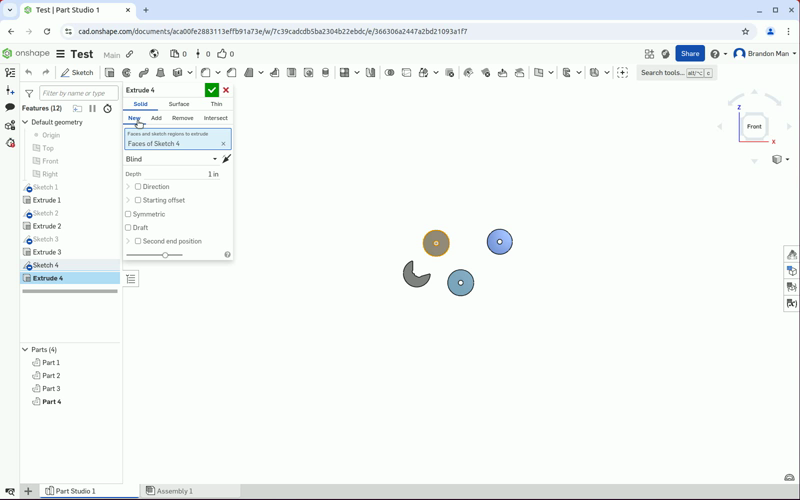
key(tab, 4)
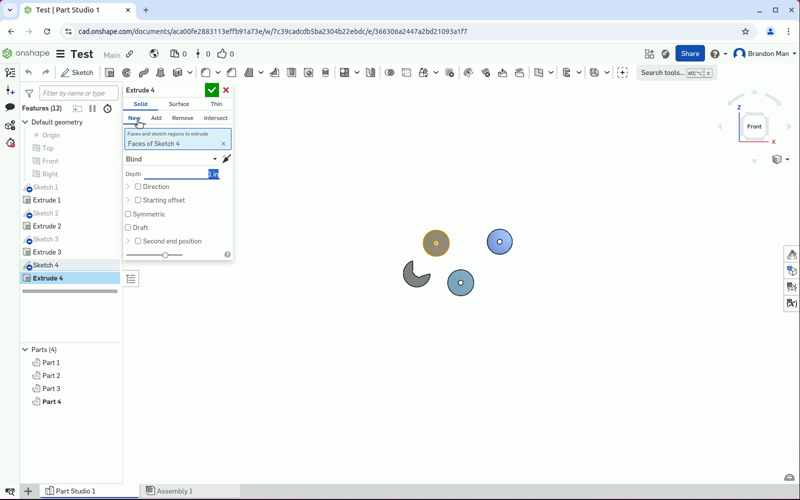
text(-11.313)
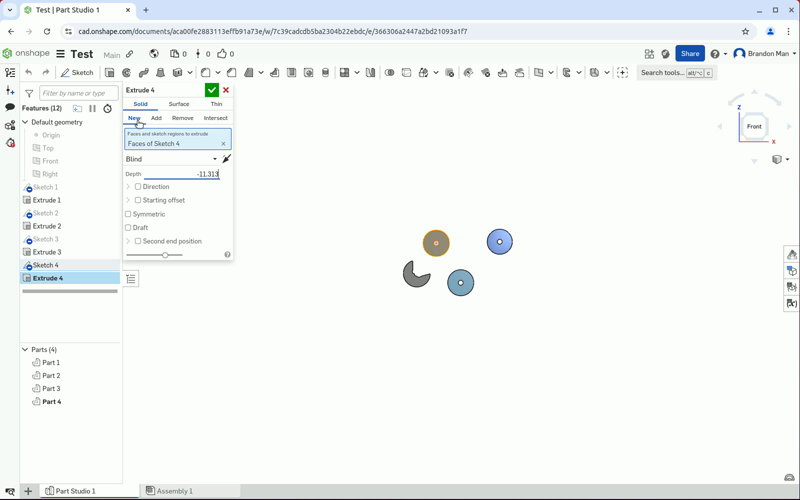
key(enter)
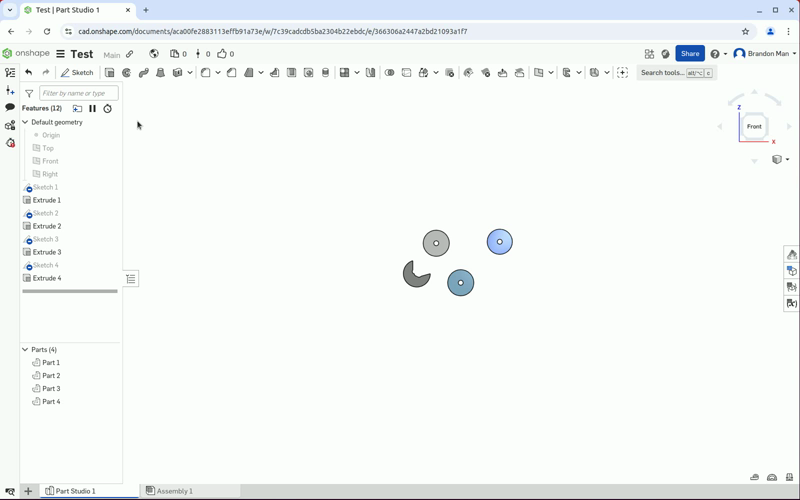
key(shift+h)
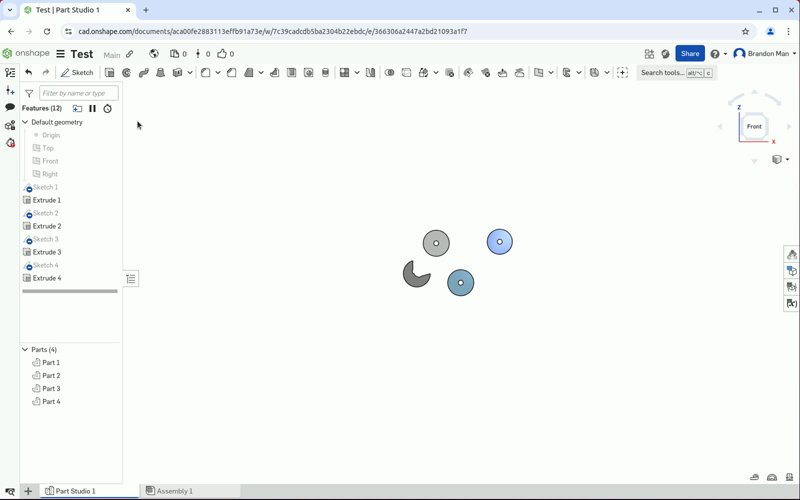
key(shift+h)
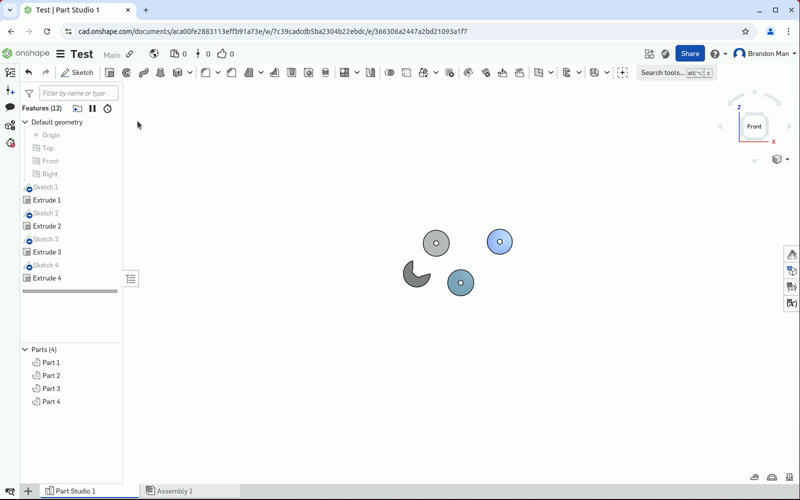
mouse_move(73, 189)
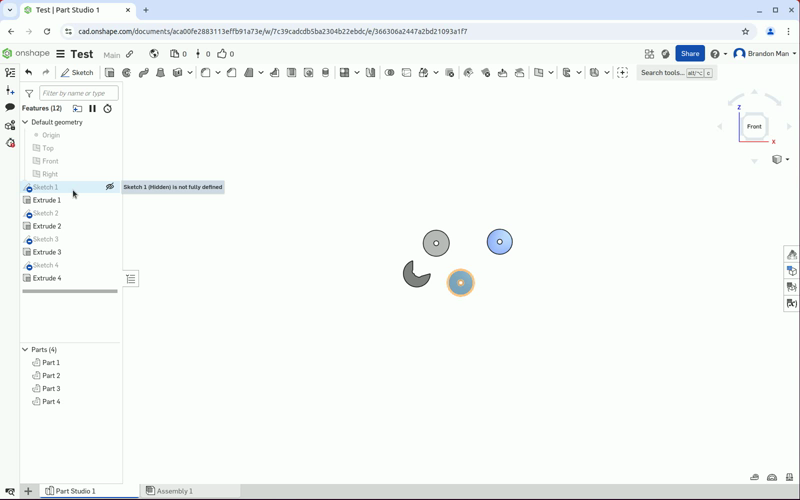
click(73, 189)
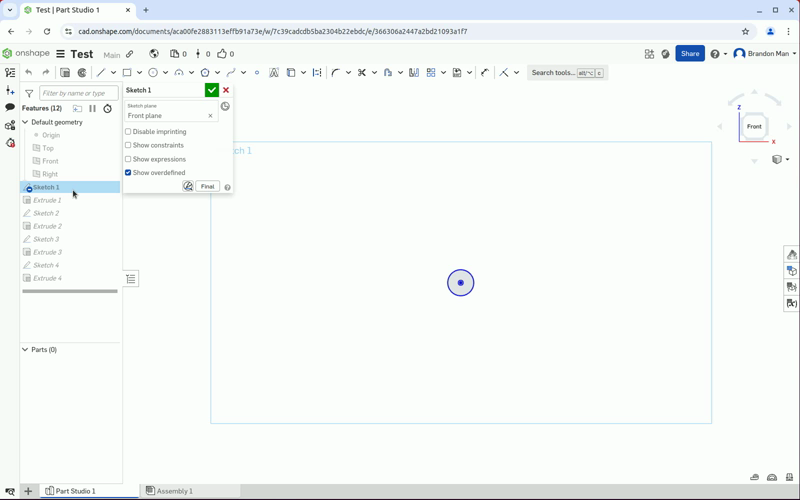
mouse_move(229, 92)
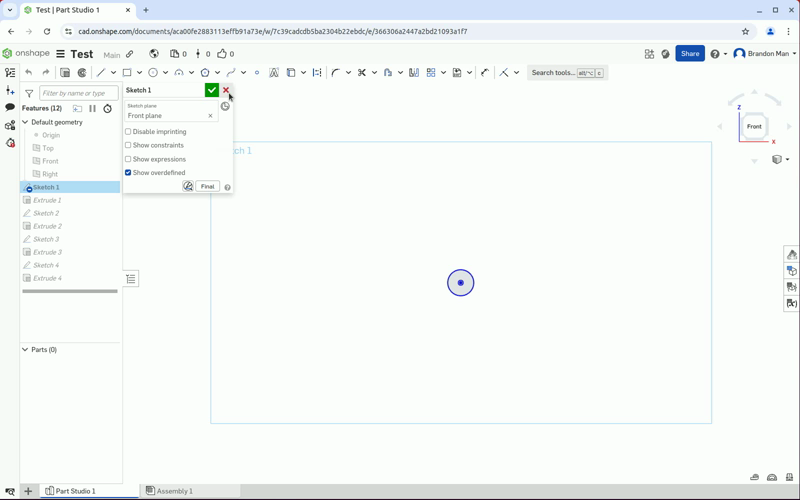
click(229, 92)
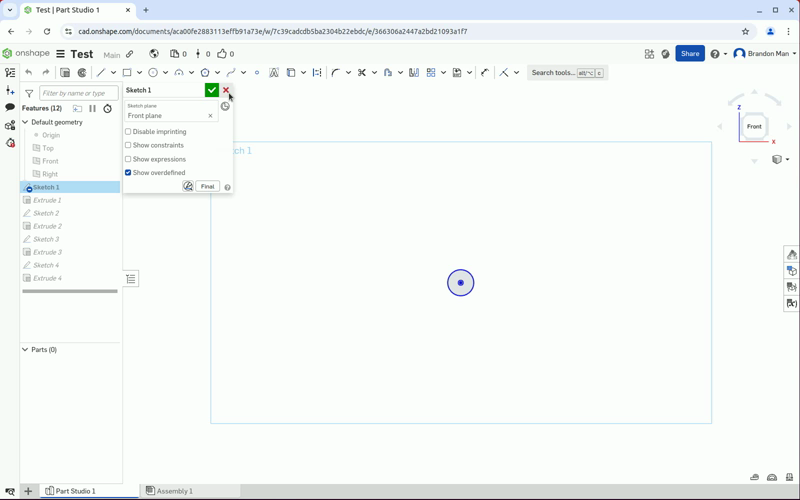
key(shift+s)
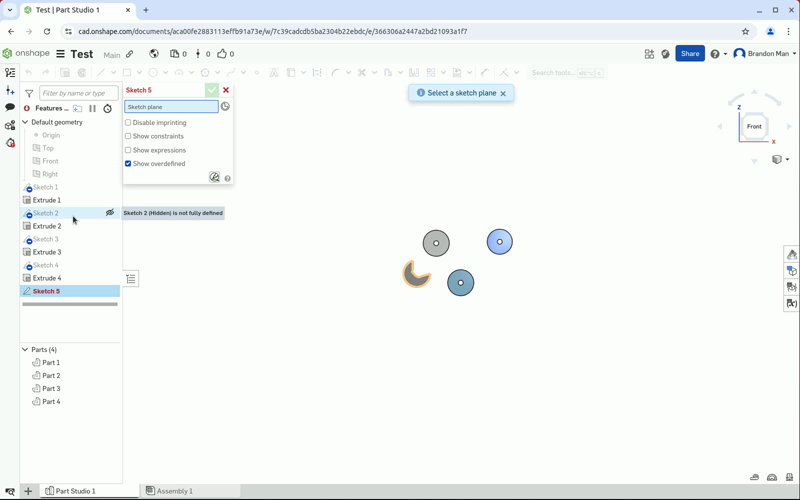
scroll(3)
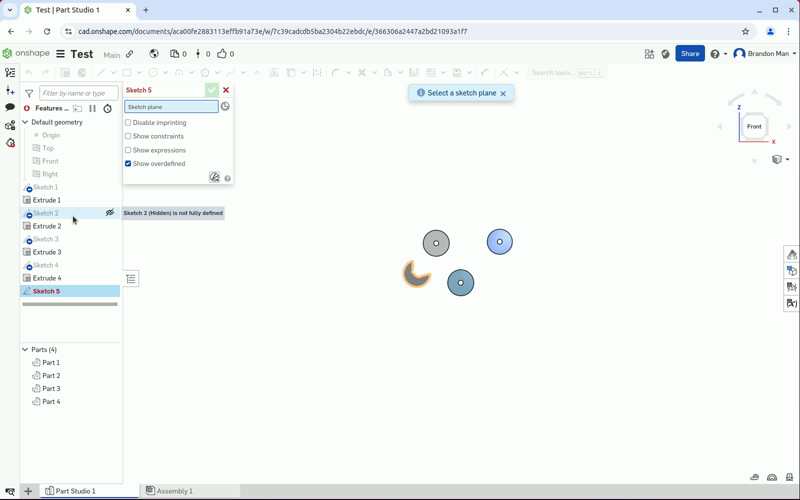
mouse_move(73, 163)
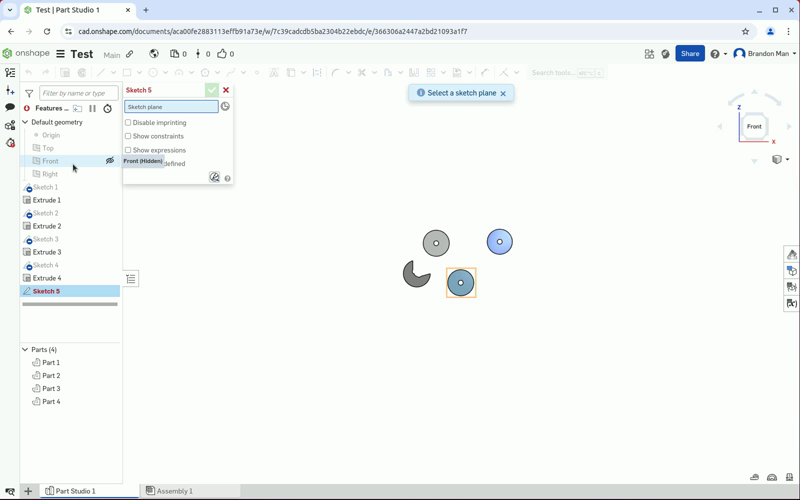
click(73, 163)
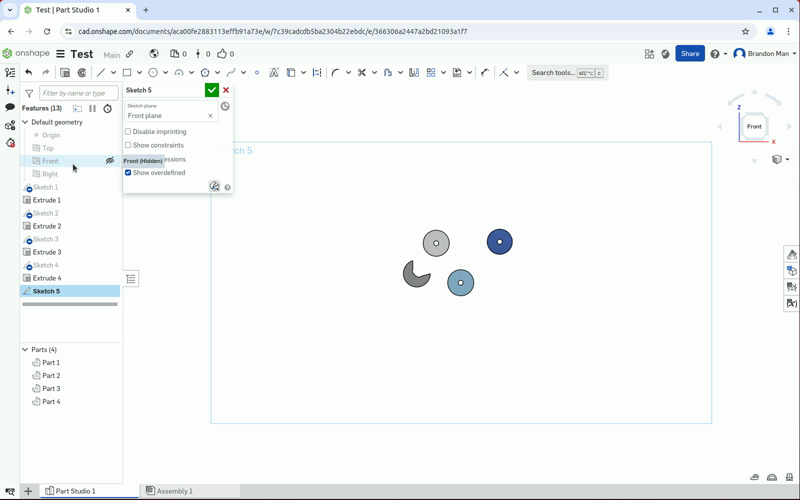
mouse_move(73, 352)
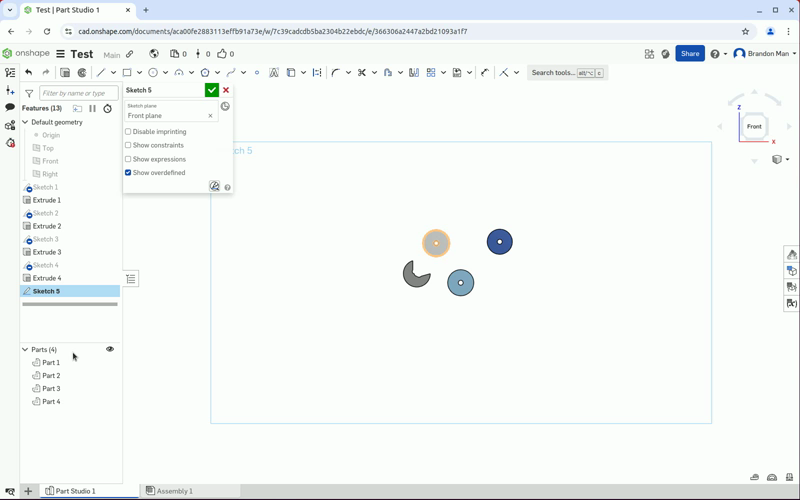
key(y)
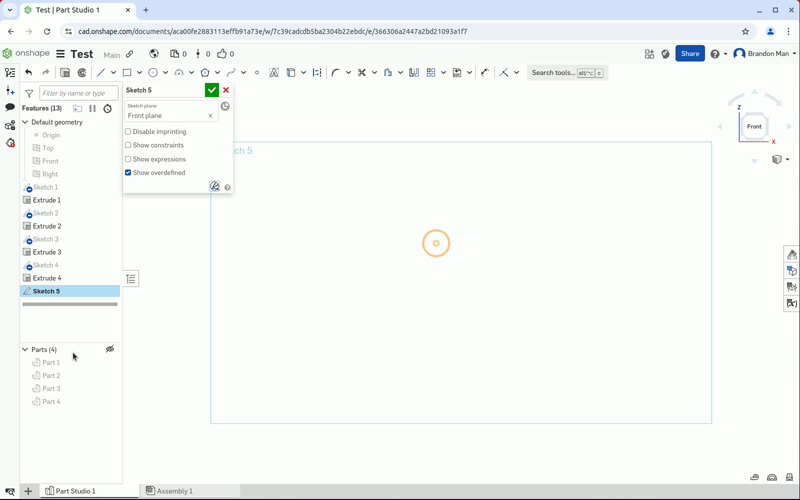
key(a)
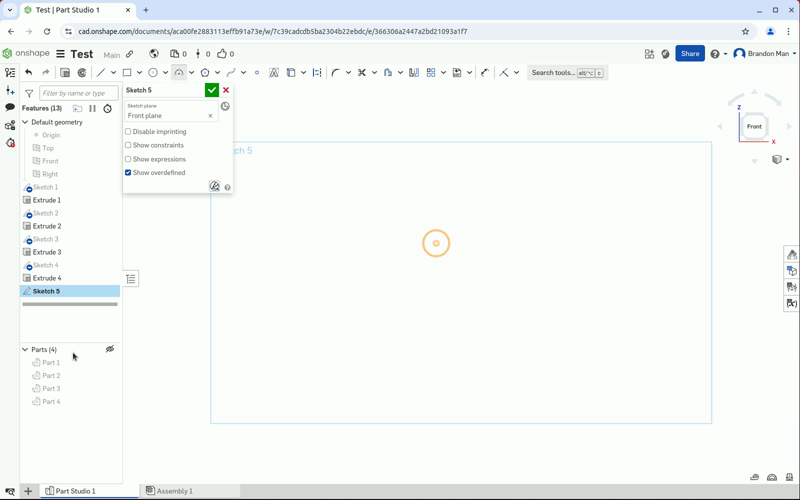
key_down(shift)
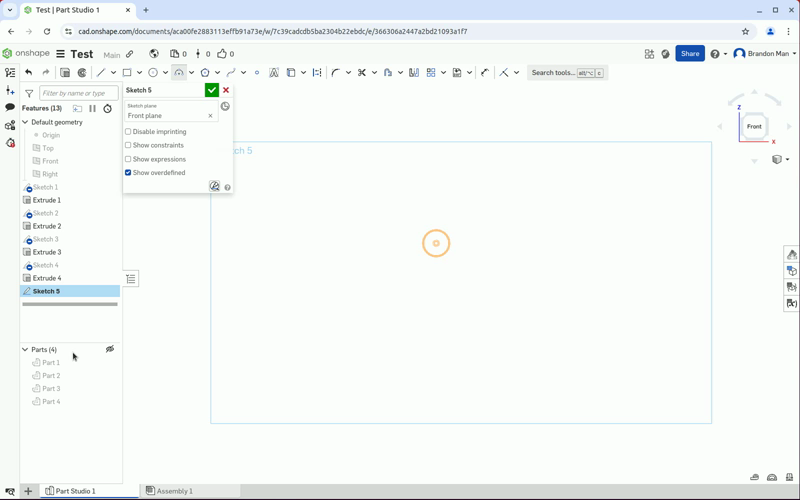
mouse_move(483, 313)
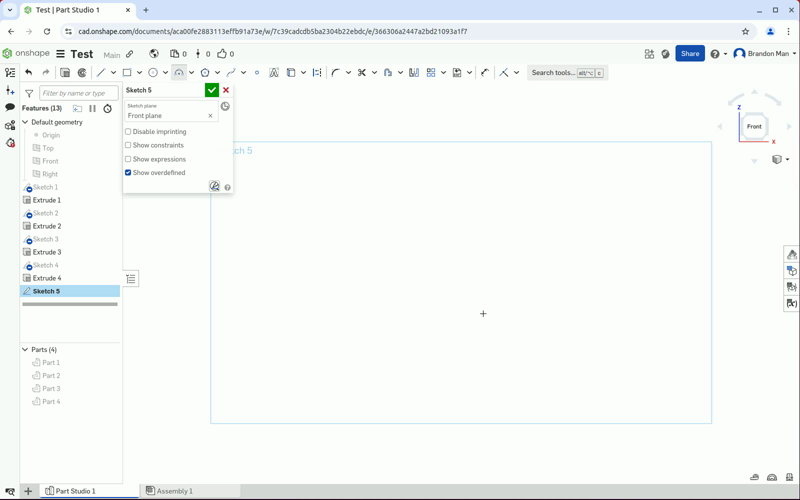
click(483, 313)
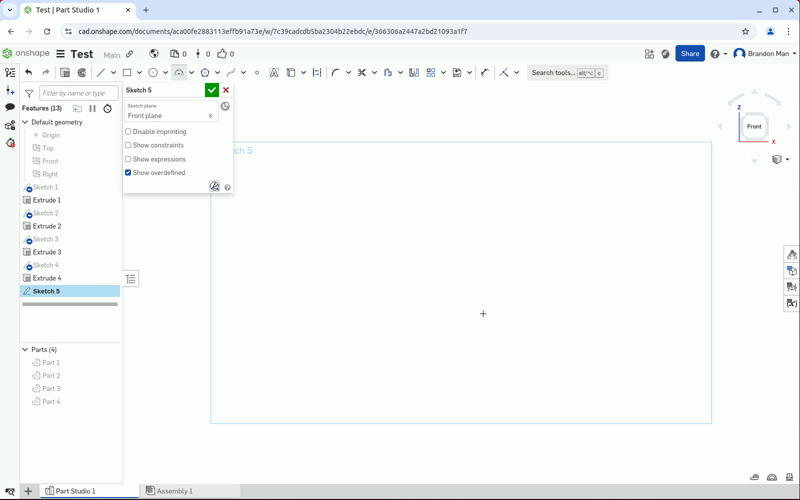
key_up(shift)
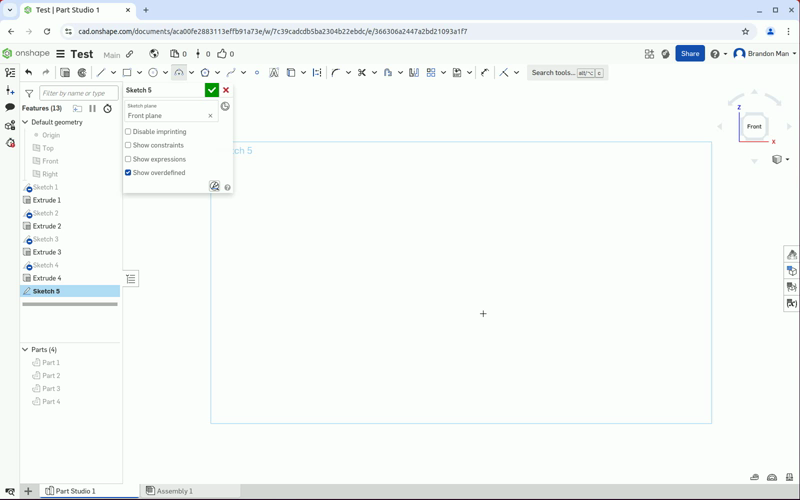
key_down(shift)
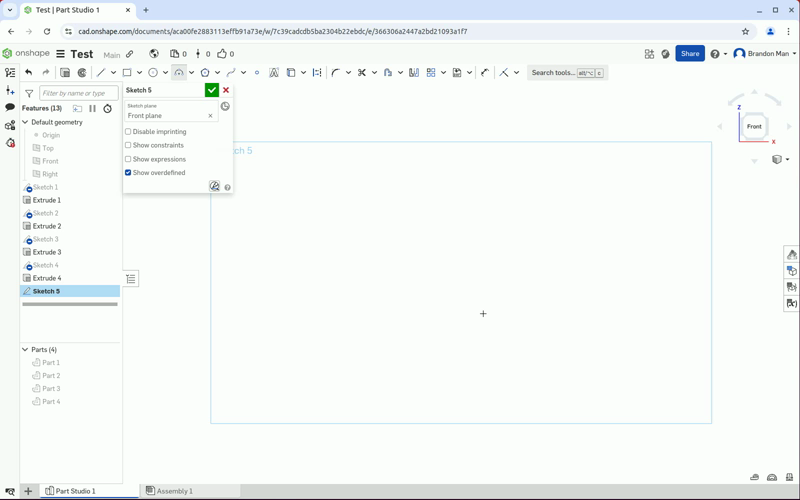
mouse_move(499, 299)
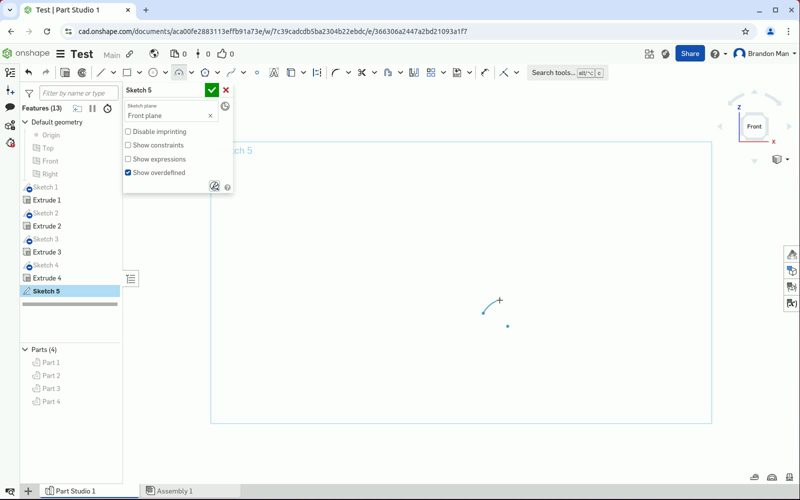
click(499, 299)
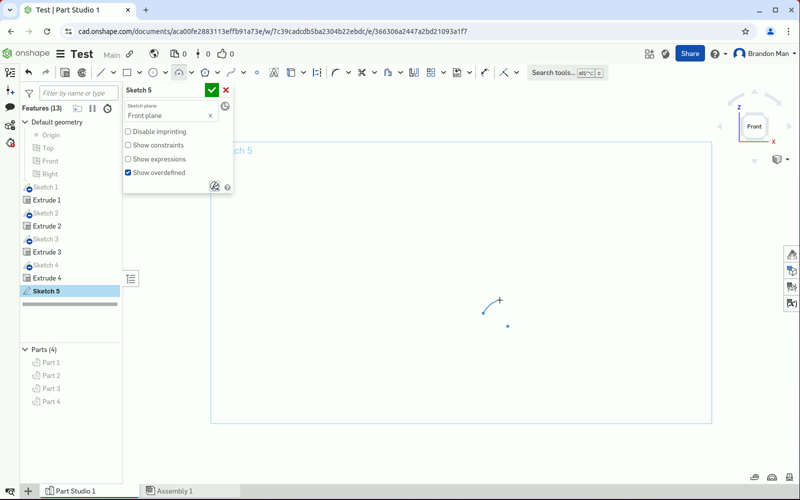
mouse_move(504, 321)
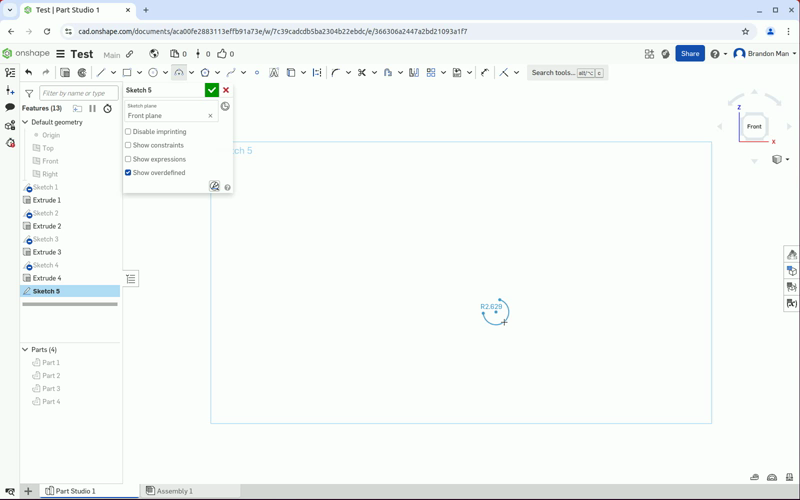
click(504, 321)
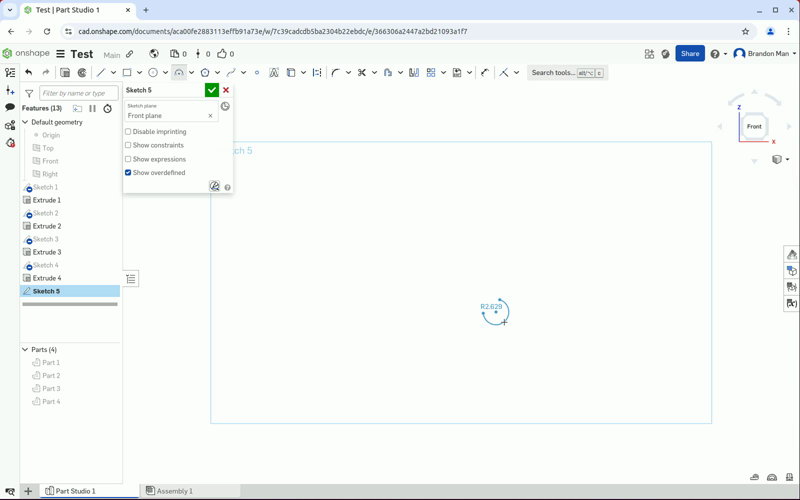
key_up(shift)
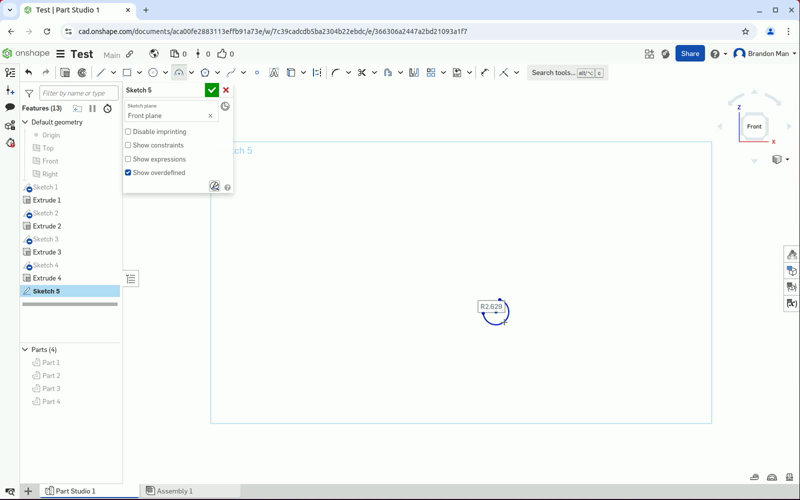
key(esc)
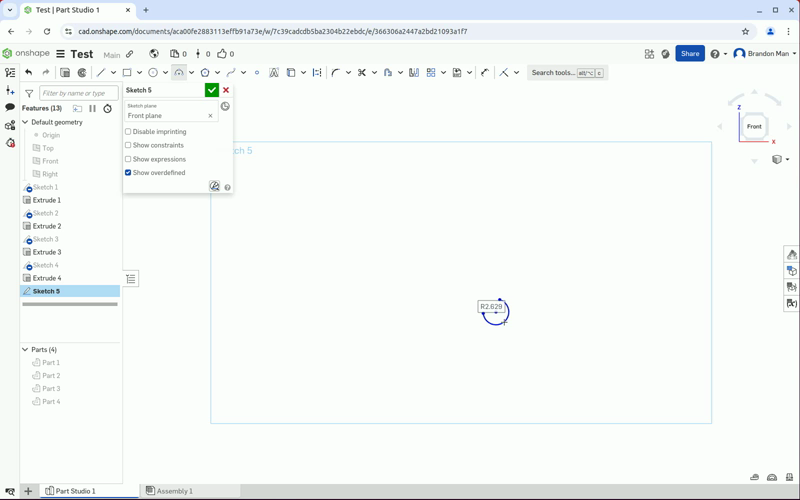
key(l)
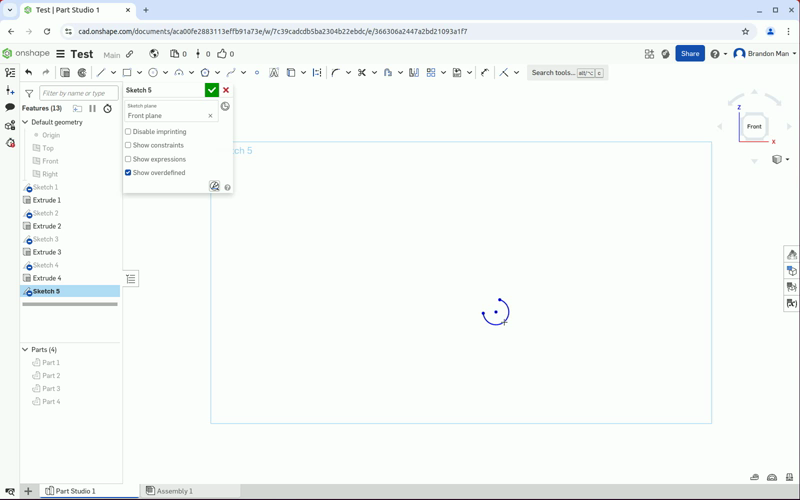
mouse_move(499, 299)
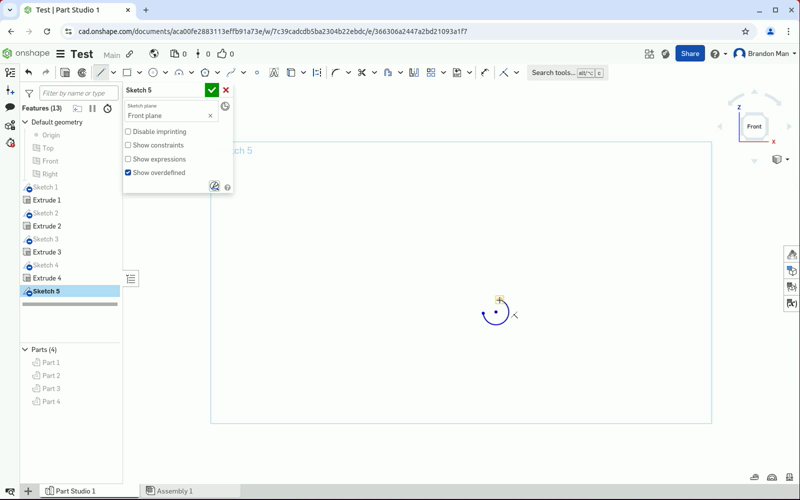
click(499, 299)
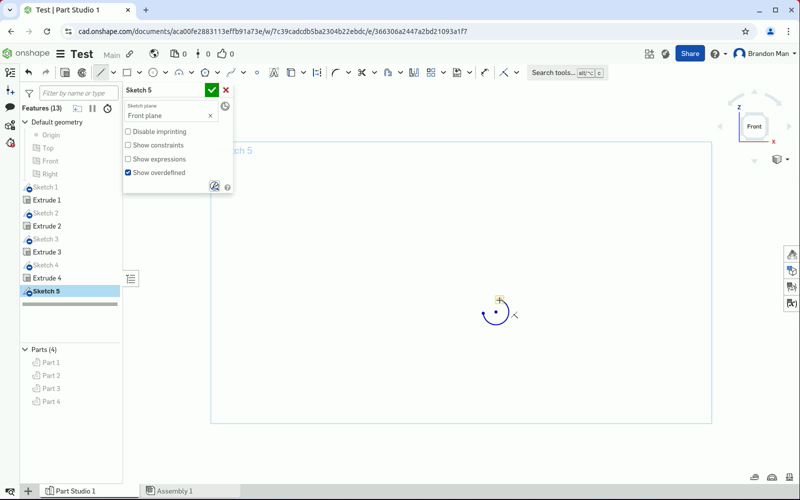
key_down(shift)
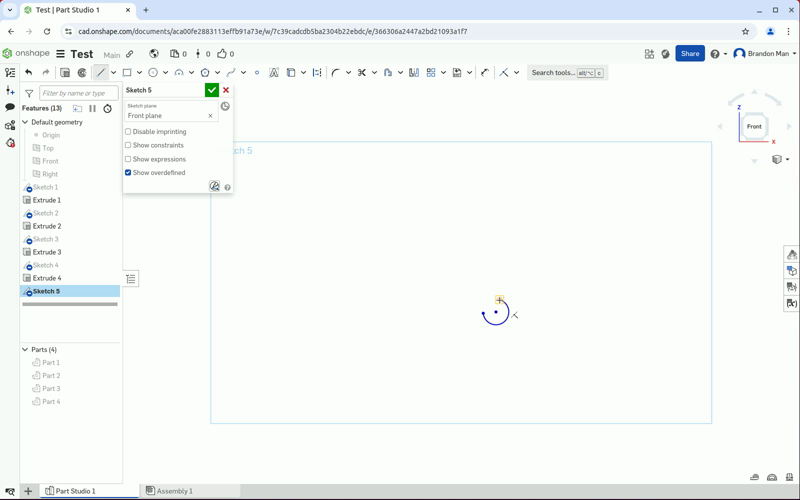
mouse_move(529, 299)
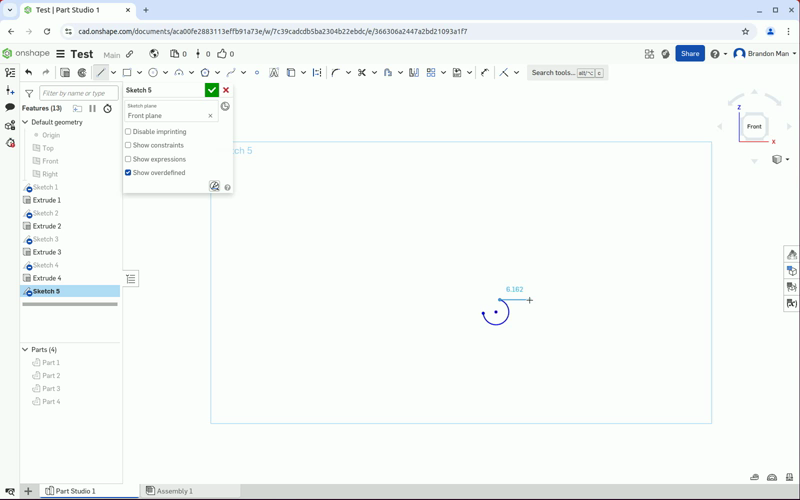
mouse_move(499, 309)
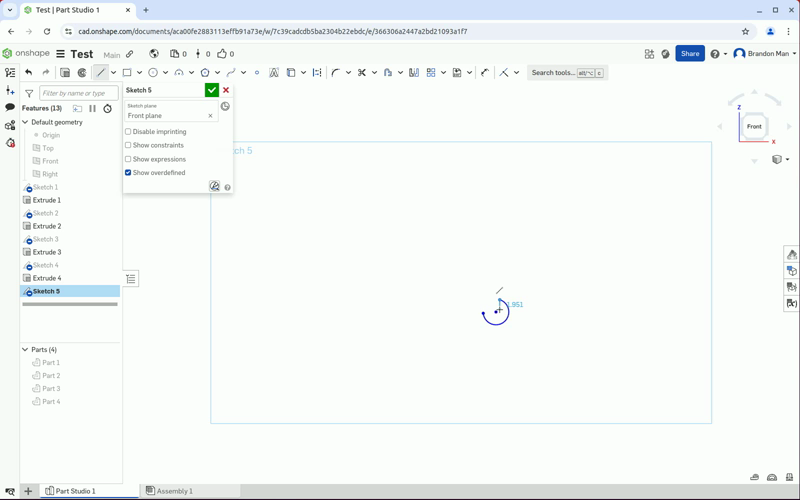
click(499, 309)
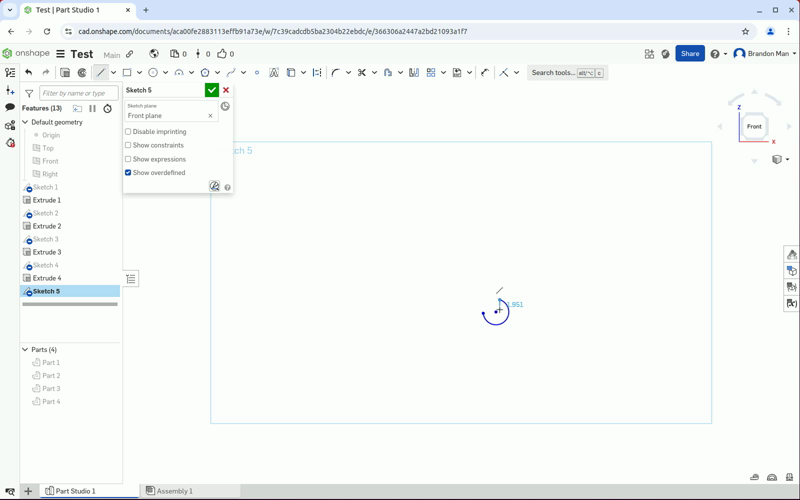
key_up(shift)
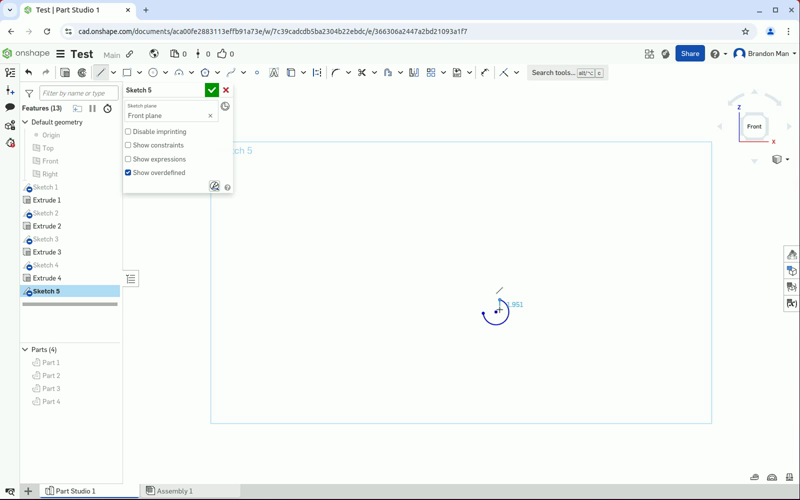
key(esc)
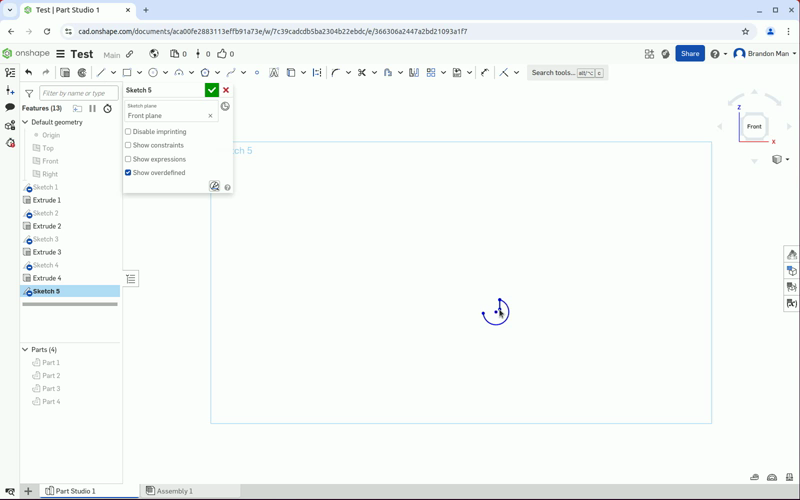
key(a)
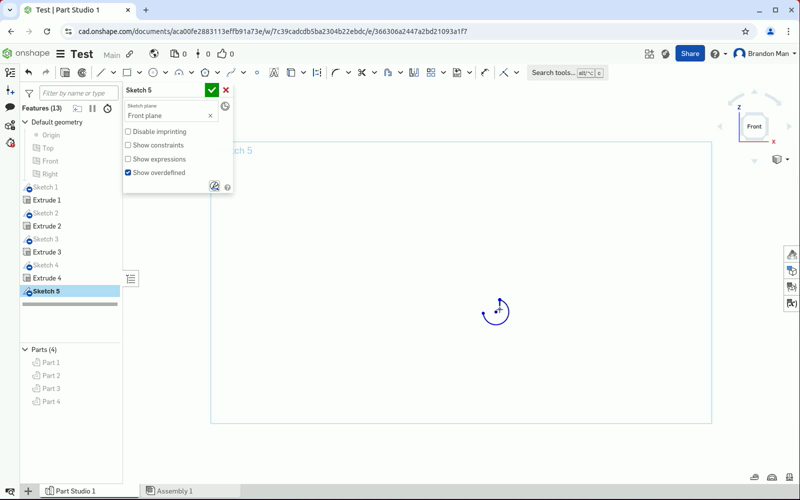
mouse_move(499, 309)
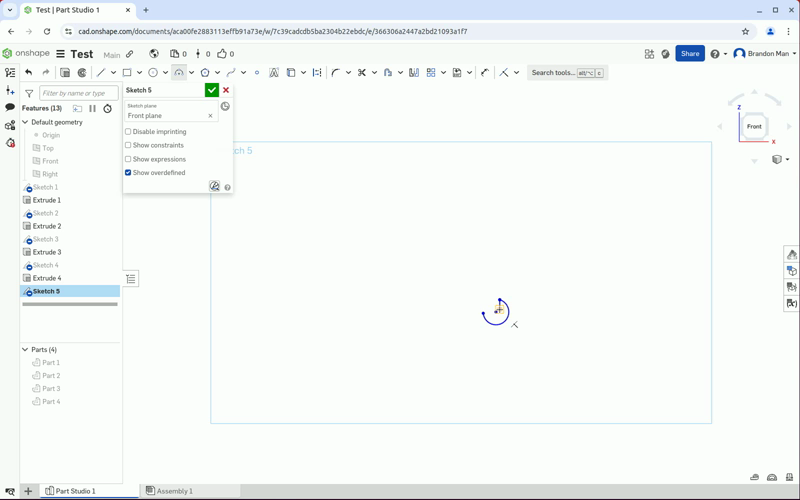
click(499, 309)
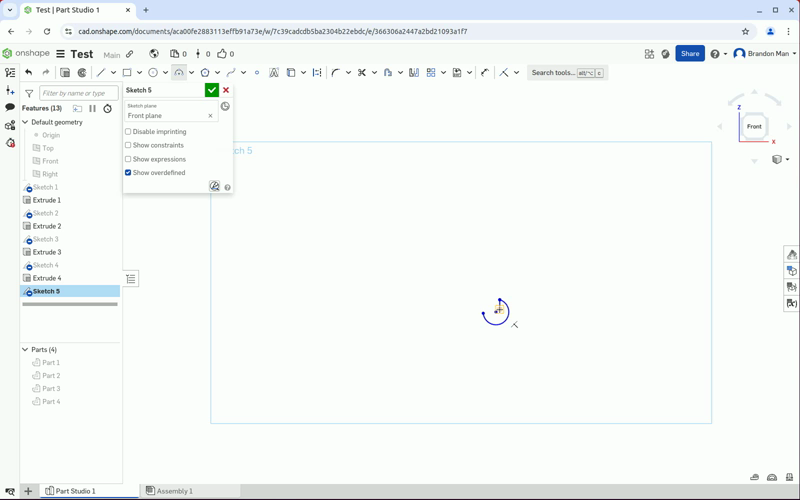
key_down(shift)
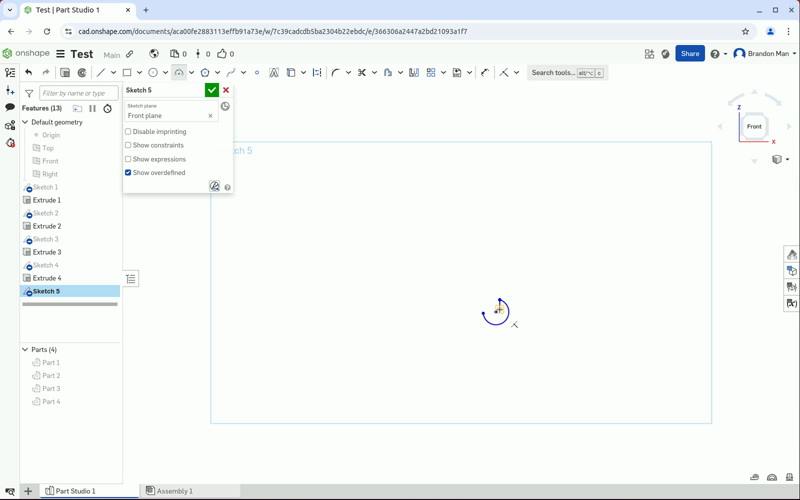
mouse_move(491, 315)
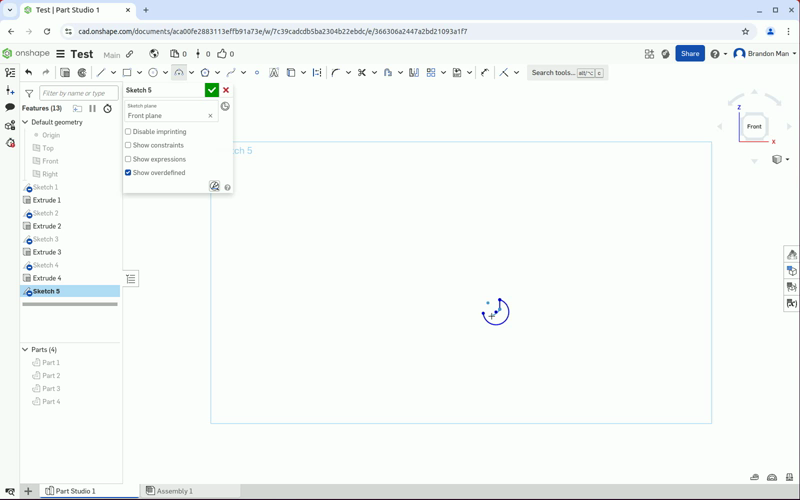
click(491, 315)
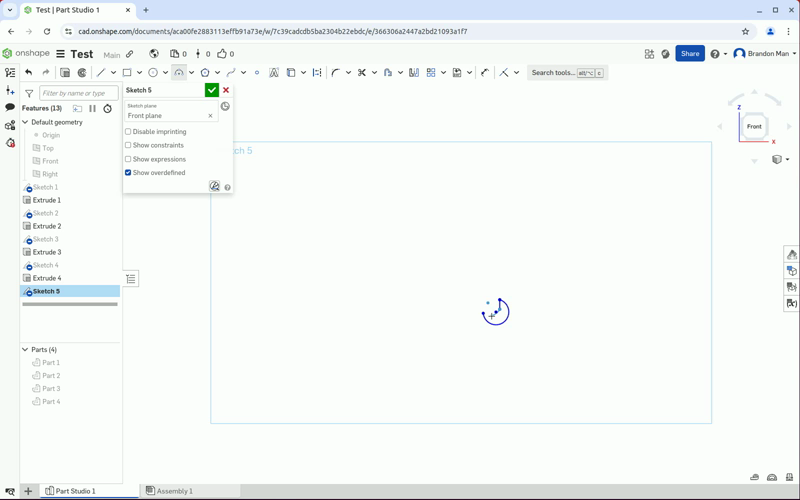
mouse_move(497, 314)
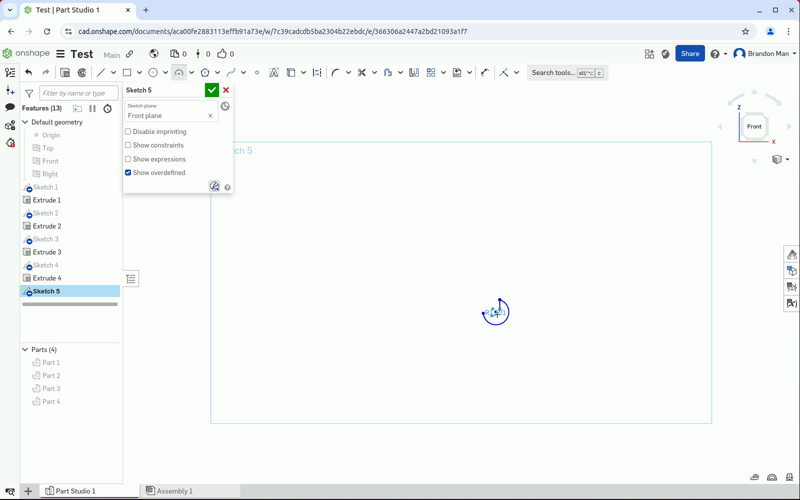
scroll(6)
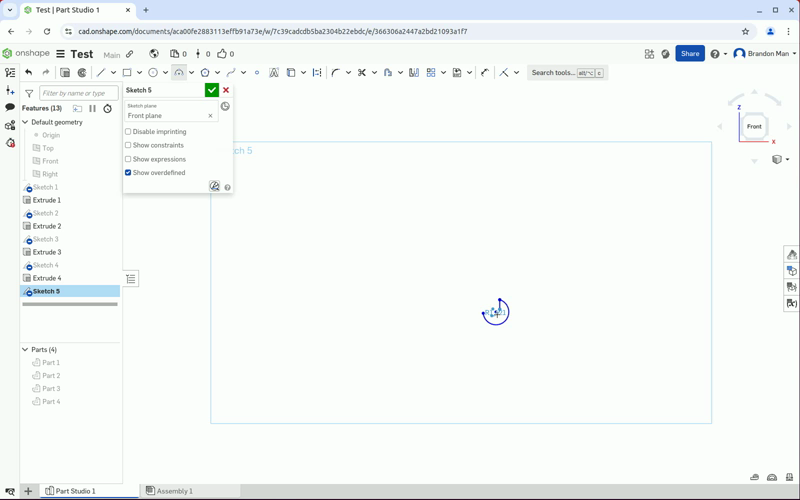
scroll(6)
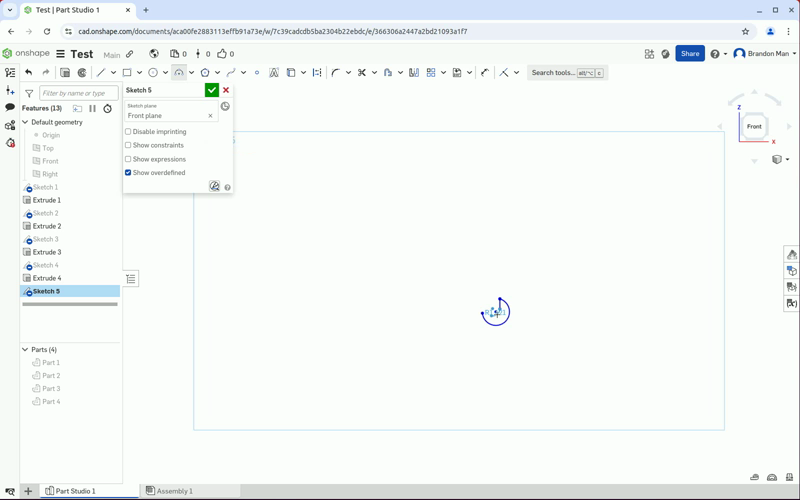
scroll(6)
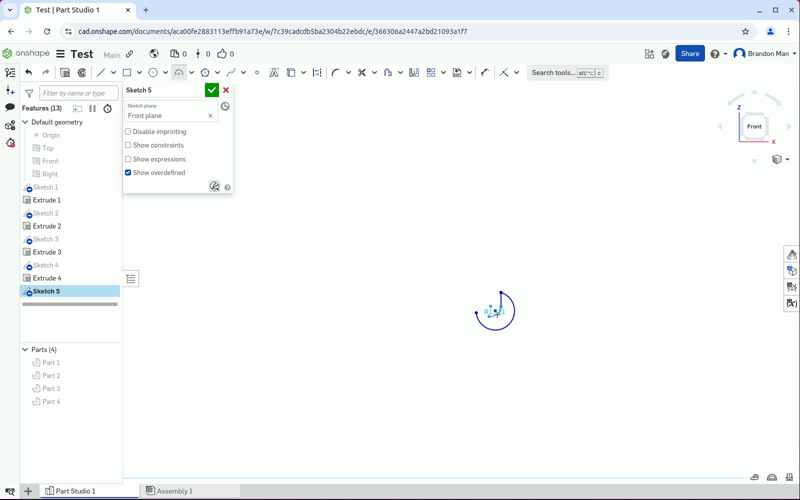
scroll(6)
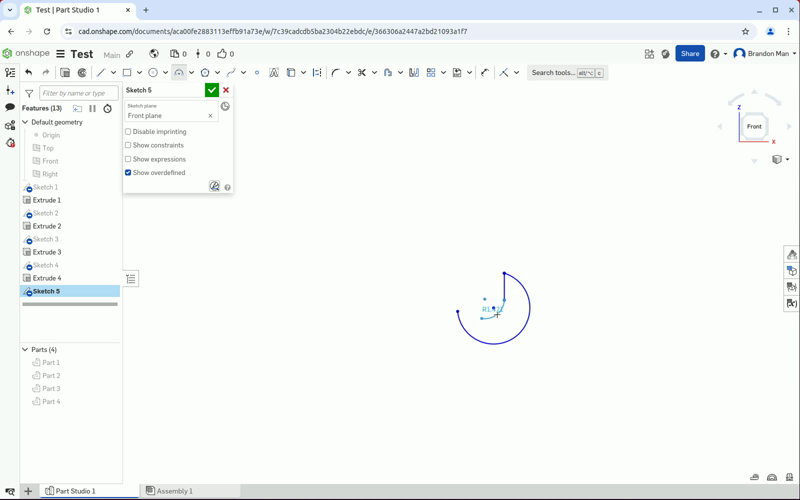
scroll(6)
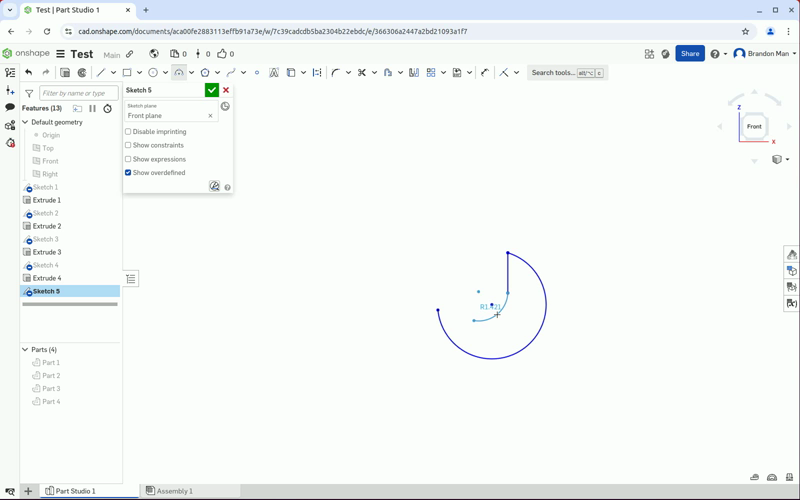
scroll(6)
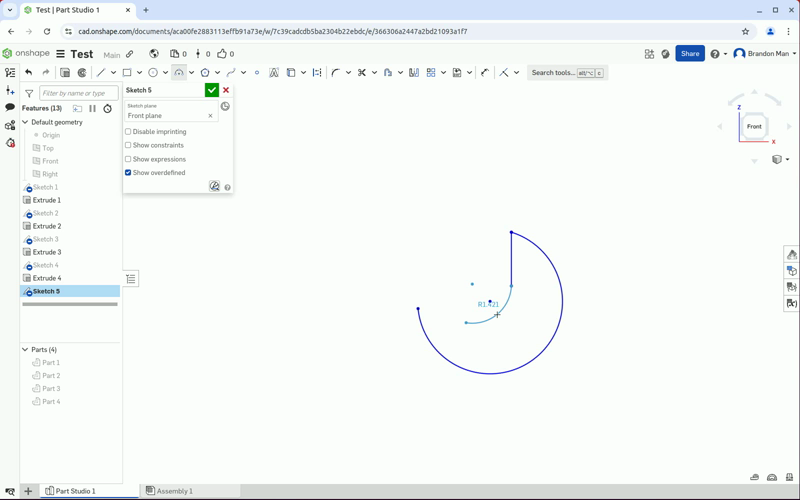
scroll(6)
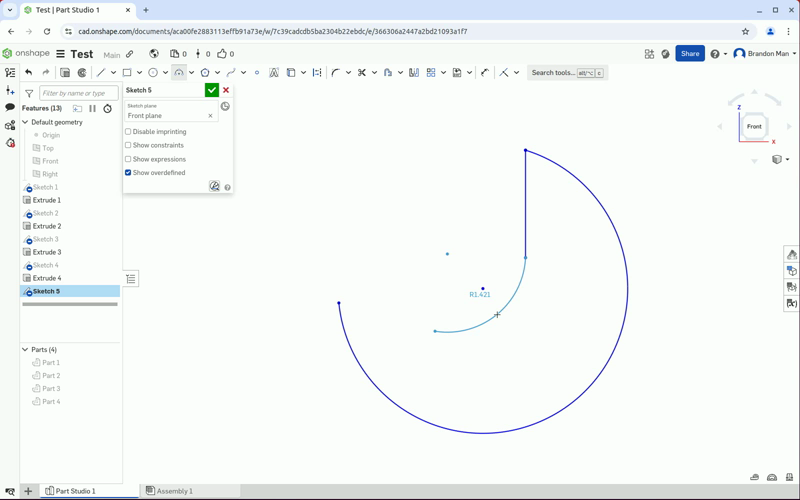
click(497, 314)
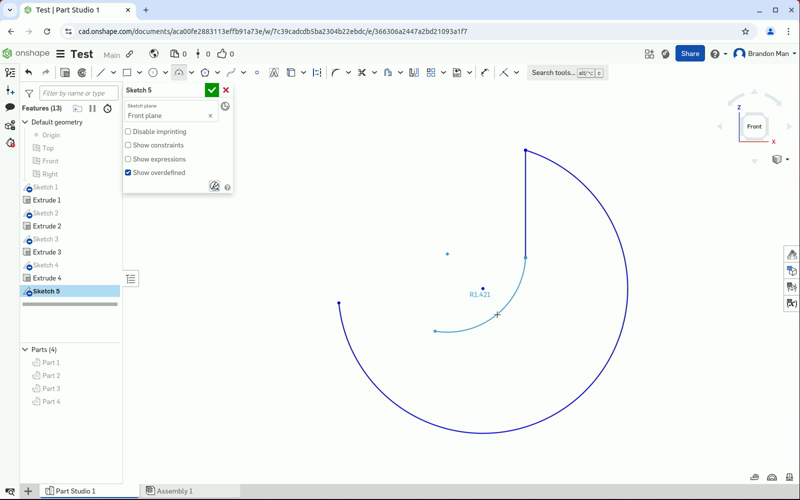
scroll(-6)
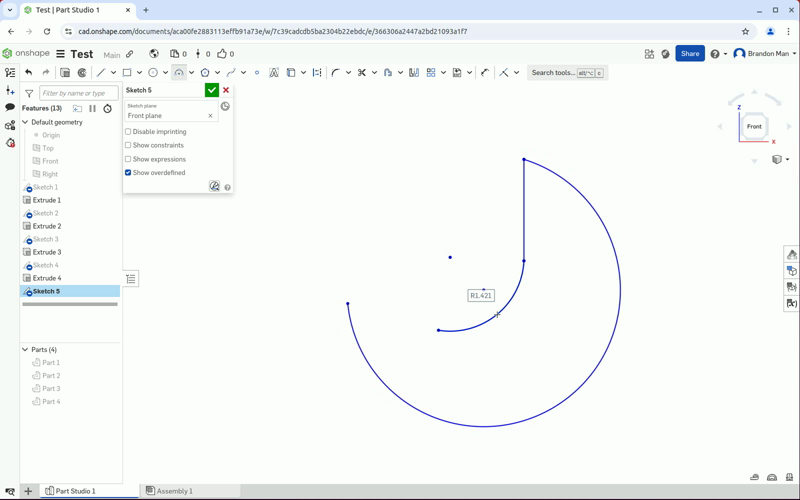
scroll(-6)
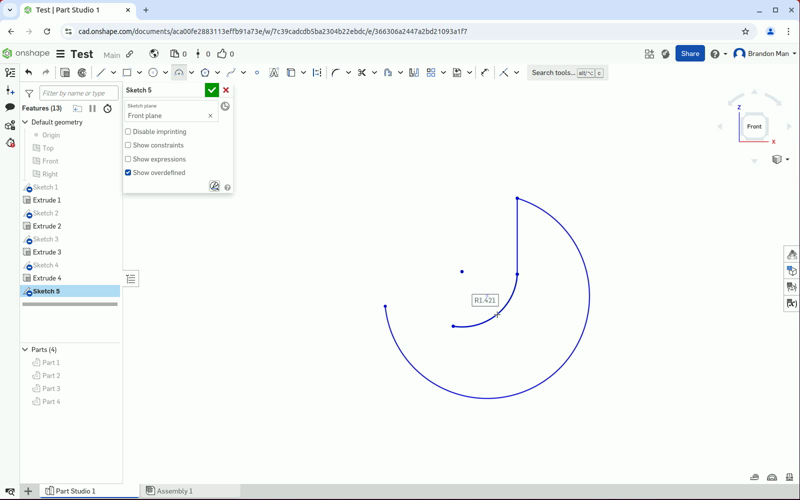
scroll(-6)
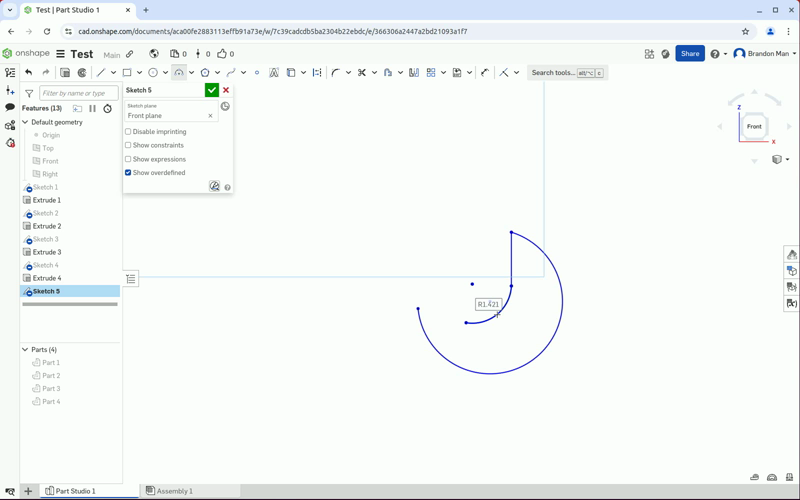
scroll(-6)
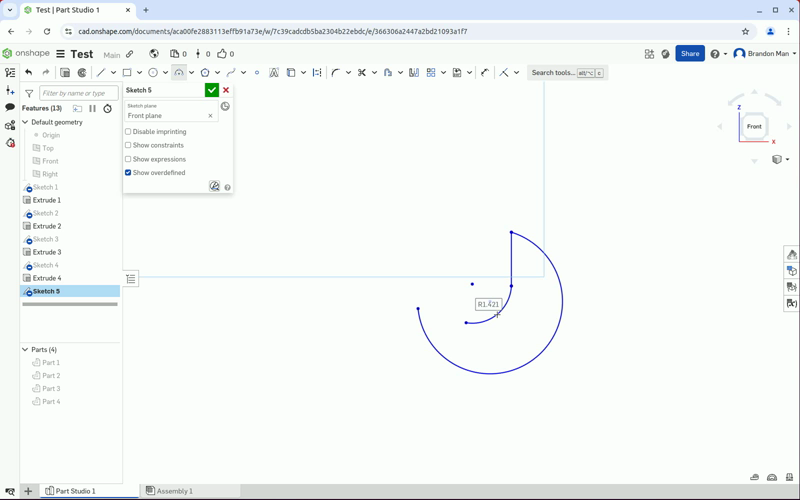
scroll(-6)
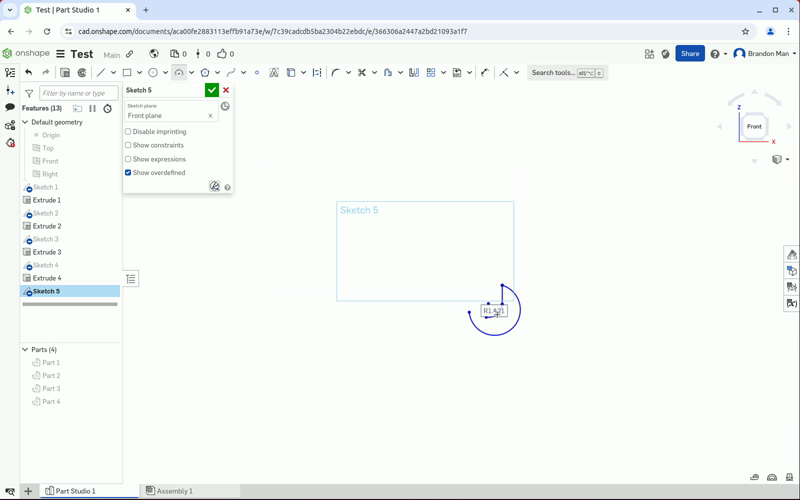
scroll(-6)
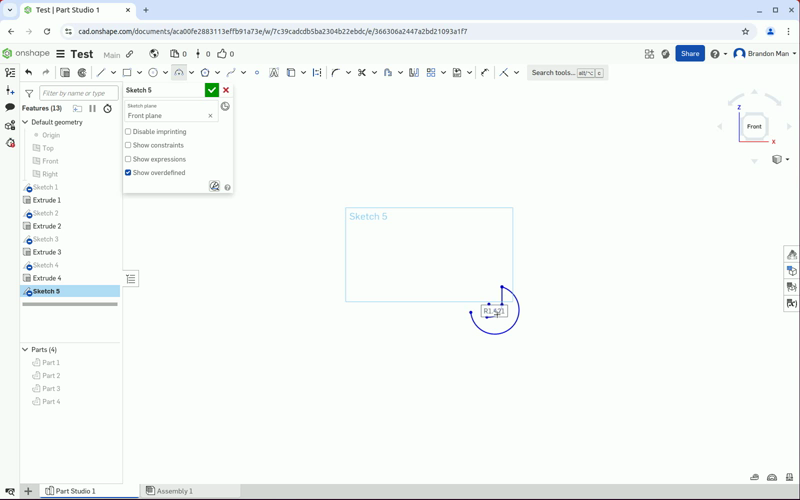
scroll(-6)
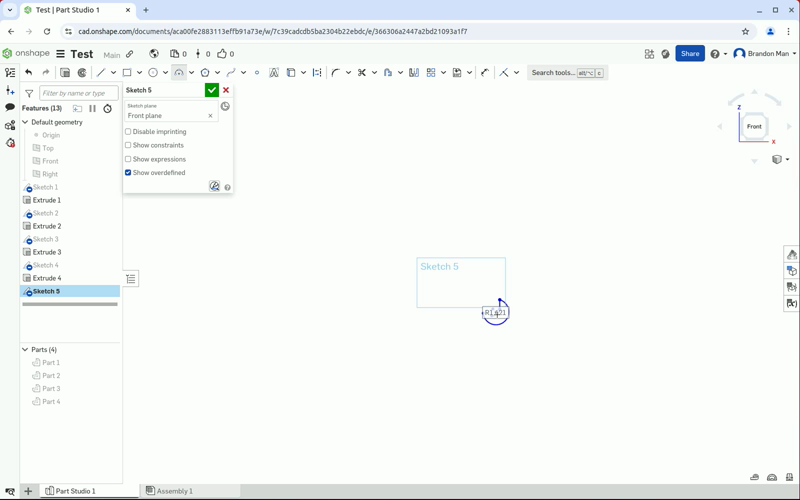
key_up(shift)
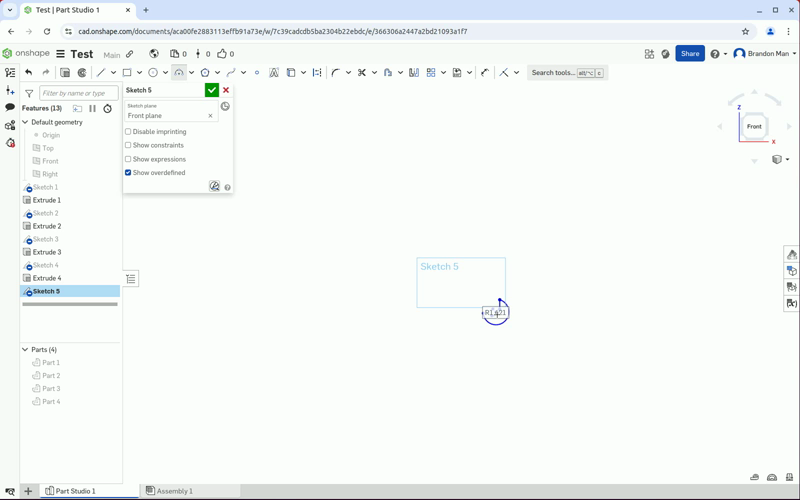
key(esc)
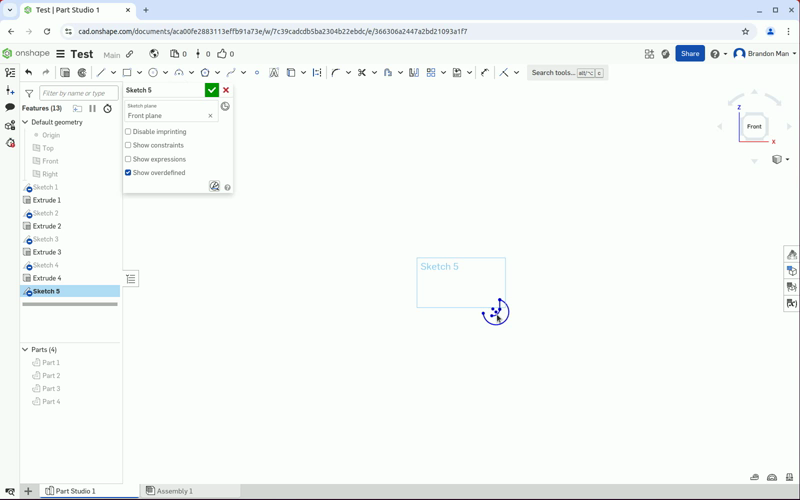
key(l)
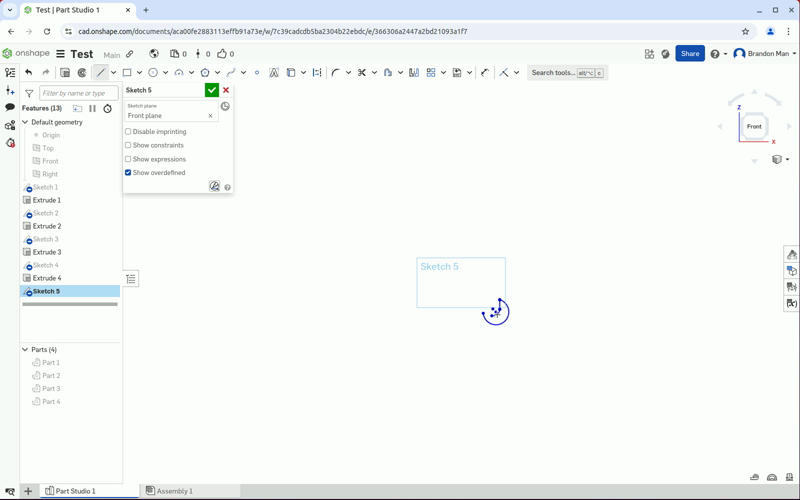
mouse_move(491, 315)
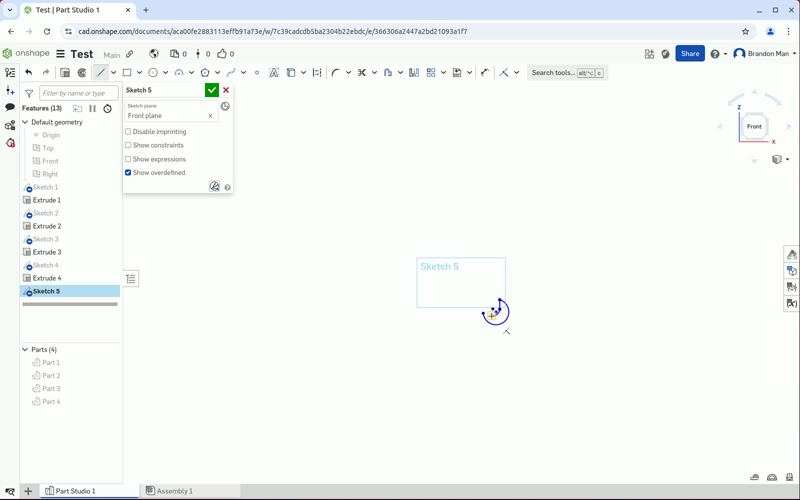
click(491, 315)
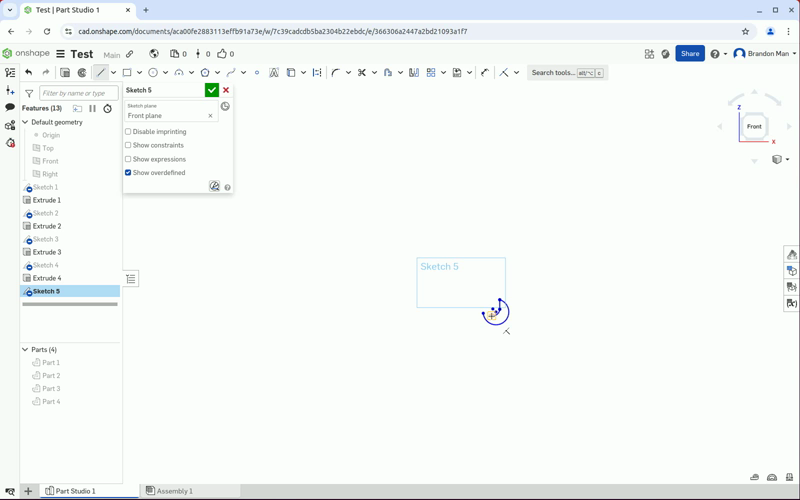
mouse_move(521, 315)
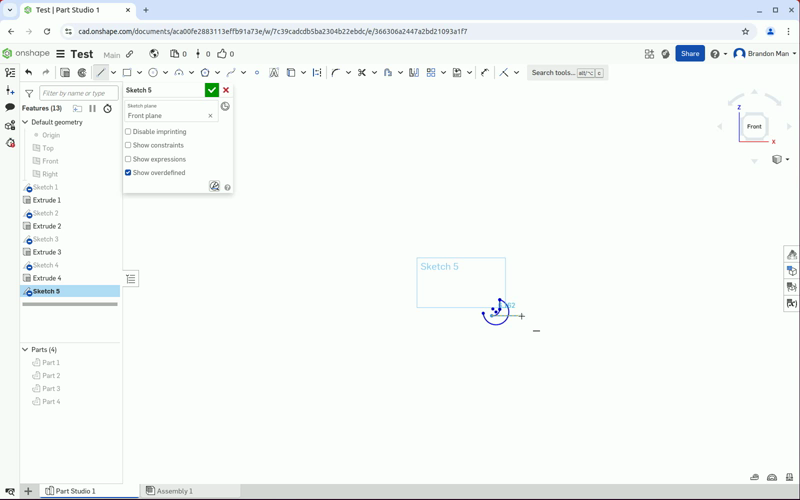
key_down(shift)
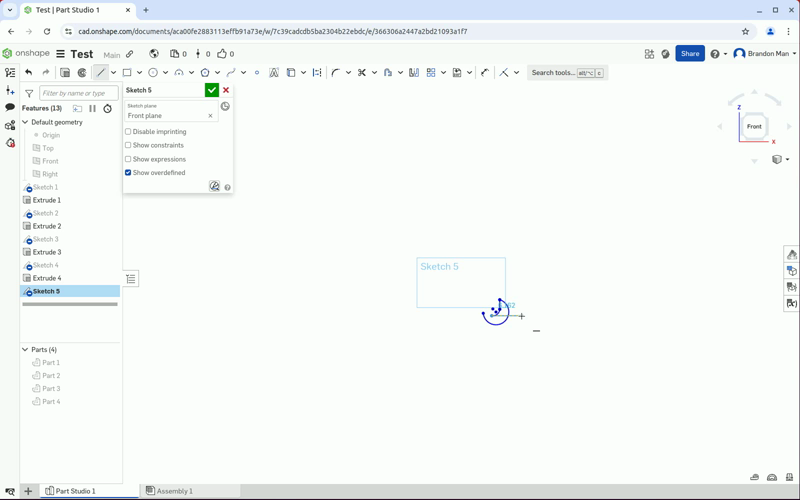
mouse_move(483, 313)
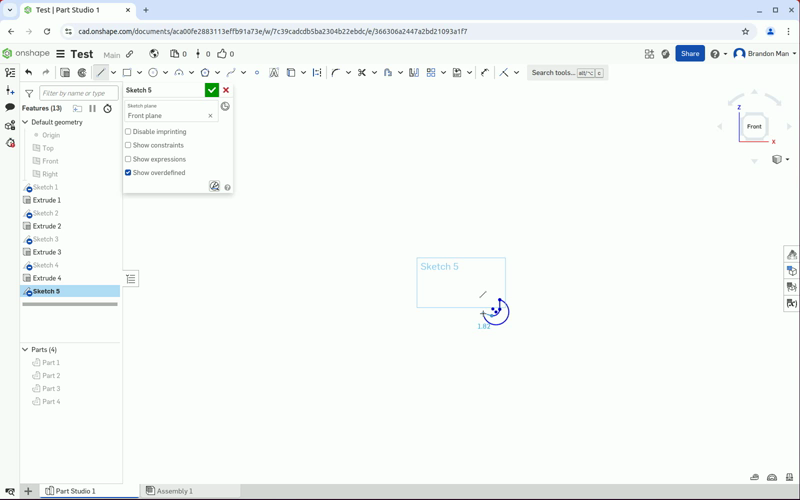
key_up(shift)
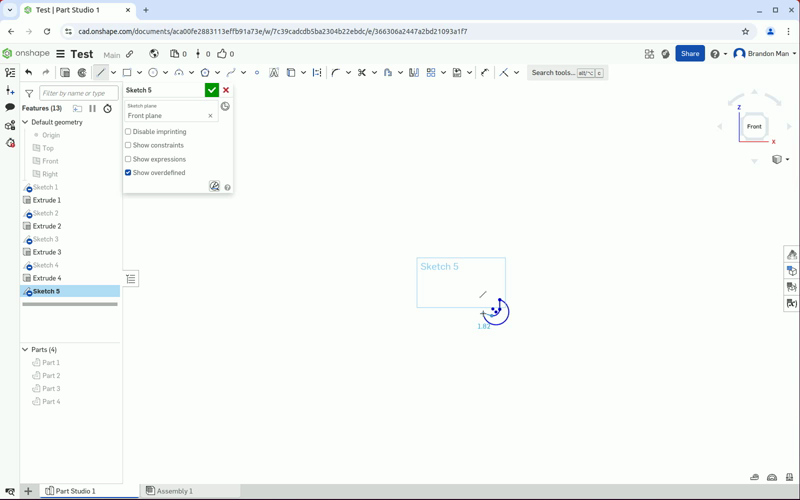
click(483, 313)
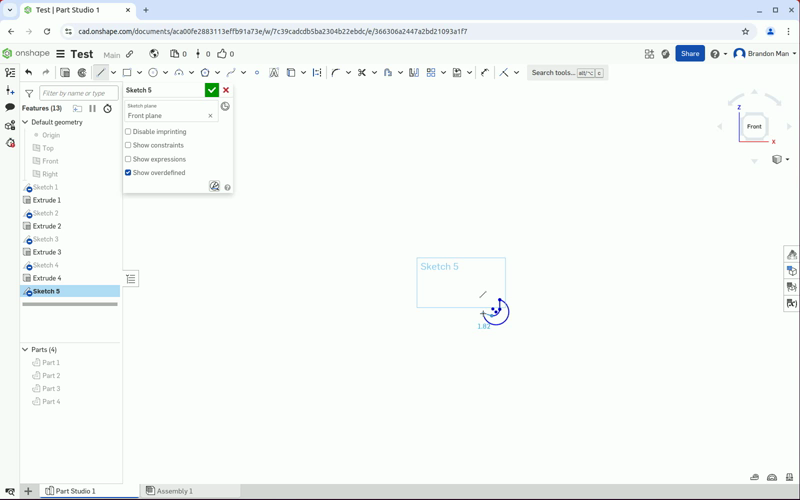
key(esc)
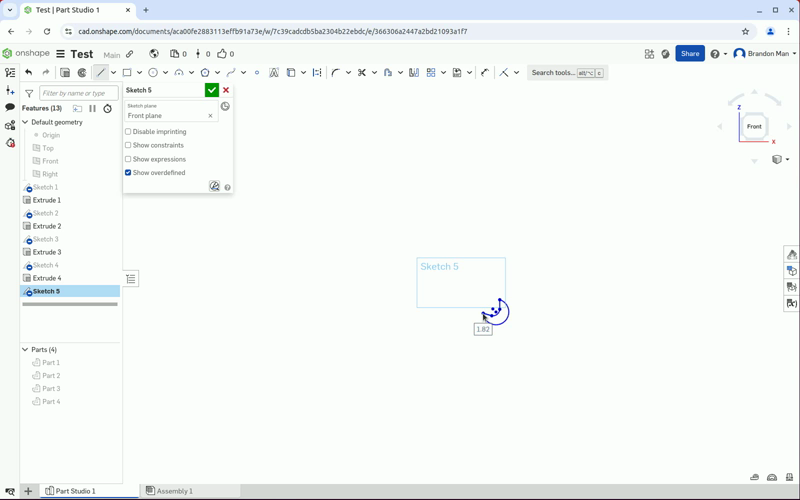
mouse_move(502, 314)
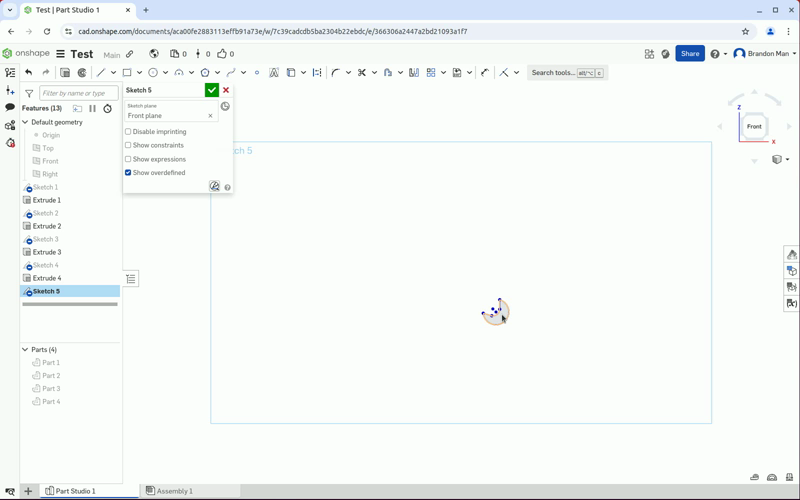
scroll(6)
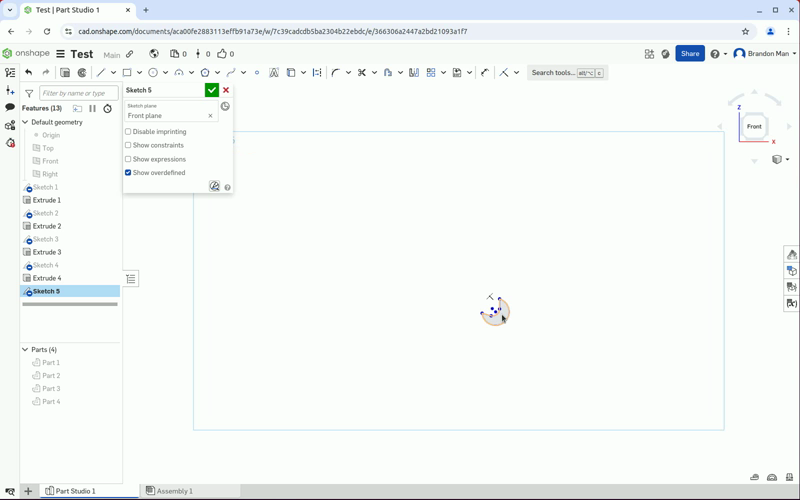
scroll(6)
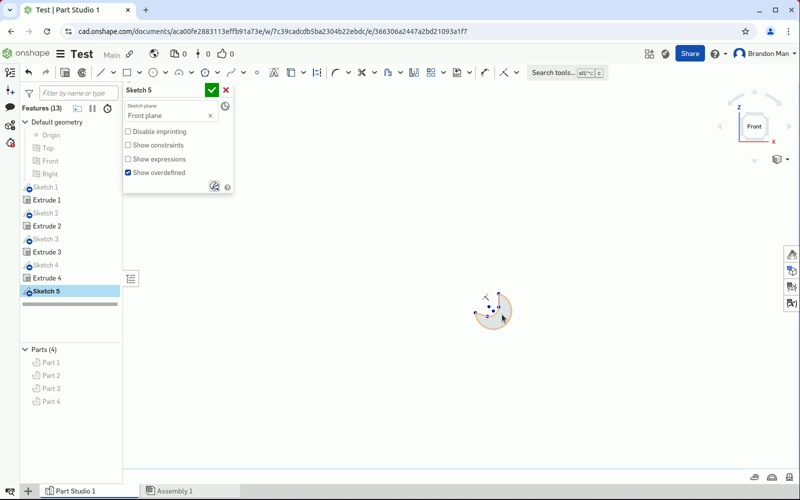
scroll(6)
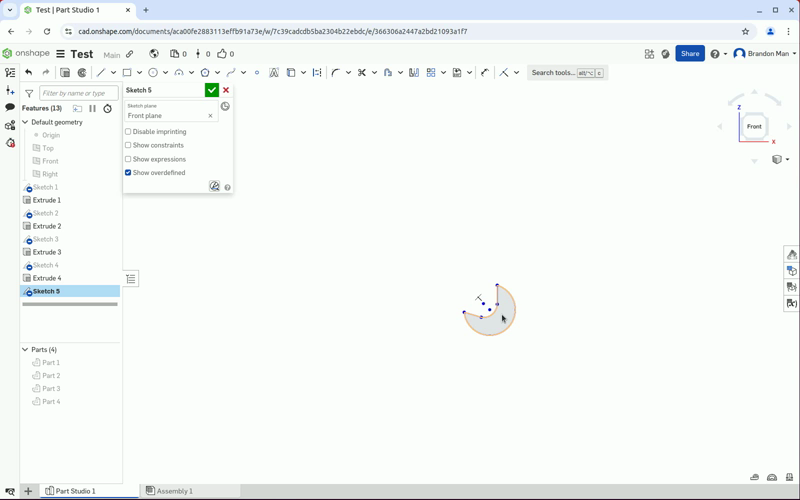
scroll(6)
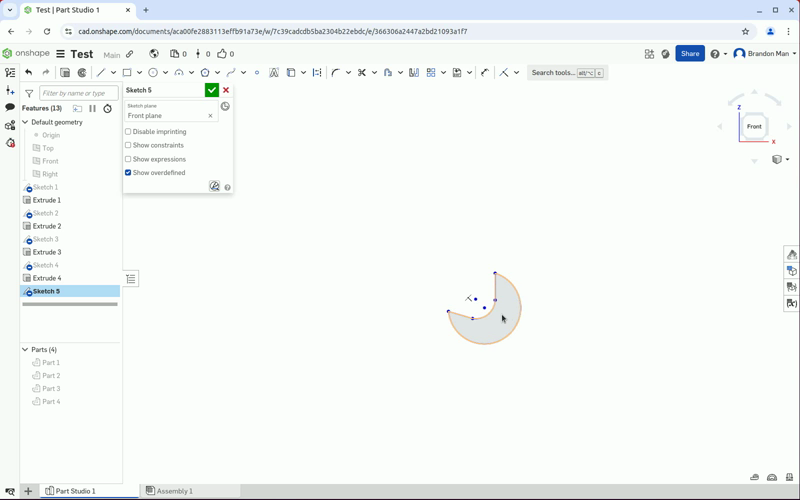
scroll(6)
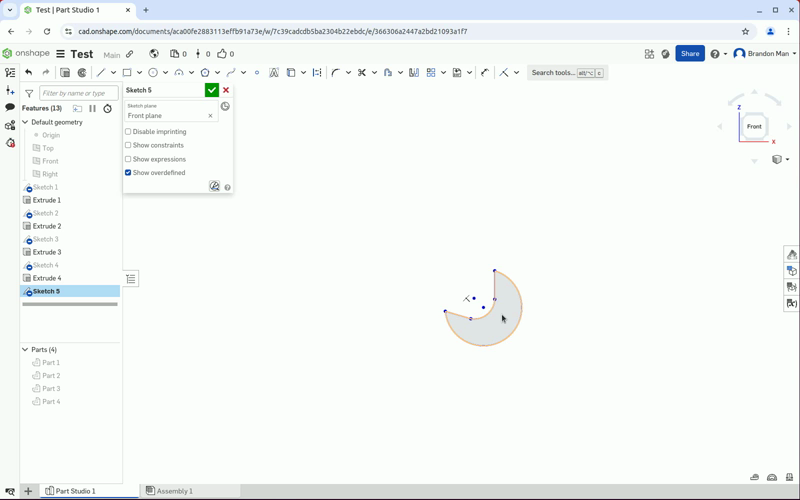
scroll(6)
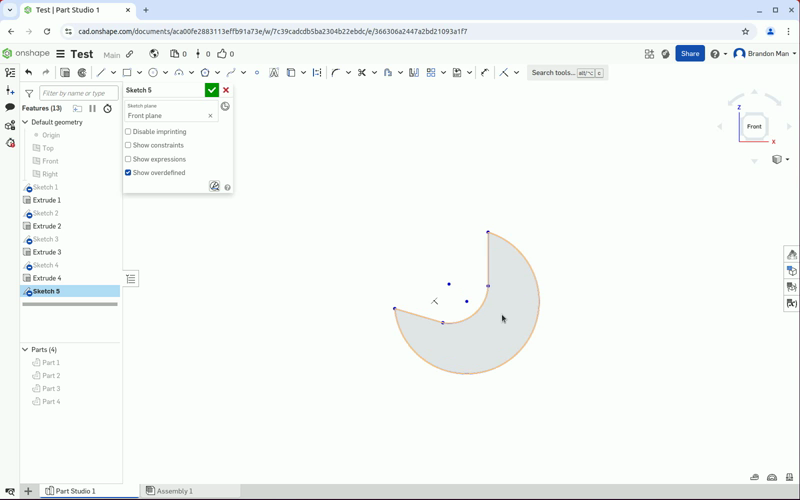
scroll(6)
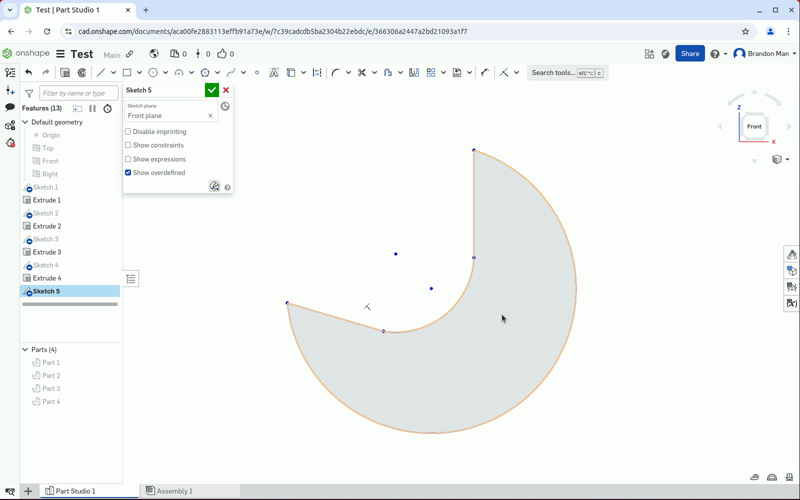
click(502, 314)
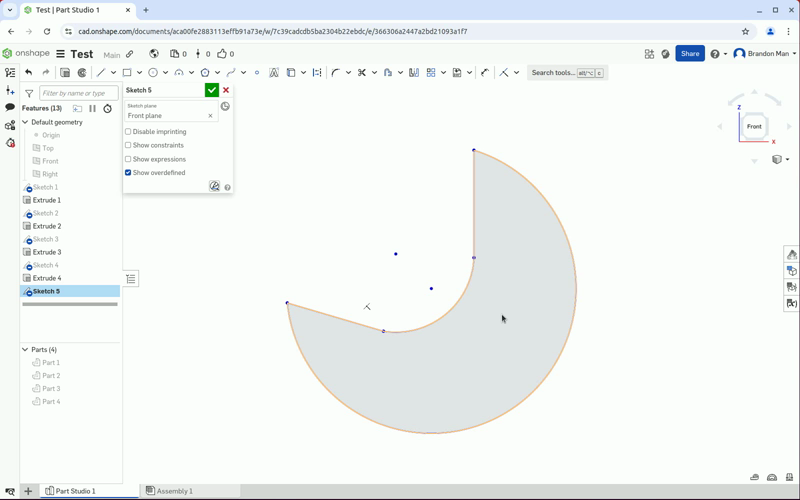
scroll(-6)
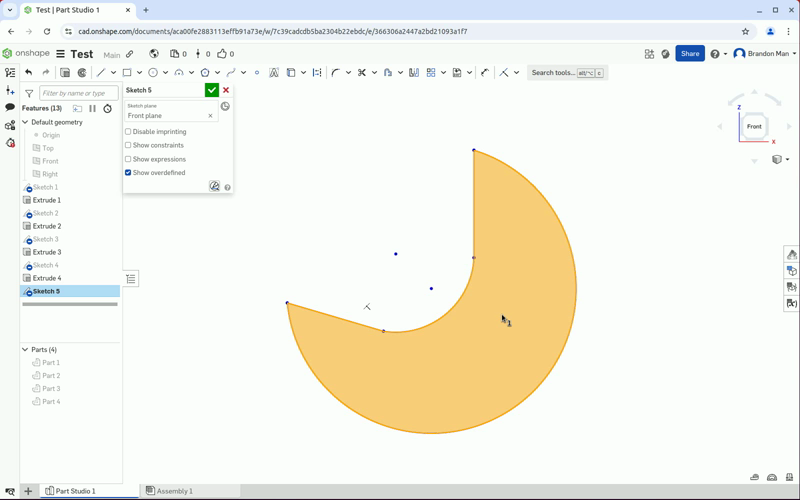
scroll(-6)
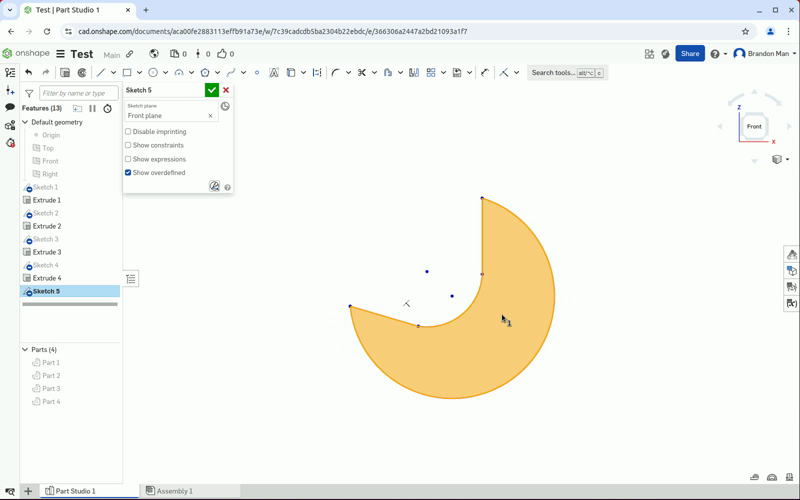
scroll(-6)
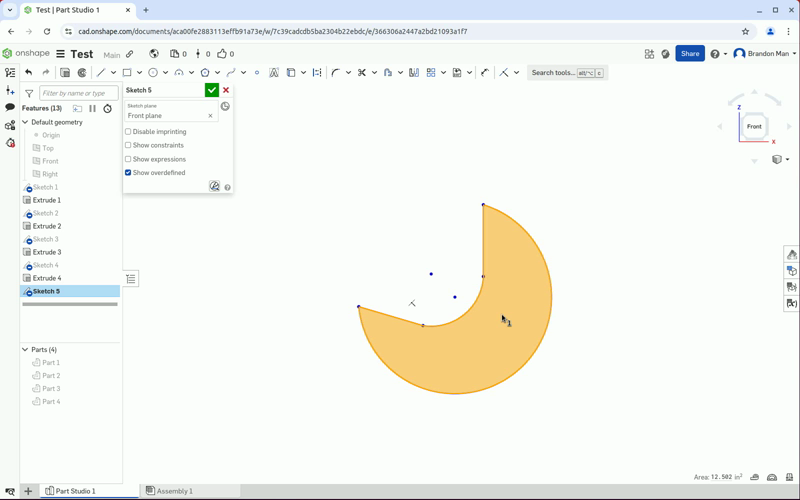
scroll(-6)
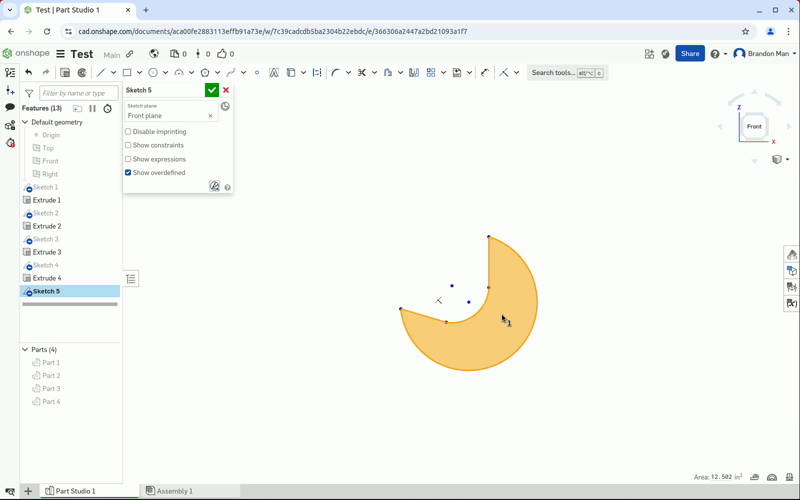
scroll(-6)
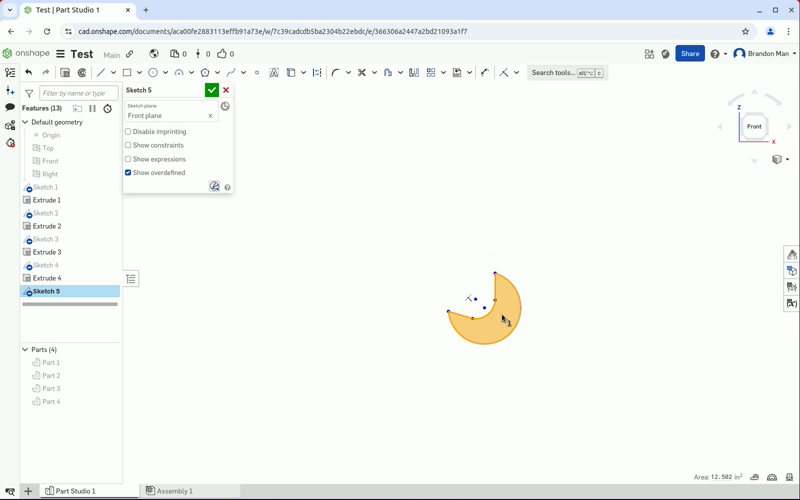
scroll(-6)
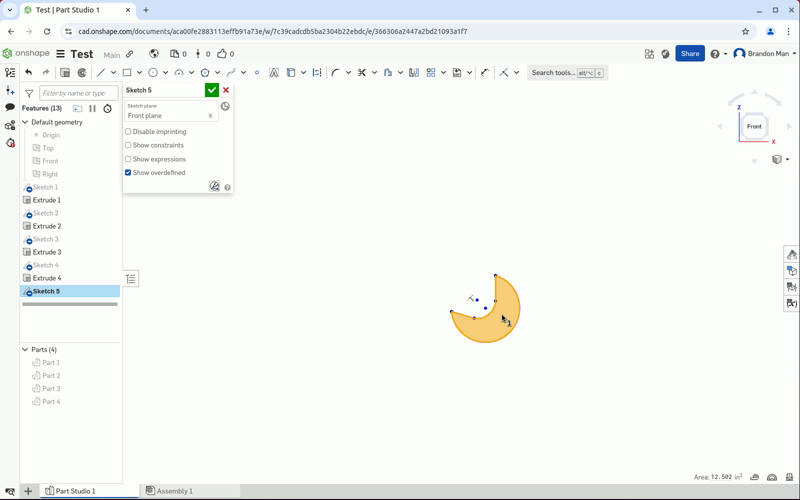
scroll(-6)
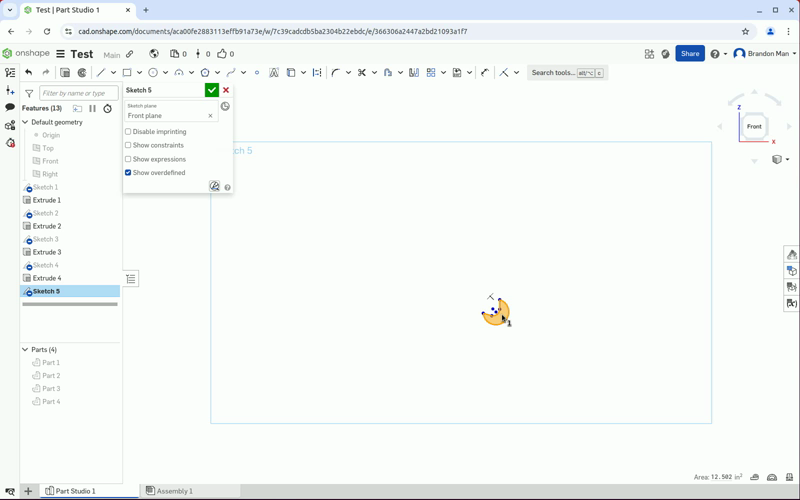
mouse_move(73, 352)
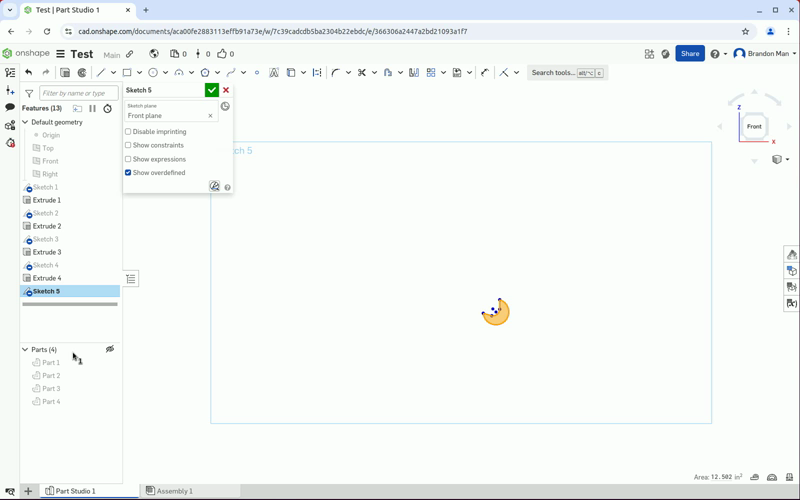
key(shift+y)
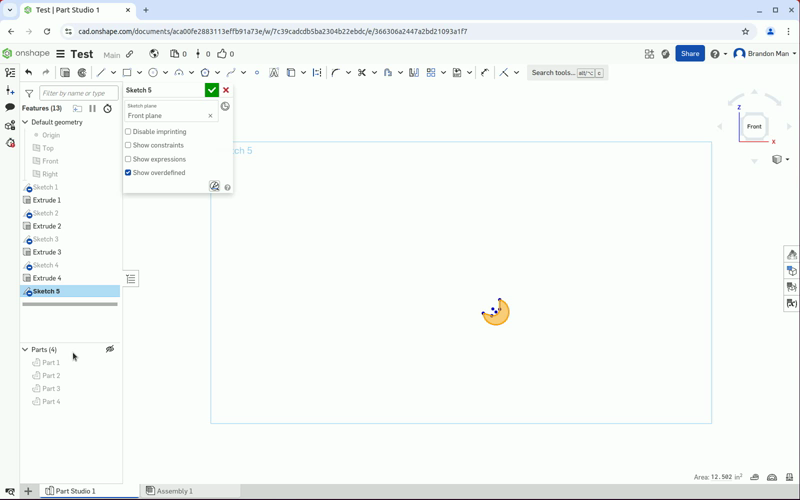
key(shift+e)
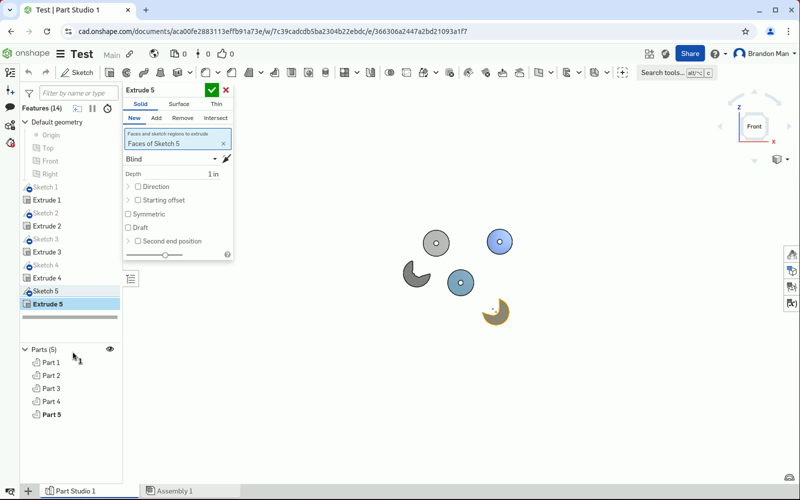
mouse_move(143, 106)
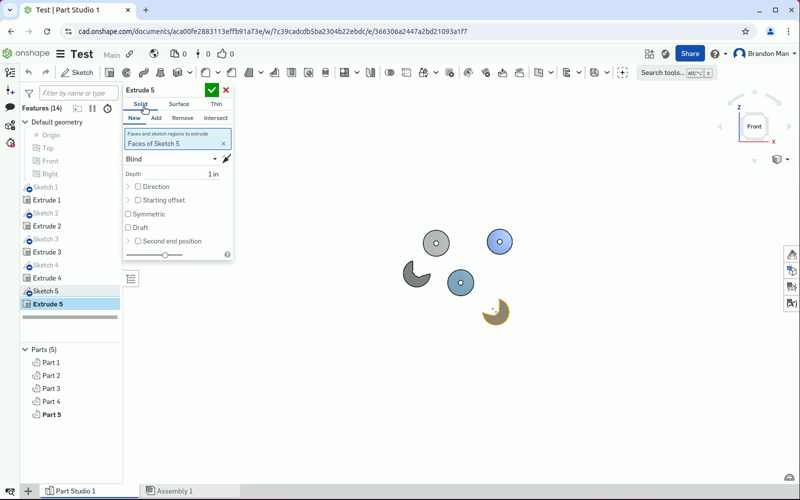
click(143, 106)
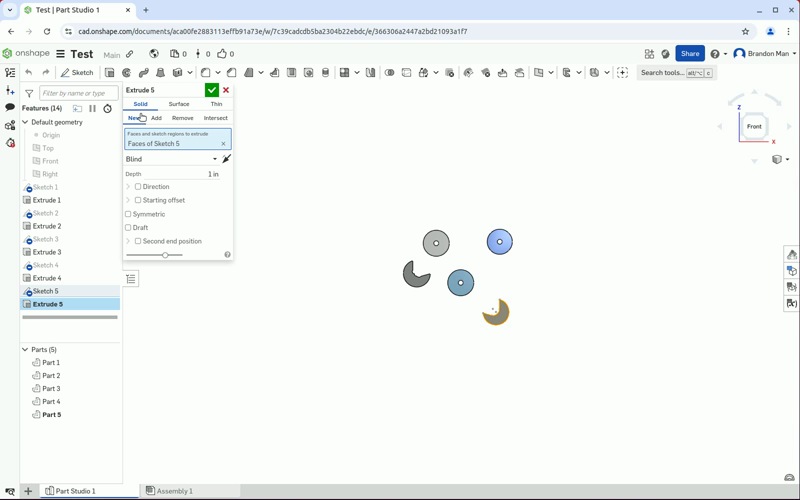
mouse_move(137, 120)
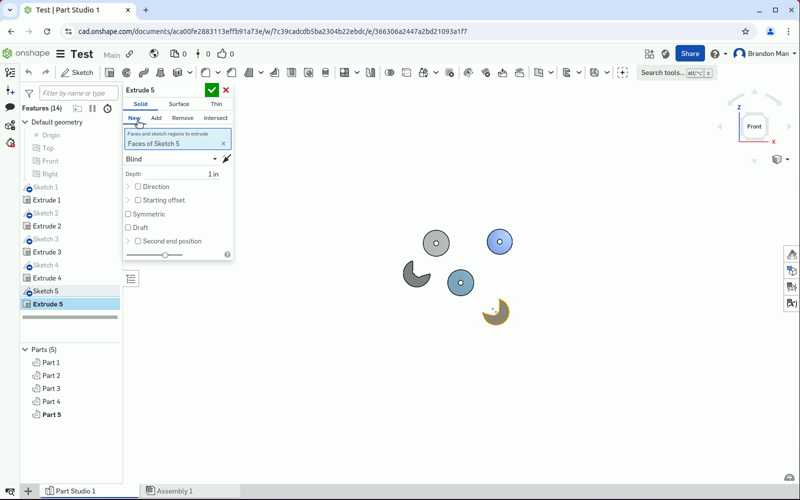
click(137, 120)
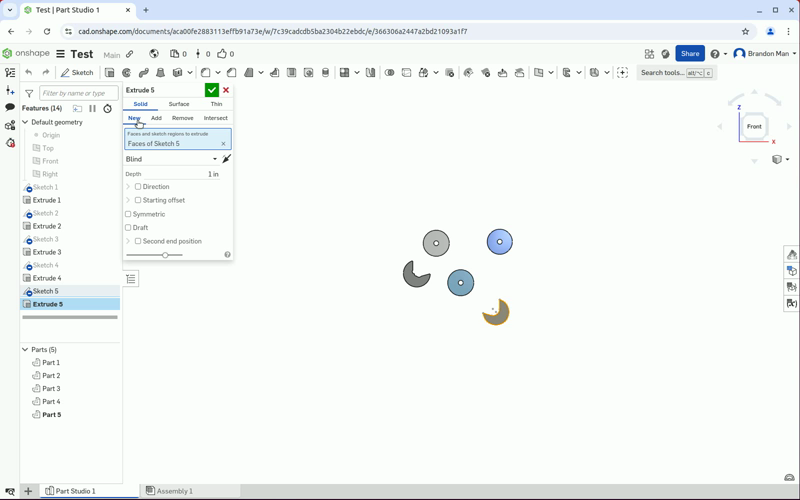
key(tab, 4)
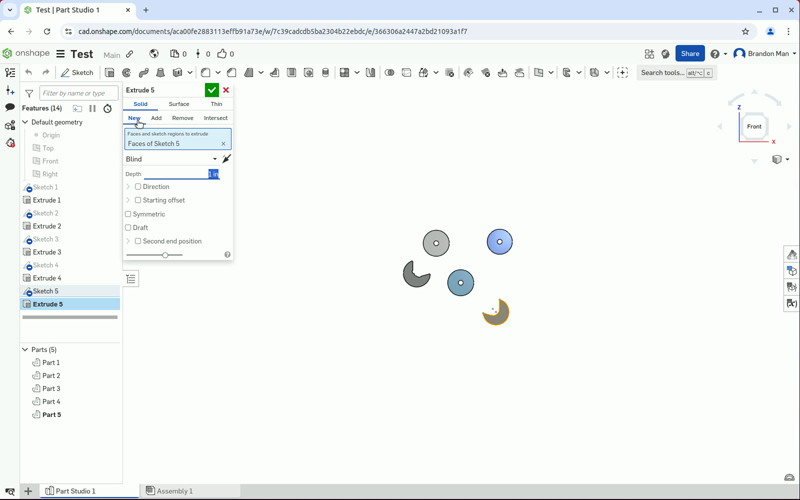
text(1.444)
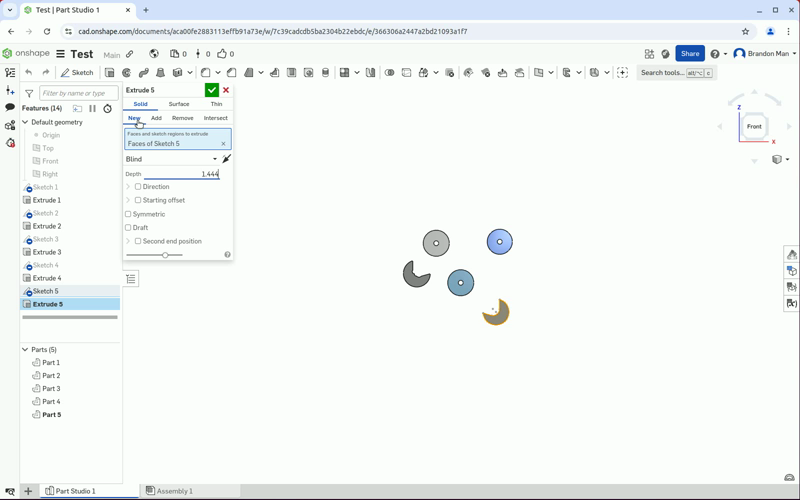
key(enter)
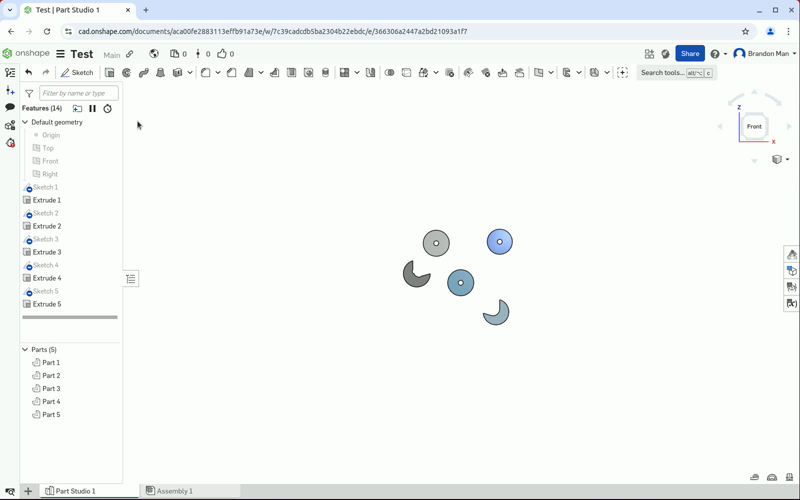
key(shift+h)
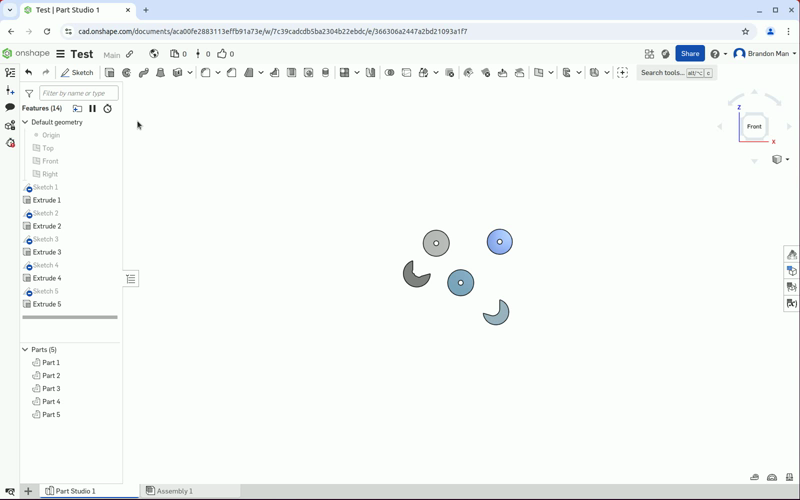
key(shift+h)
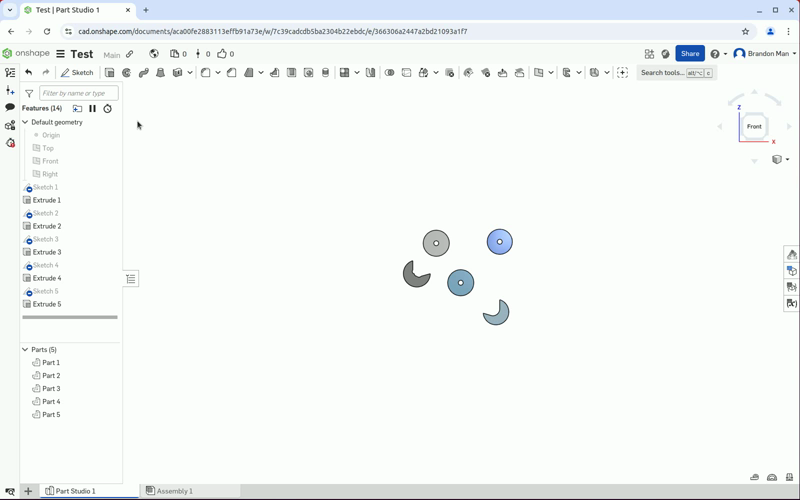
mouse_move(73, 189)
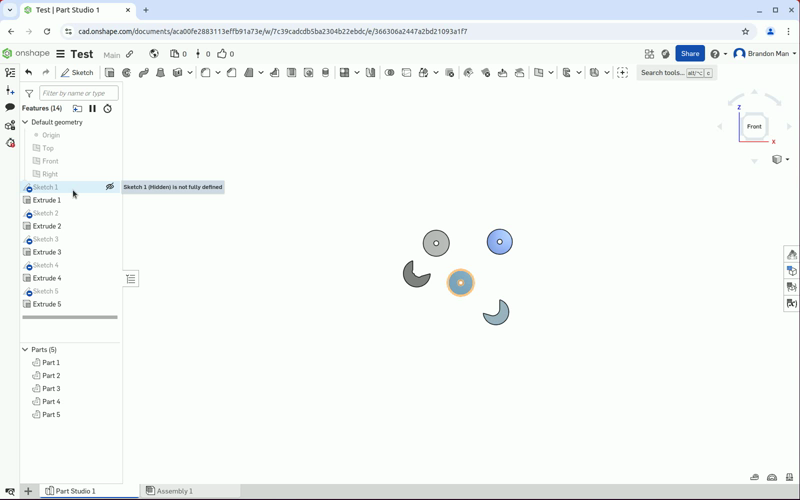
click(73, 189)
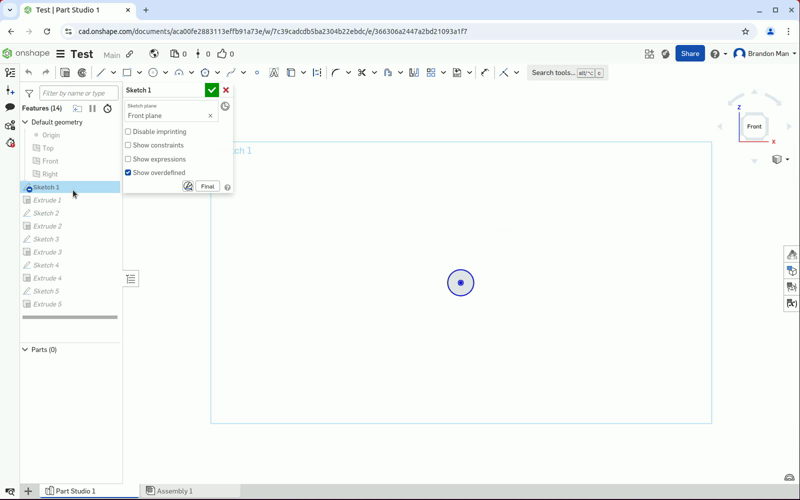
mouse_move(229, 92)
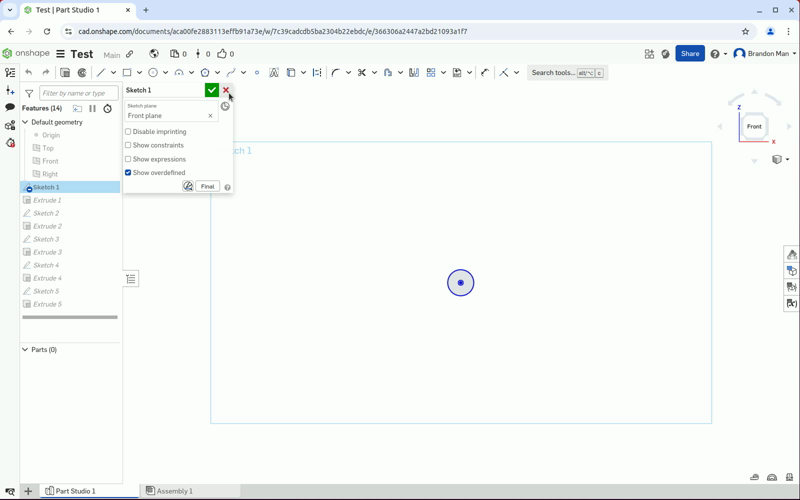
click(229, 92)
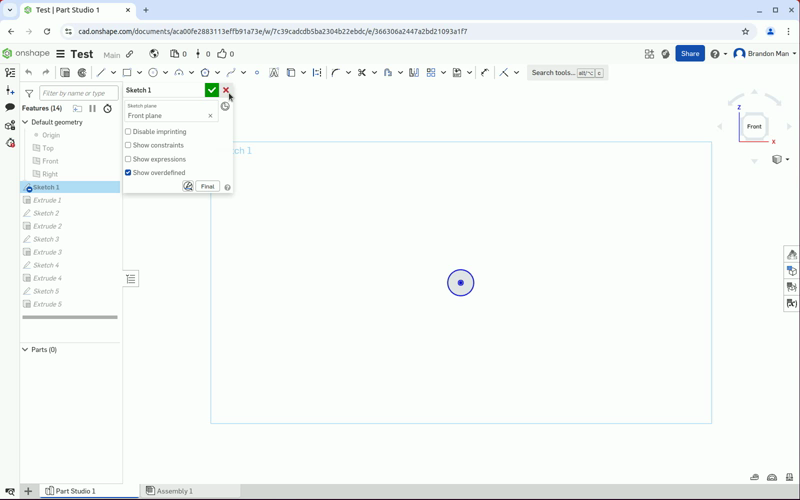
key(shift+s)
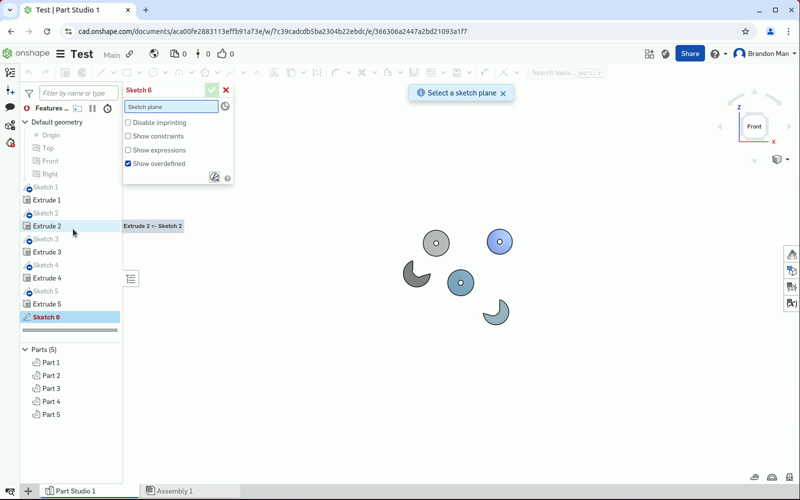
scroll(3)
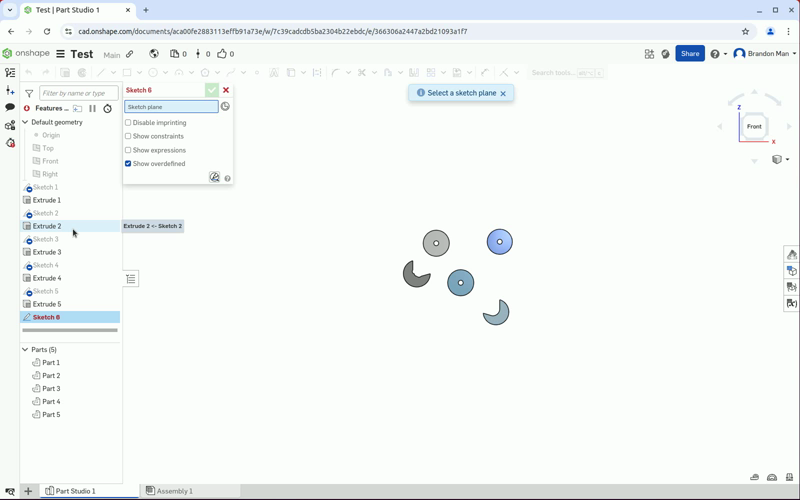
mouse_move(73, 163)
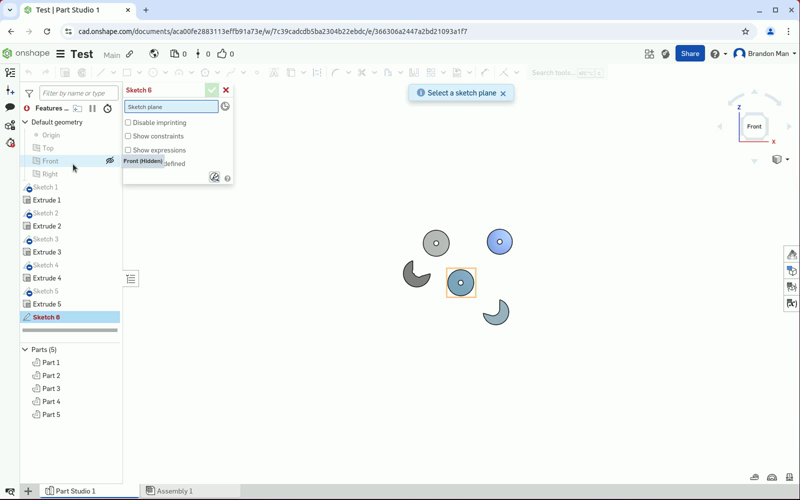
click(73, 163)
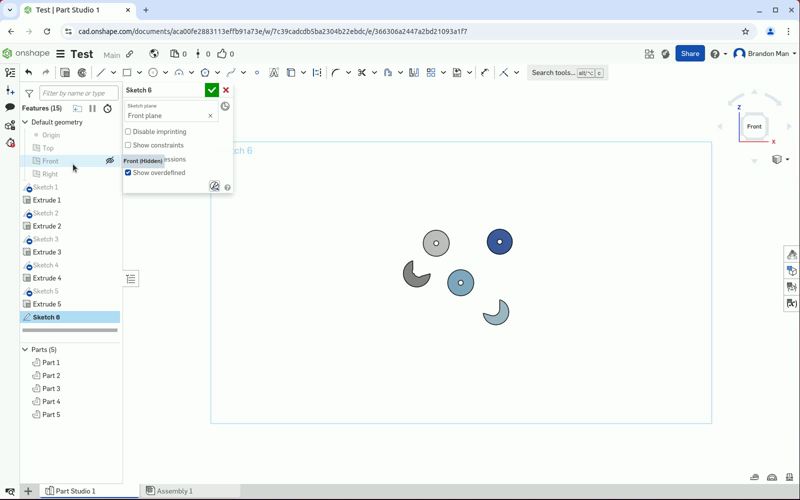
mouse_move(73, 352)
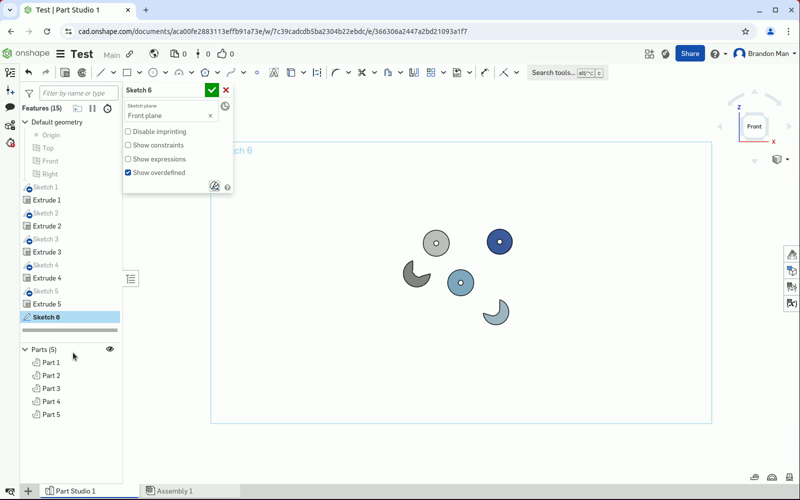
key(y)
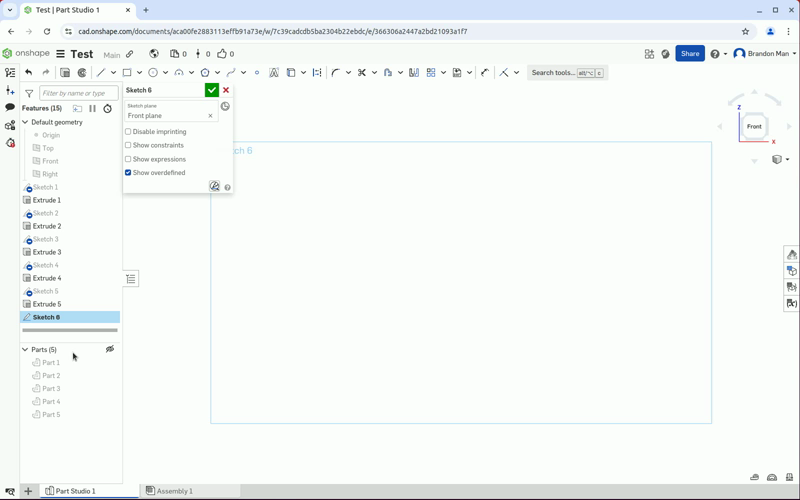
key(c)
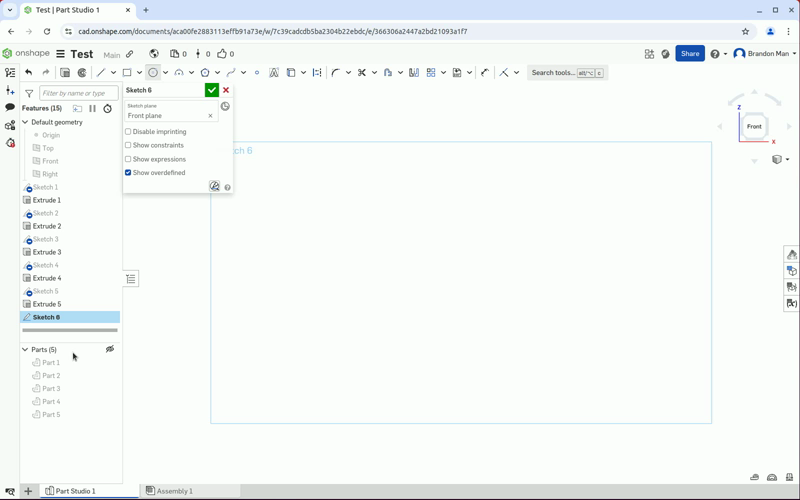
key_down(shift)
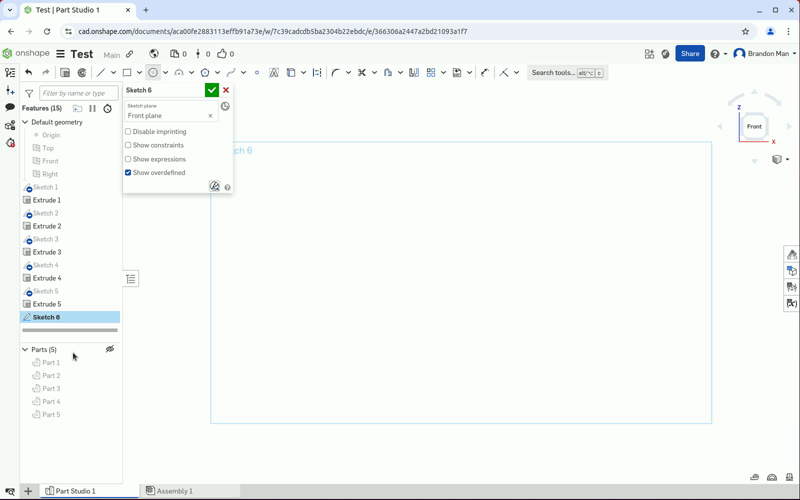
mouse_move(470, 238)
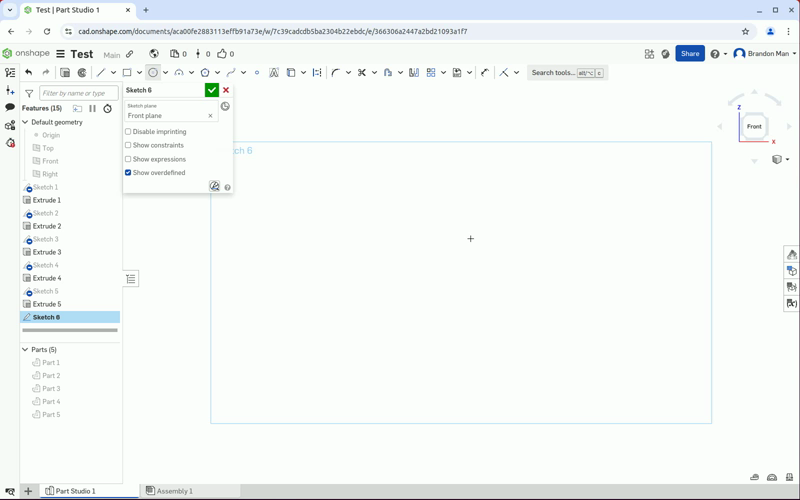
click(470, 238)
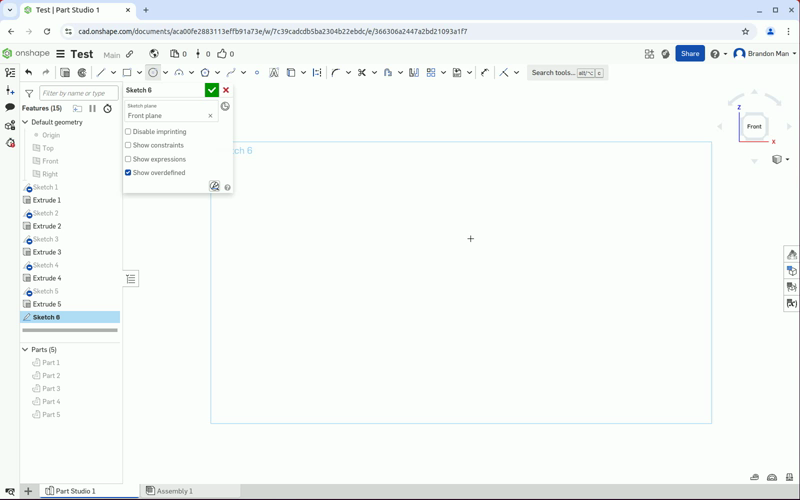
key_up(shift)
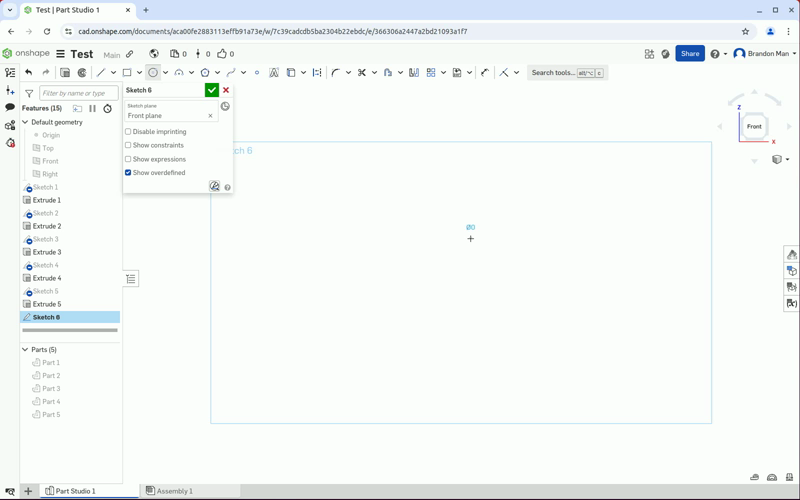
mouse_move(473, 238)
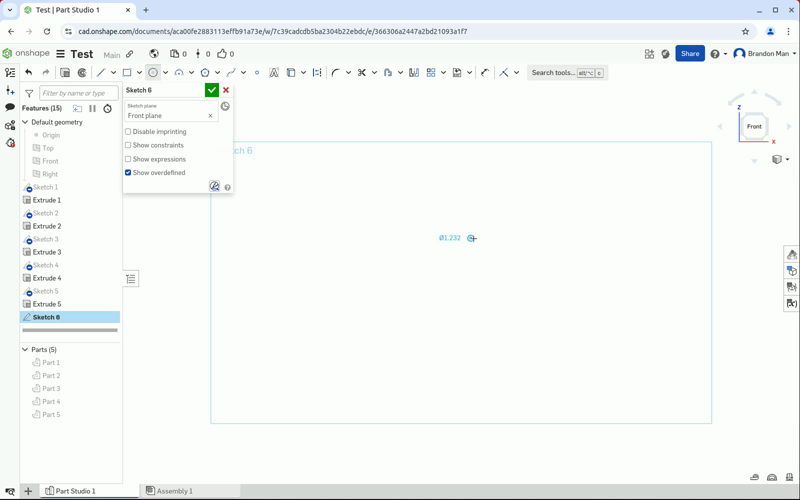
click(473, 238)
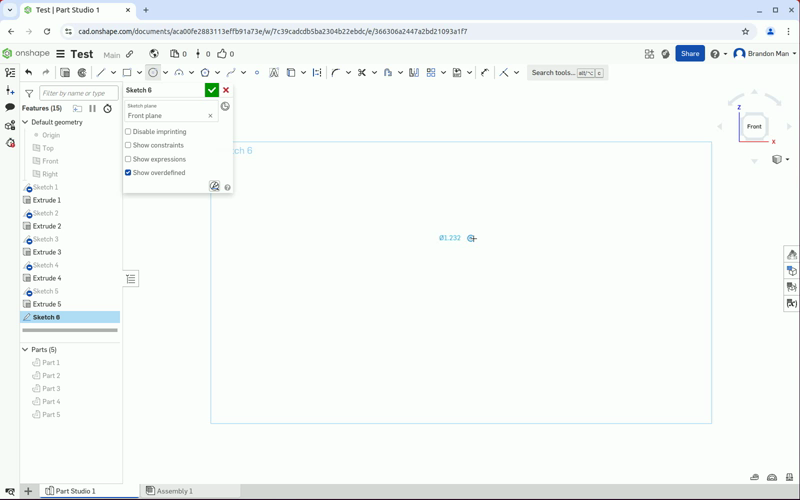
key(esc)
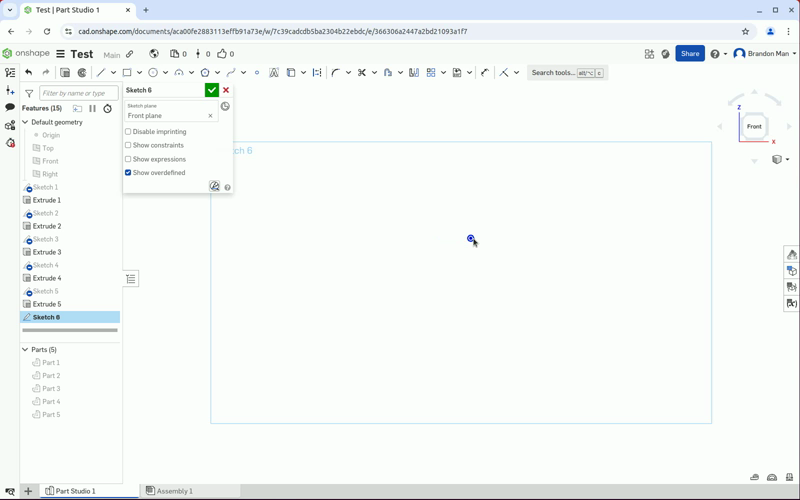
mouse_move(471, 235)
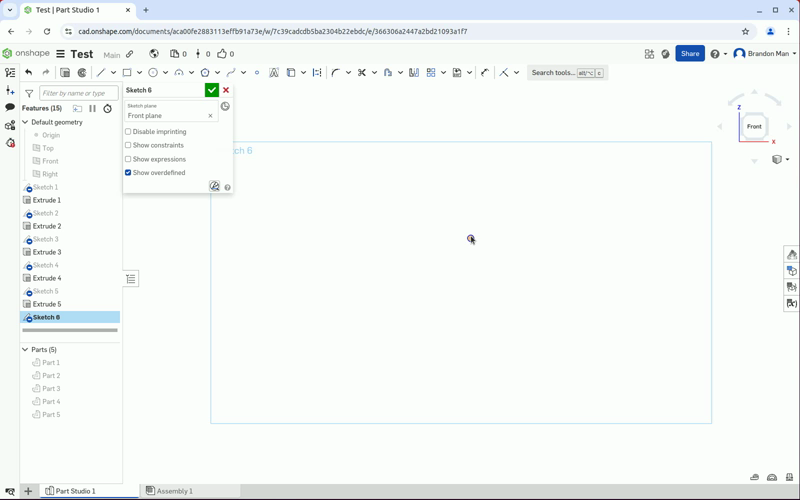
scroll(6)
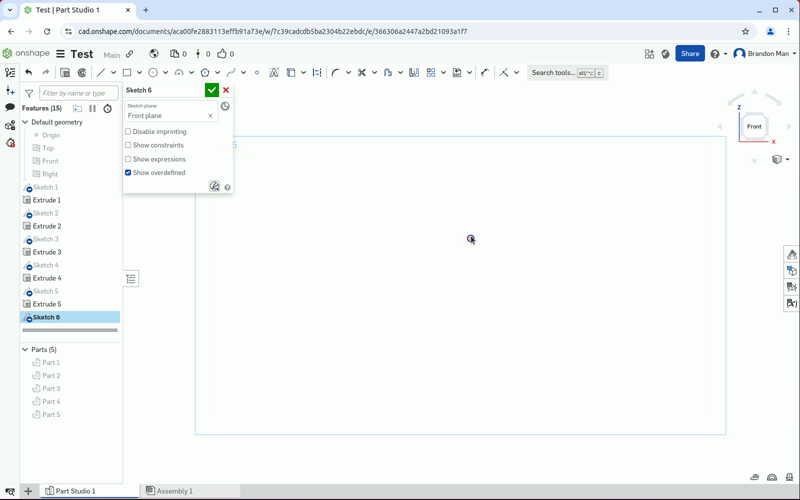
scroll(6)
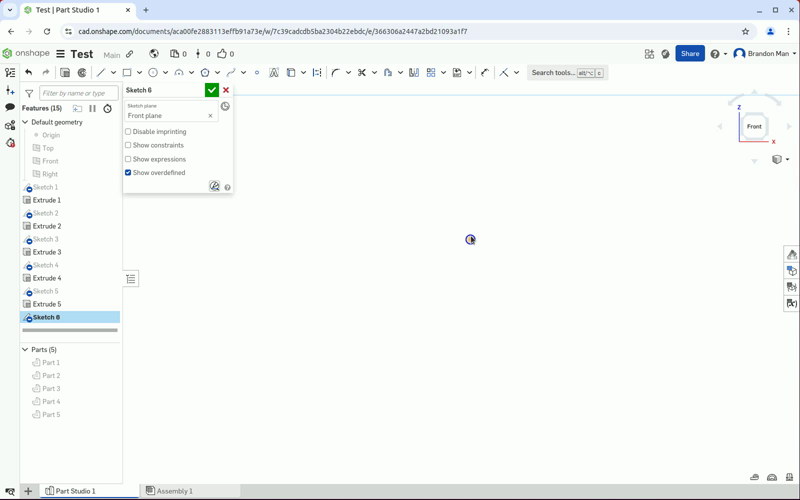
scroll(6)
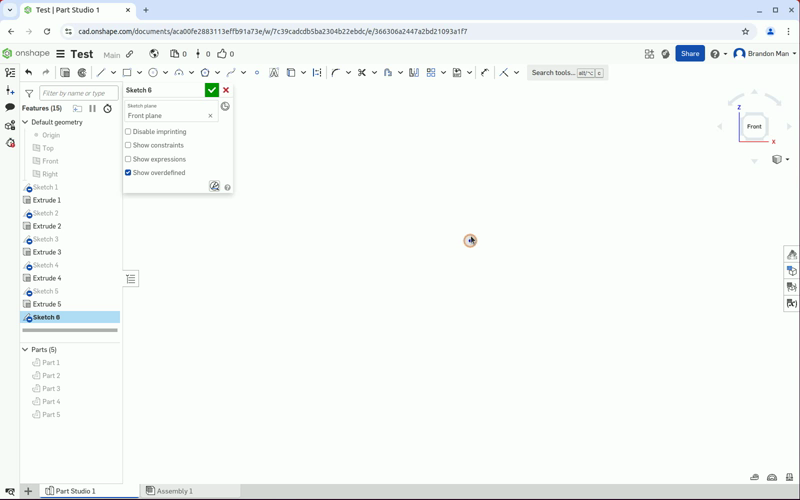
scroll(6)
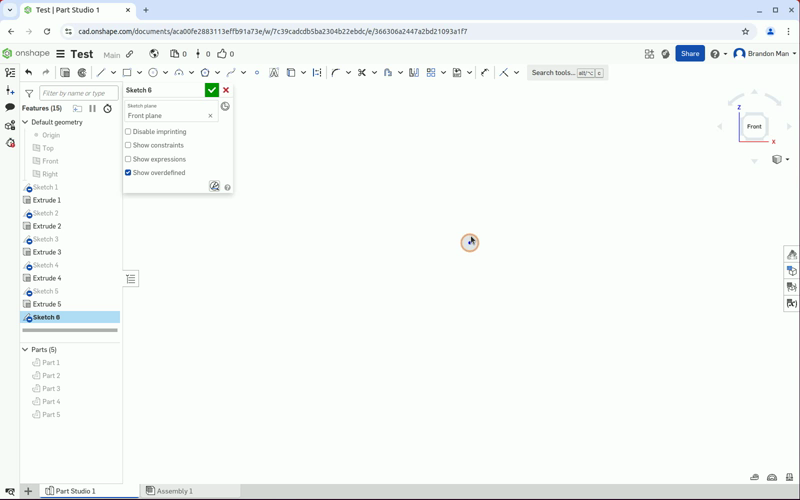
scroll(6)
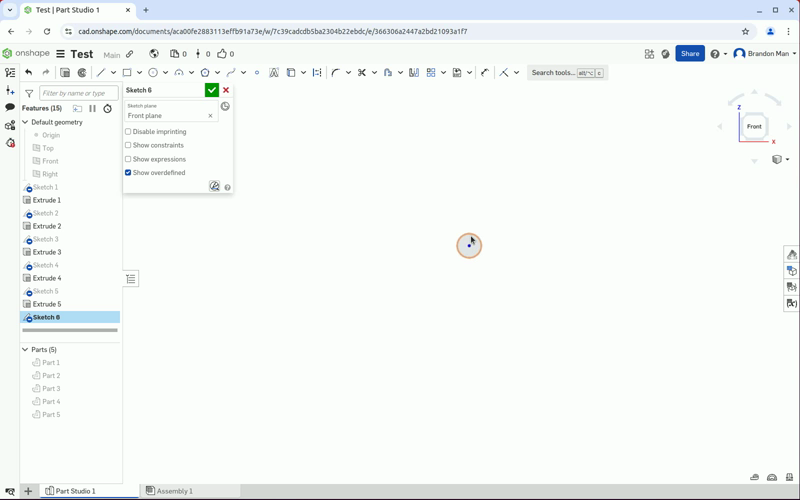
scroll(6)
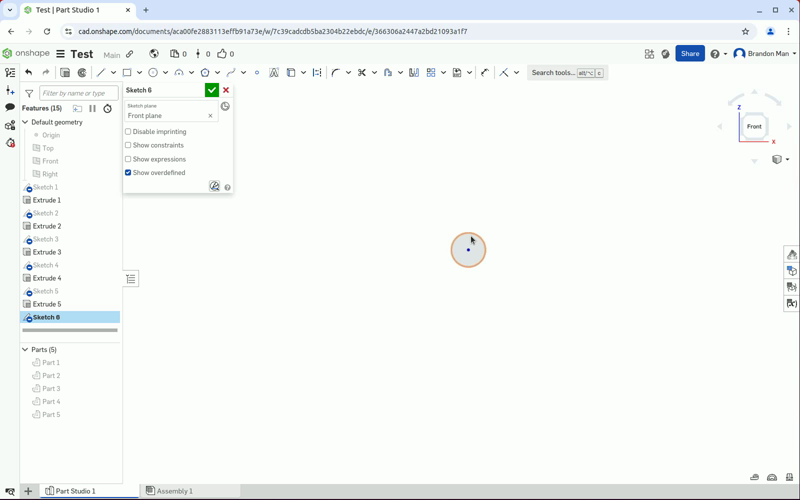
scroll(6)
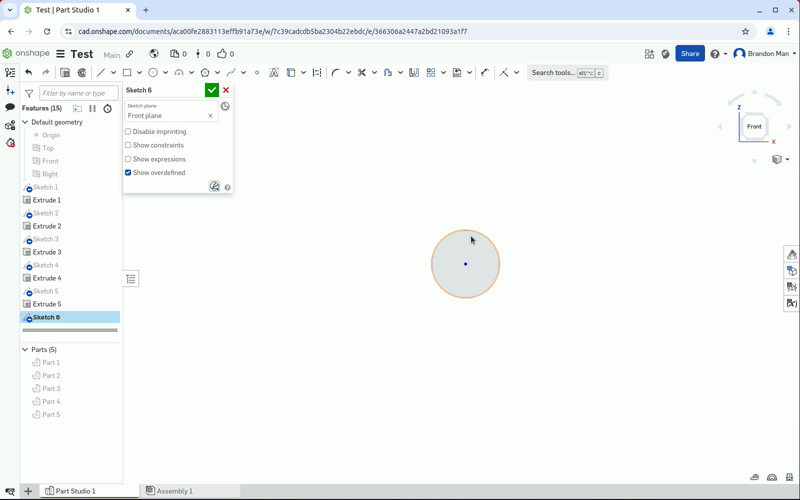
click(471, 235)
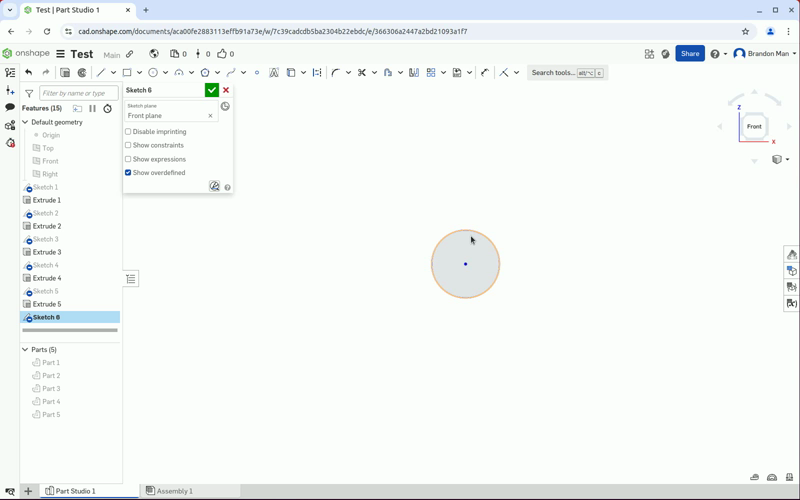
scroll(-6)
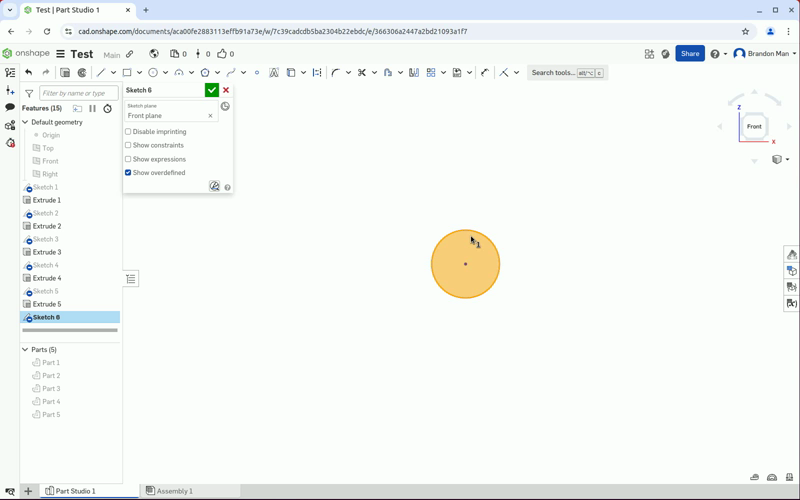
scroll(-6)
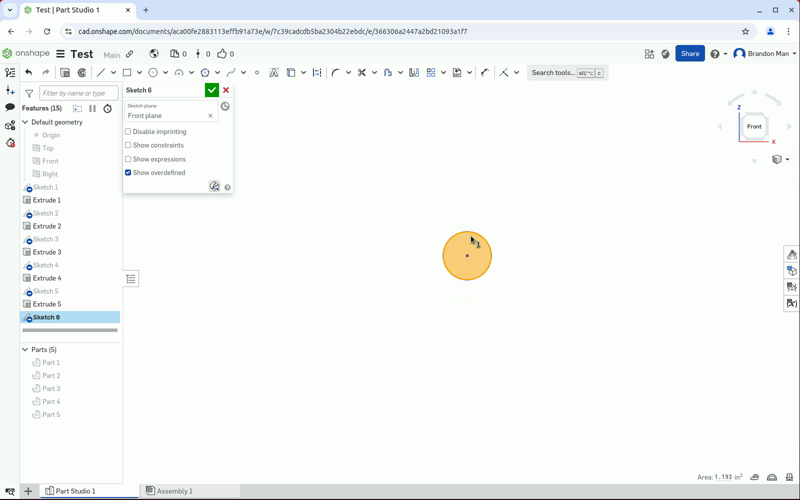
scroll(-6)
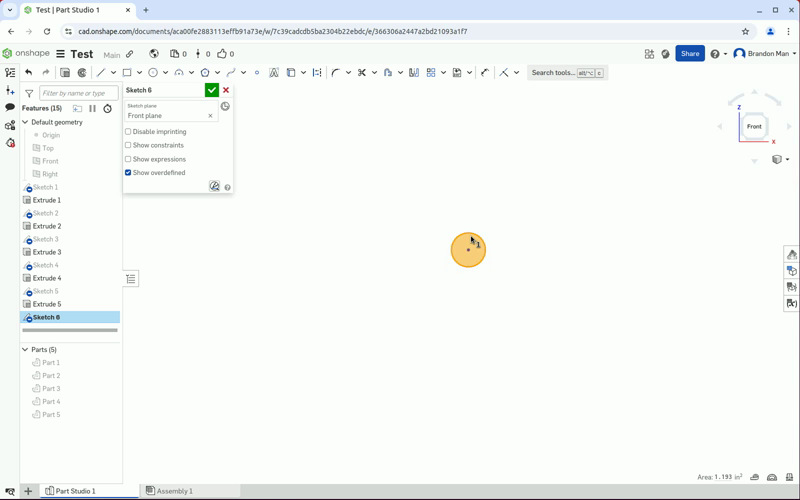
scroll(-6)
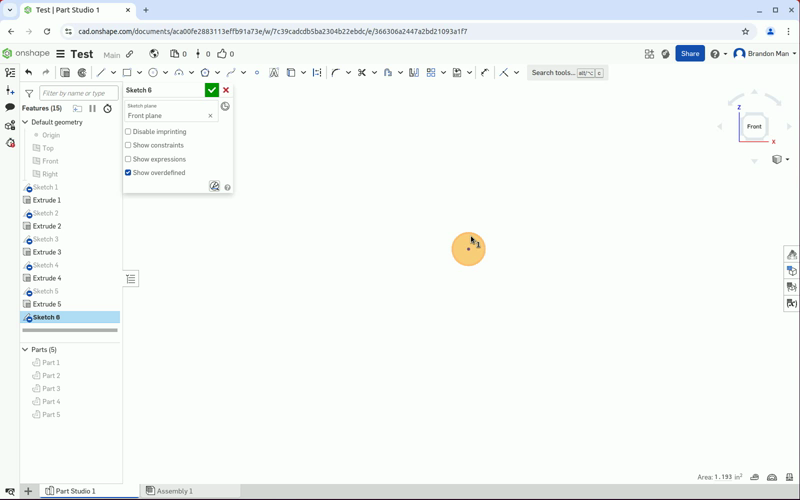
scroll(-6)
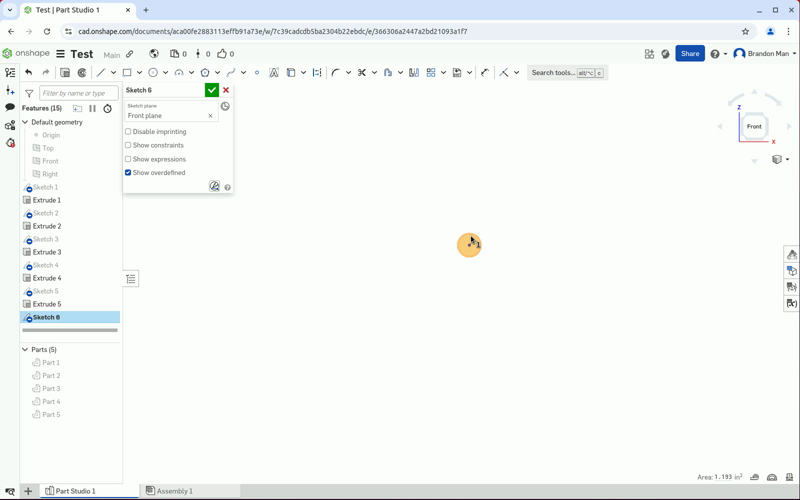
scroll(-6)
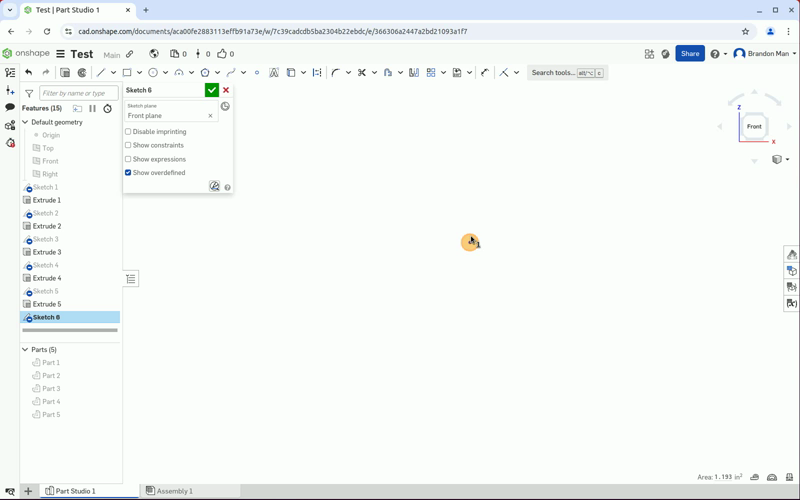
scroll(-6)
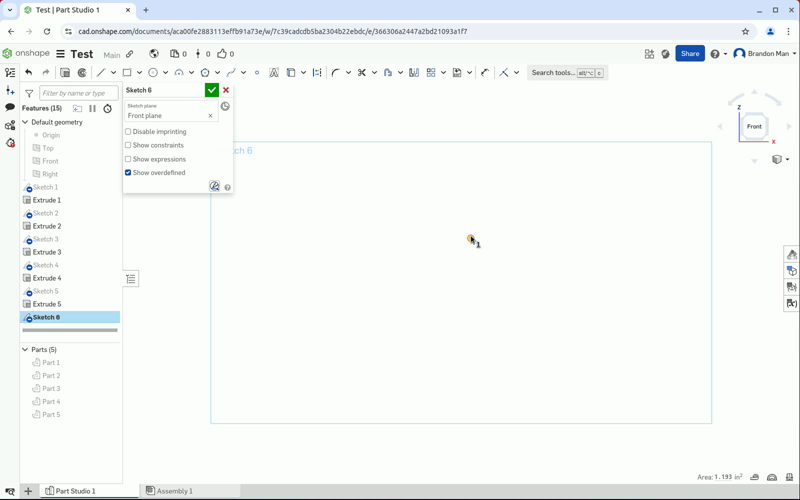
mouse_move(73, 352)
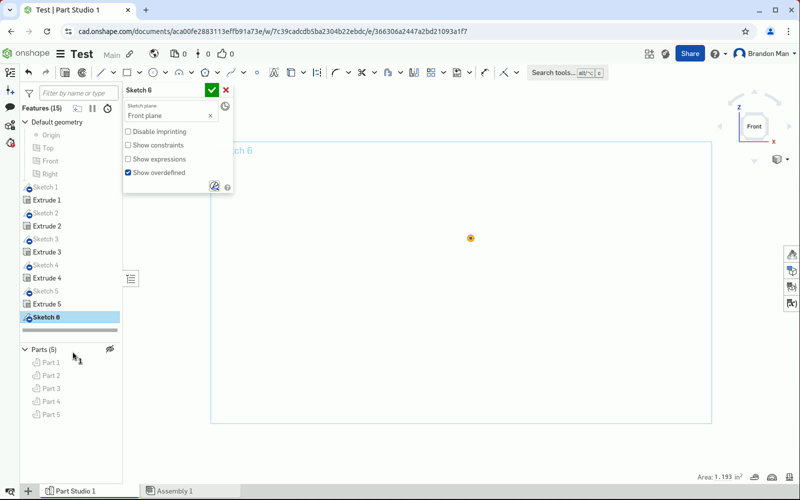
key(shift+y)
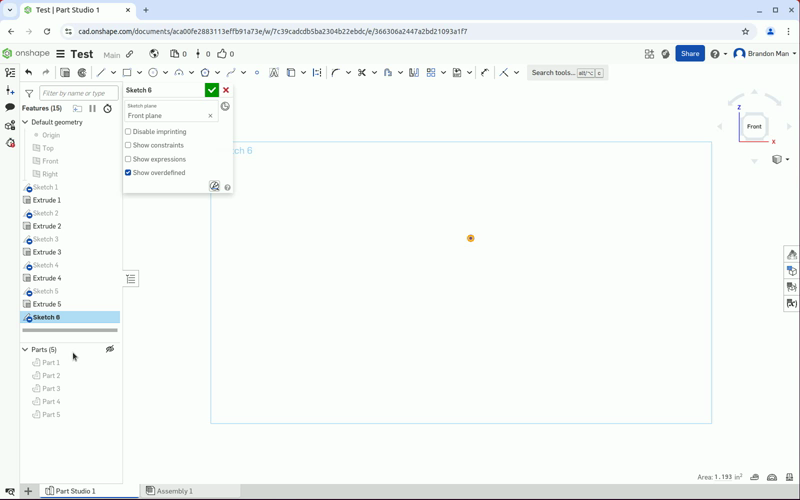
key(shift+e)
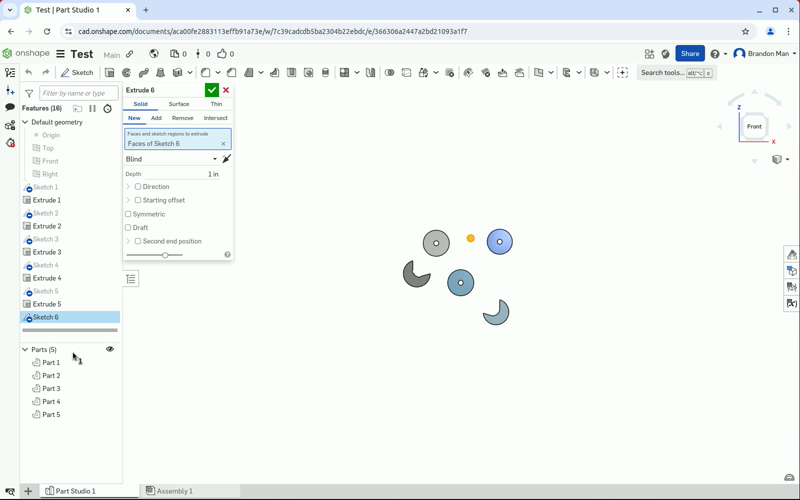
mouse_move(143, 106)
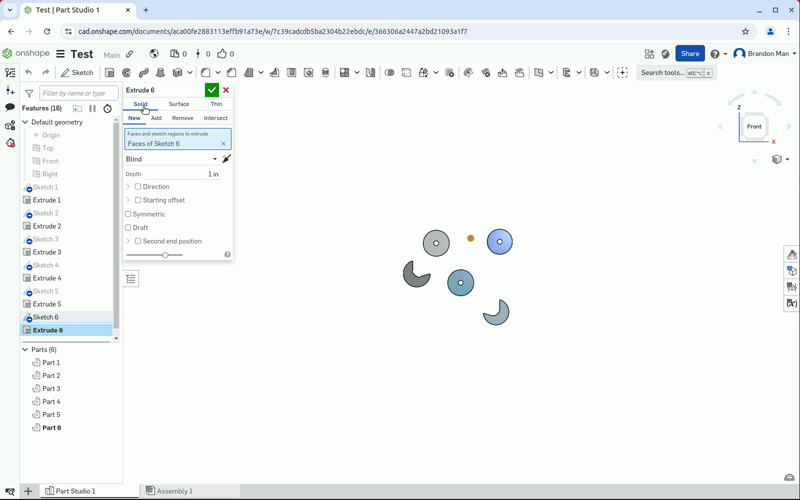
click(143, 106)
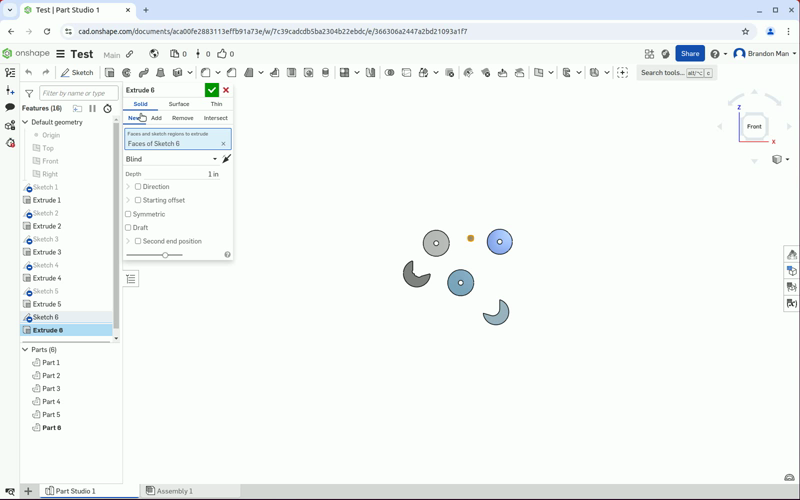
mouse_move(137, 120)
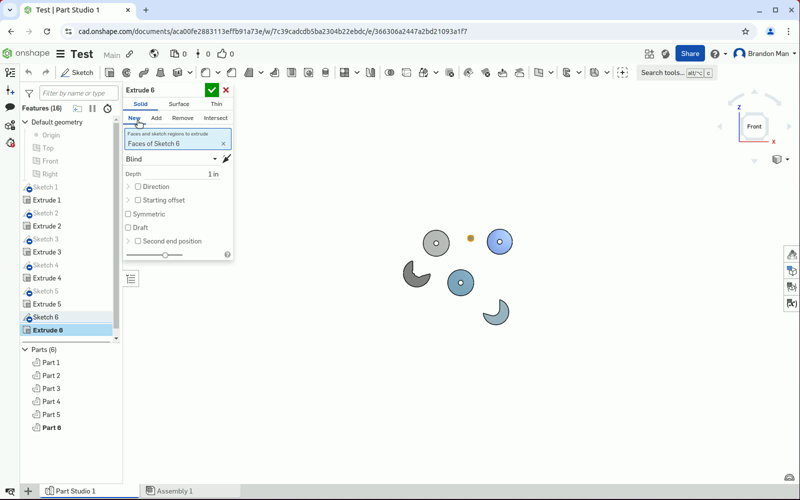
click(137, 120)
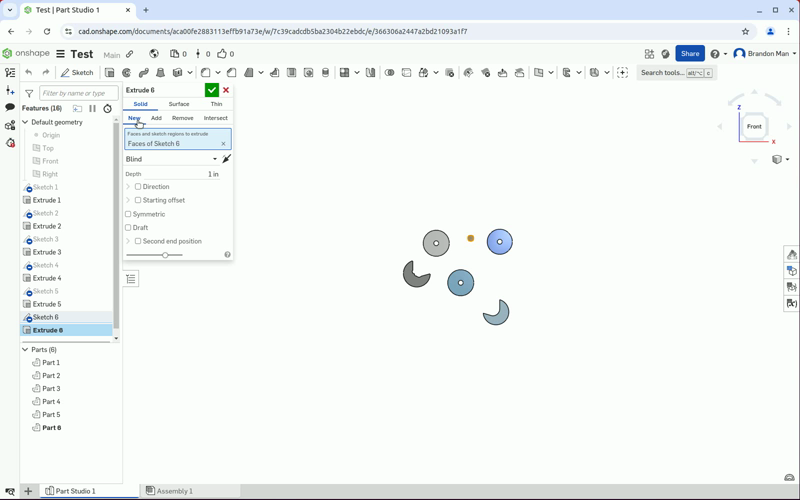
key(tab, 4)
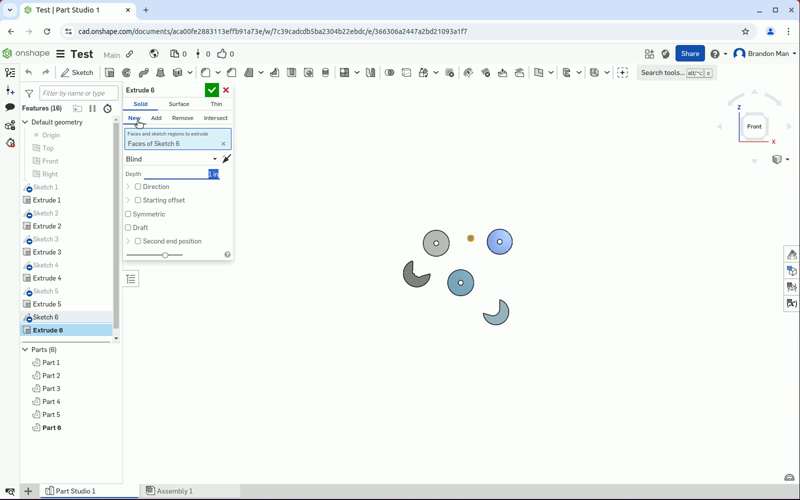
text(23.108)
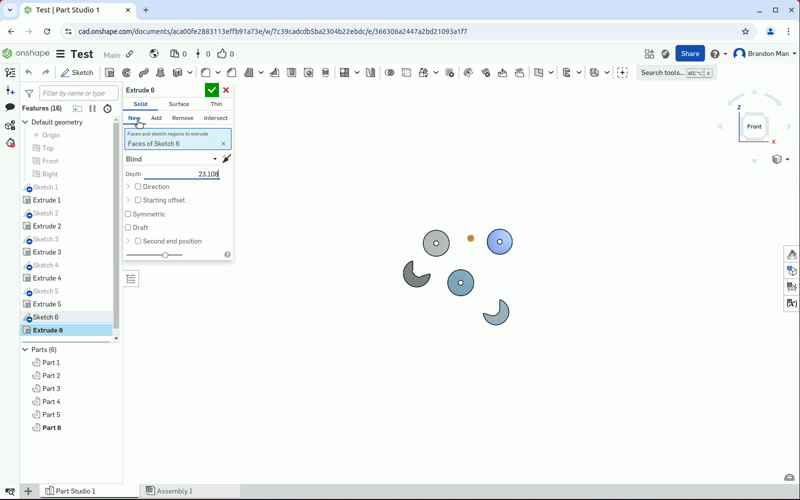
key(enter)
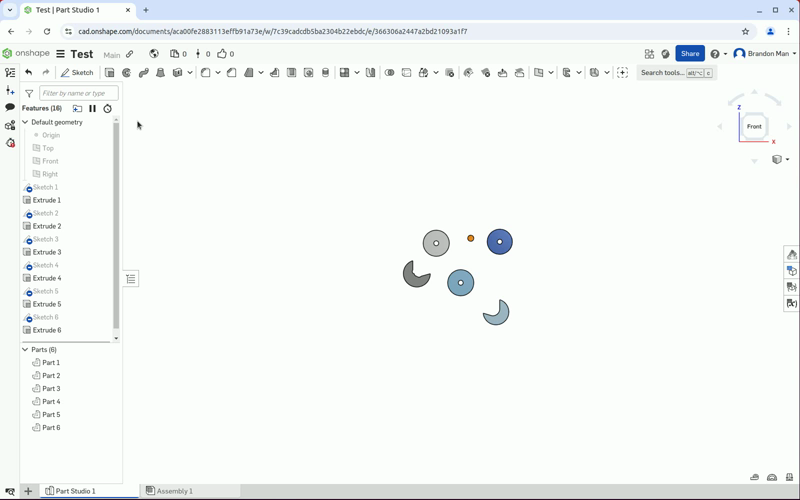
key(shift+h)
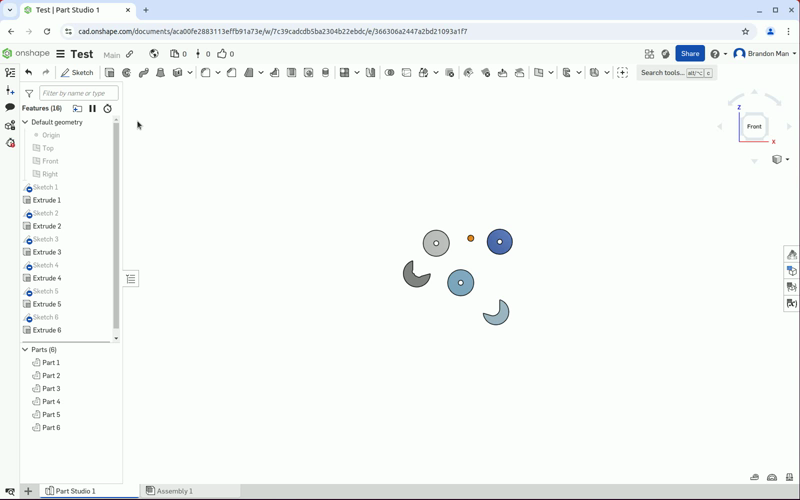
key(shift+h)
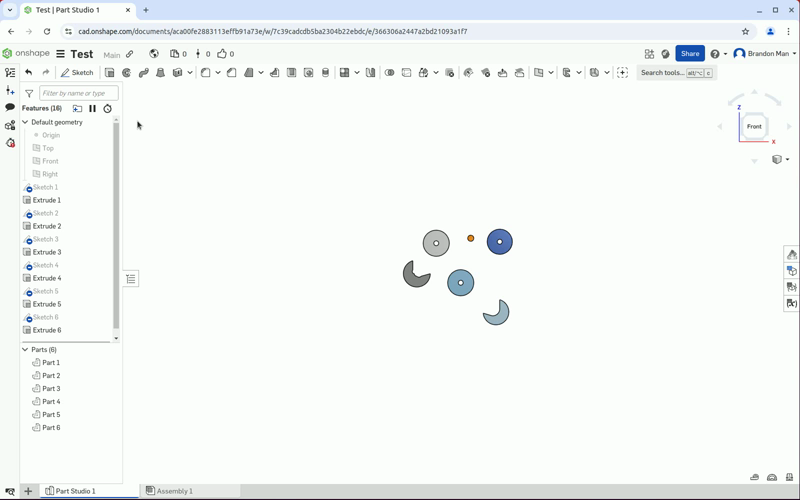
mouse_move(69, 189)
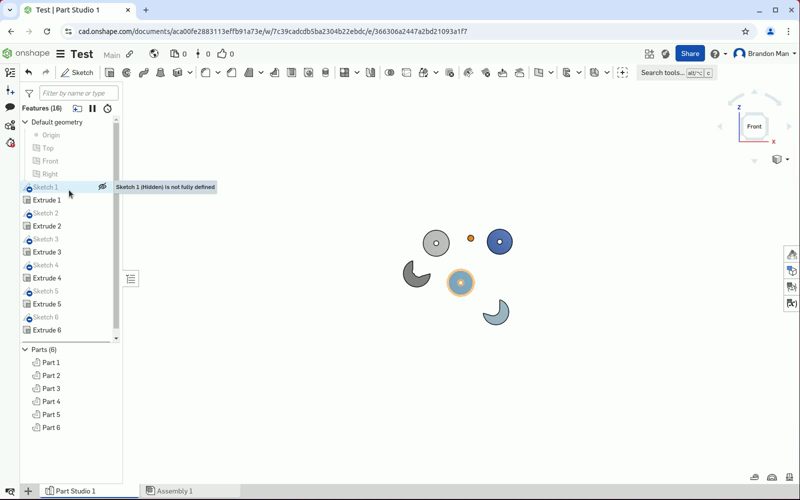
click(69, 189)
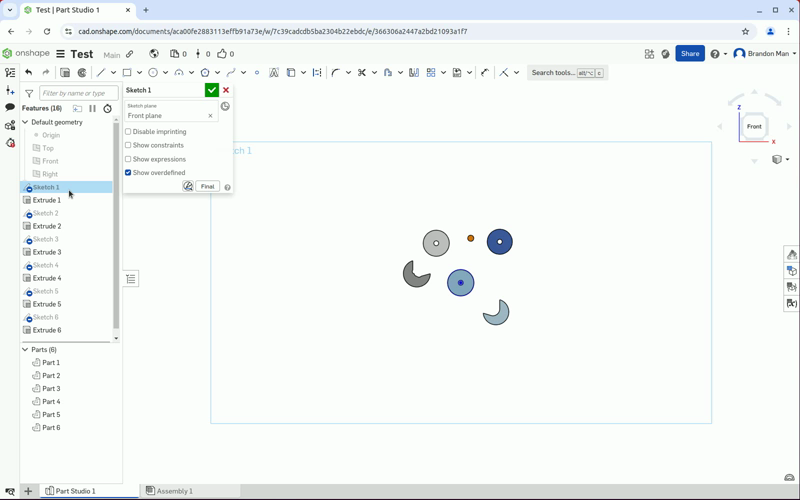
mouse_move(229, 92)
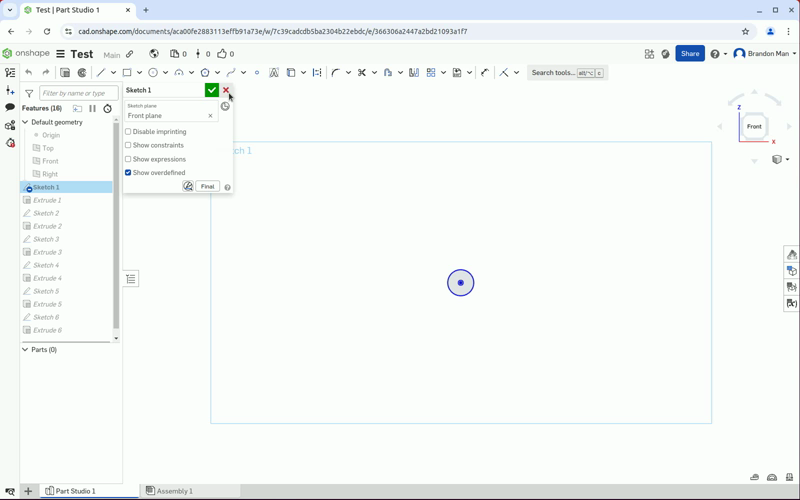
click(229, 92)
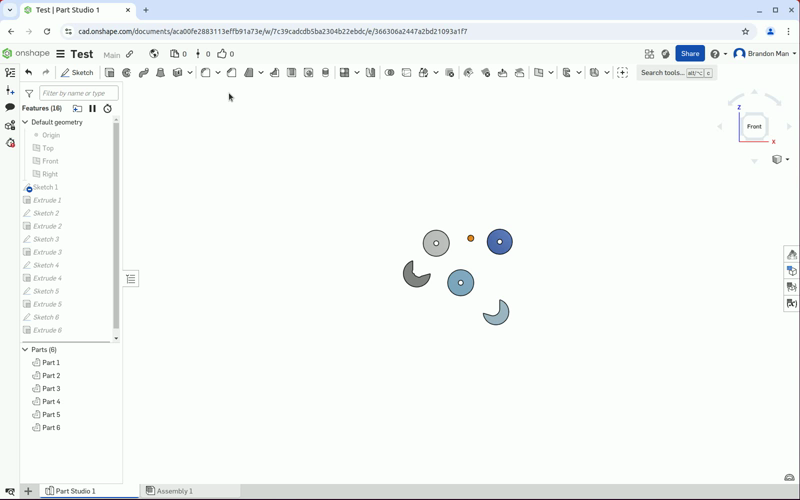
mouse_move(73, 352)
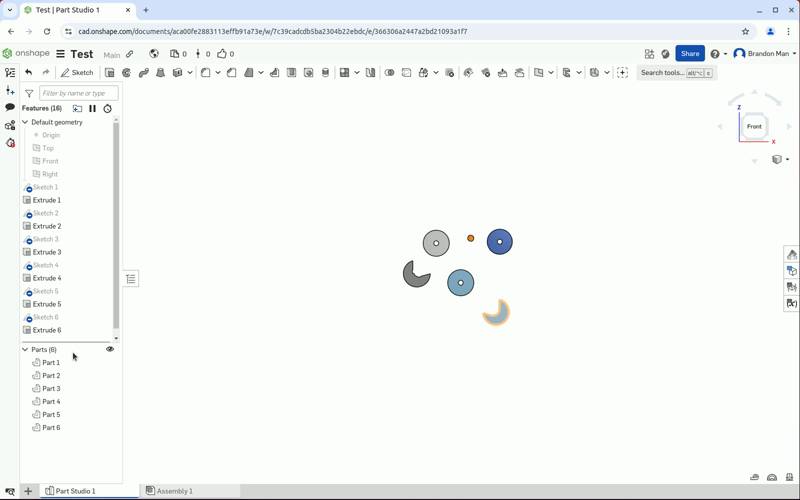
key(y)
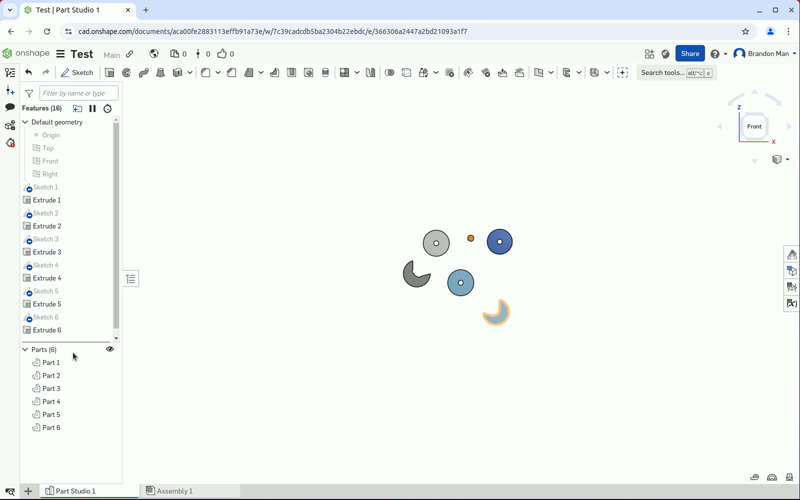
key(shift+p)
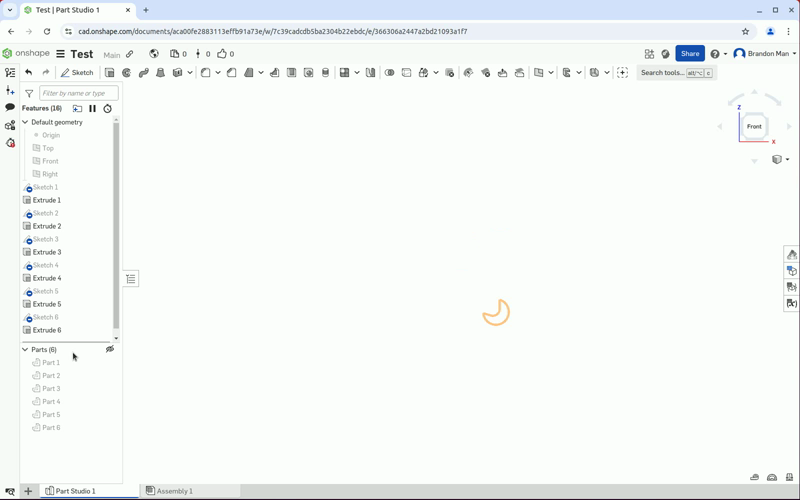
key(space)
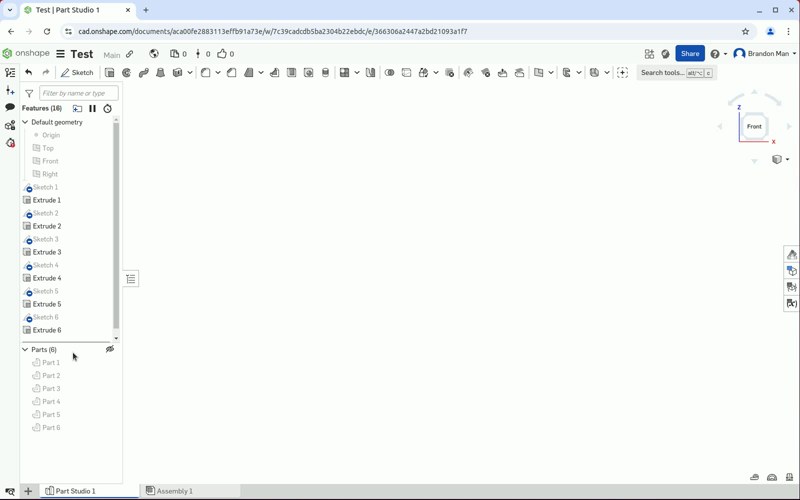
key_down(shift)
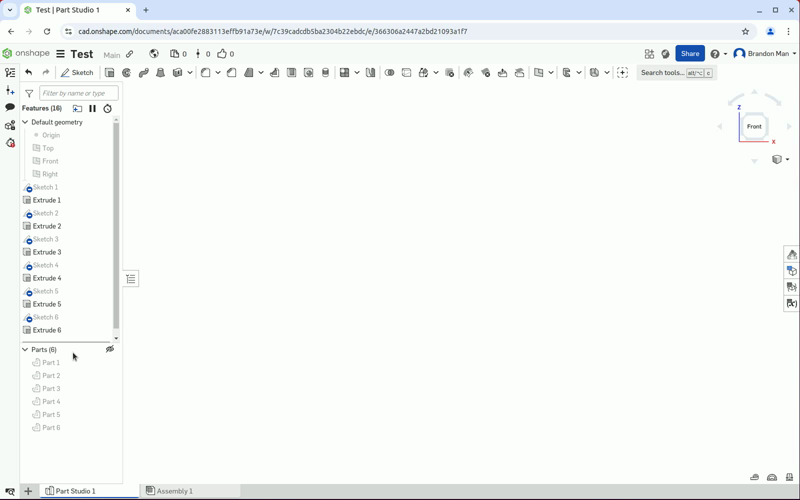
key(down)
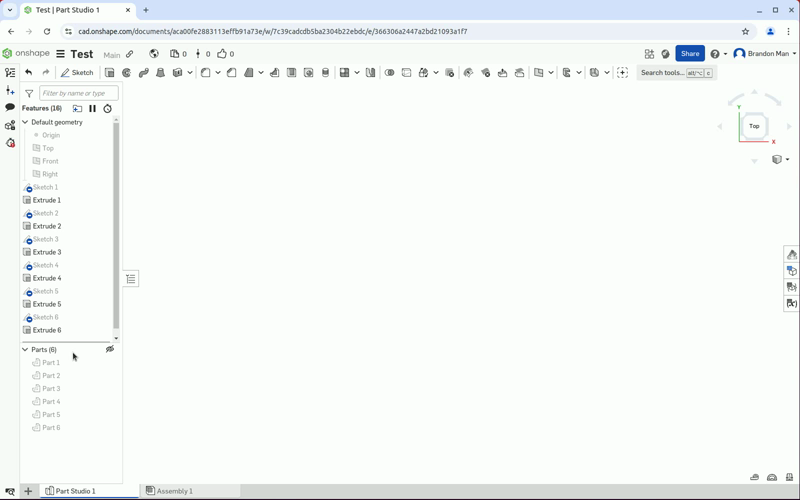
key_up(shift)
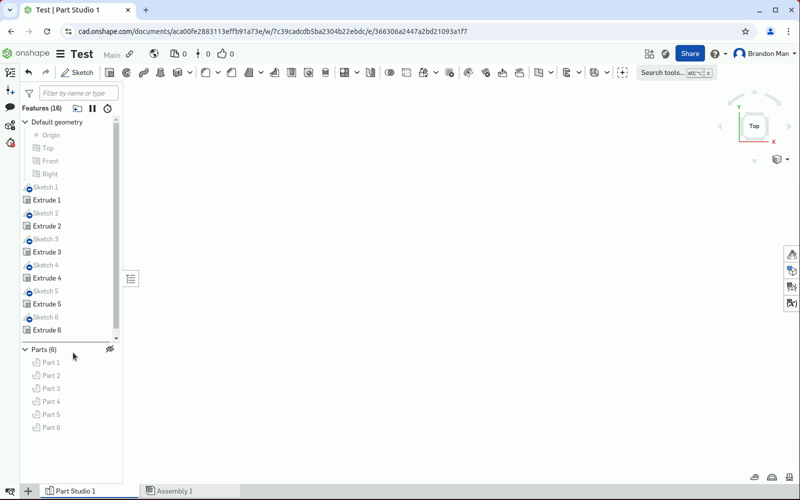
mouse_move(73, 352)
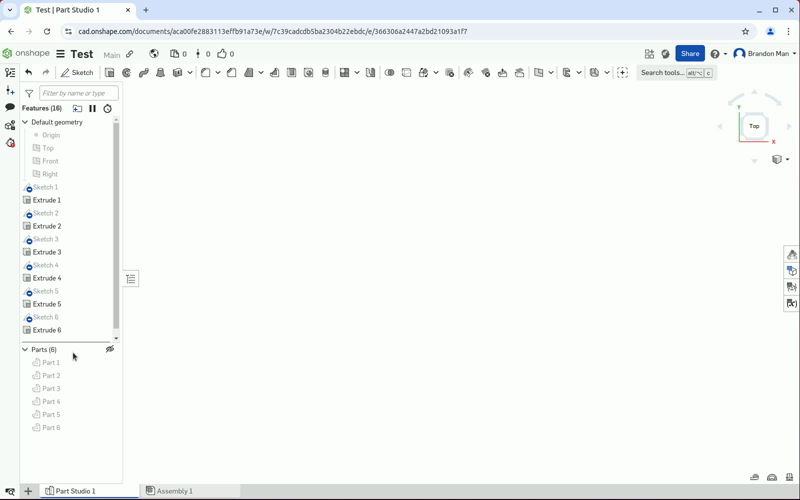
key(shift+y)
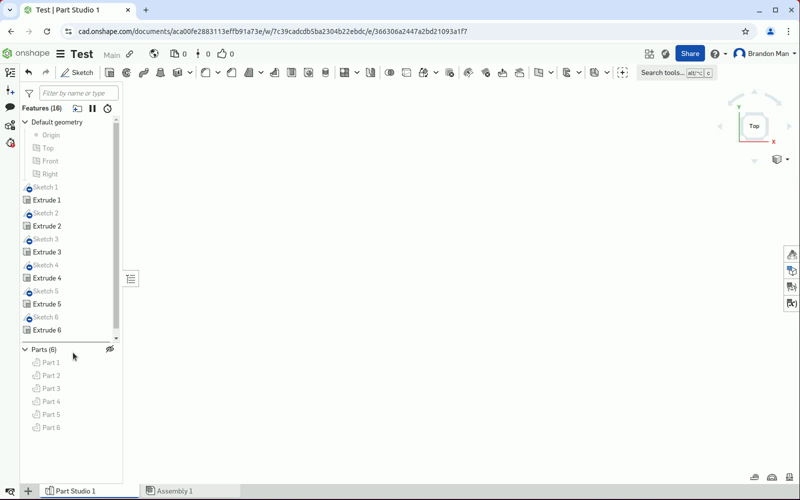
key(shift+s)
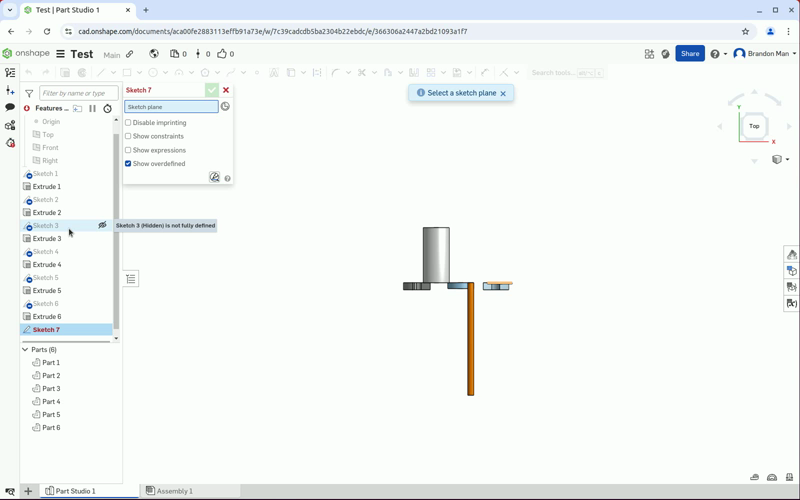
scroll(3)
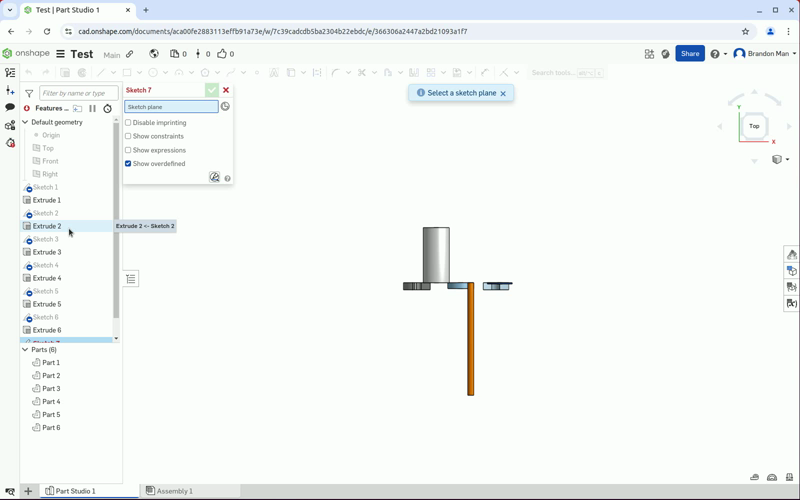
mouse_move(69, 150)
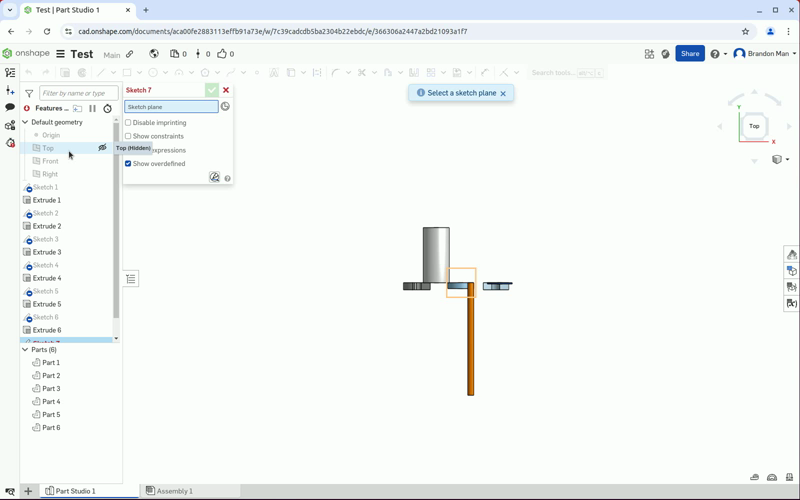
click(69, 150)
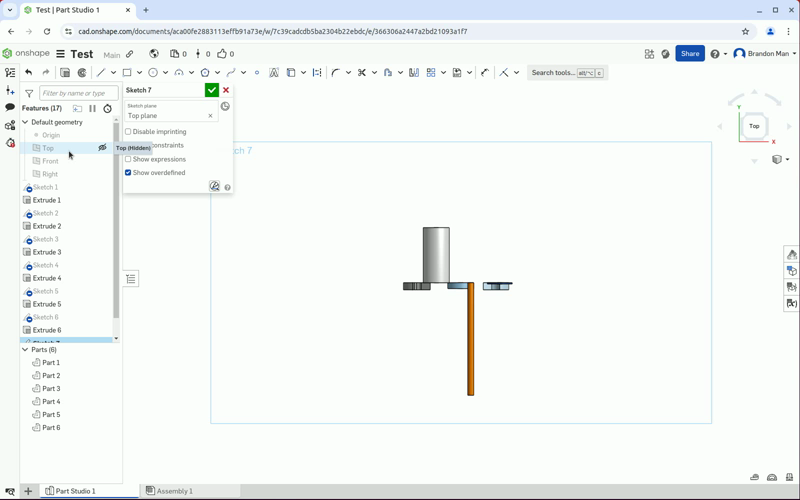
mouse_move(73, 352)
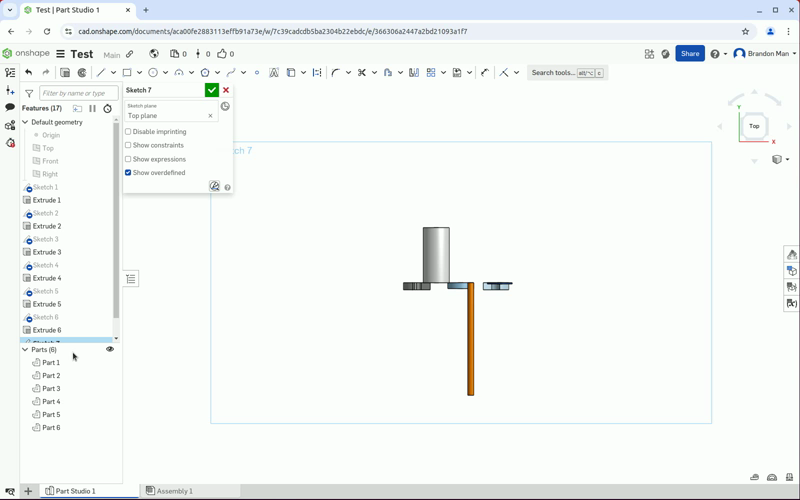
key(y)
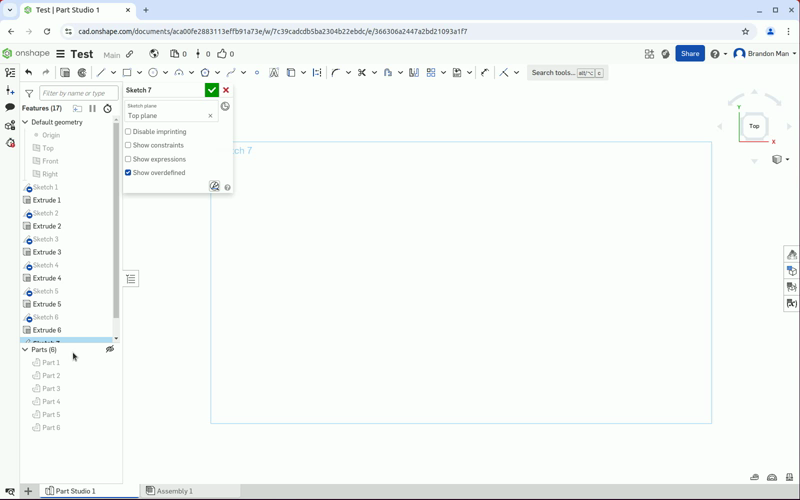
key(c)
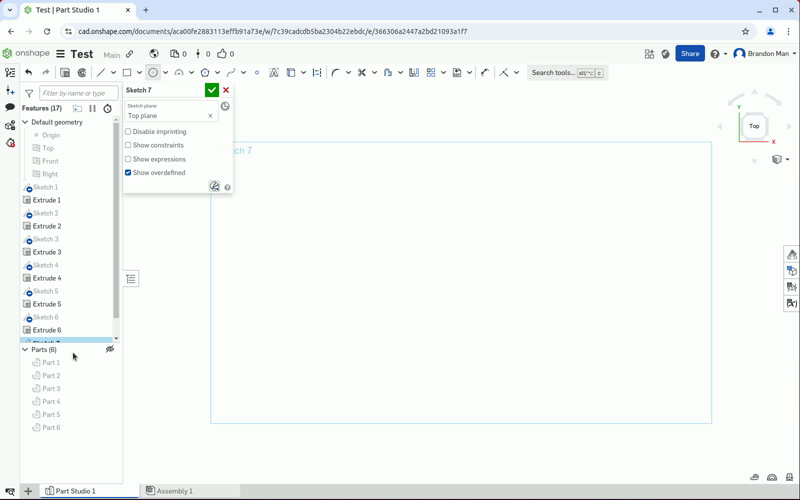
key_down(shift)
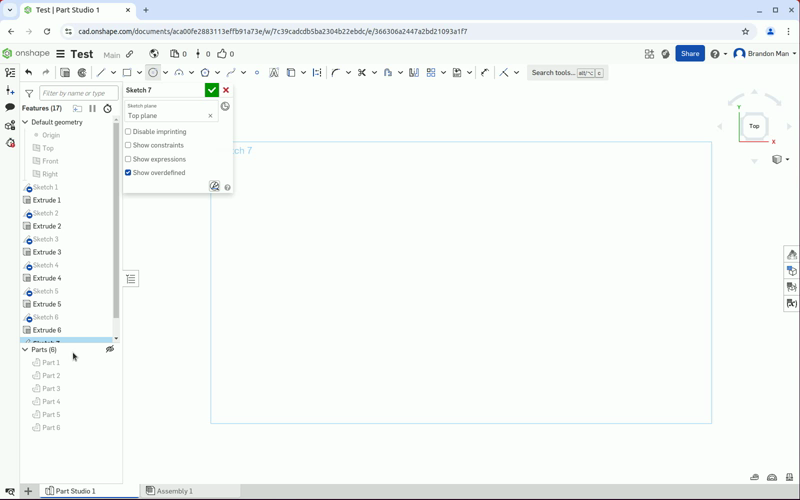
mouse_move(436, 255)
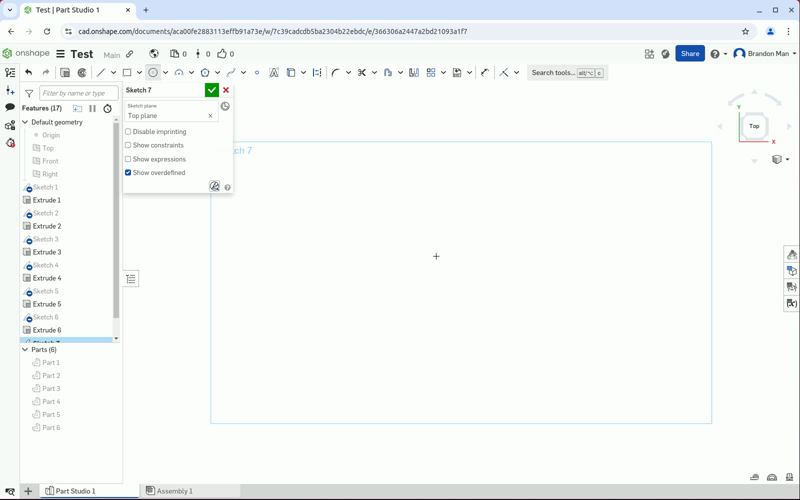
click(436, 255)
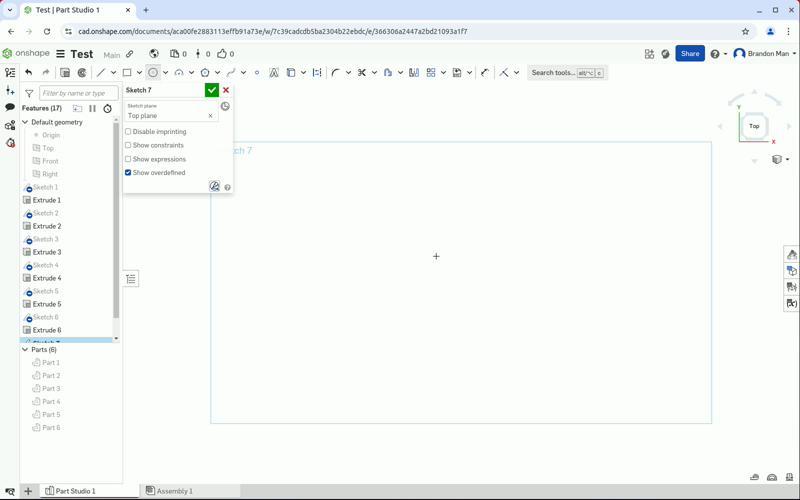
key_up(shift)
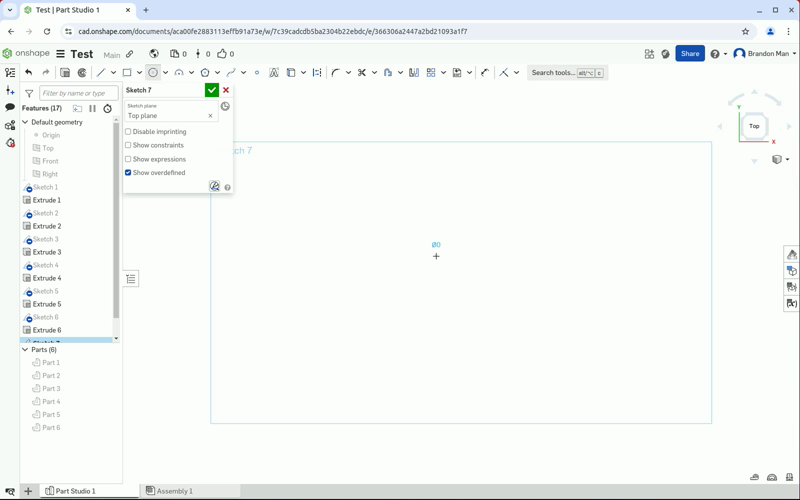
mouse_move(443, 255)
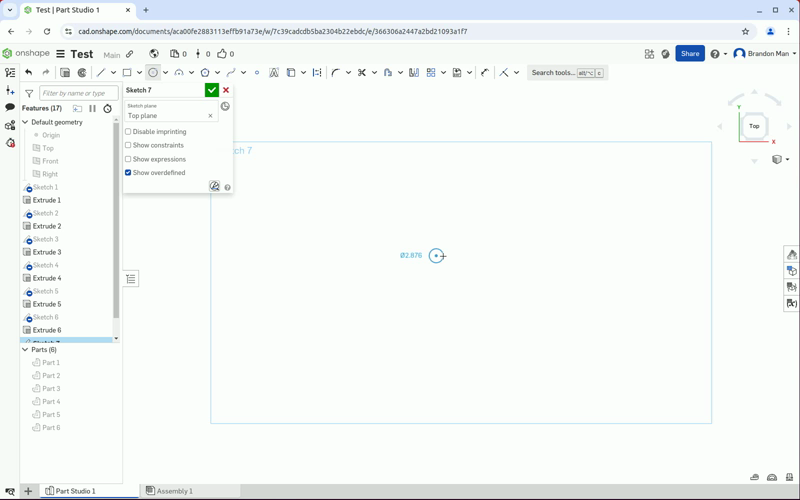
click(443, 255)
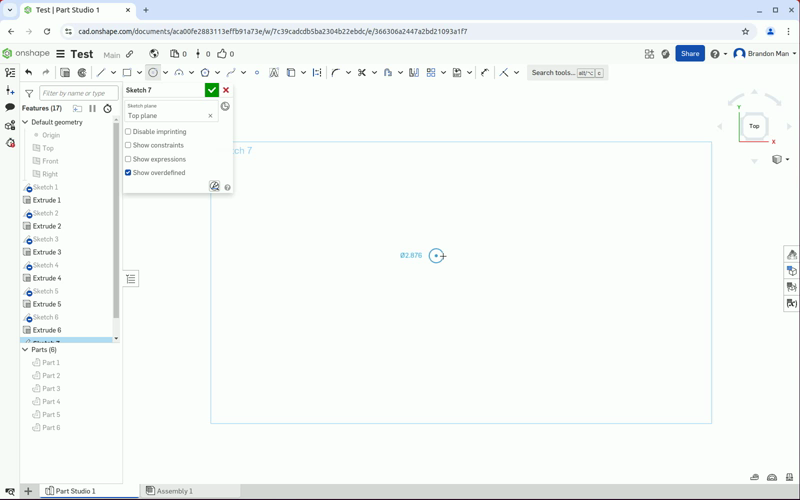
key(esc)
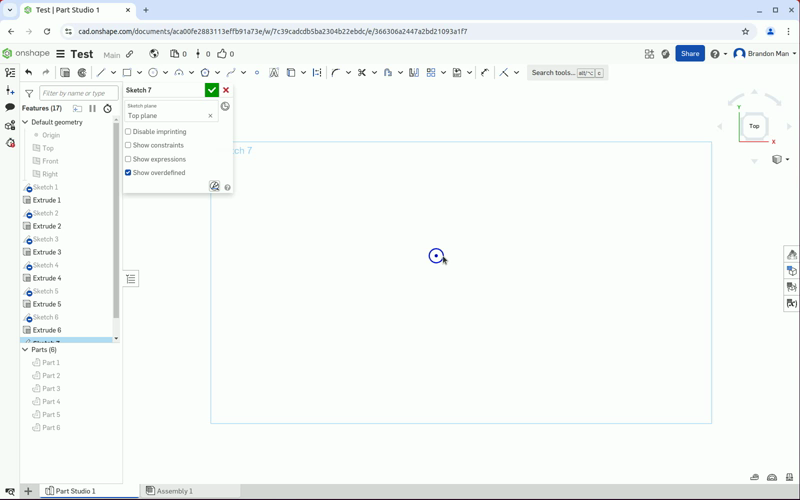
mouse_move(434, 251)
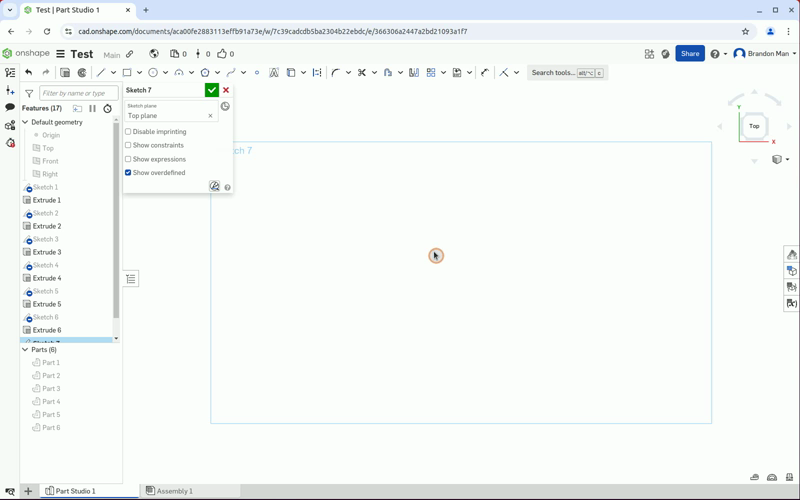
scroll(6)
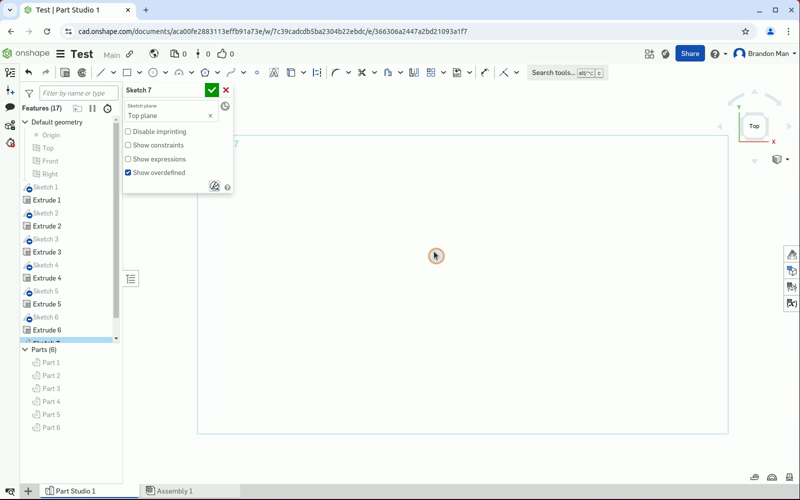
scroll(6)
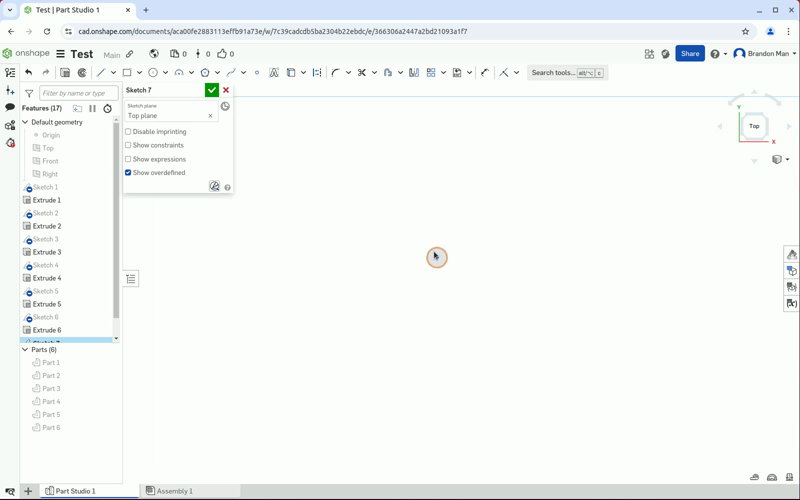
scroll(6)
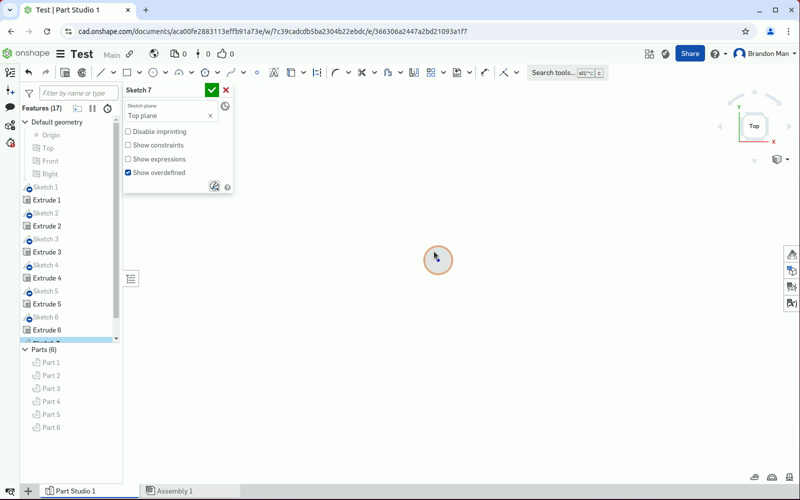
scroll(6)
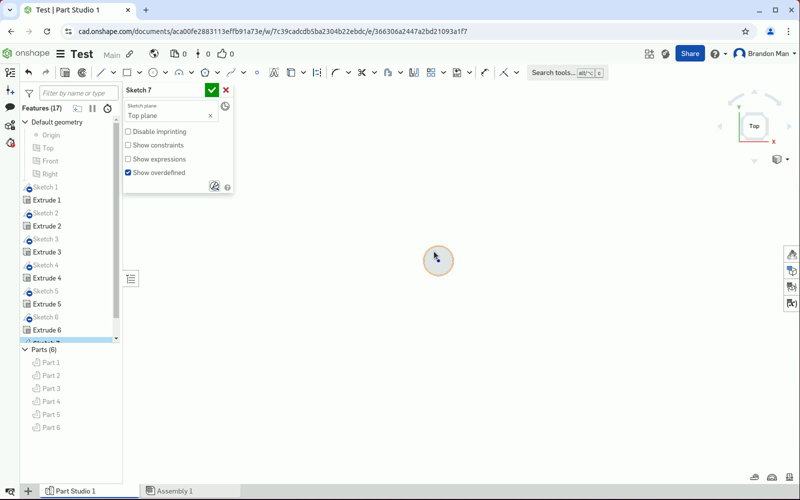
scroll(6)
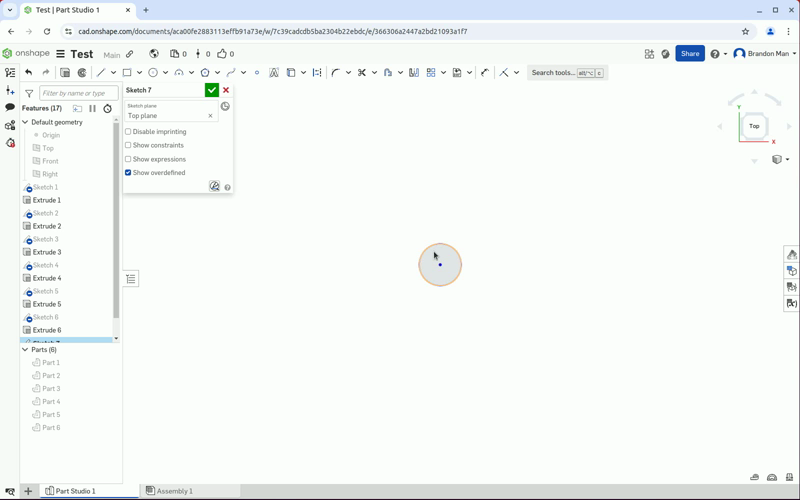
scroll(6)
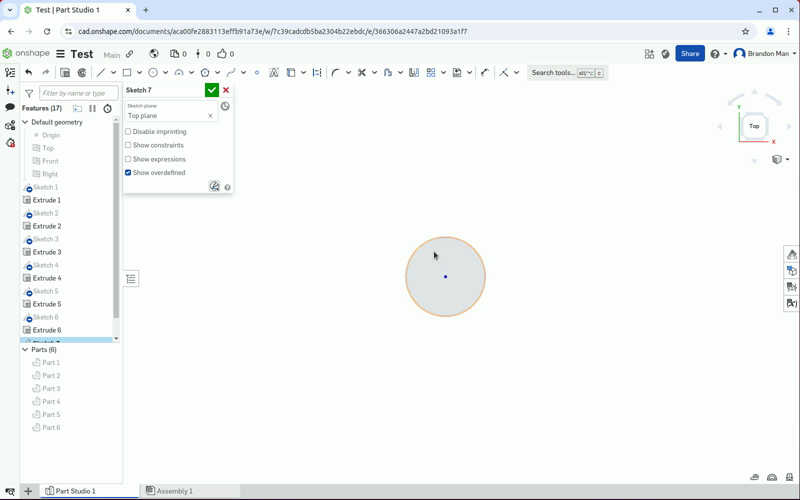
scroll(6)
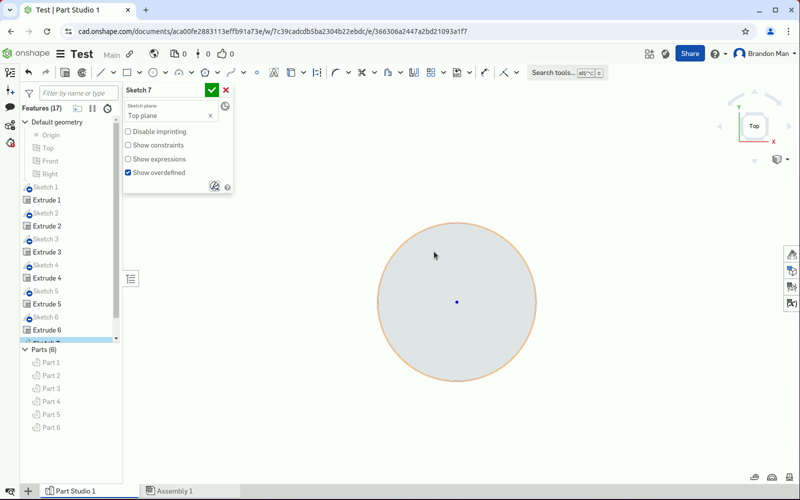
click(434, 251)
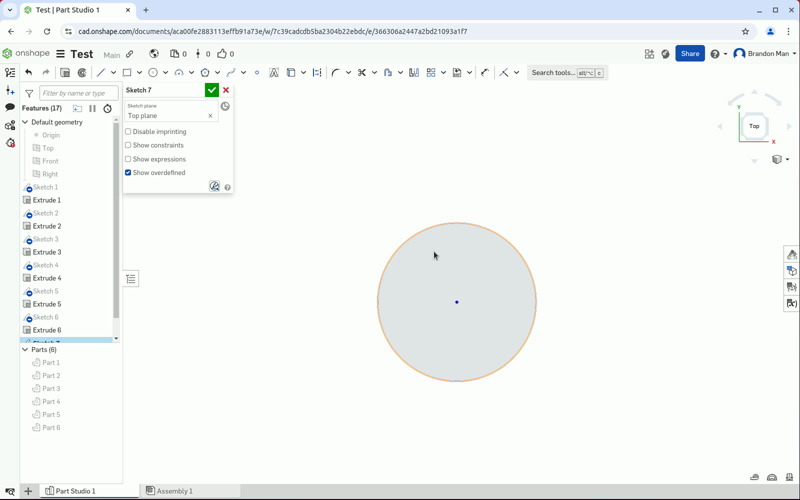
scroll(-6)
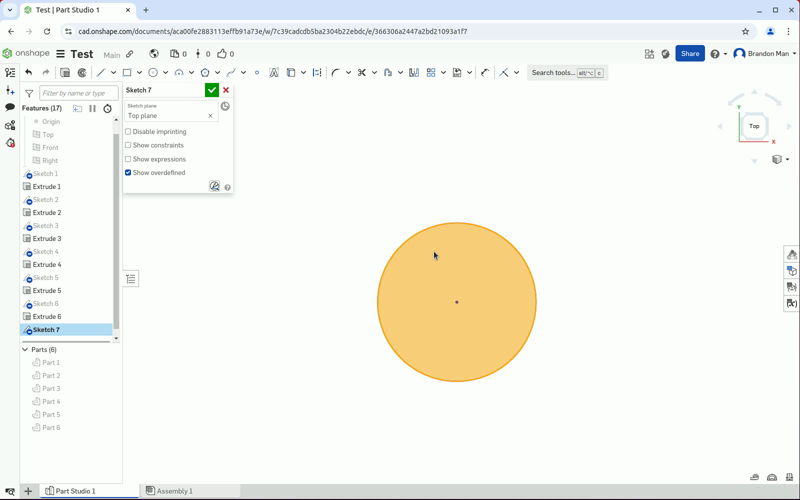
scroll(-6)
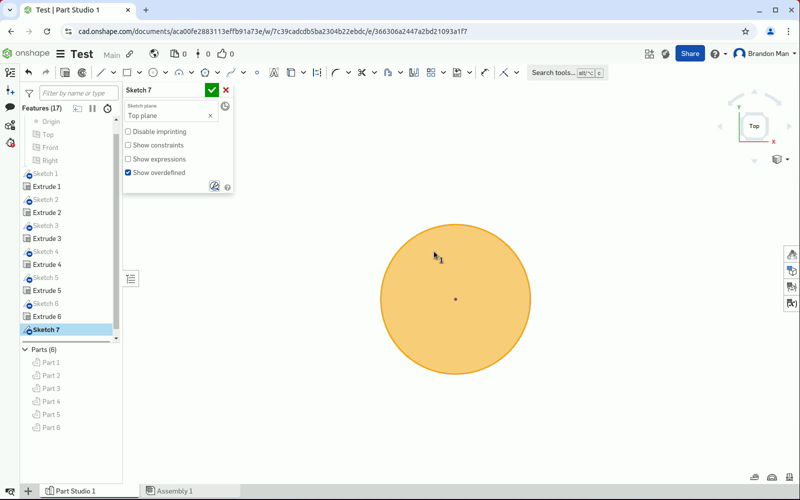
scroll(-6)
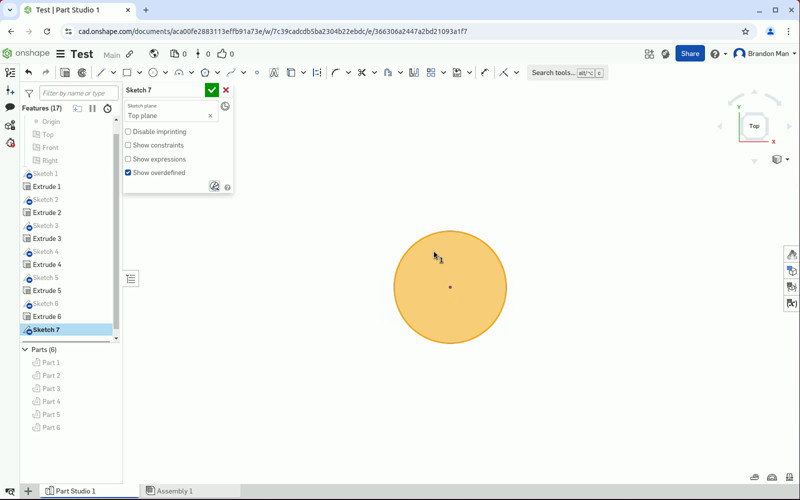
scroll(-6)
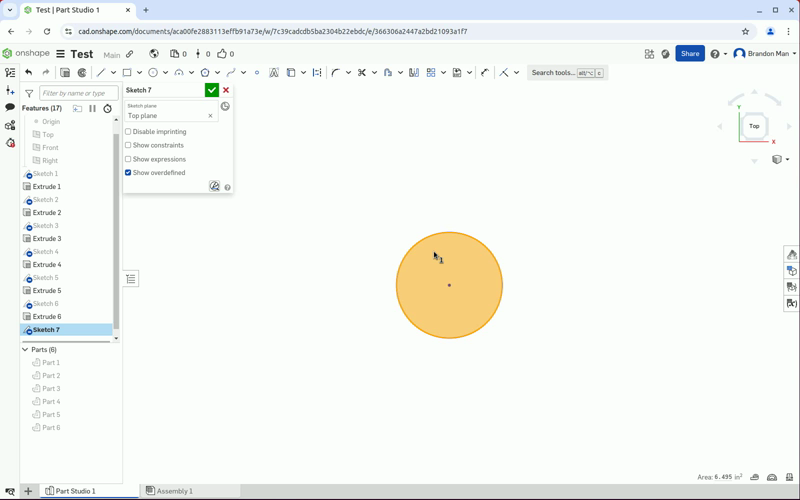
scroll(-6)
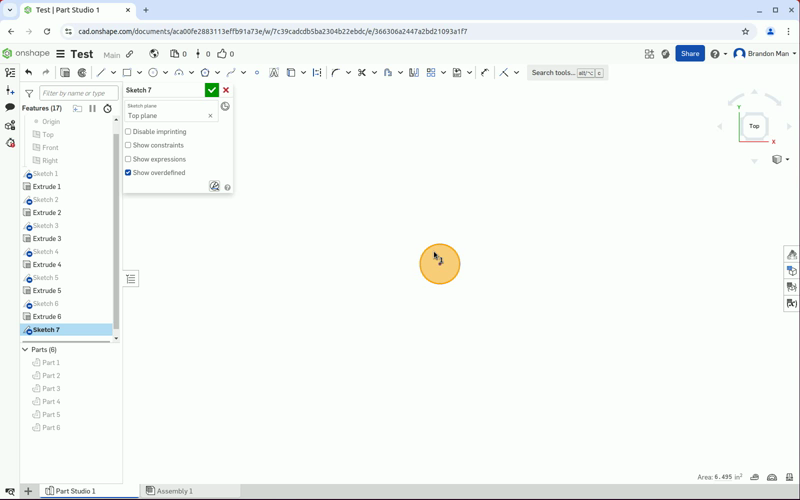
scroll(-6)
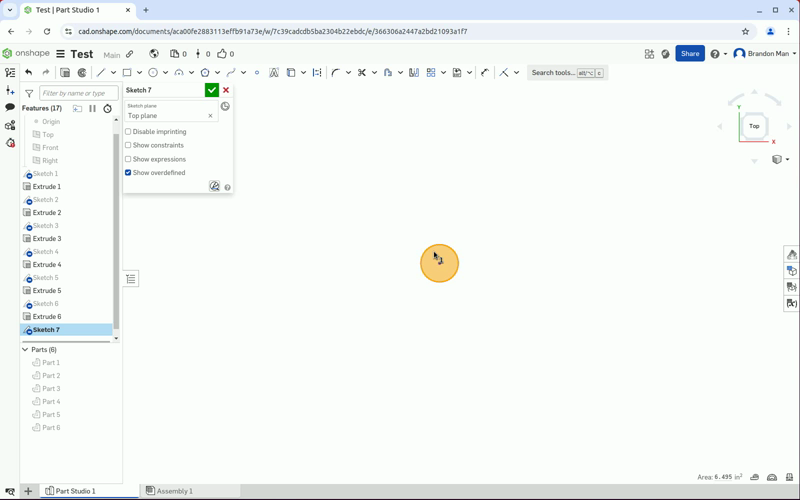
scroll(-6)
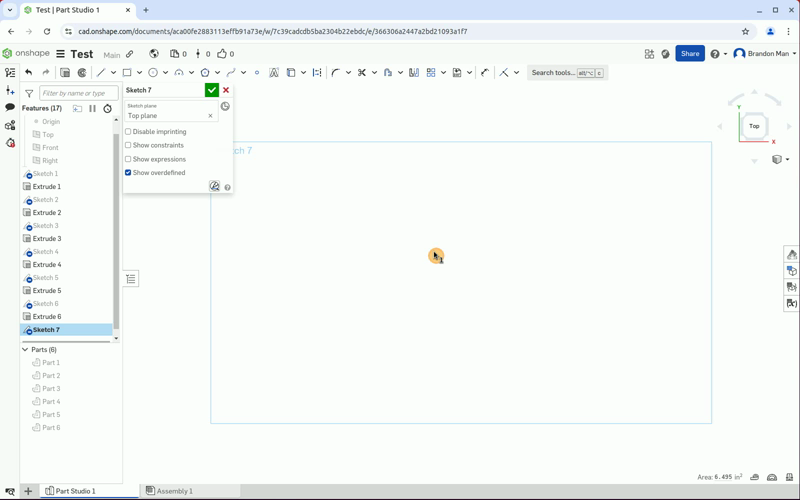
mouse_move(73, 352)
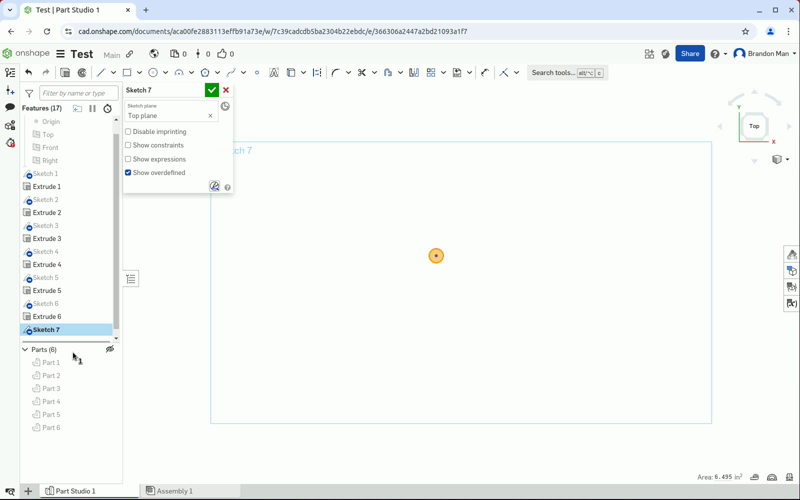
key(shift+y)
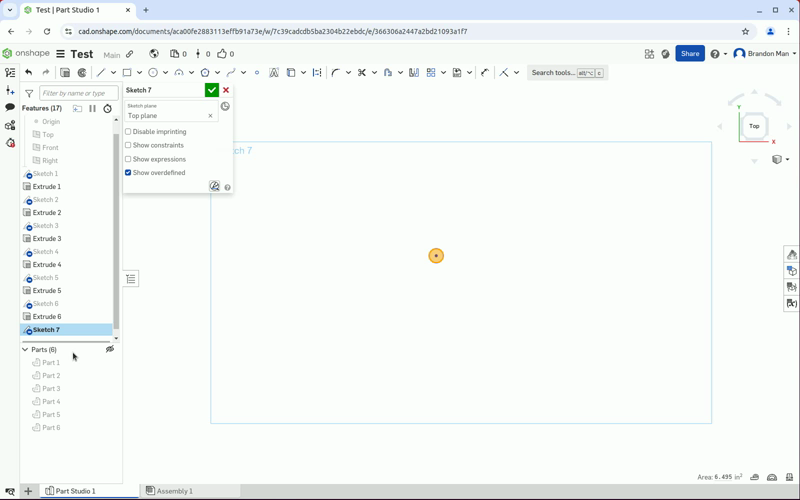
key(shift+e)
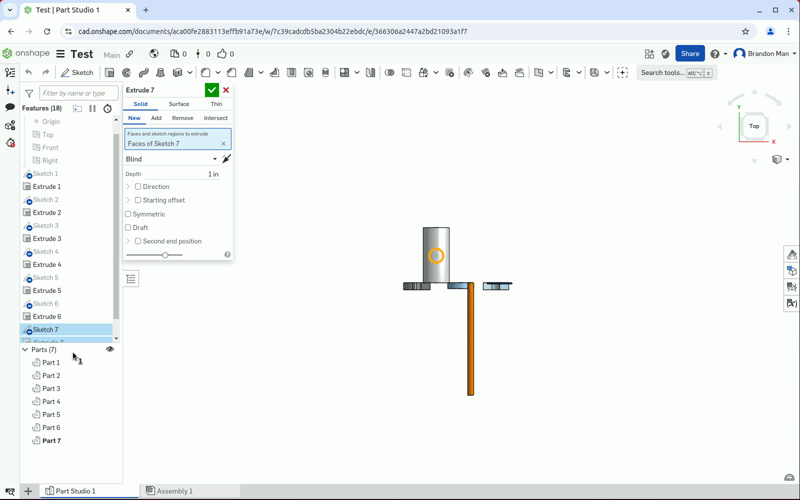
mouse_move(143, 106)
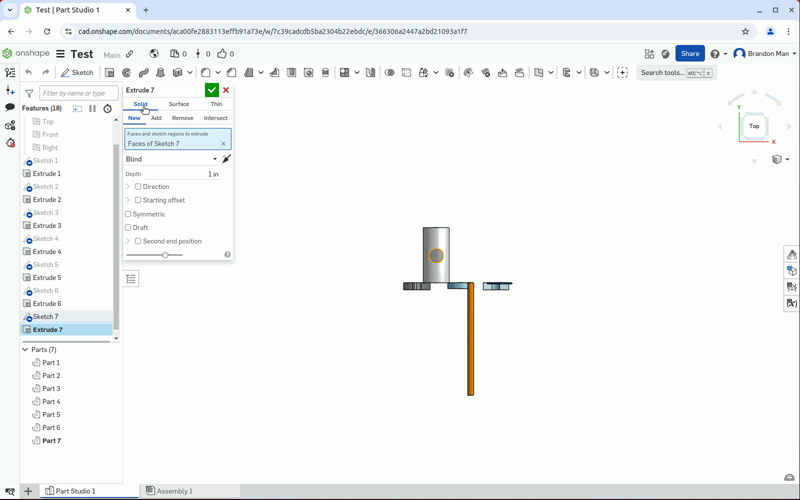
click(143, 106)
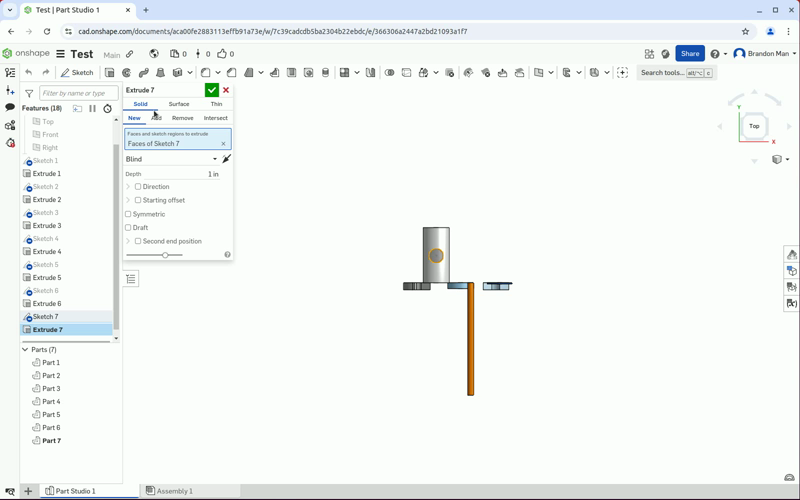
mouse_move(186, 120)
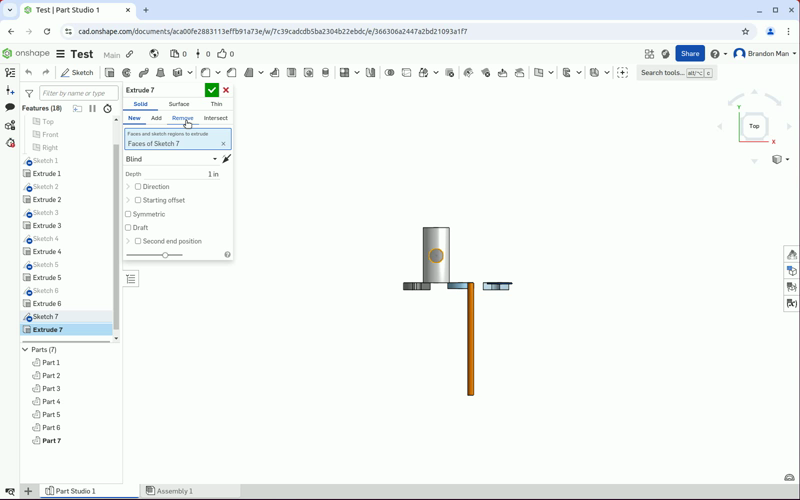
click(186, 120)
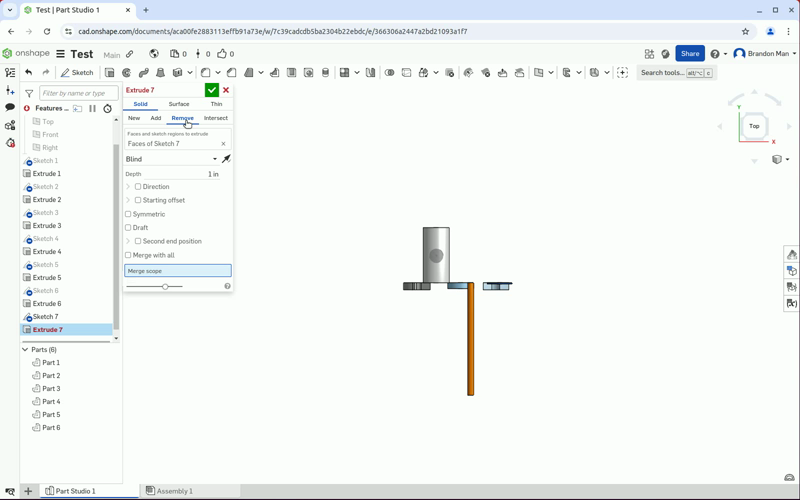
key(tab, 4)
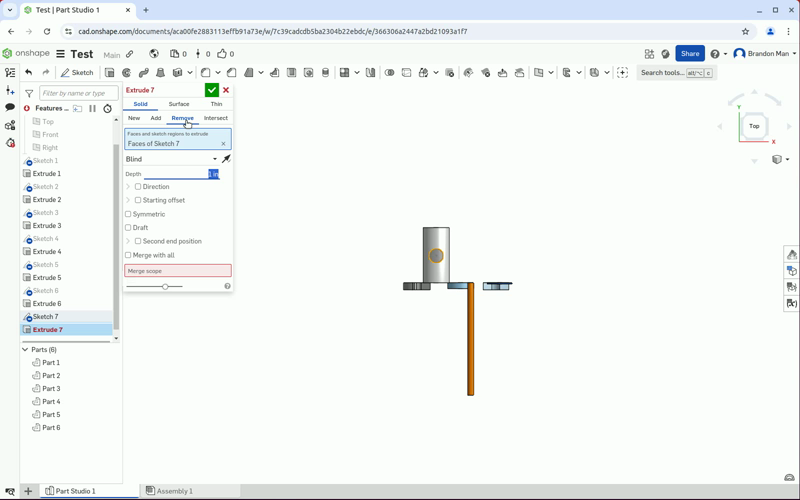
text(-7.462)
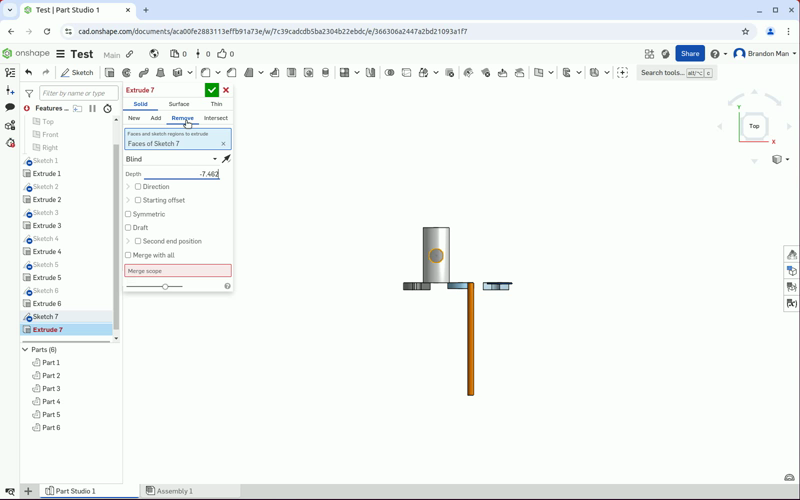
key(tab, 6)
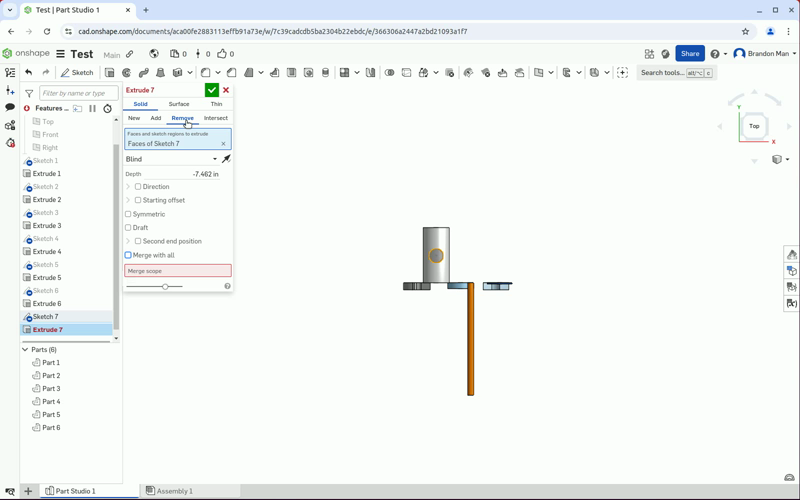
key(space)
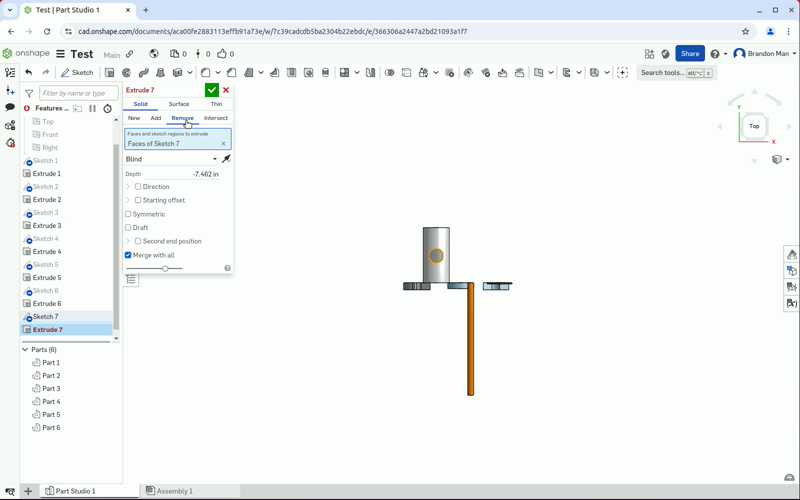
key(enter)
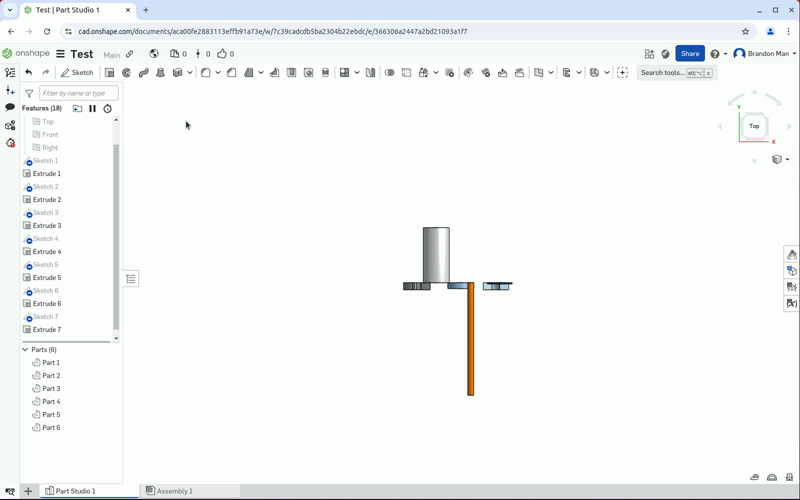
key(shift+h)
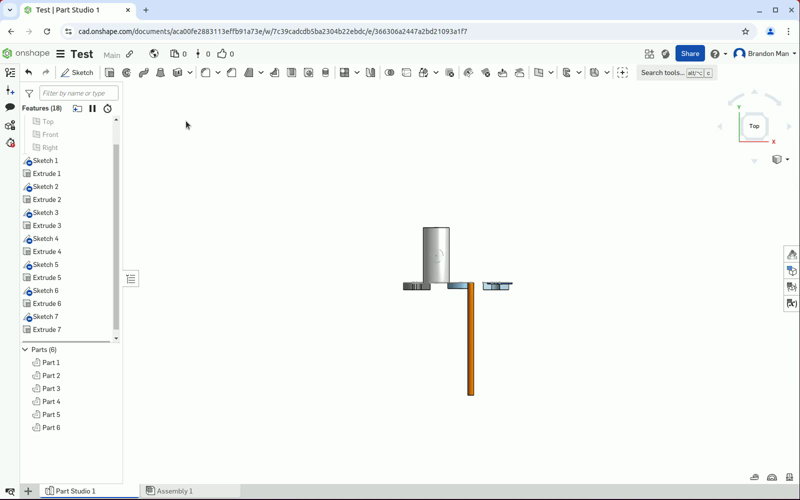
key(shift+h)
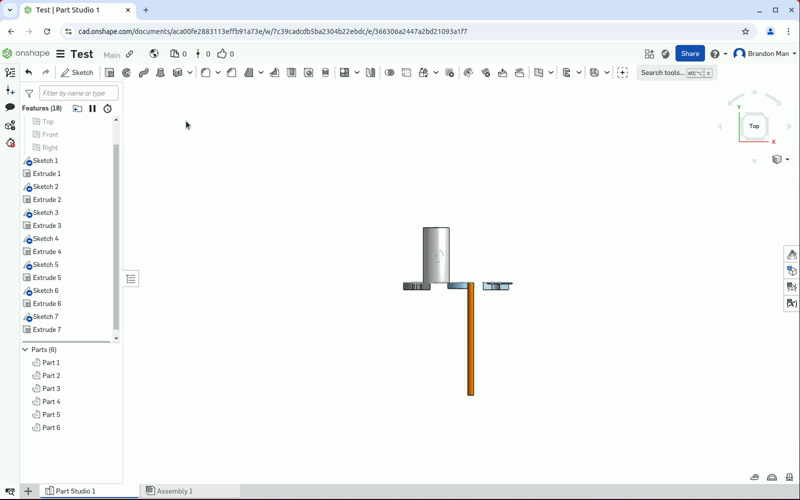
key(shift+7)
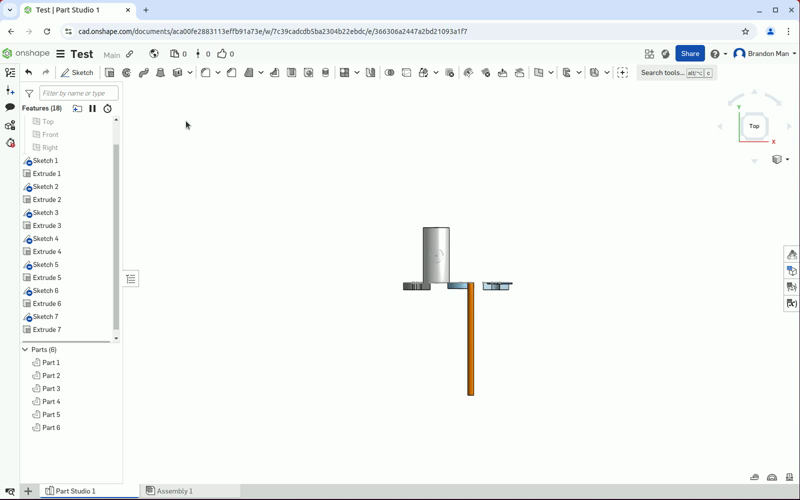
key(up, 3)
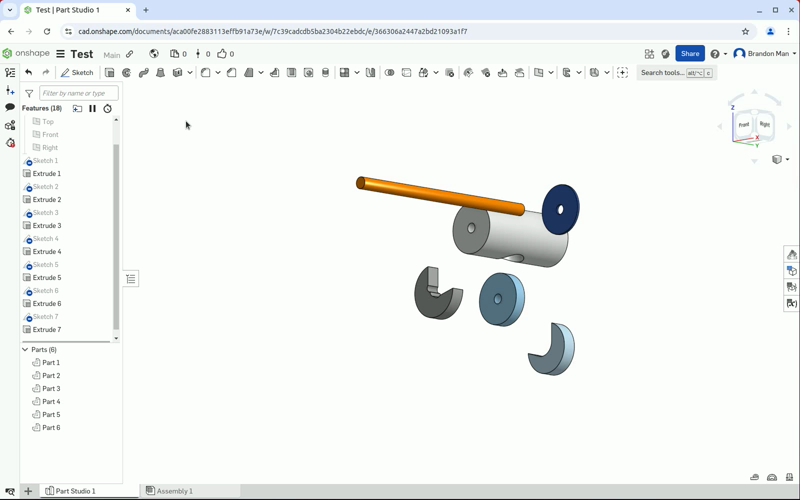
key(left, 3)
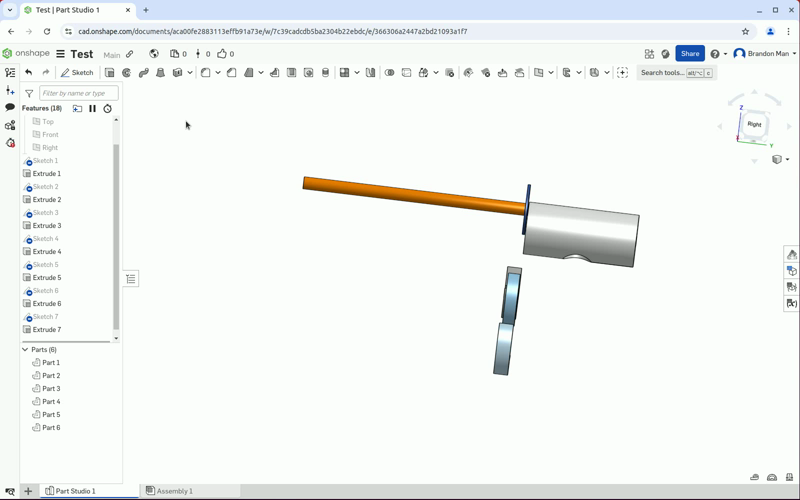
key(right, 3)
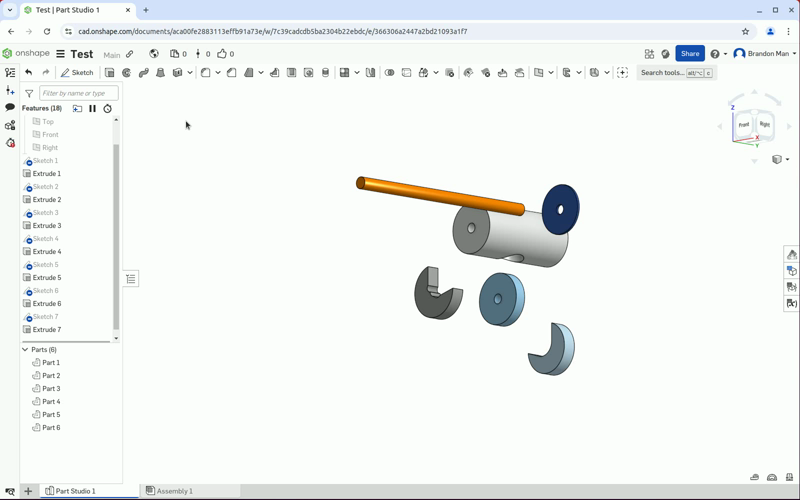
key(down, 3)
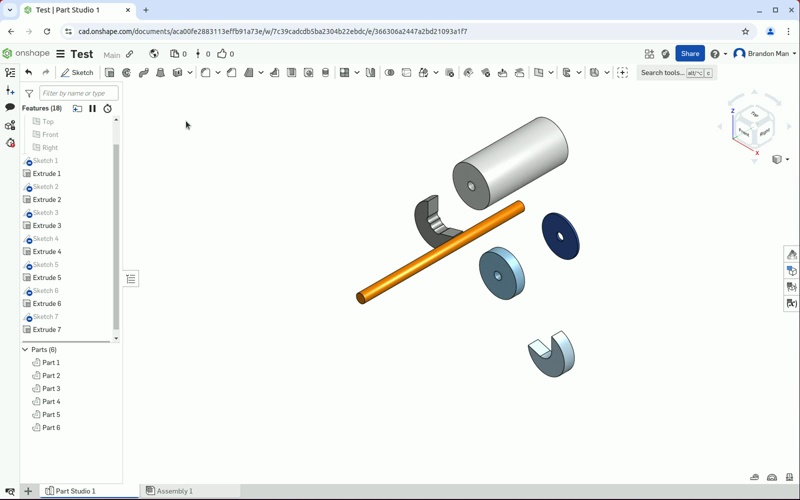
mouse_move(69, 163)
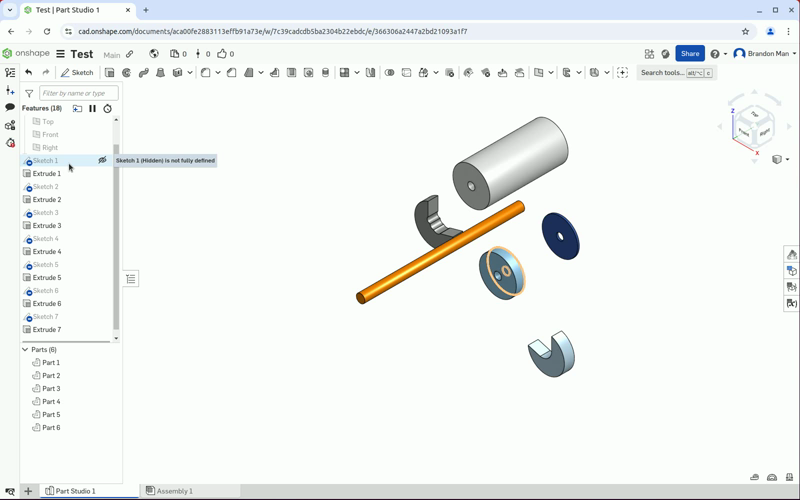
click(69, 163)